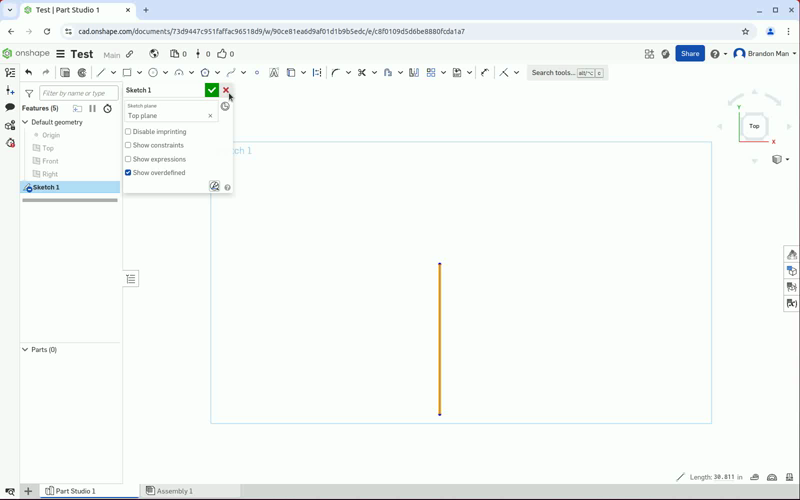
key(shift+h)
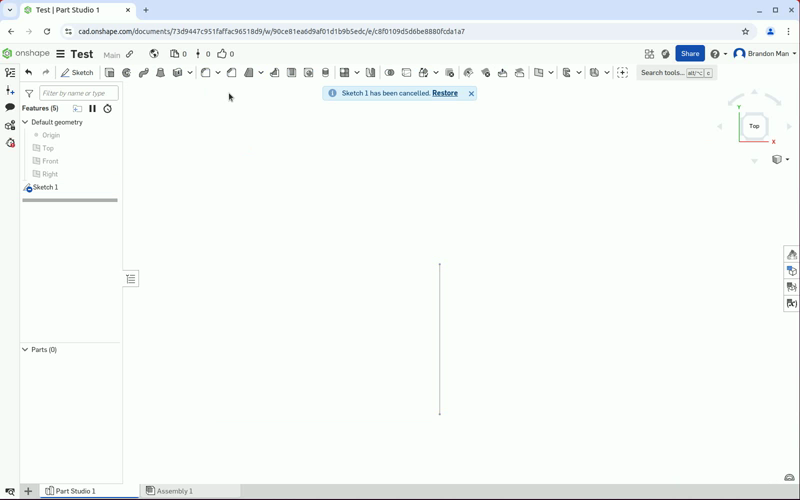
key(shift+s)
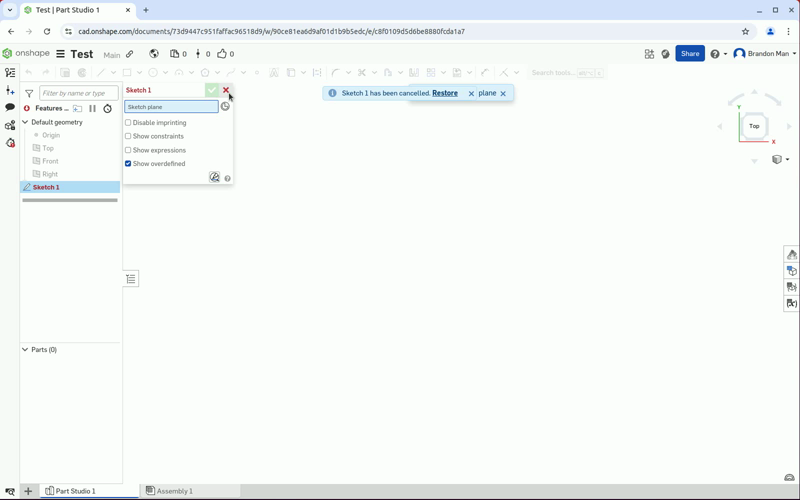
mouse_move(73, 150)
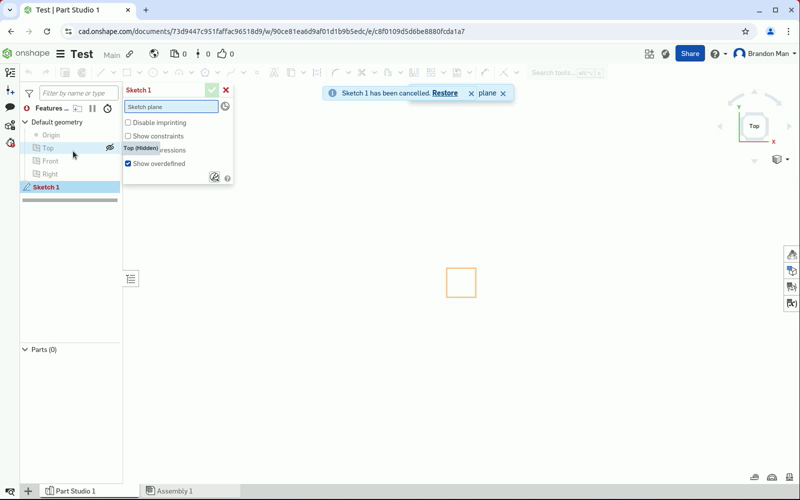
click(73, 150)
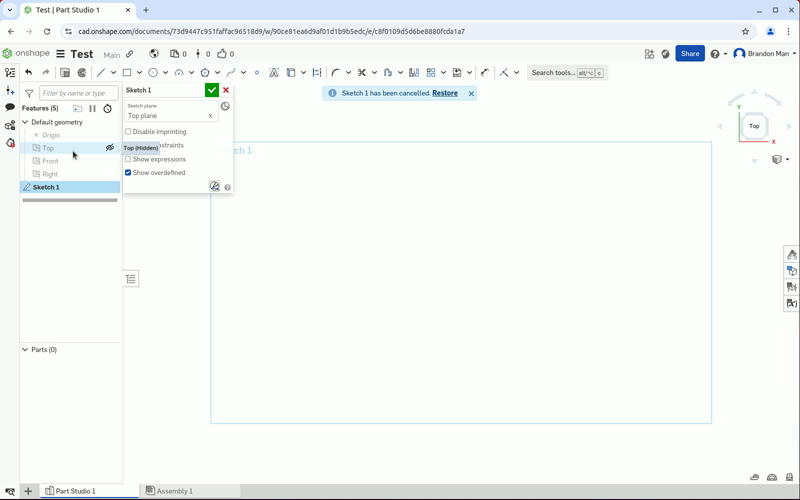
mouse_move(73, 352)
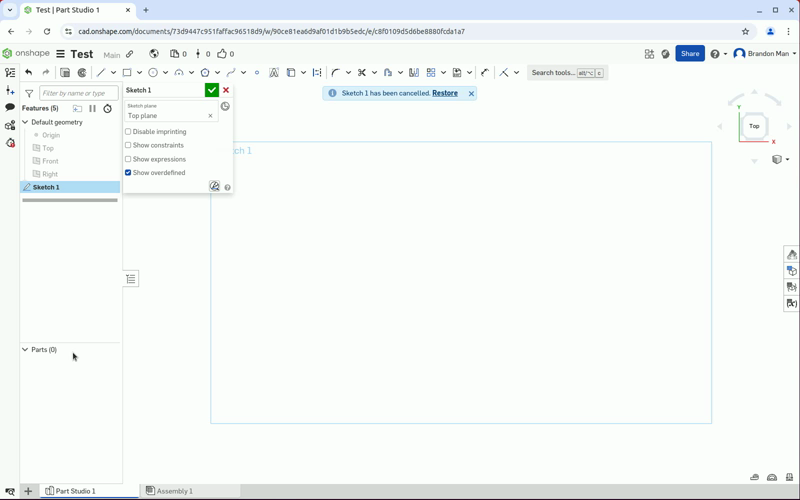
key(y)
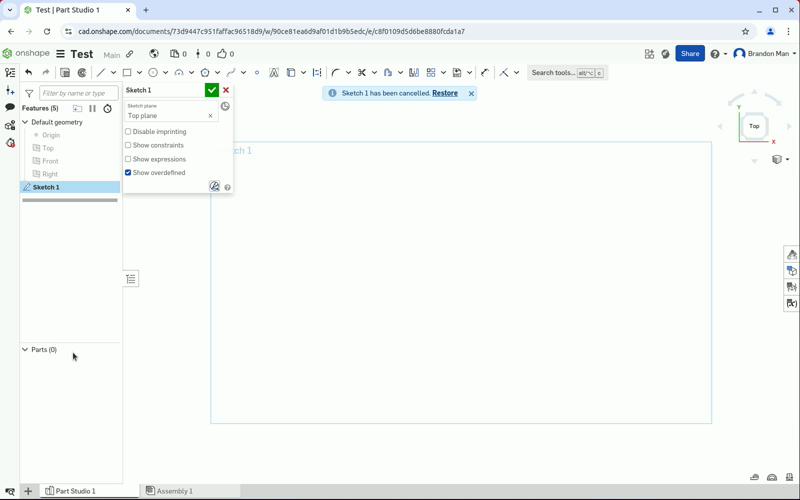
key(l)
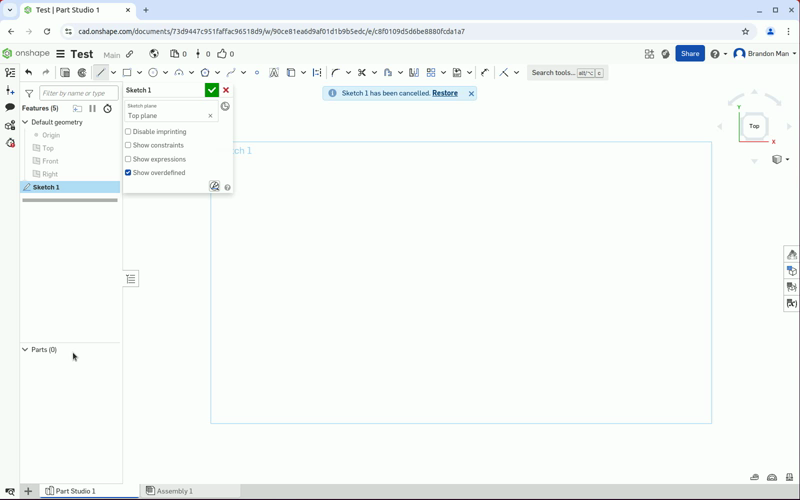
key_down(shift)
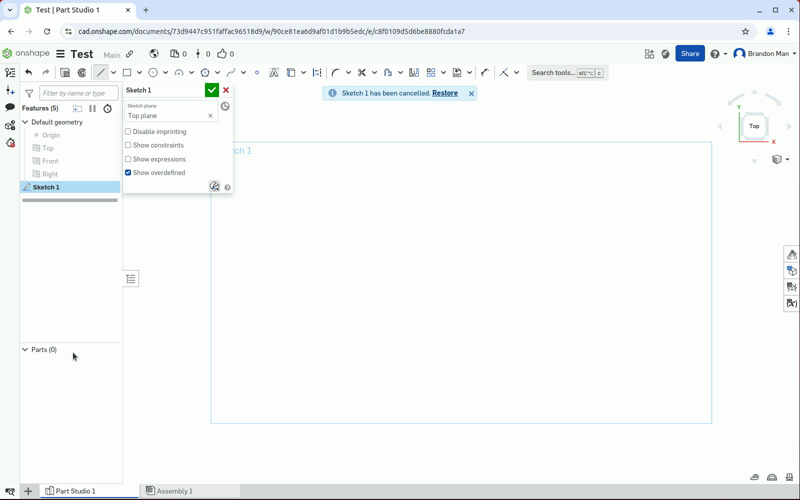
mouse_move(398, 233)
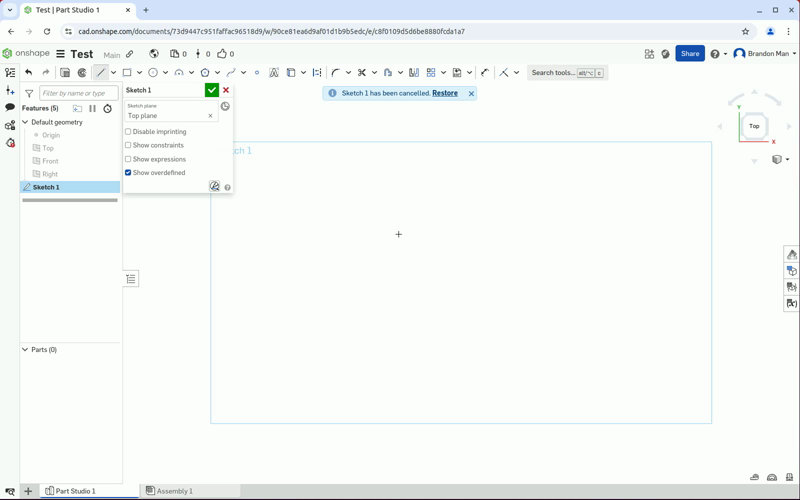
click(398, 233)
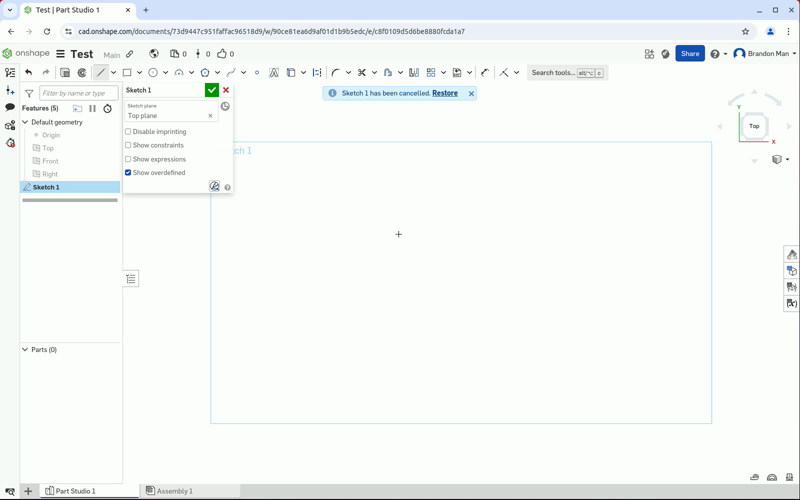
key_up(shift)
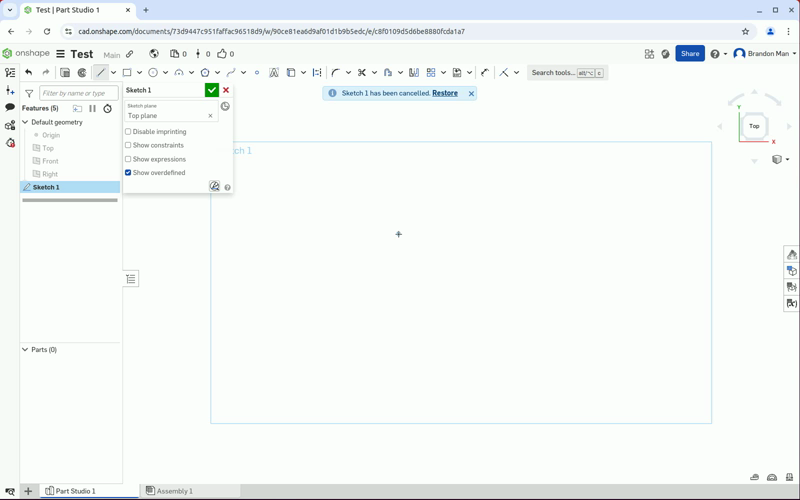
key_down(shift)
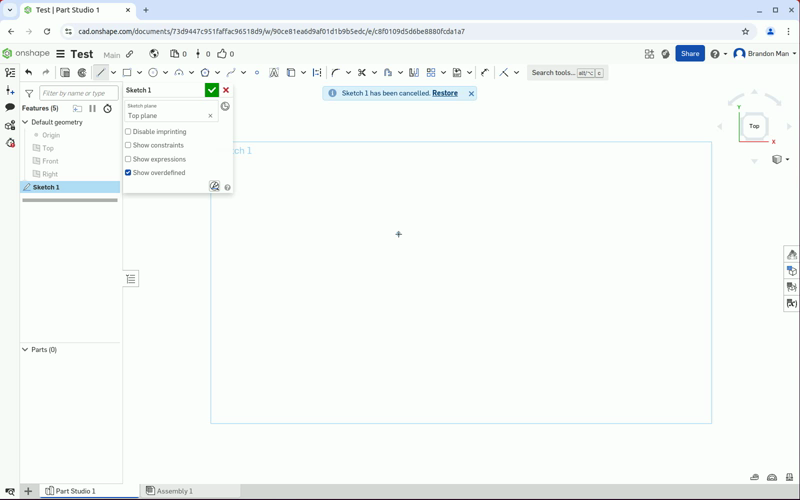
mouse_move(522, 233)
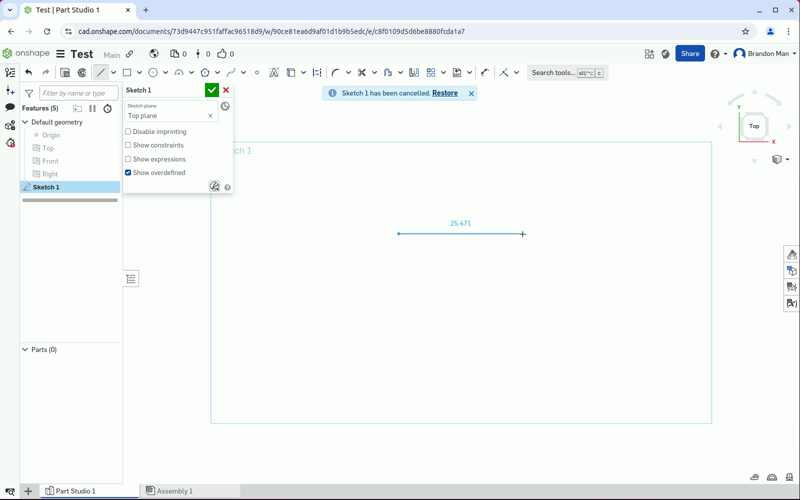
click(522, 233)
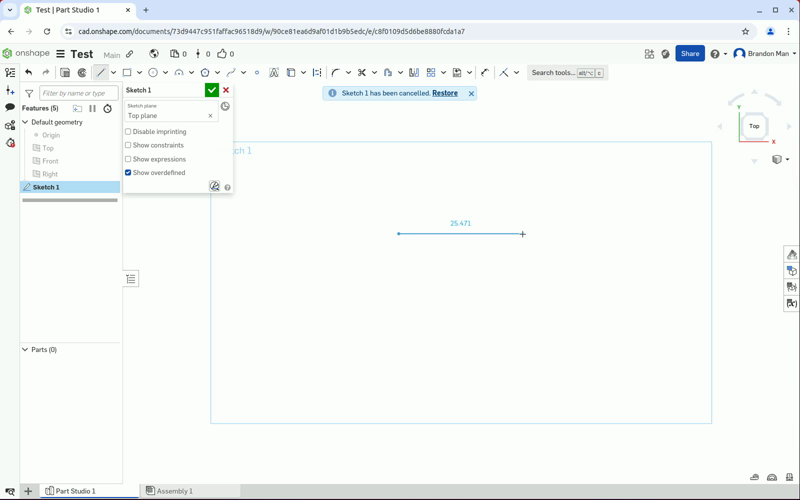
key_up(shift)
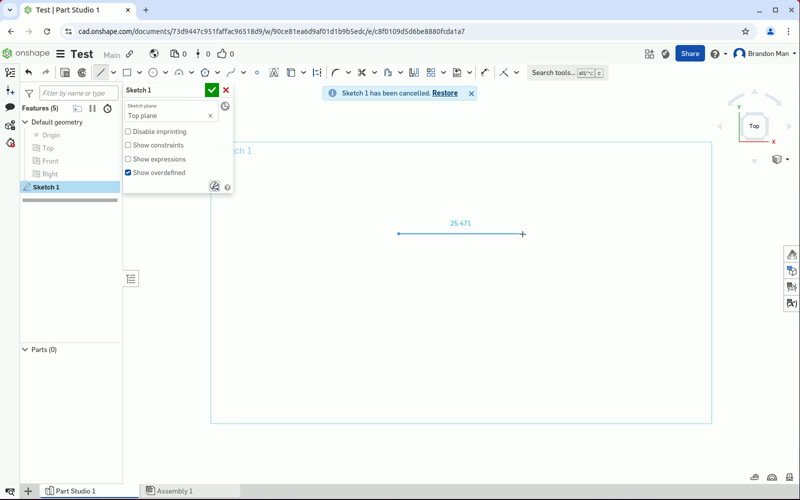
key_down(shift)
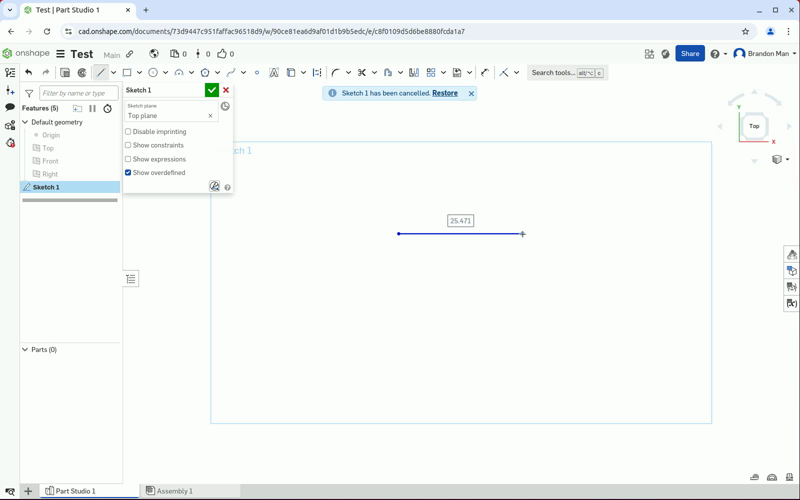
mouse_move(552, 233)
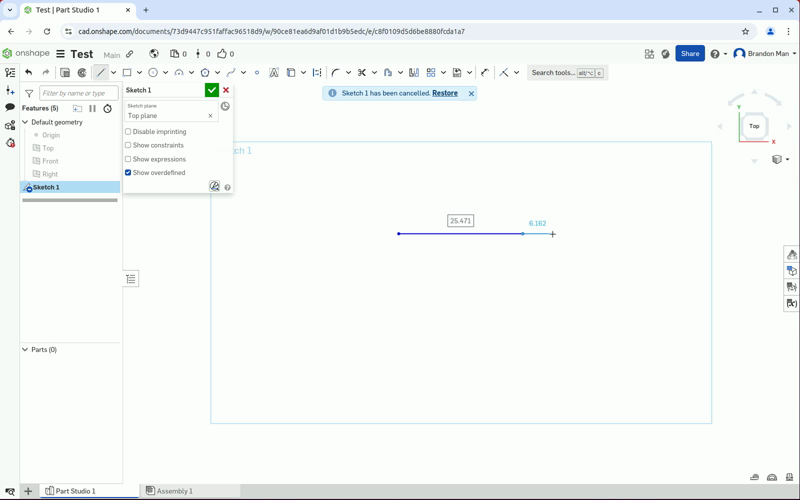
mouse_move(522, 227)
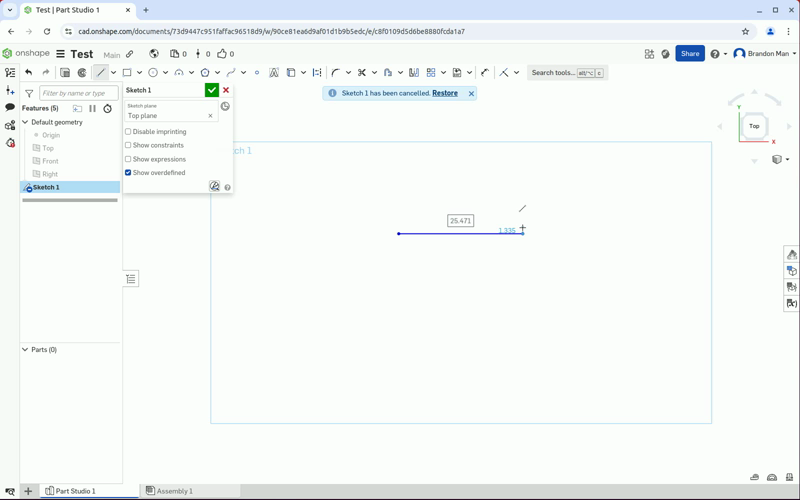
scroll(6)
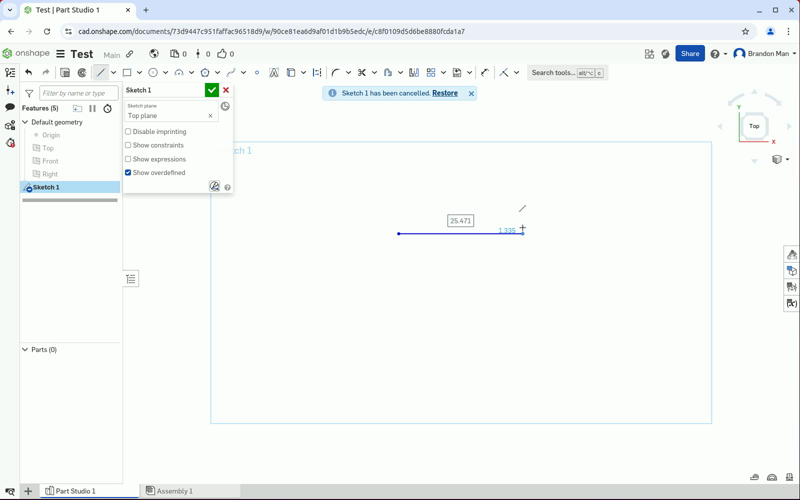
scroll(6)
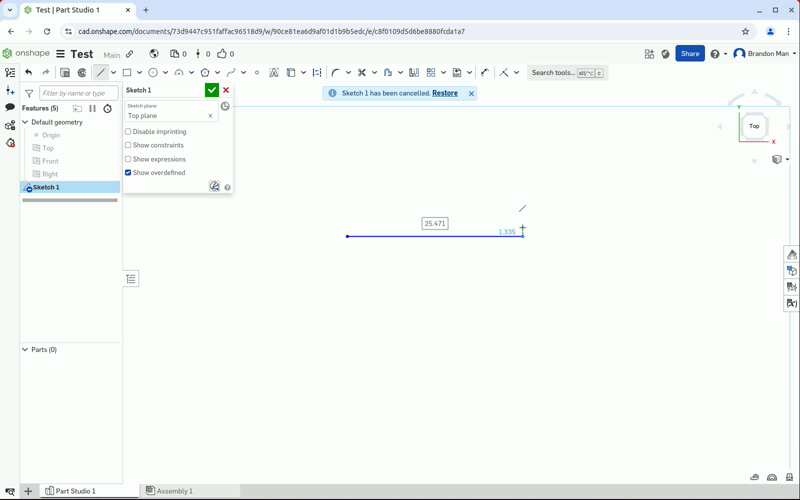
scroll(6)
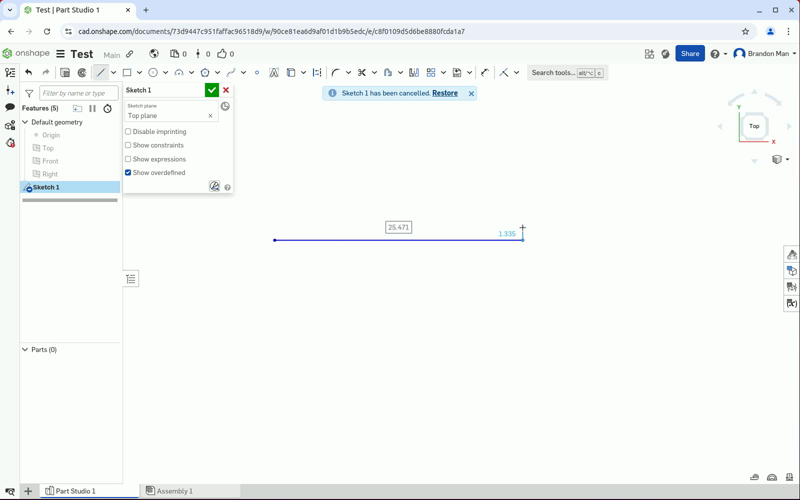
scroll(6)
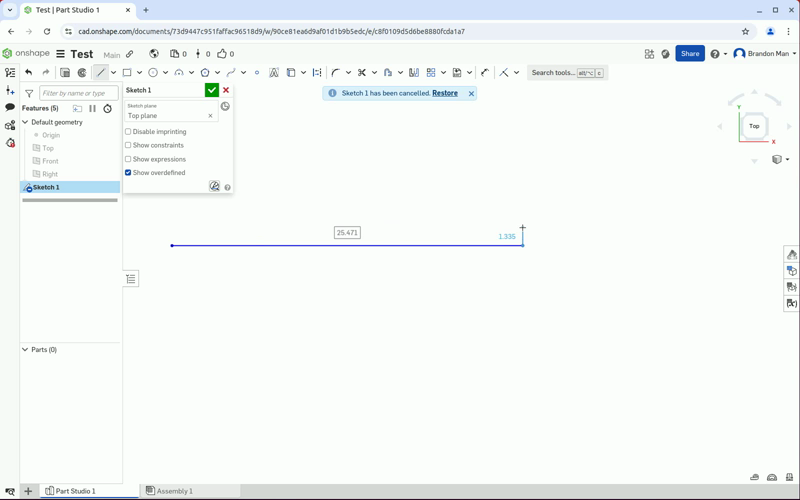
scroll(6)
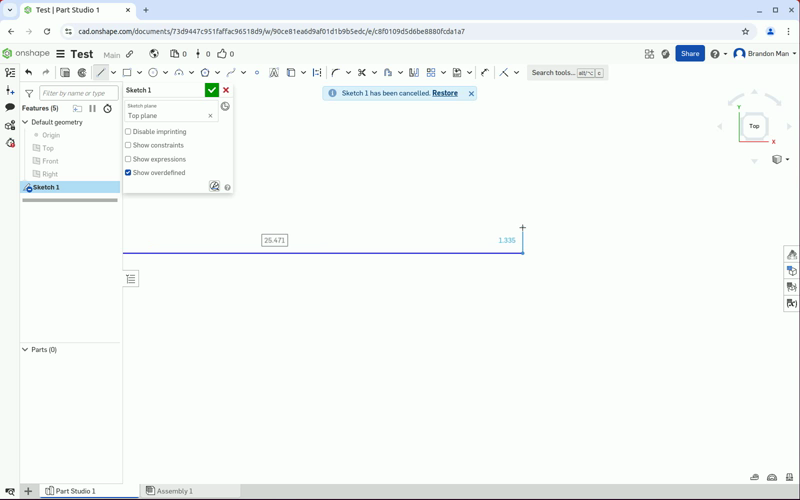
scroll(6)
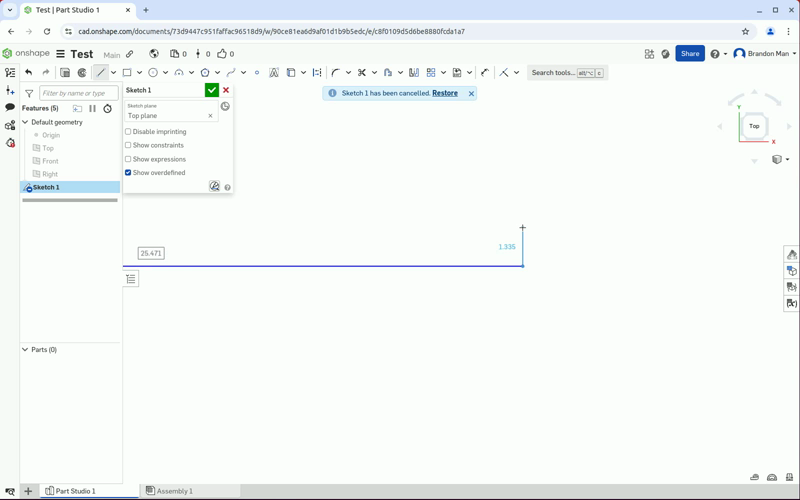
scroll(6)
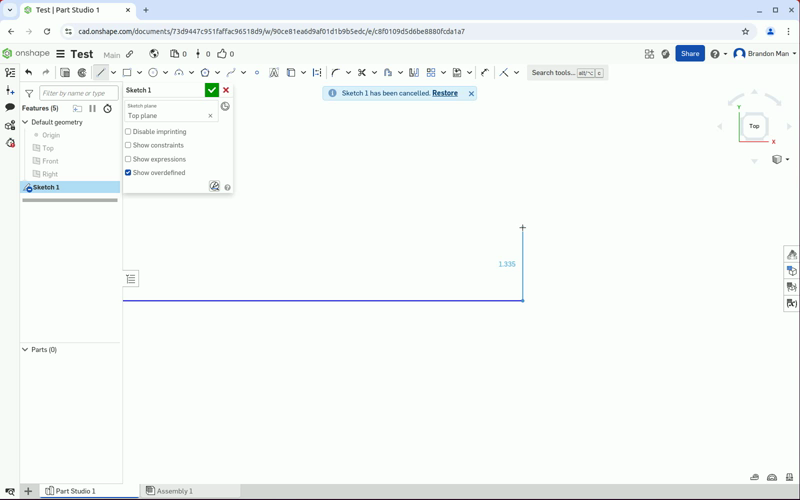
click(522, 227)
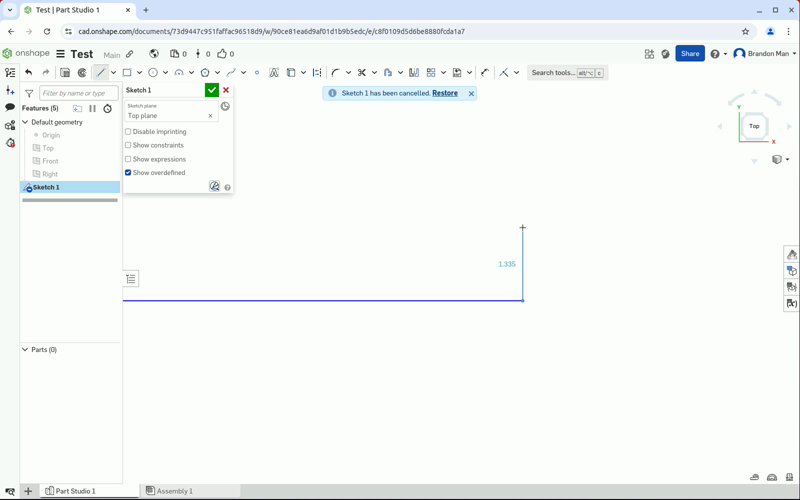
scroll(-6)
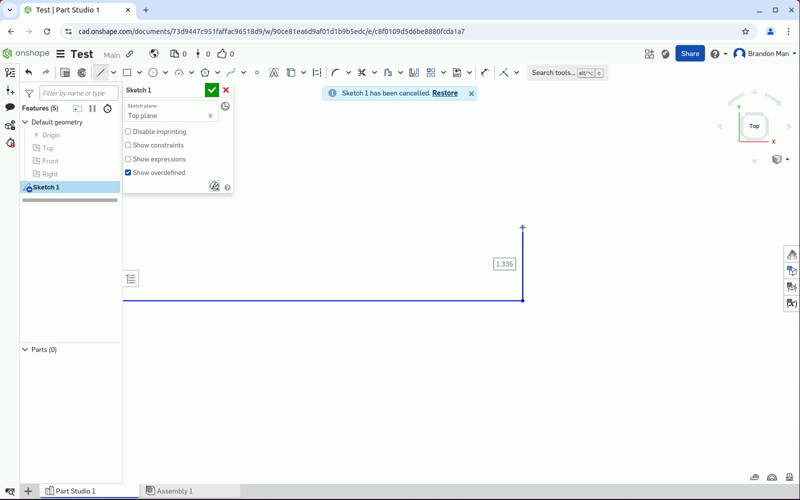
scroll(-6)
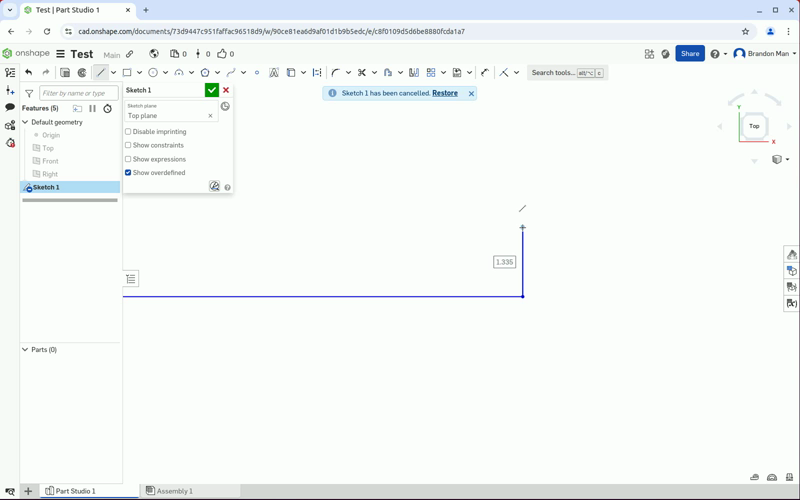
scroll(-6)
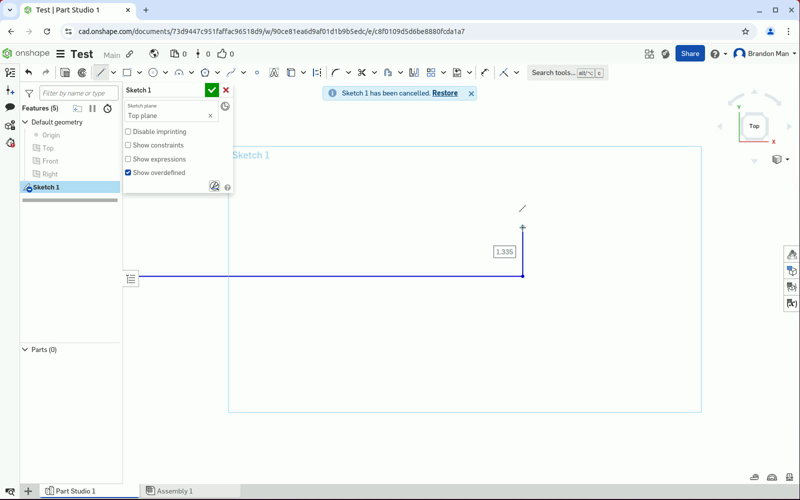
scroll(-6)
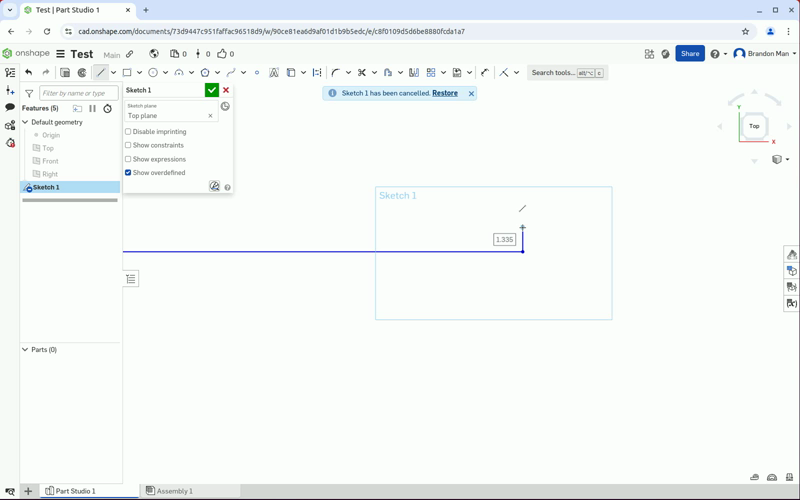
scroll(-6)
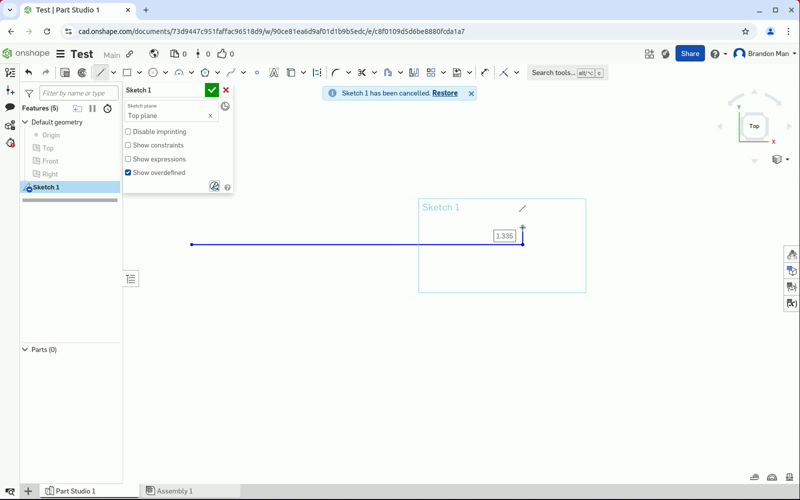
scroll(-6)
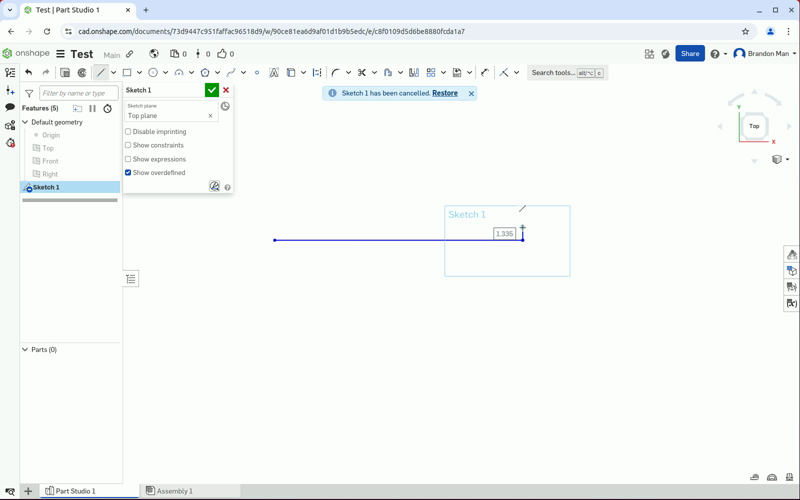
scroll(-6)
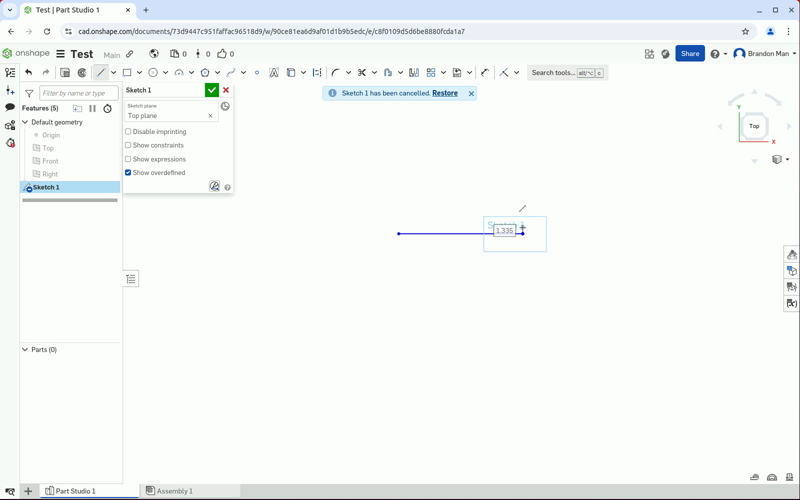
key_up(shift)
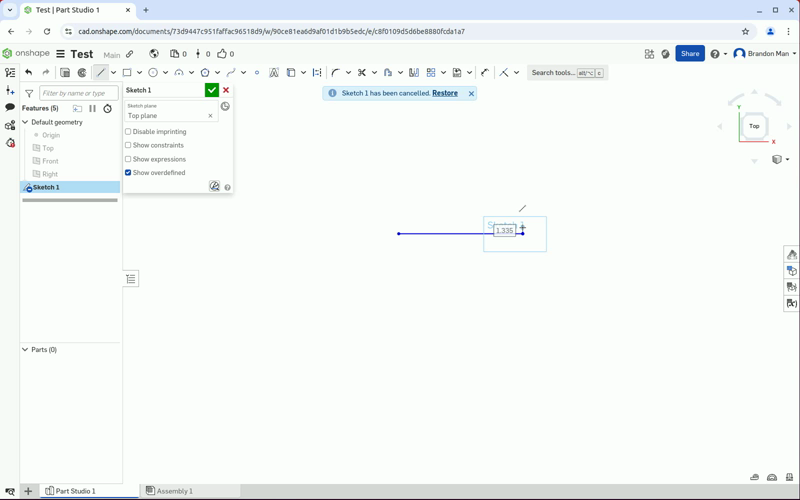
key_down(shift)
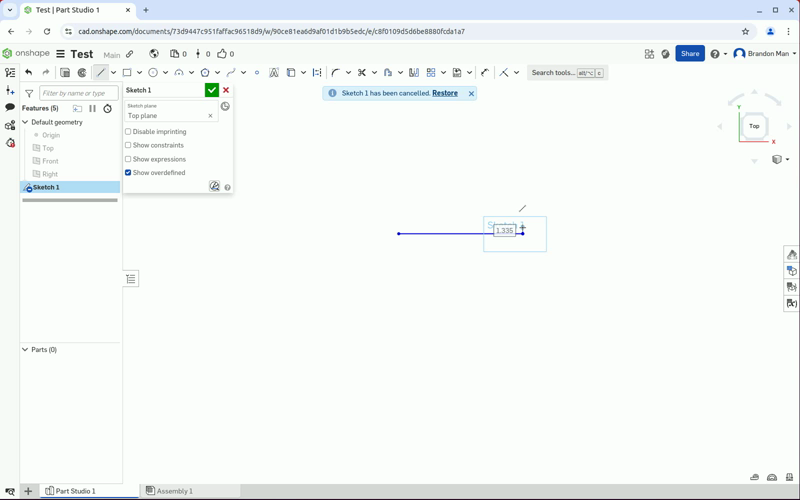
mouse_move(398, 227)
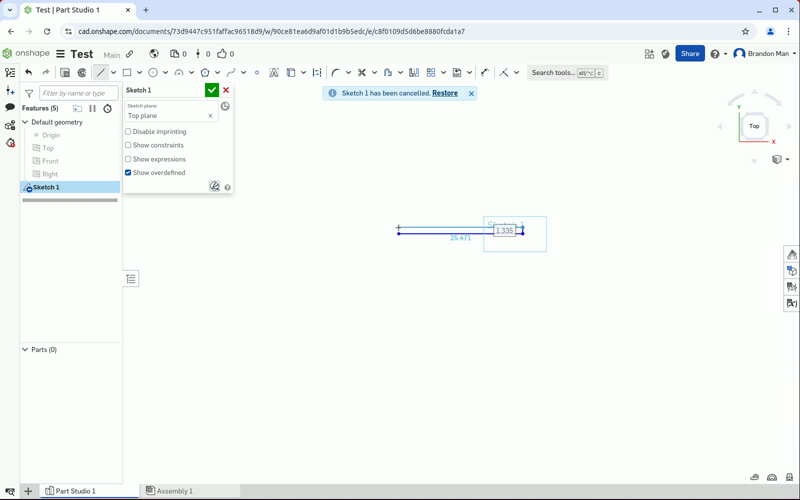
click(398, 227)
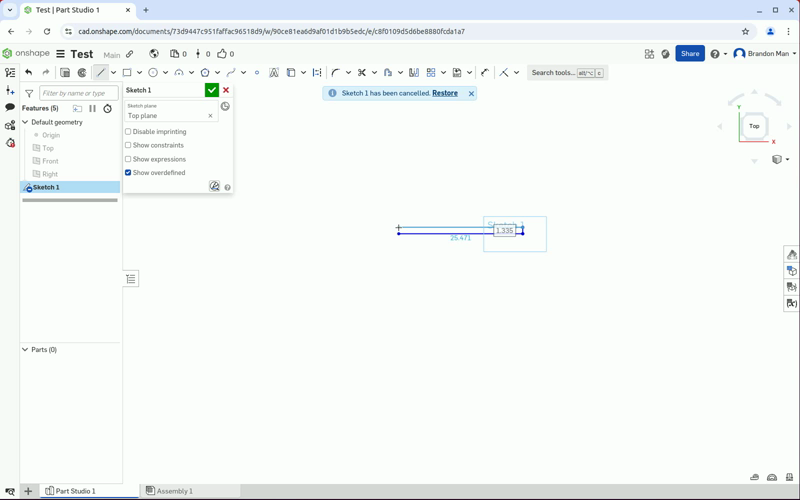
key_up(shift)
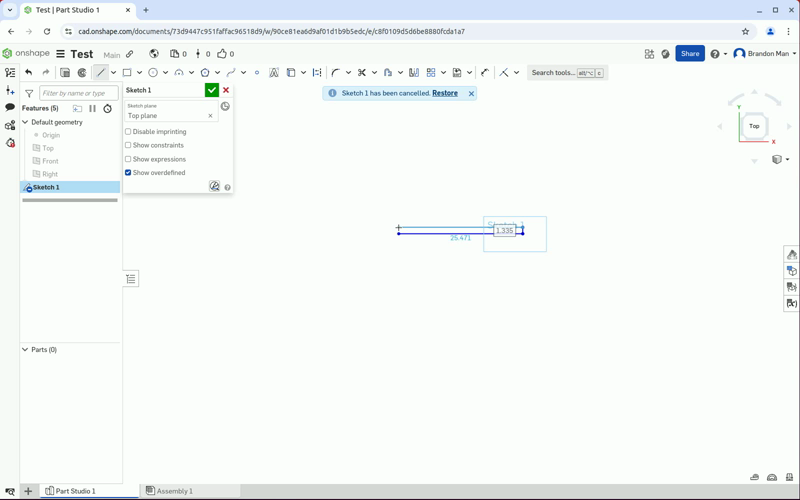
mouse_move(428, 227)
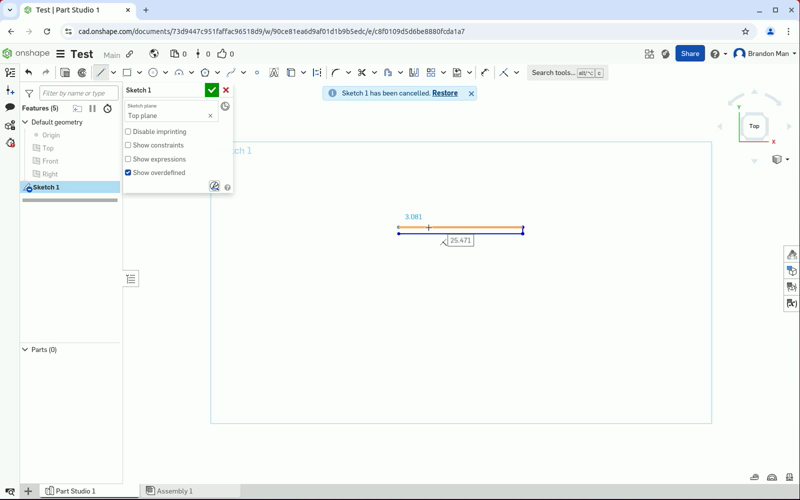
key_down(shift)
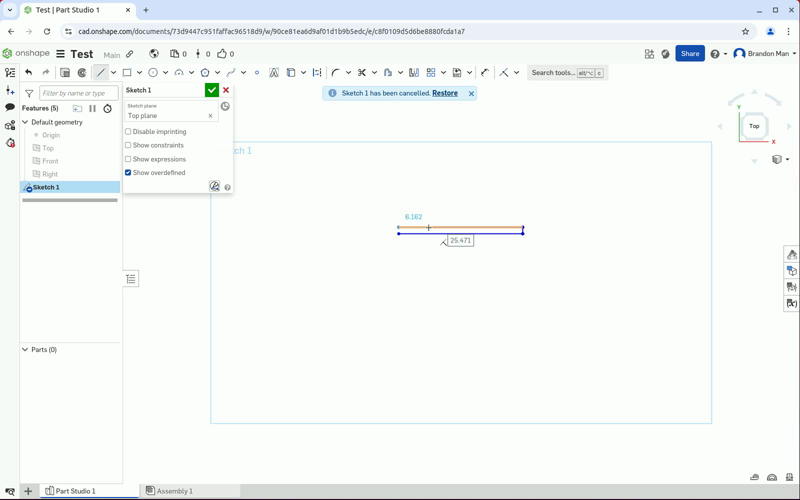
mouse_move(398, 233)
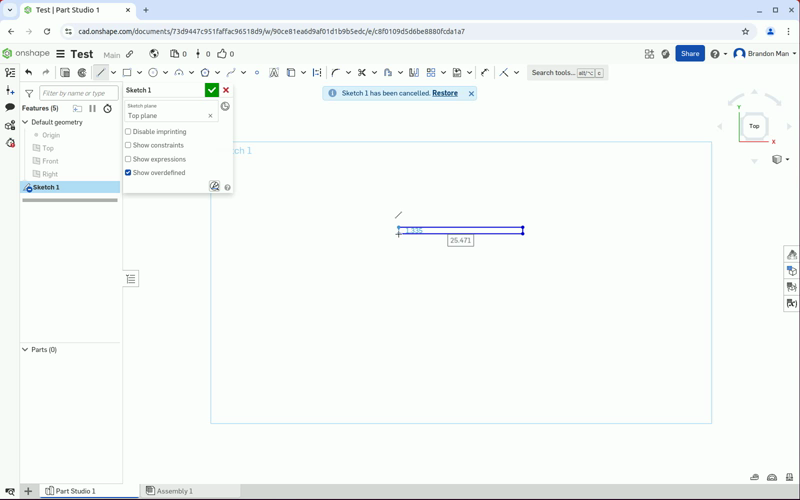
scroll(6)
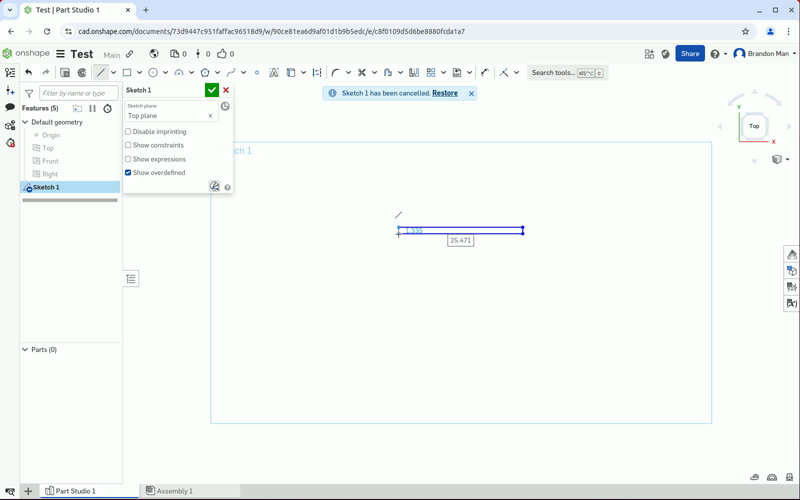
scroll(6)
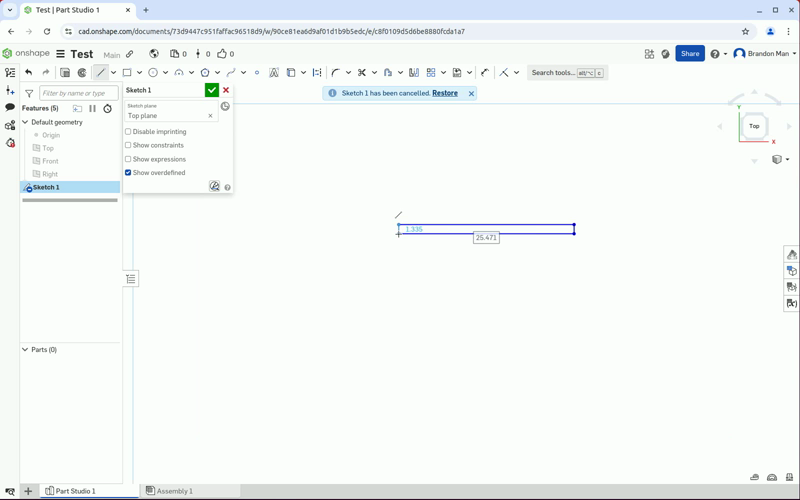
scroll(6)
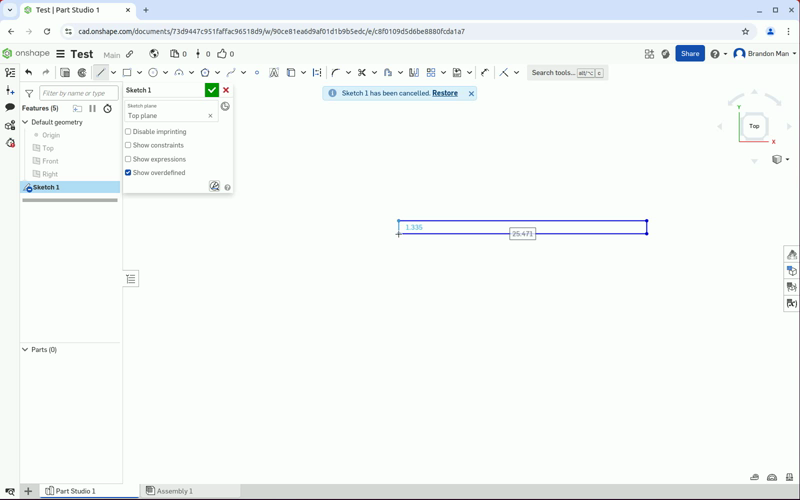
scroll(6)
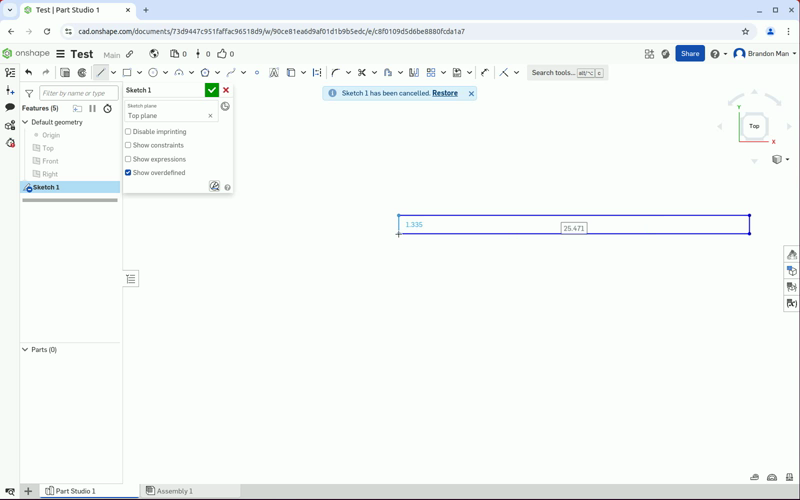
scroll(6)
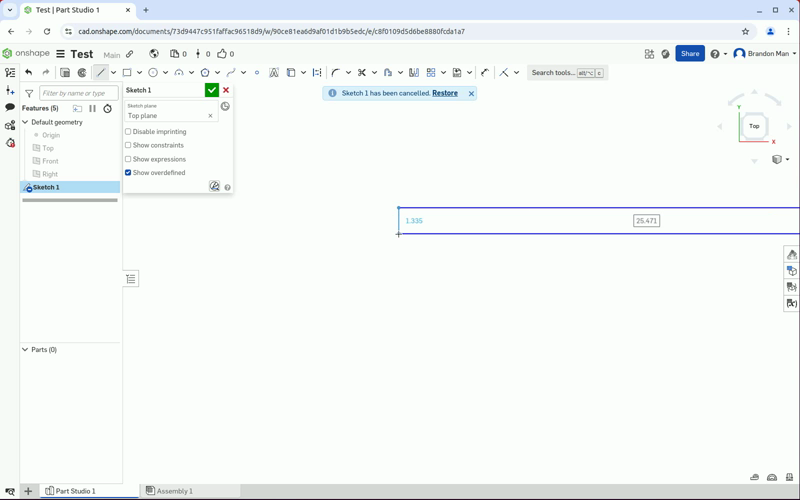
scroll(6)
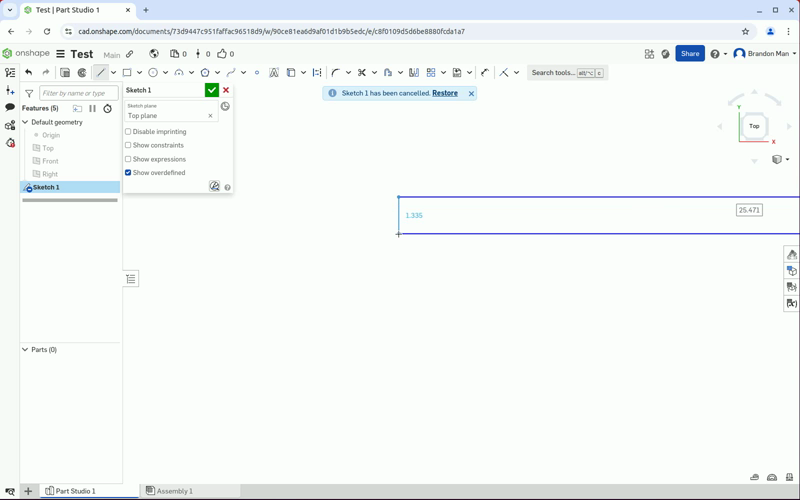
scroll(6)
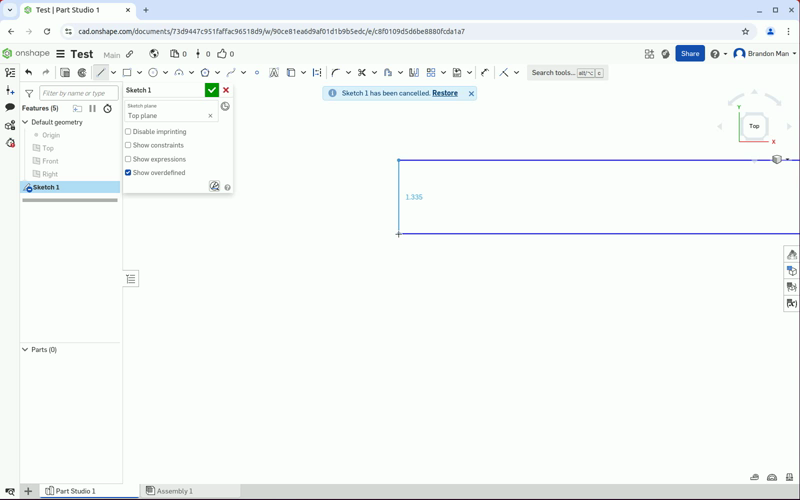
key_up(shift)
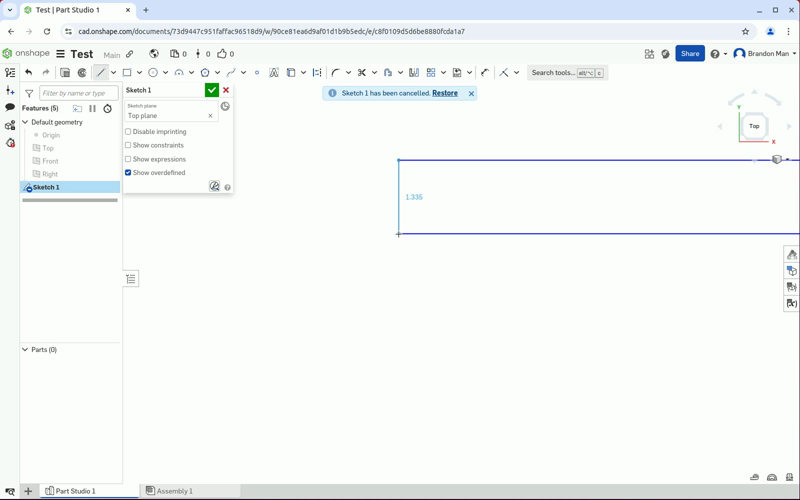
click(398, 233)
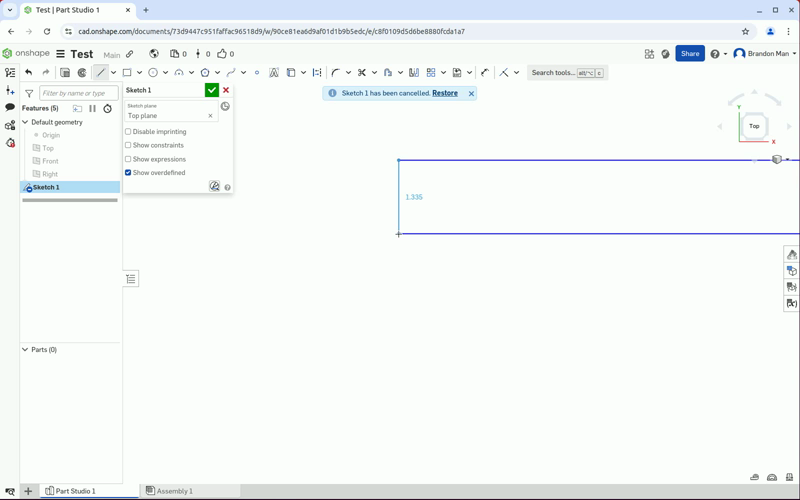
scroll(-6)
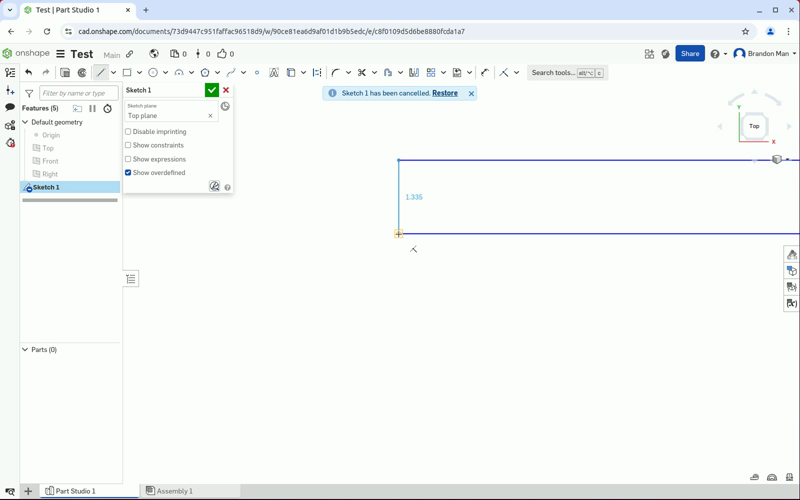
scroll(-6)
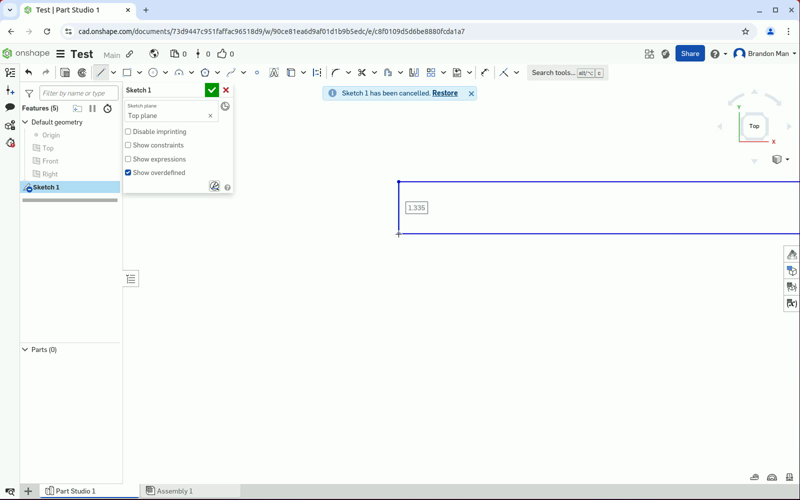
scroll(-6)
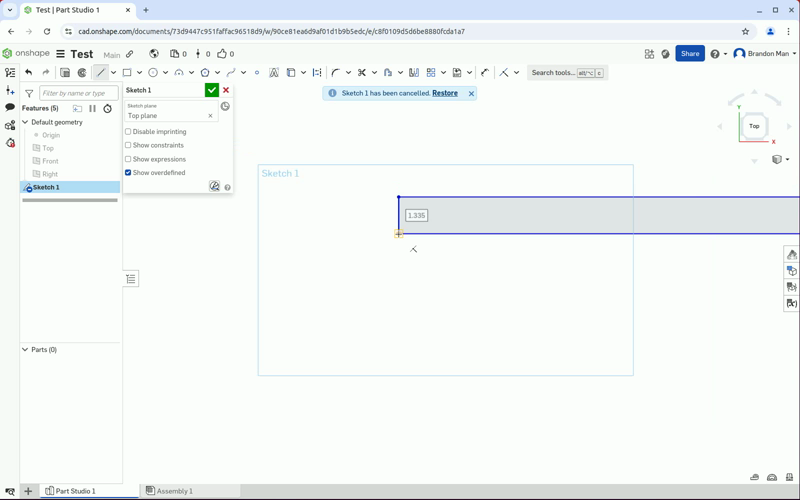
scroll(-6)
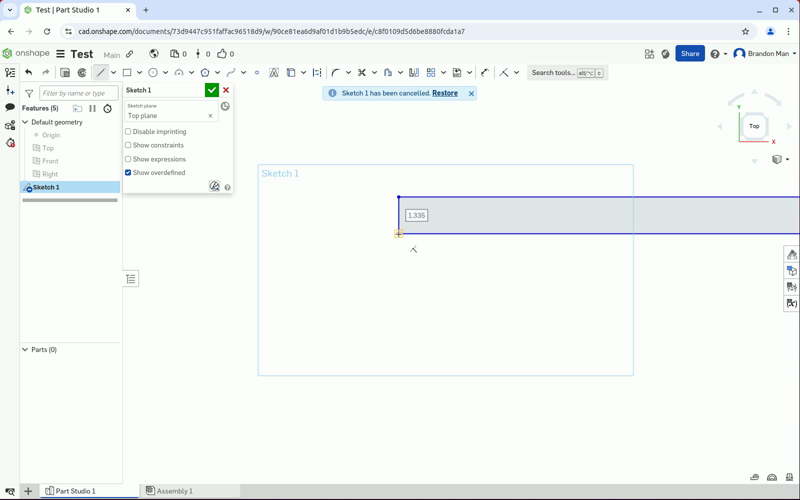
scroll(-6)
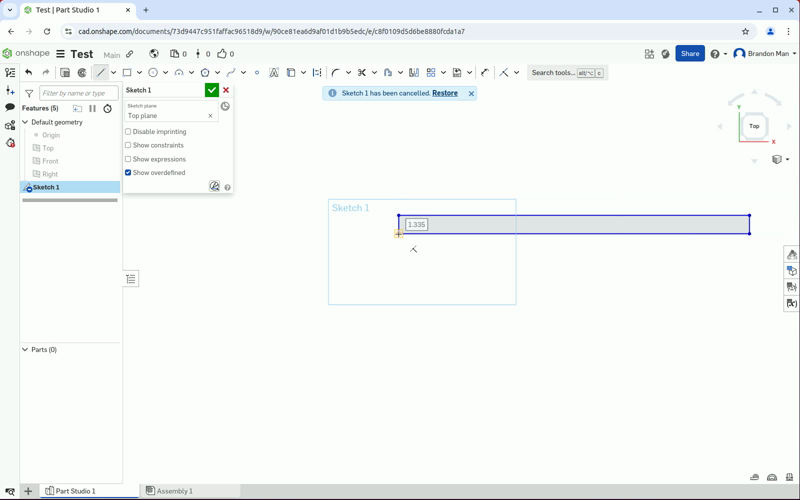
scroll(-6)
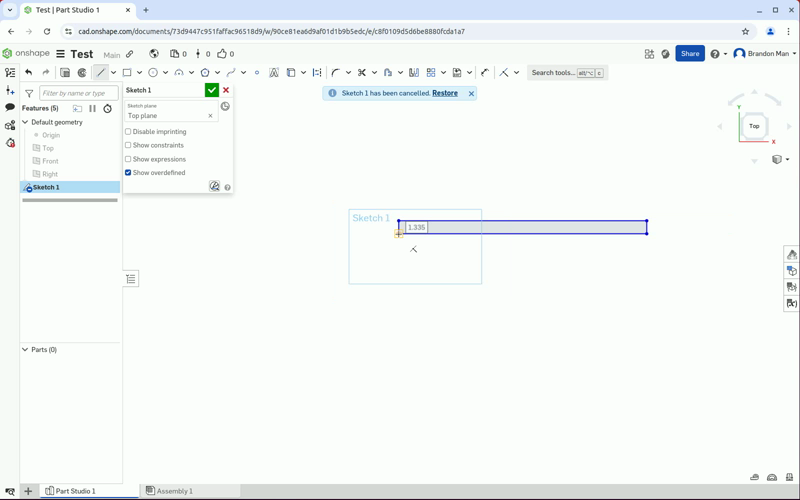
scroll(-6)
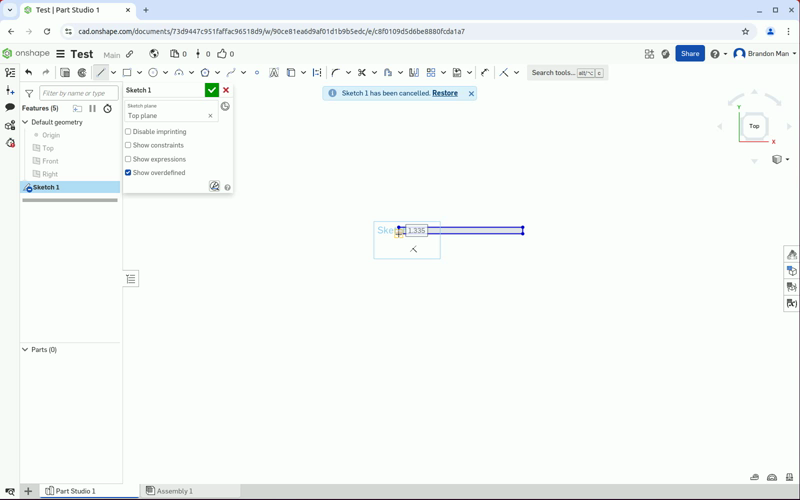
key(esc)
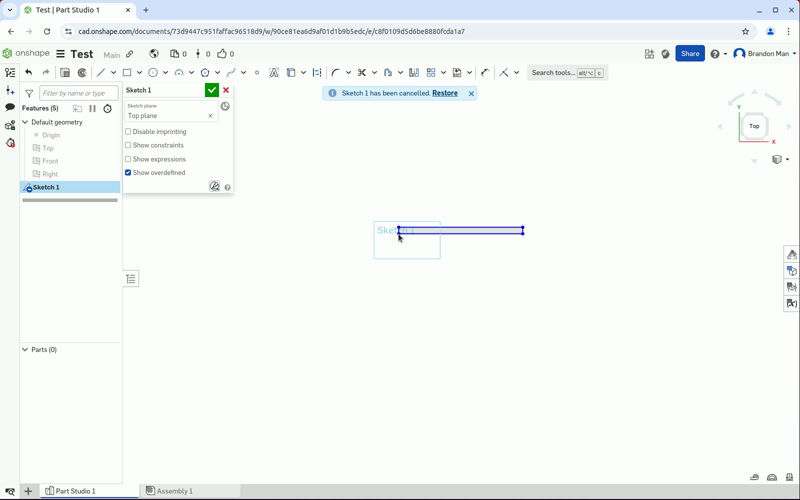
mouse_move(464, 227)
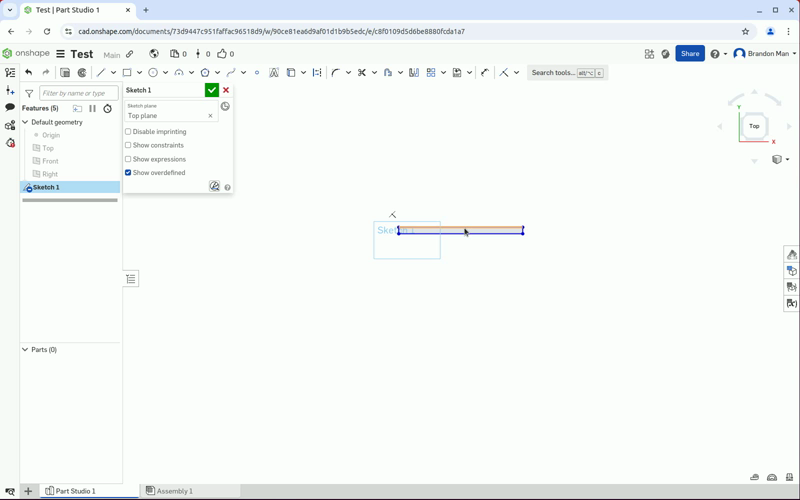
scroll(6)
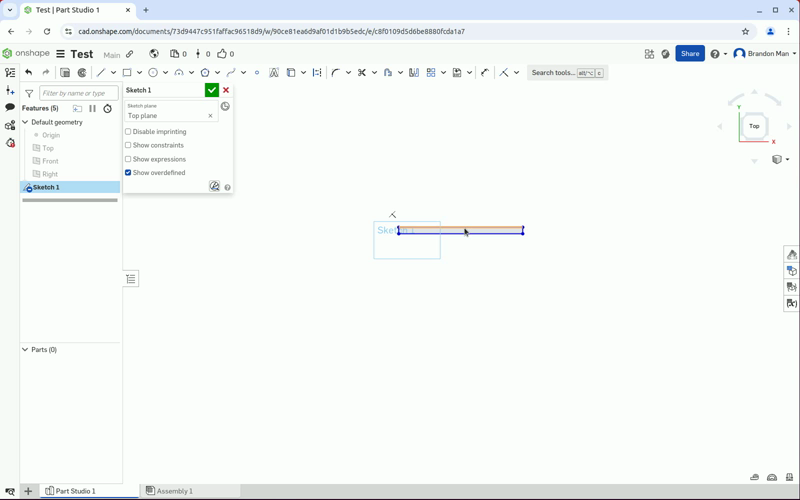
scroll(6)
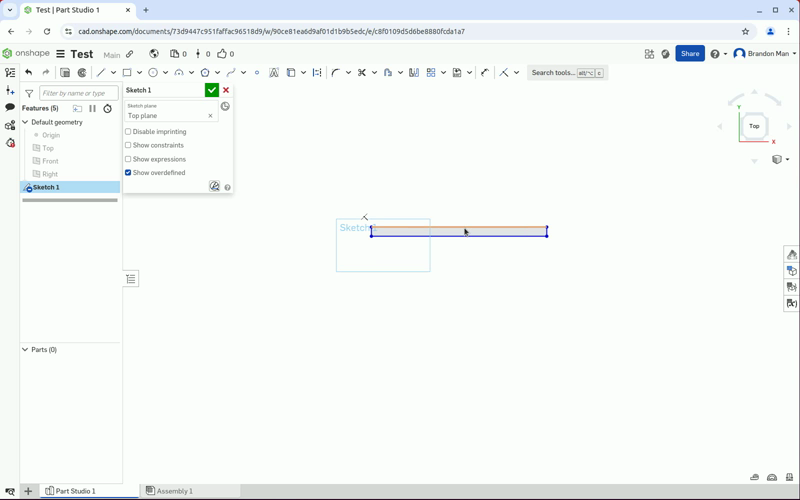
scroll(6)
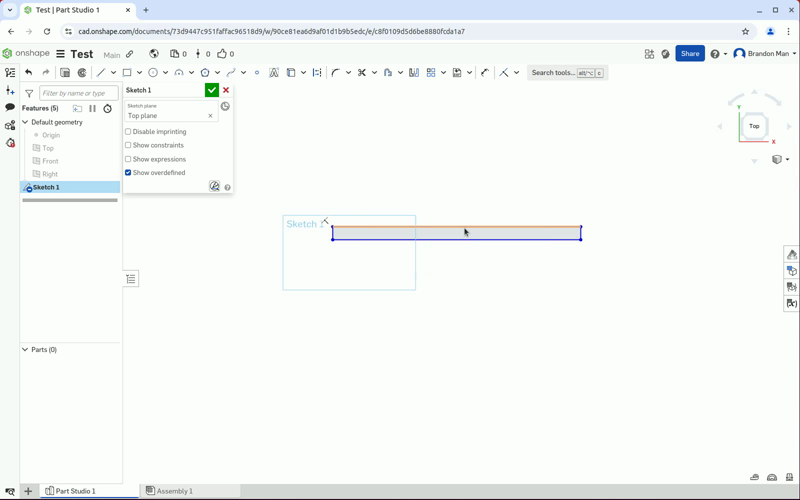
scroll(6)
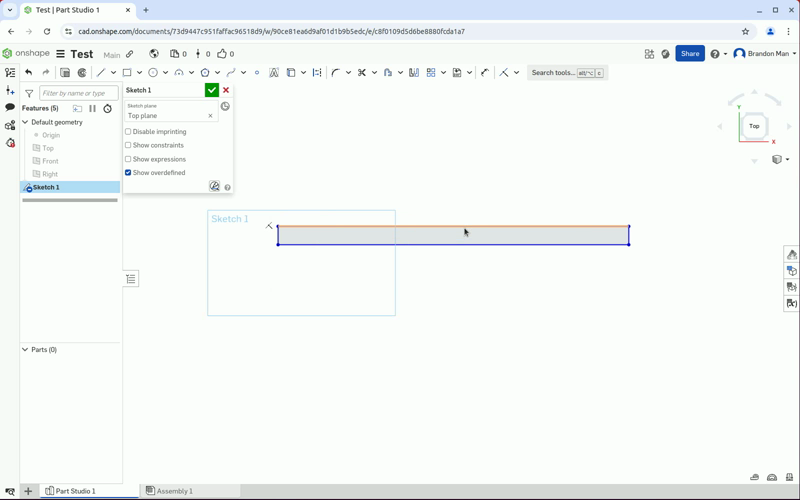
scroll(6)
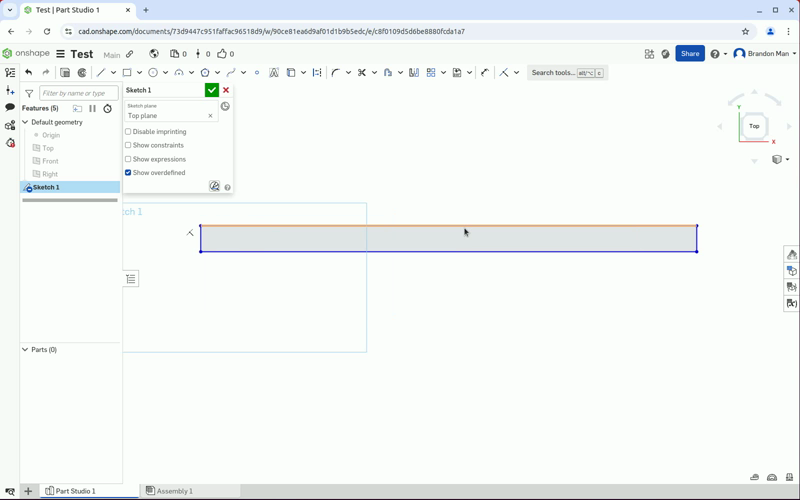
scroll(6)
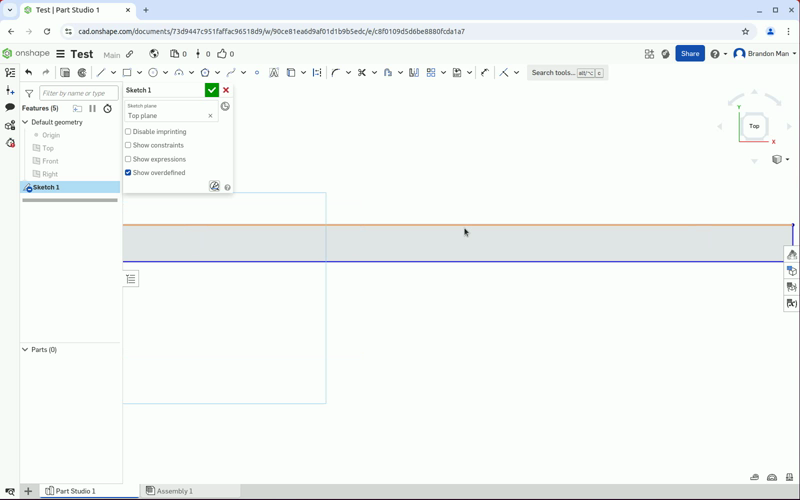
scroll(6)
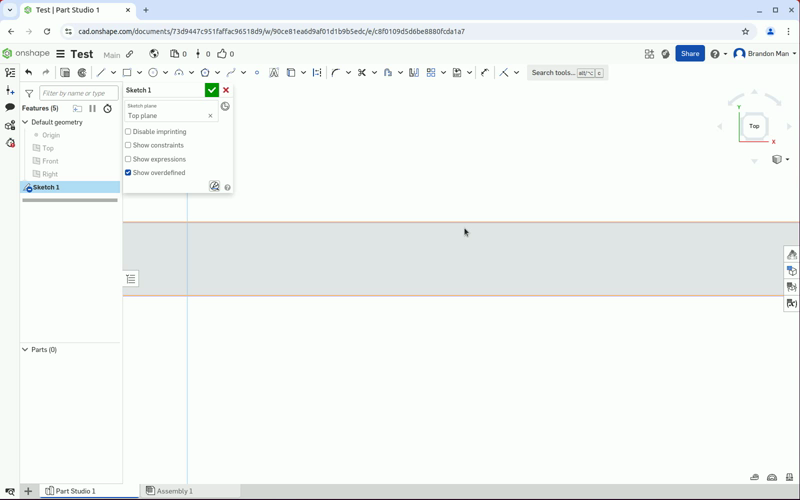
click(464, 227)
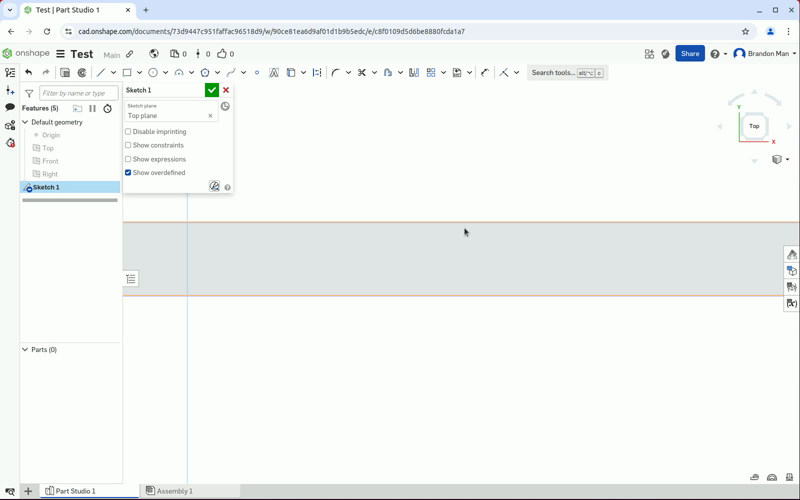
scroll(-6)
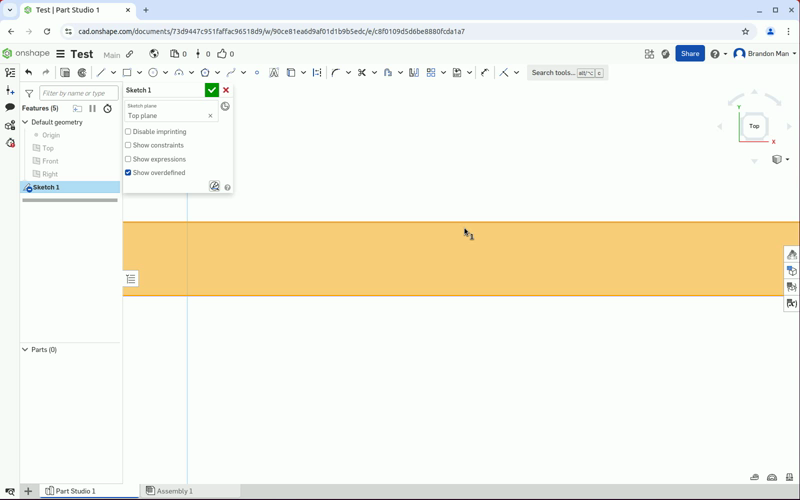
scroll(-6)
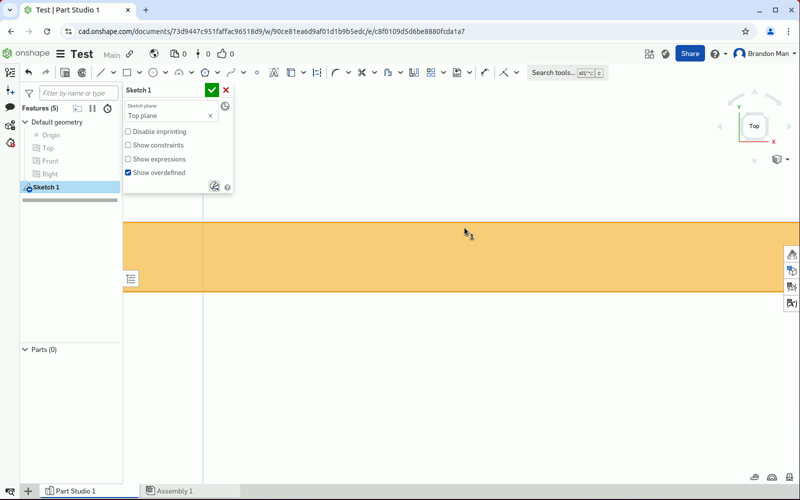
scroll(-6)
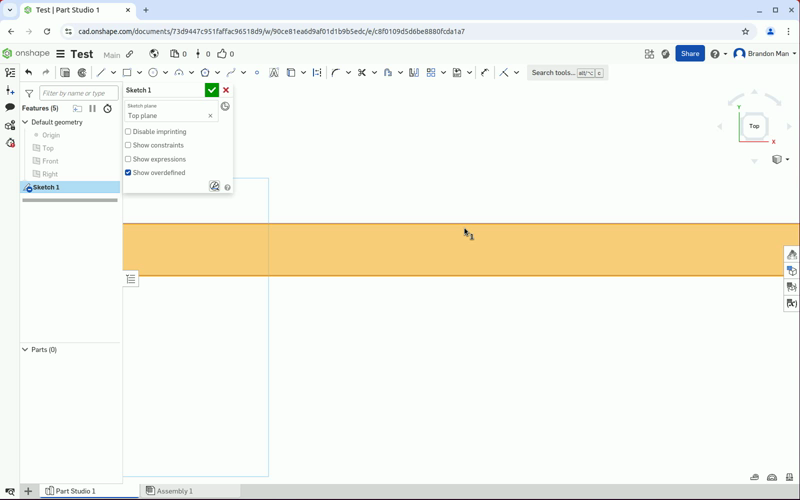
scroll(-6)
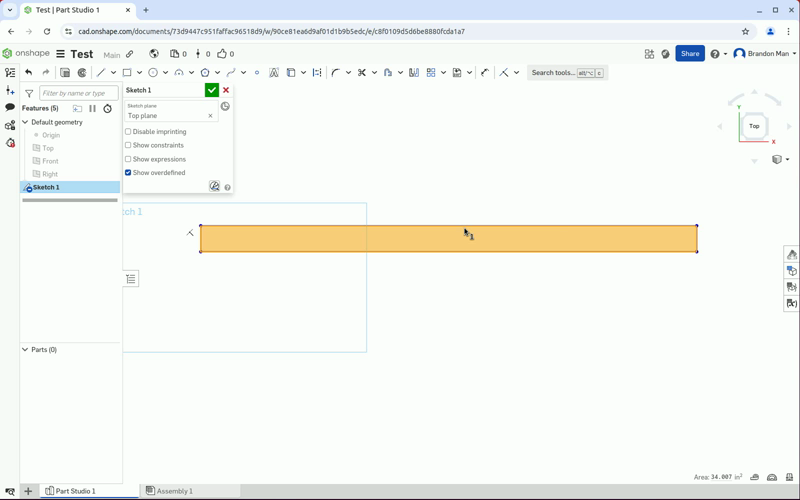
scroll(-6)
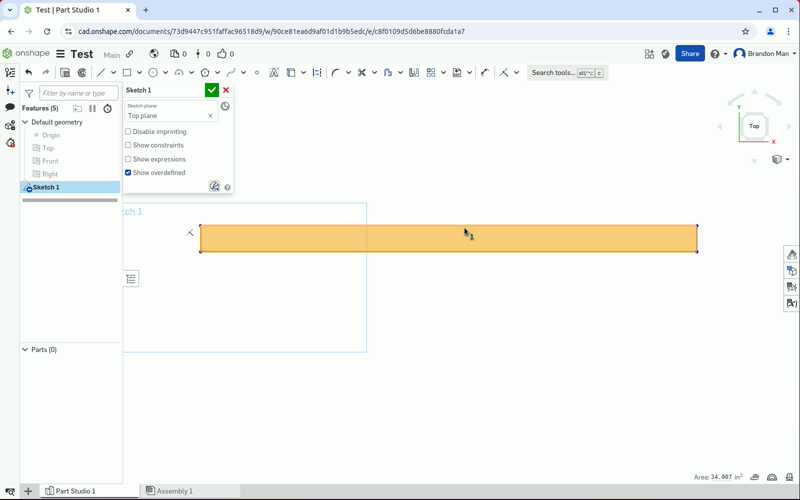
scroll(-6)
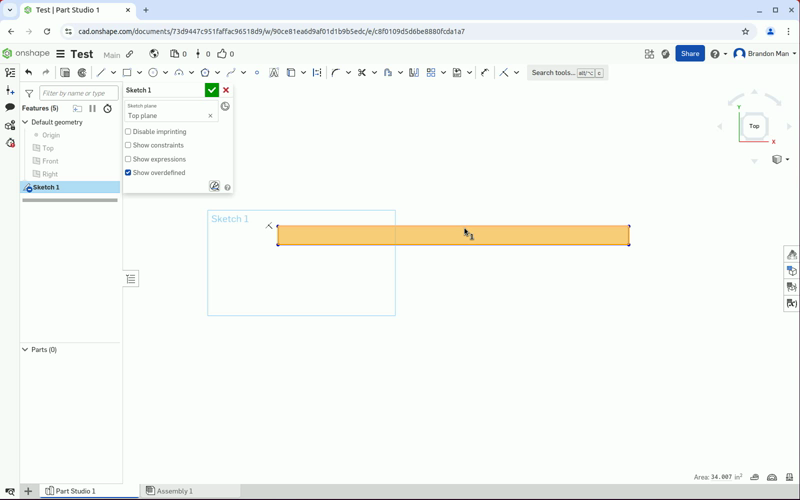
scroll(-6)
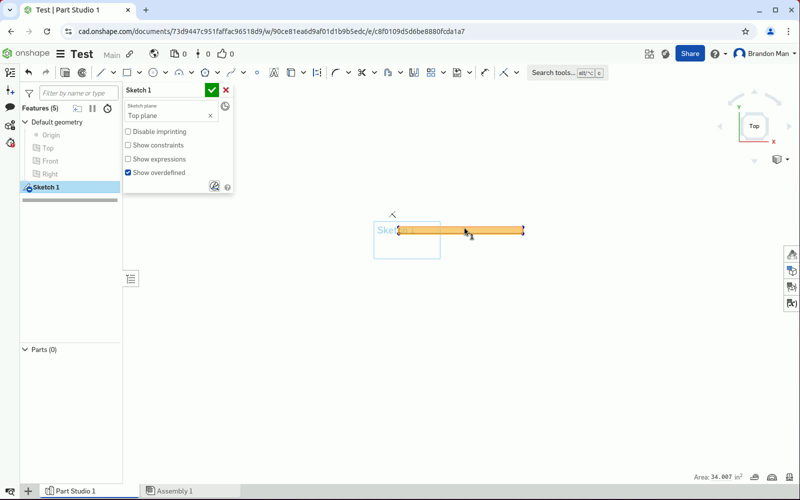
mouse_move(73, 352)
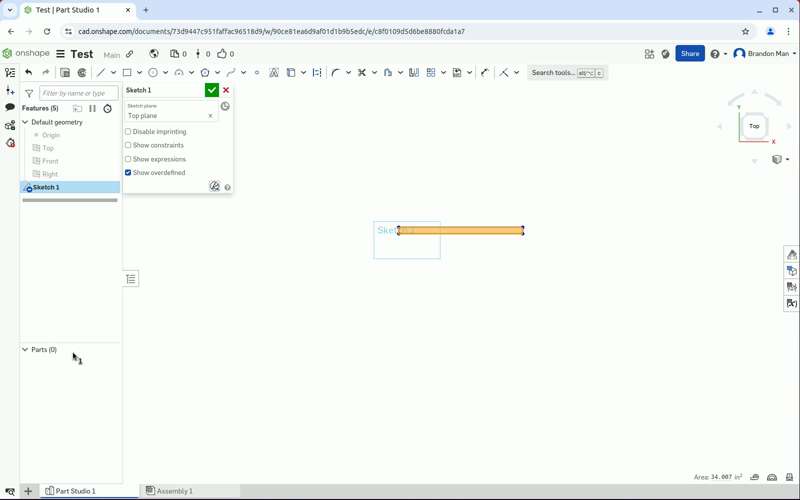
key(shift+y)
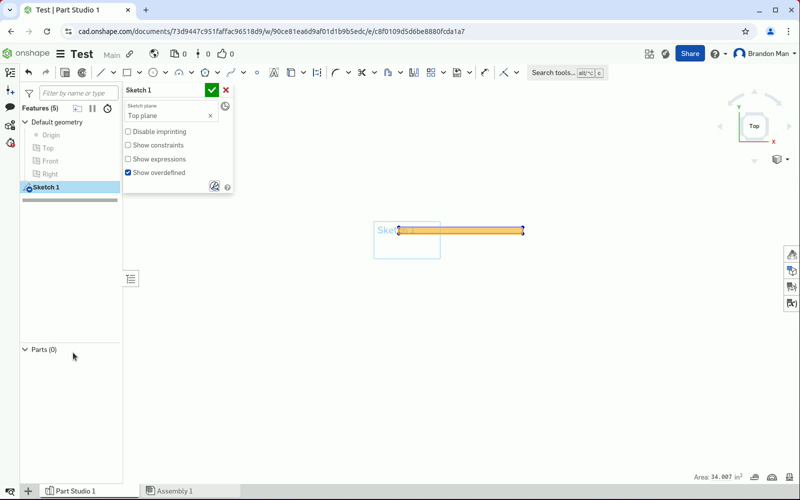
key(shift+e)
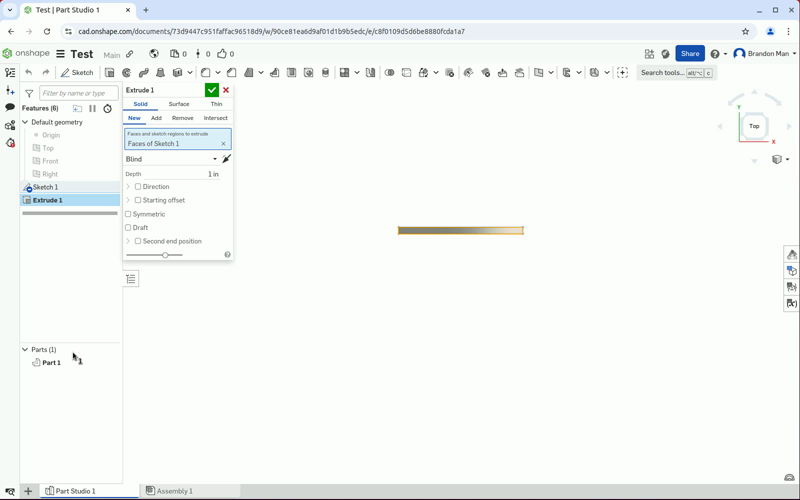
mouse_move(143, 106)
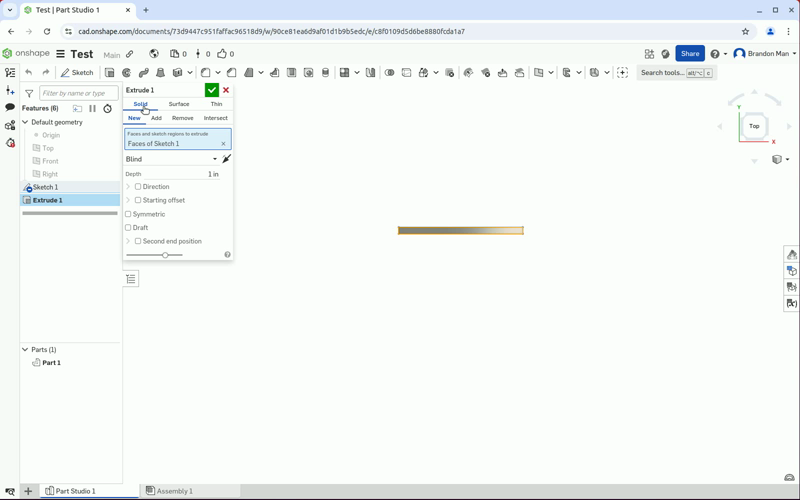
click(143, 106)
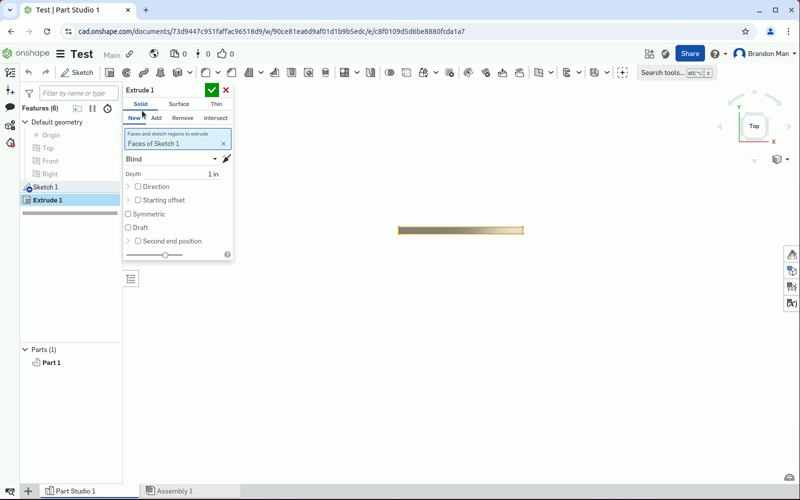
mouse_move(137, 120)
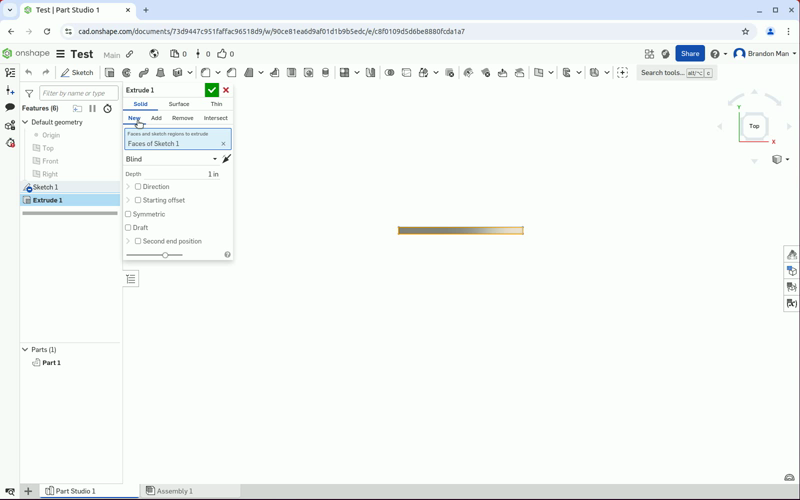
click(137, 120)
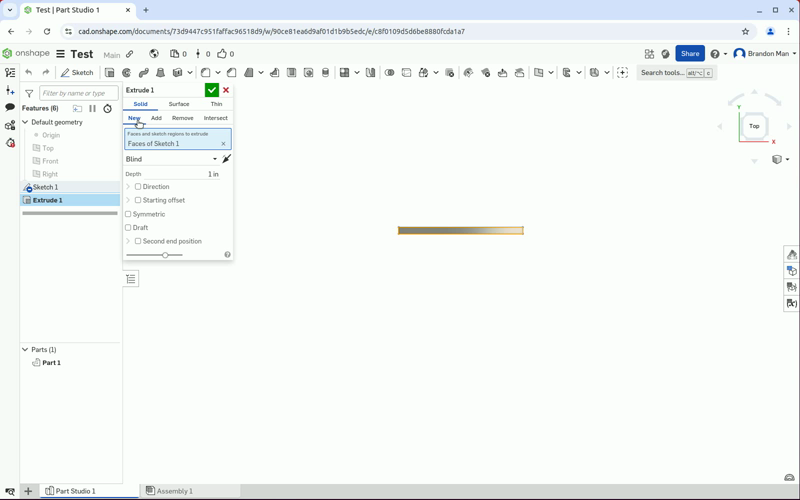
key(tab, 4)
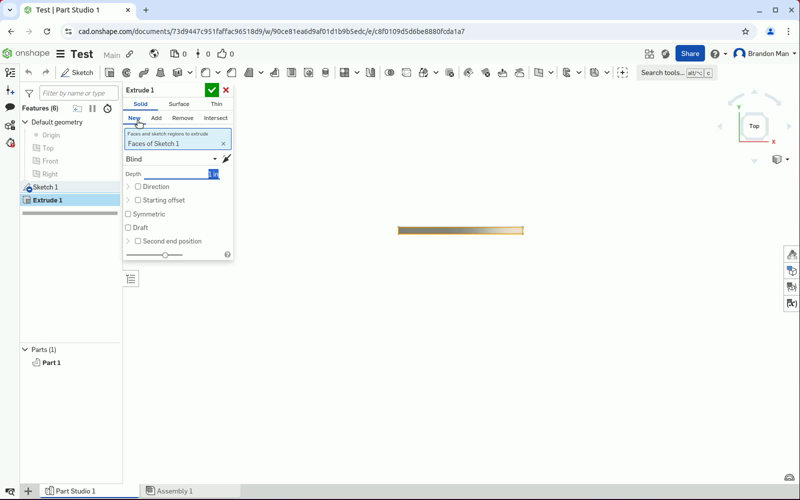
text(1.444)
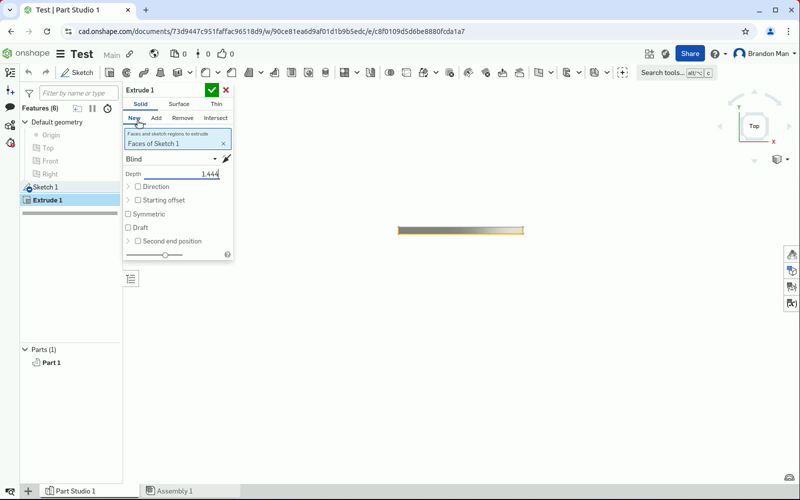
key(enter)
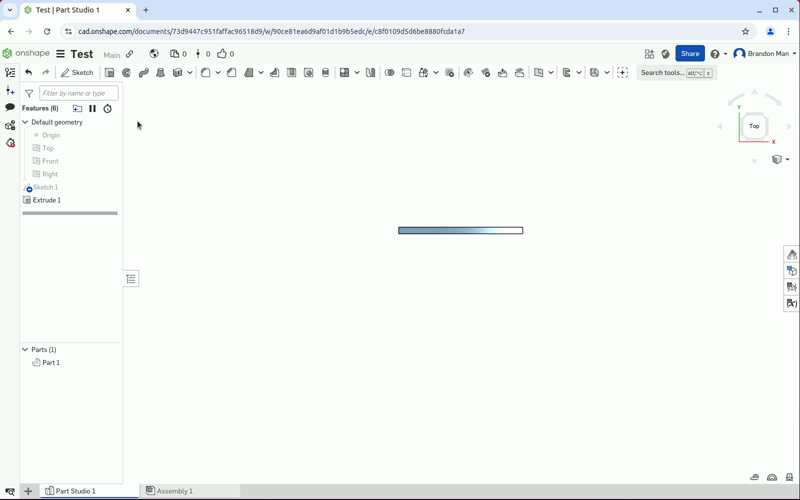
key(shift+h)
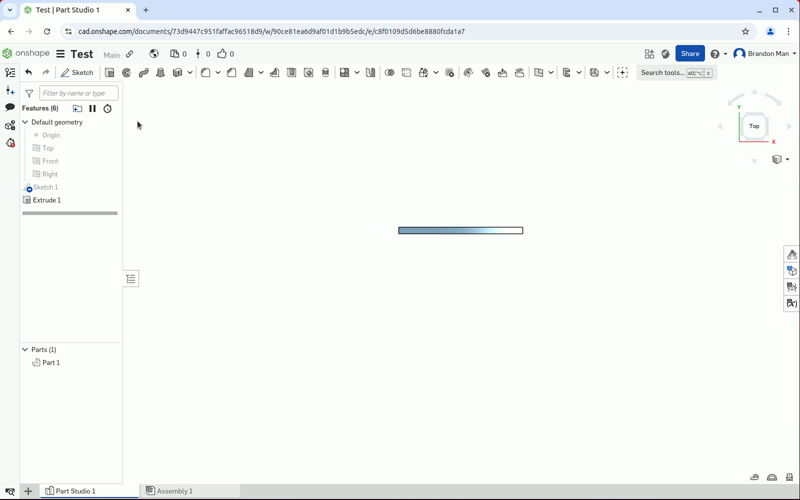
key(shift+h)
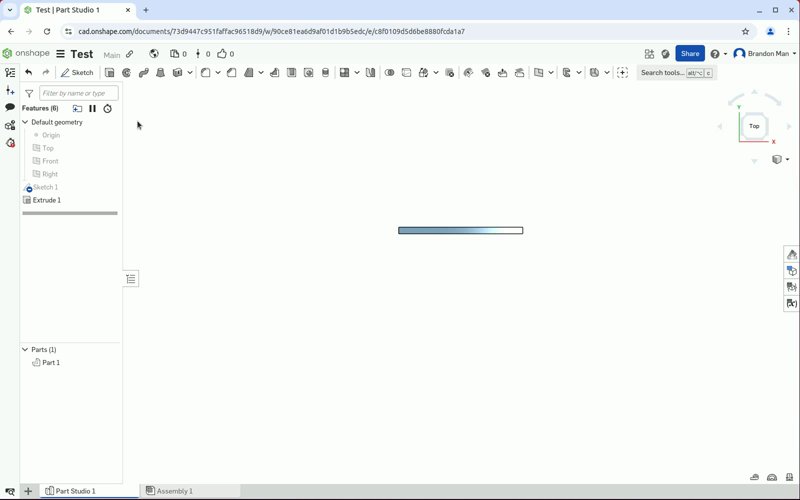
mouse_move(73, 189)
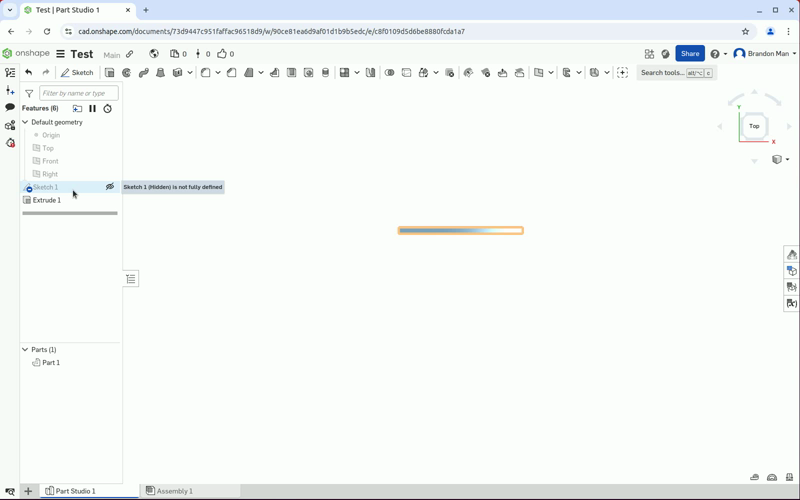
click(73, 189)
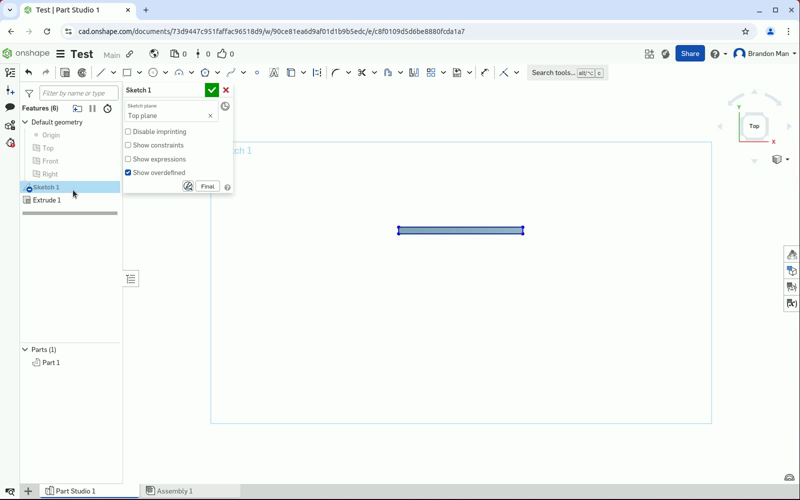
mouse_move(229, 92)
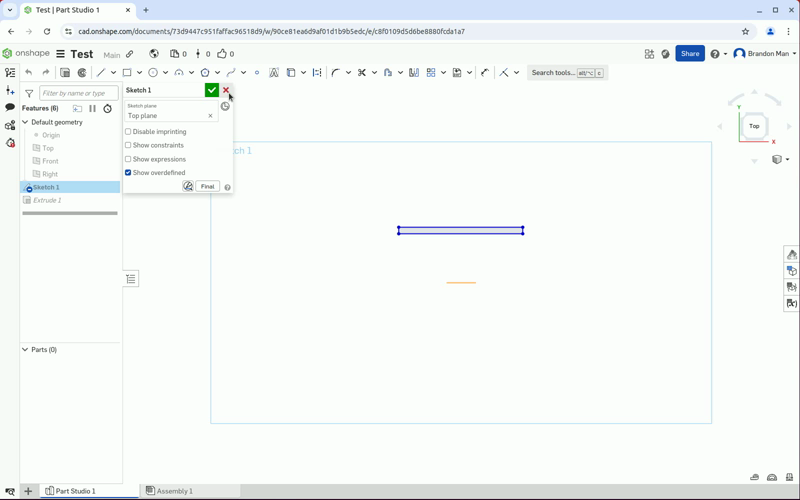
click(229, 92)
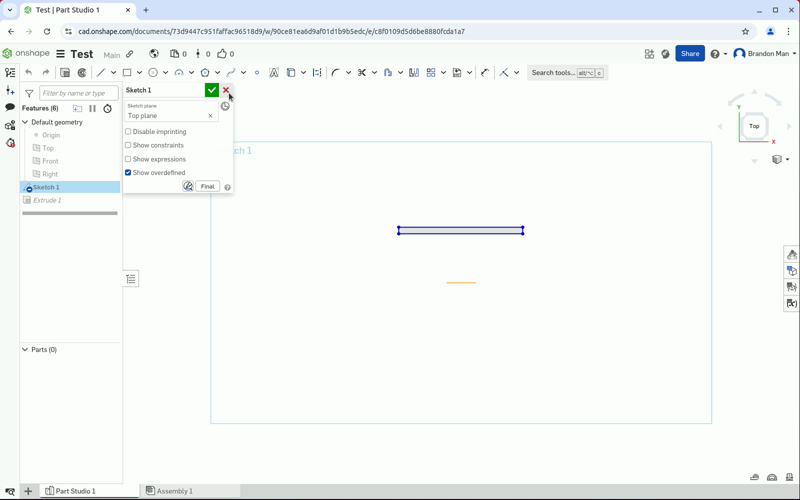
key(shift+s)
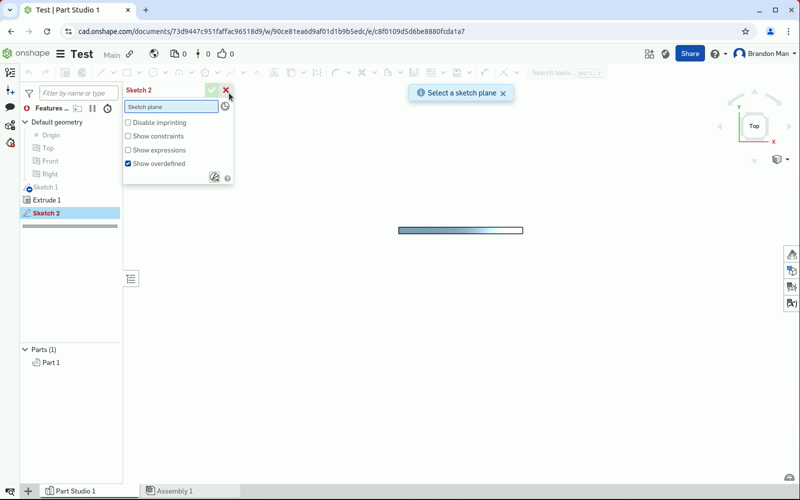
mouse_move(73, 150)
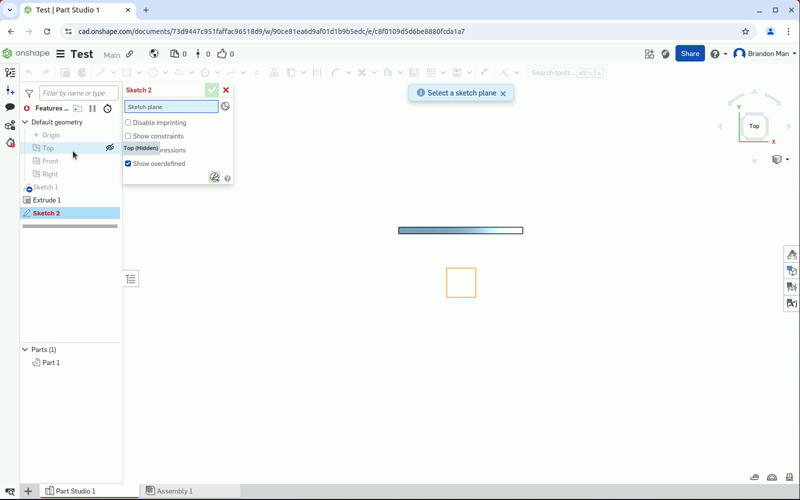
click(73, 150)
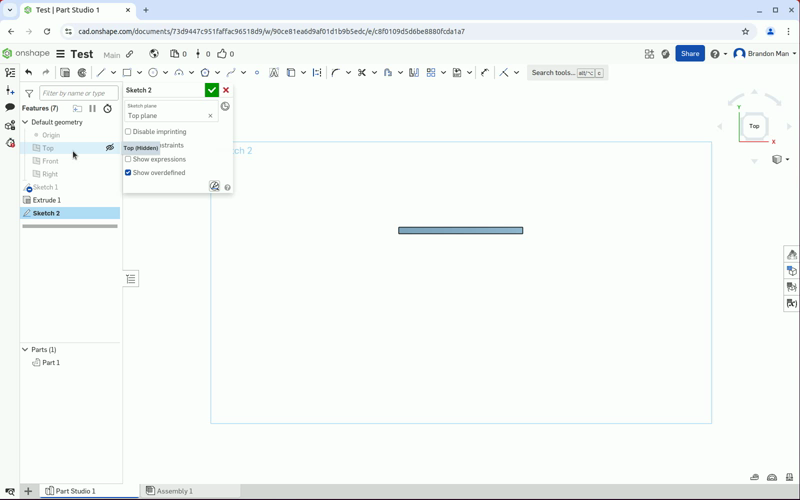
mouse_move(73, 352)
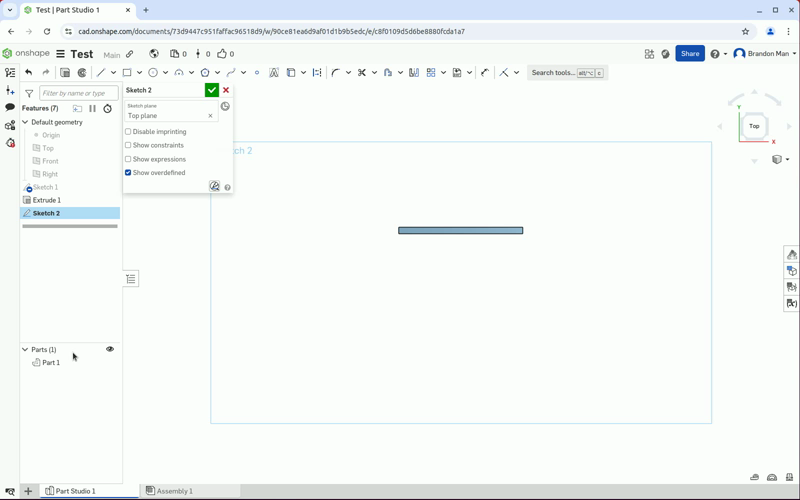
key(y)
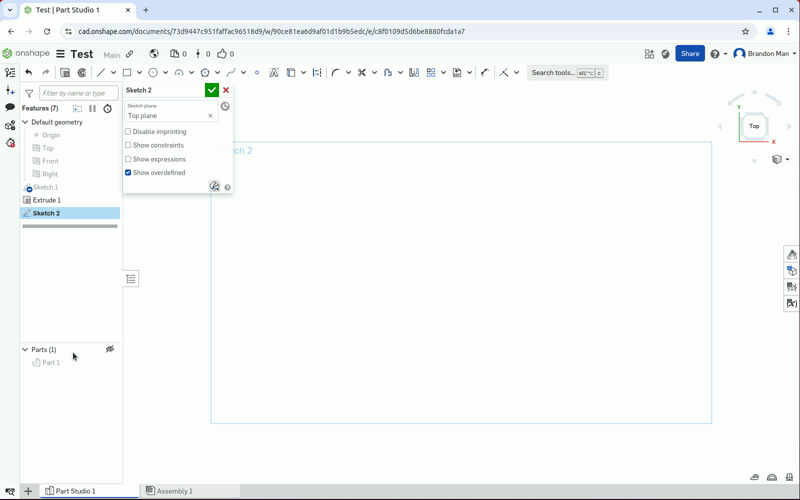
key(l)
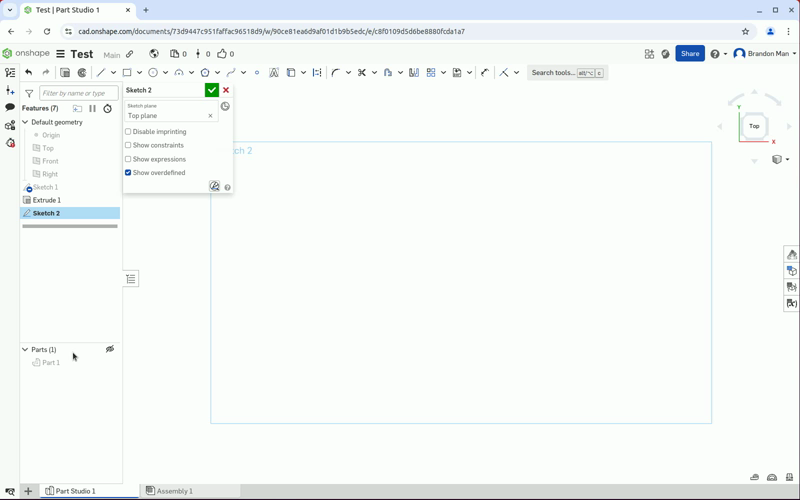
key_down(shift)
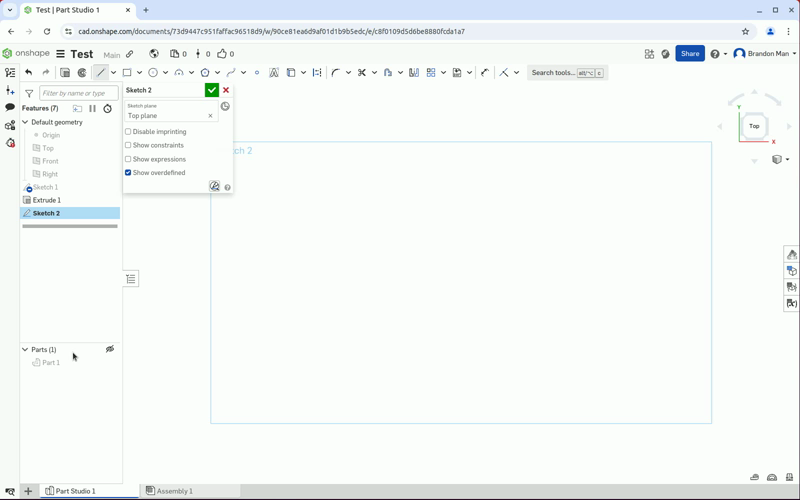
mouse_move(398, 337)
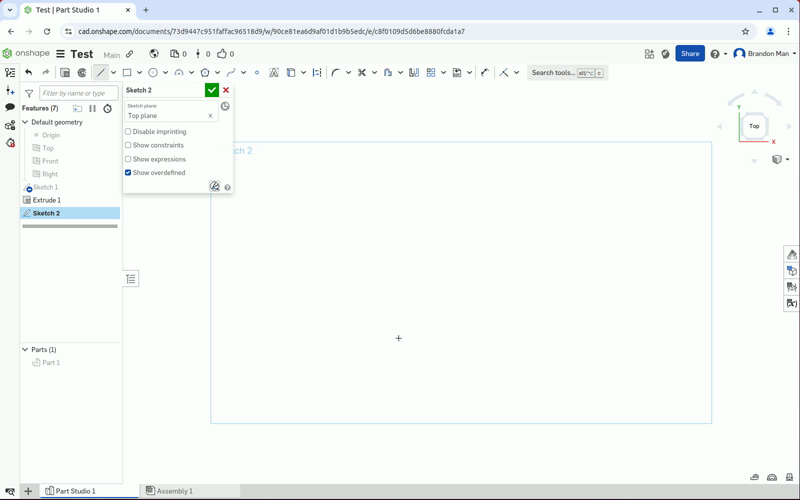
click(398, 337)
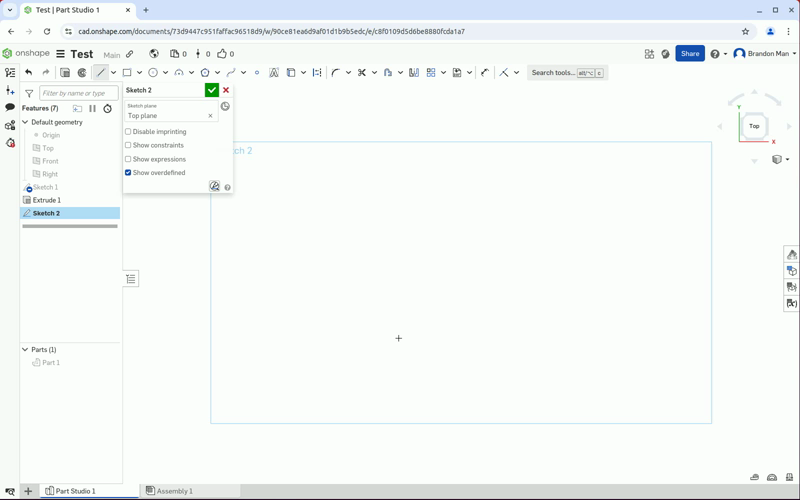
key_up(shift)
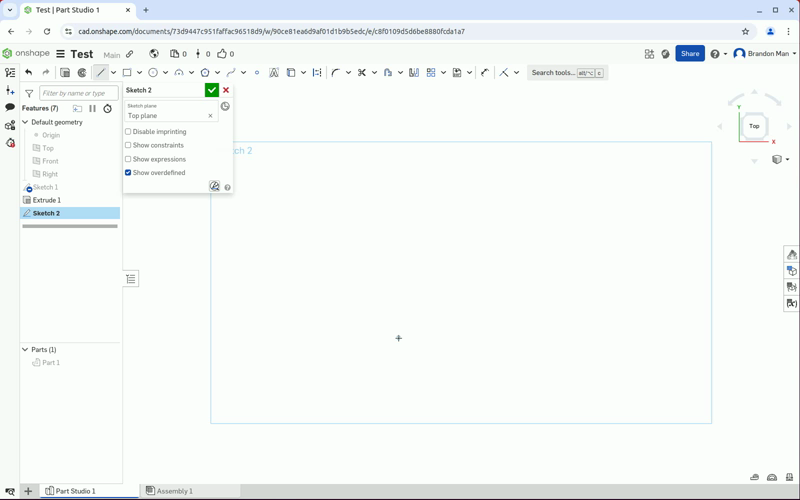
key_down(shift)
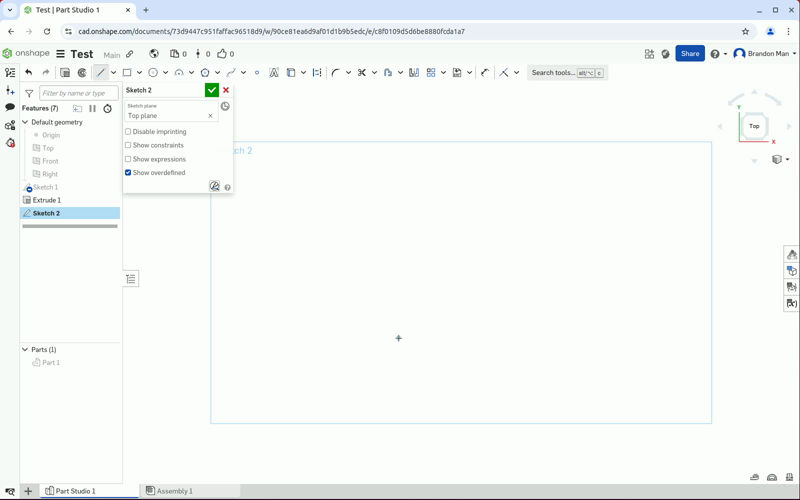
mouse_move(522, 337)
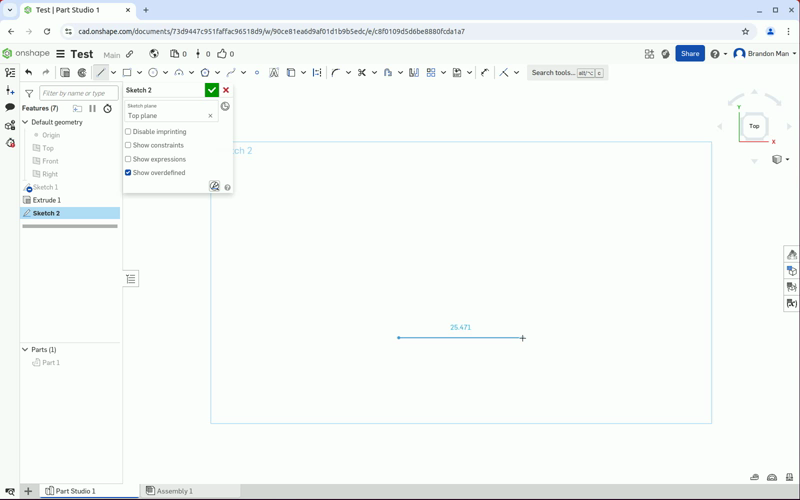
click(522, 337)
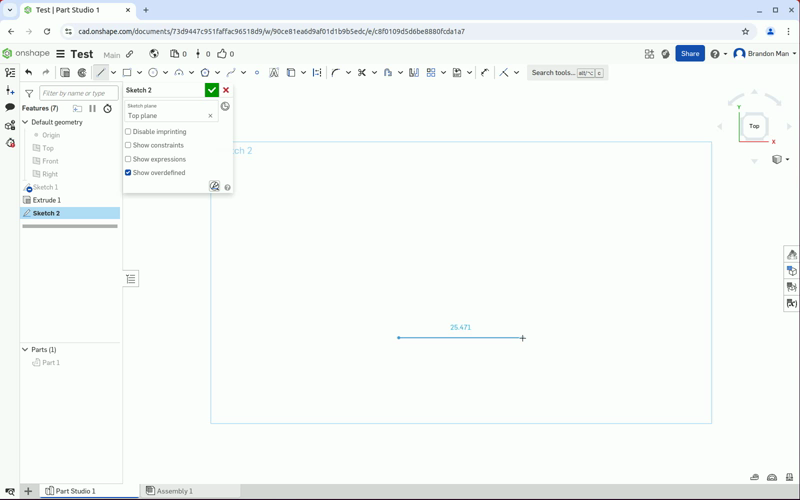
key_up(shift)
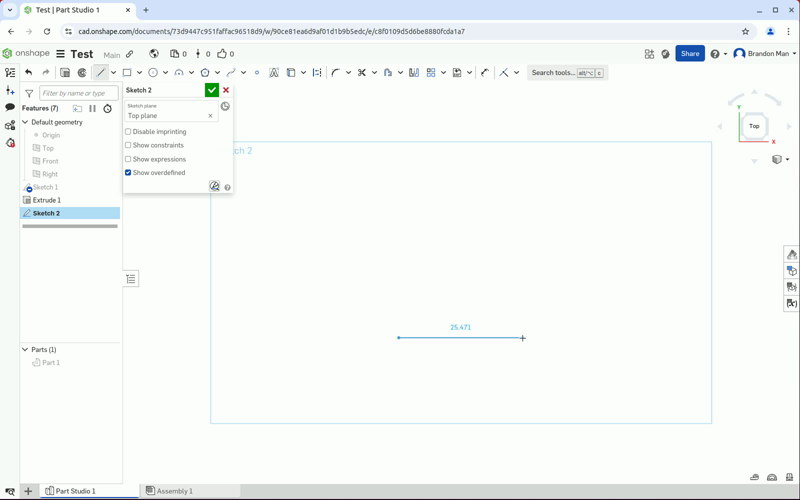
key_down(shift)
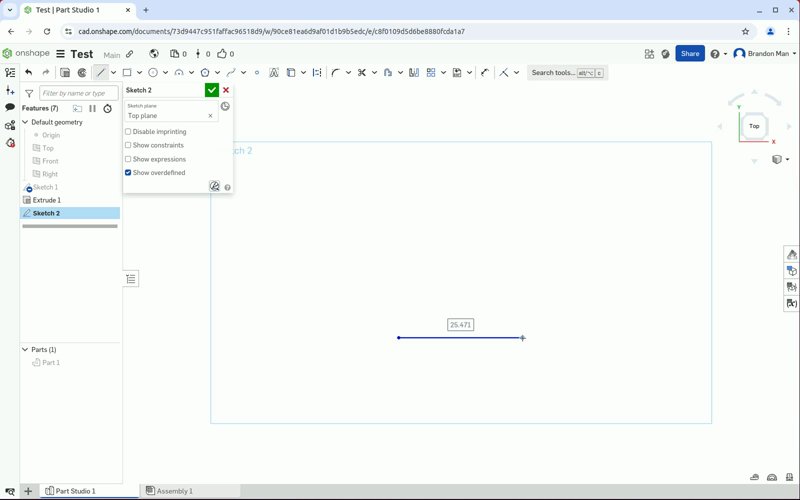
mouse_move(552, 337)
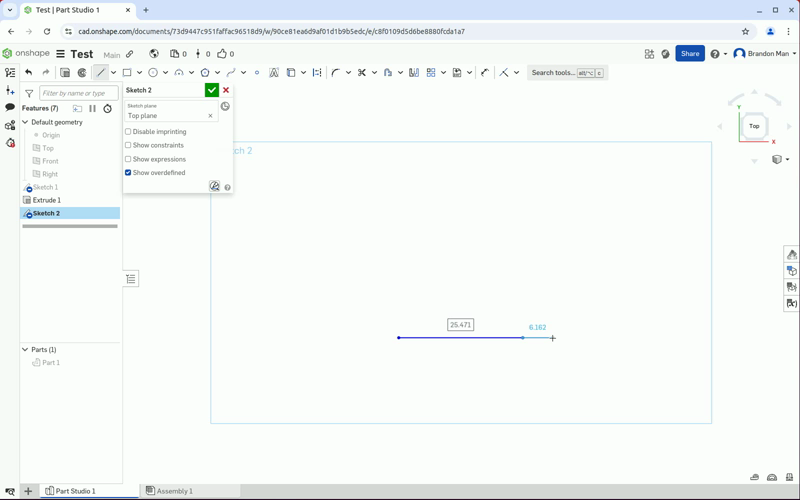
mouse_move(522, 331)
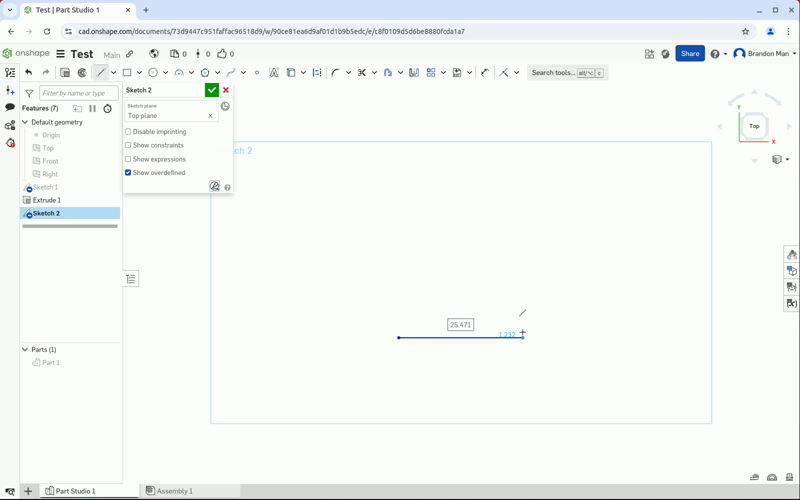
scroll(6)
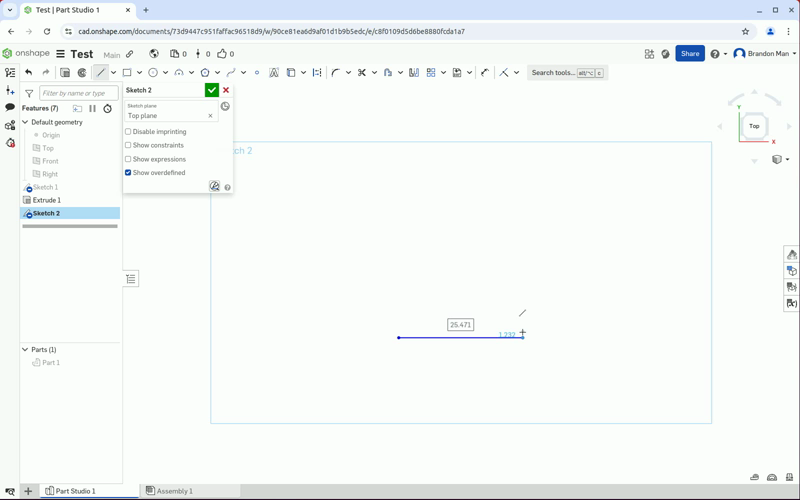
scroll(6)
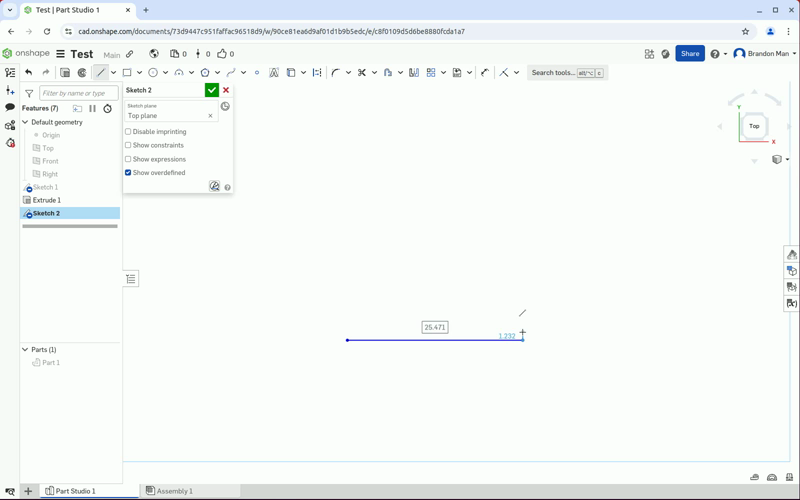
scroll(6)
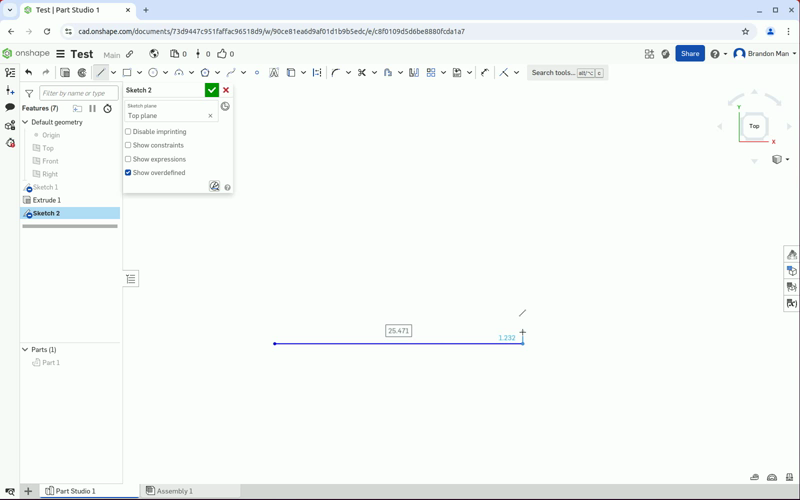
scroll(6)
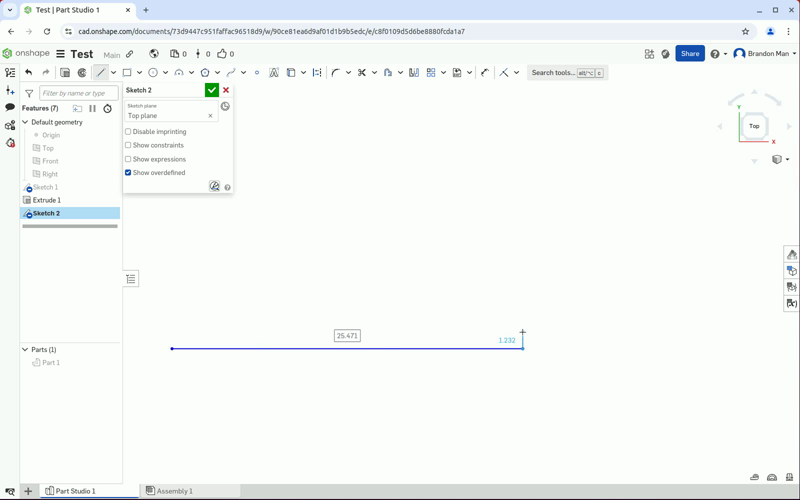
scroll(6)
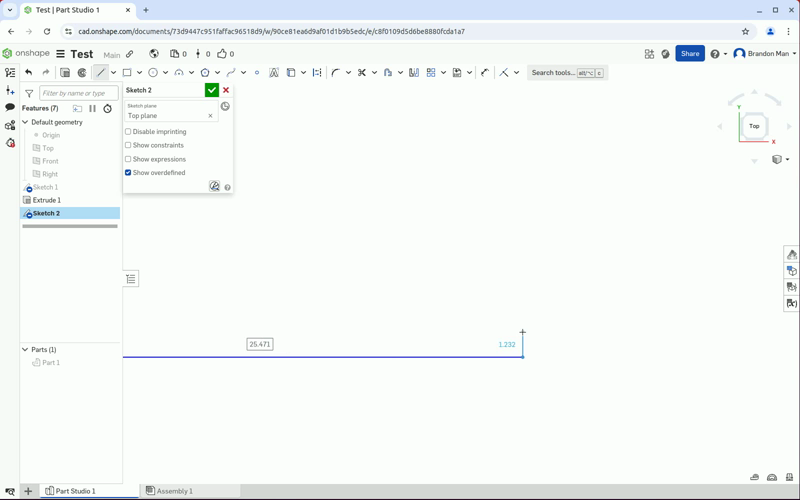
scroll(6)
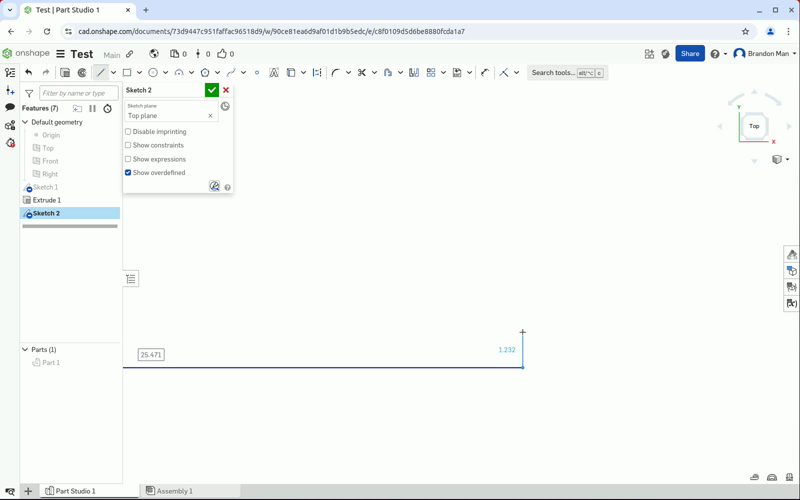
scroll(6)
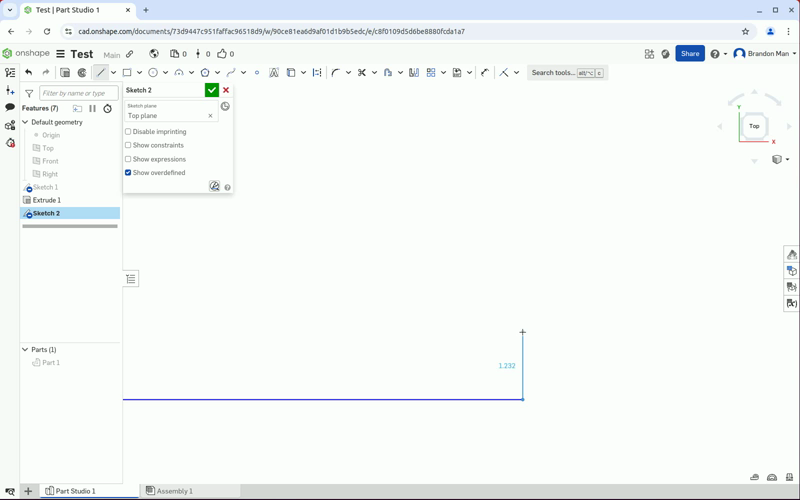
click(522, 331)
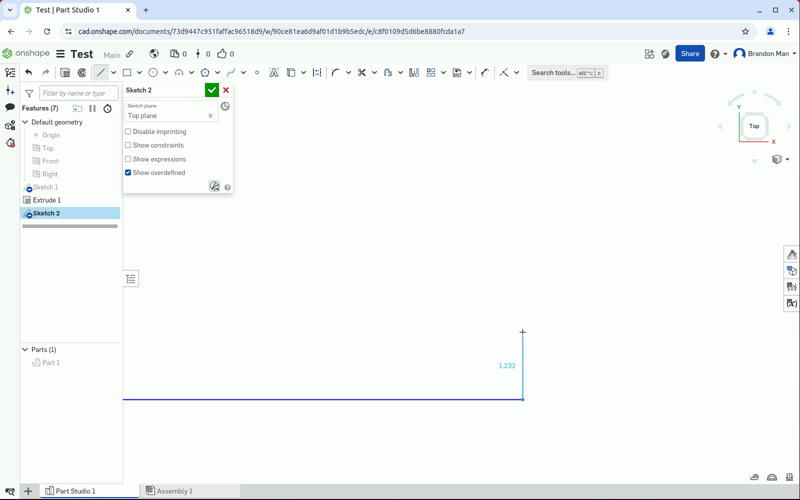
scroll(-6)
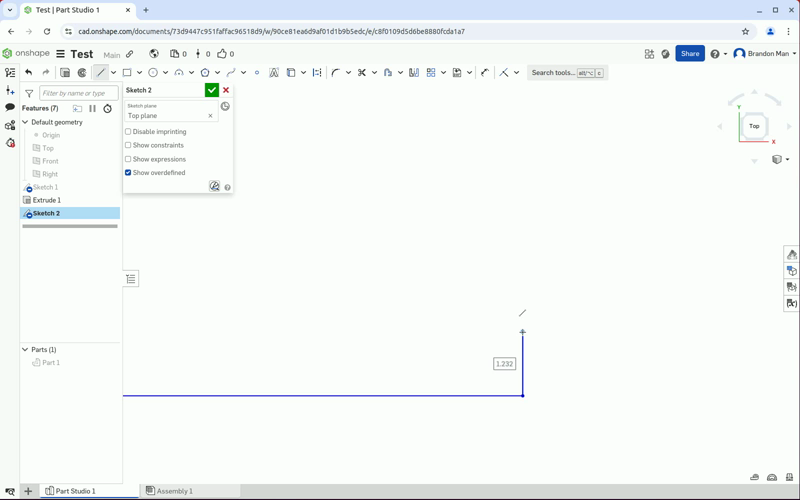
scroll(-6)
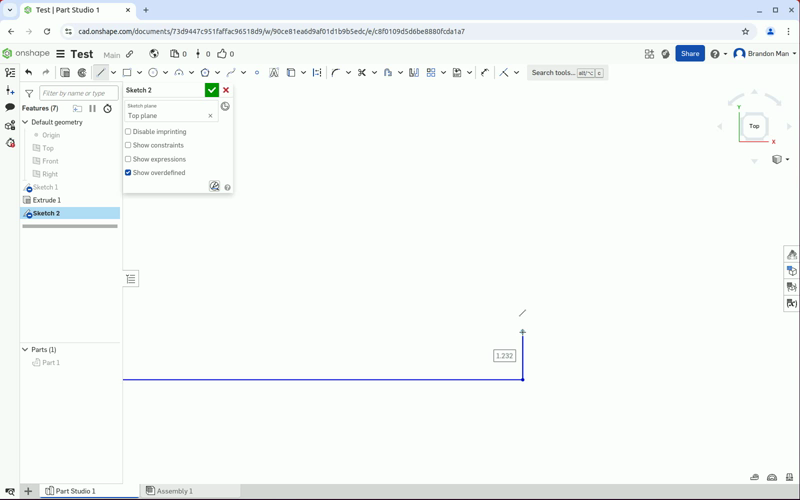
scroll(-6)
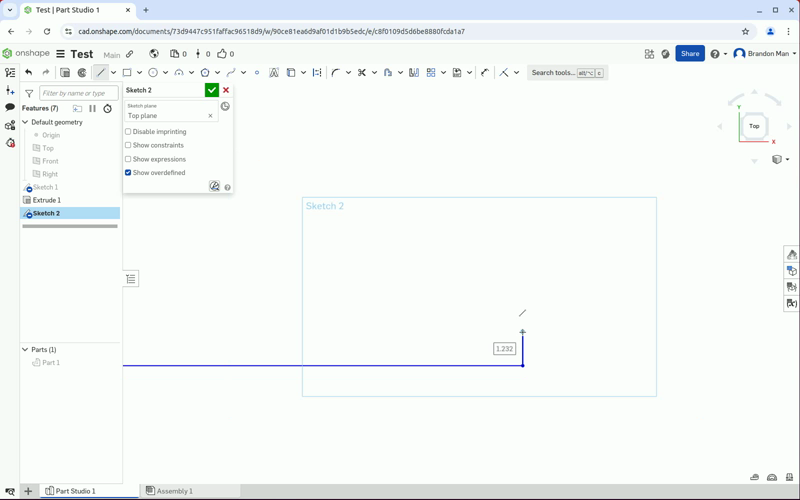
scroll(-6)
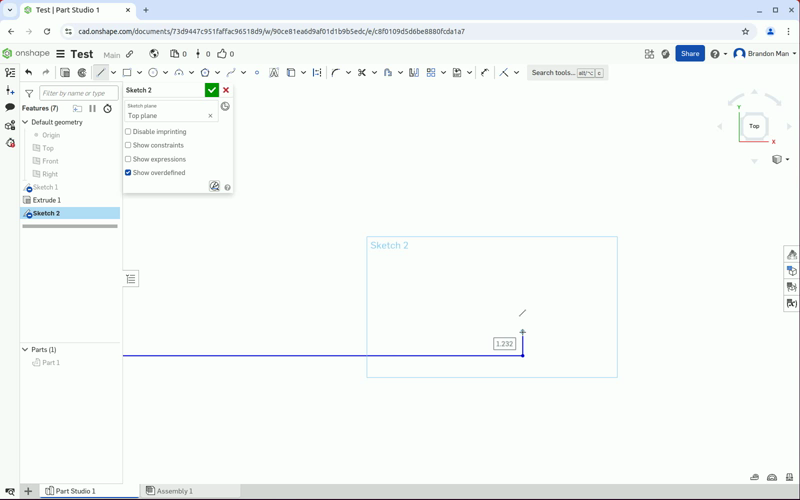
scroll(-6)
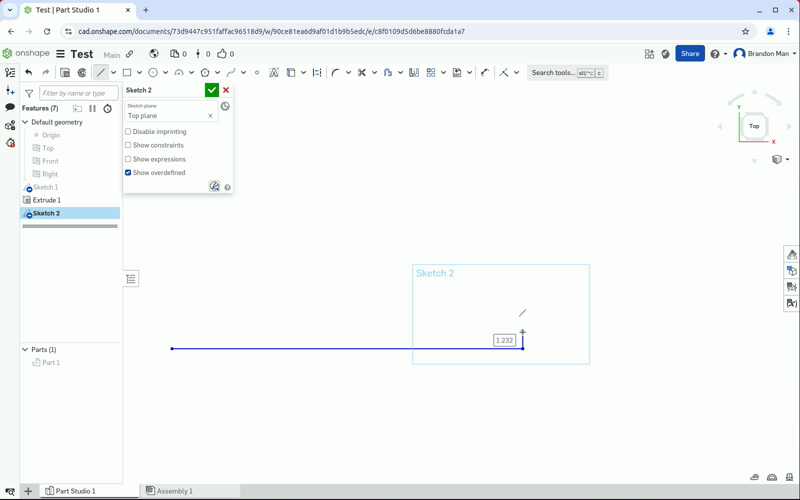
scroll(-6)
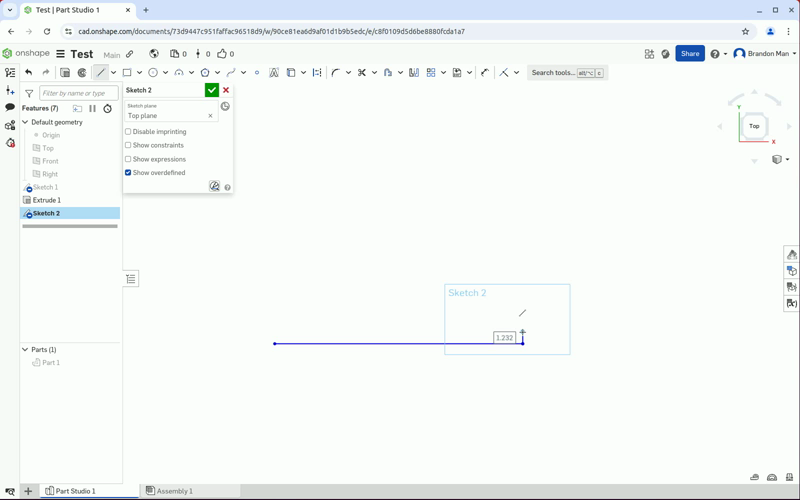
scroll(-6)
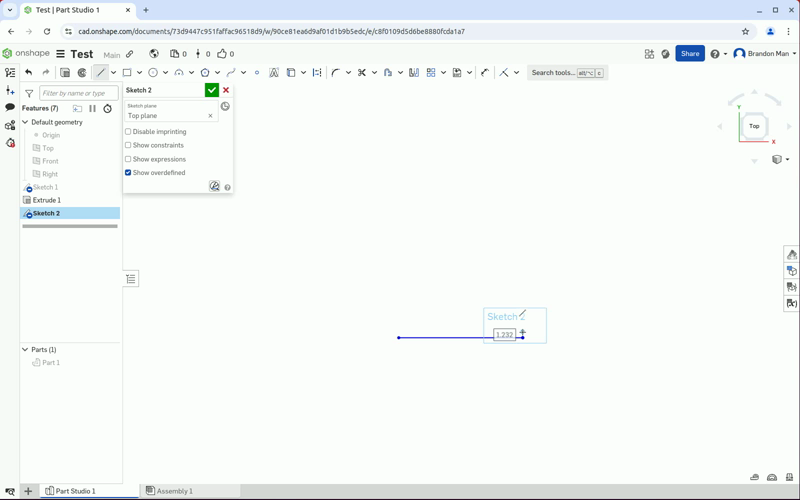
key_up(shift)
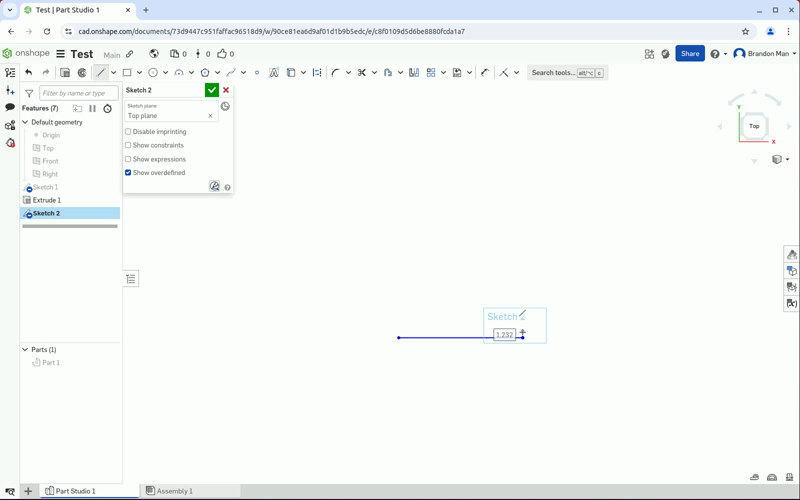
key_down(shift)
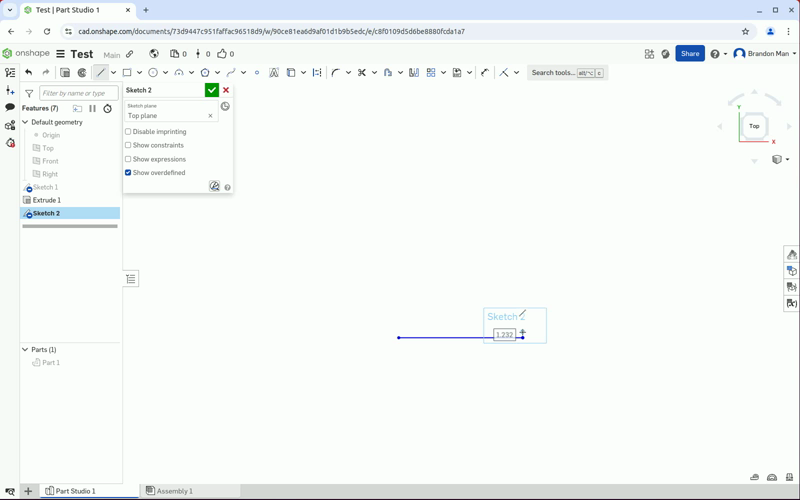
mouse_move(398, 331)
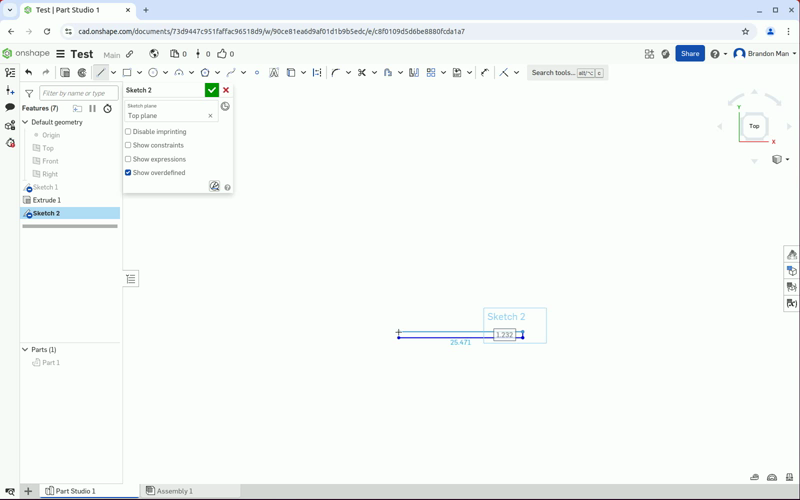
click(398, 331)
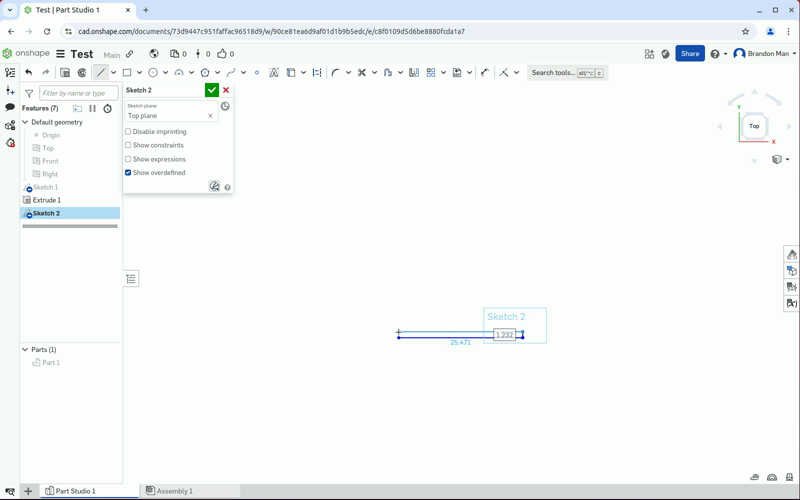
key_up(shift)
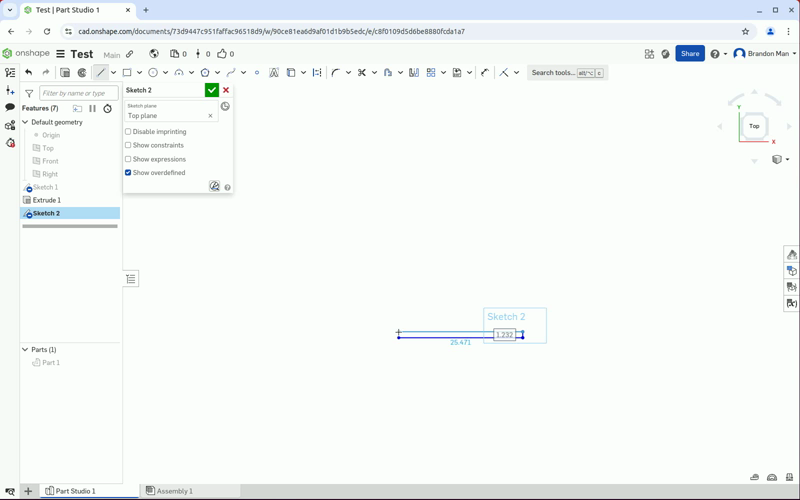
mouse_move(428, 331)
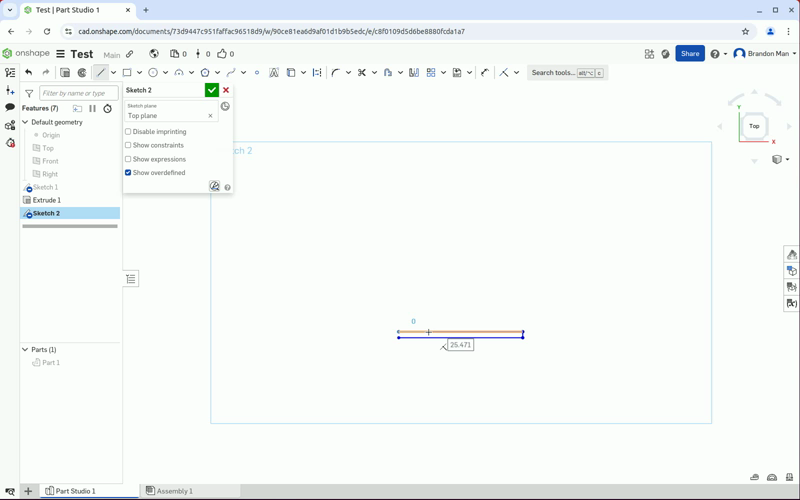
key_down(shift)
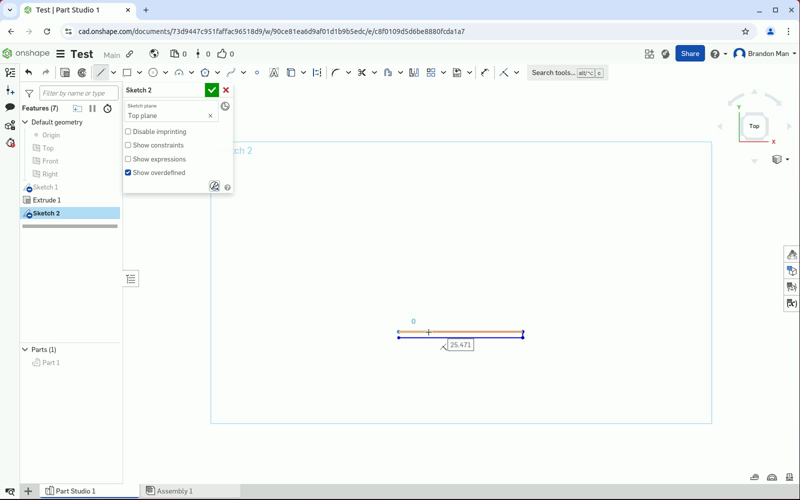
mouse_move(398, 337)
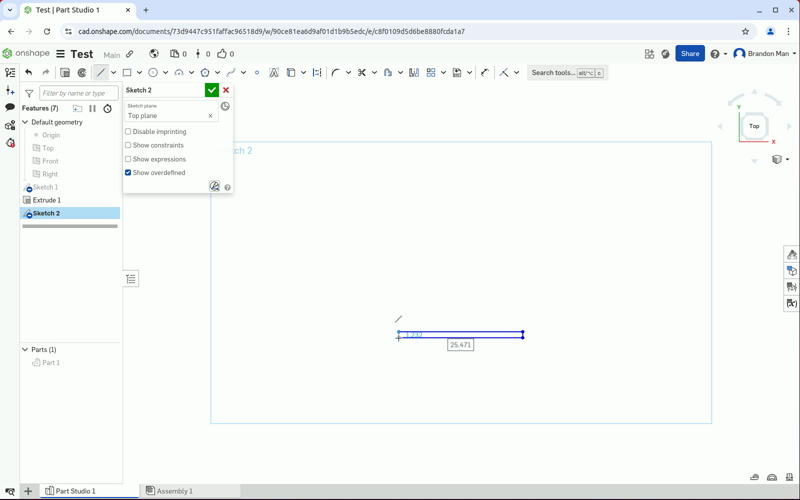
scroll(6)
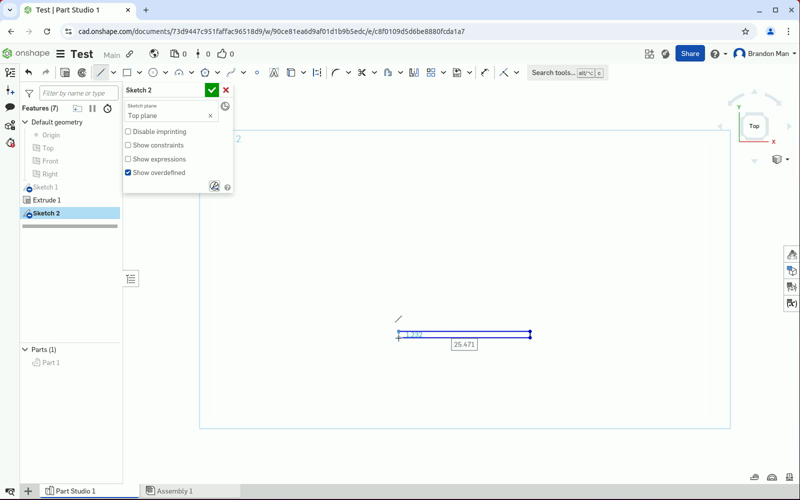
scroll(6)
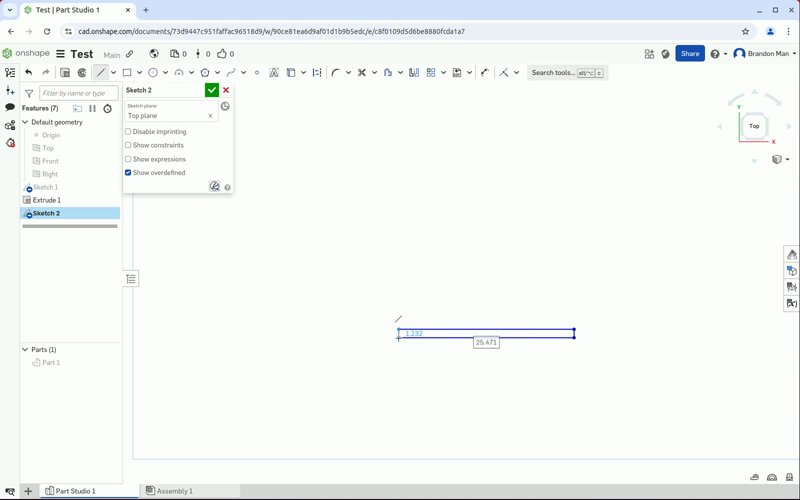
scroll(6)
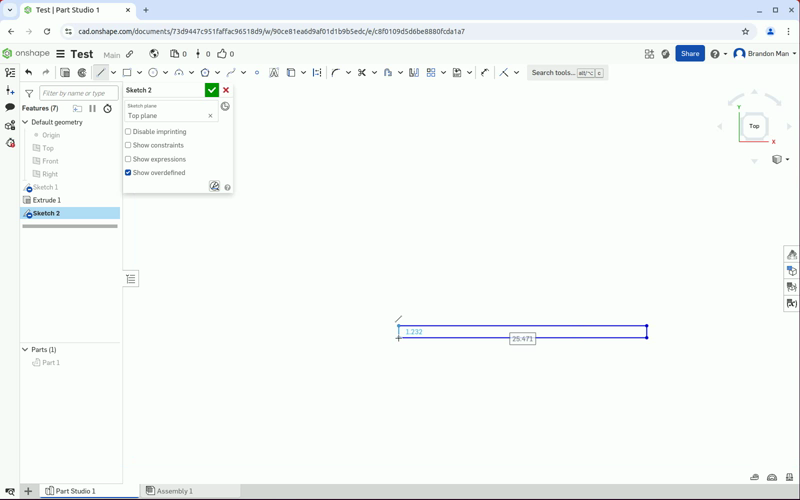
scroll(6)
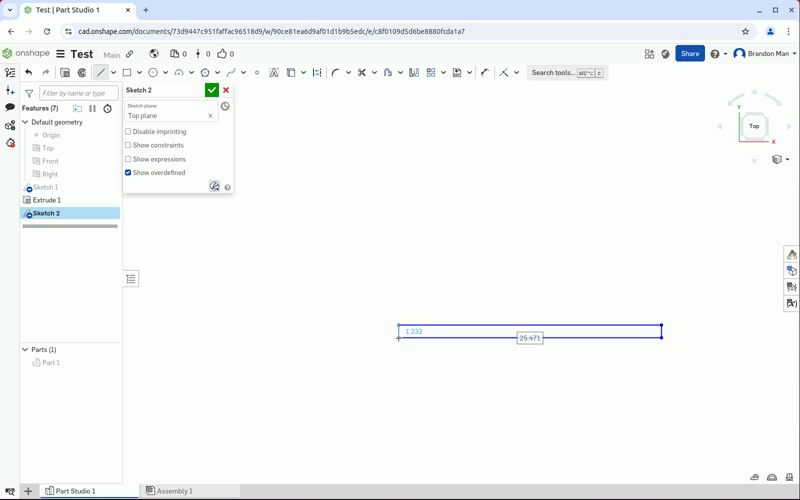
scroll(6)
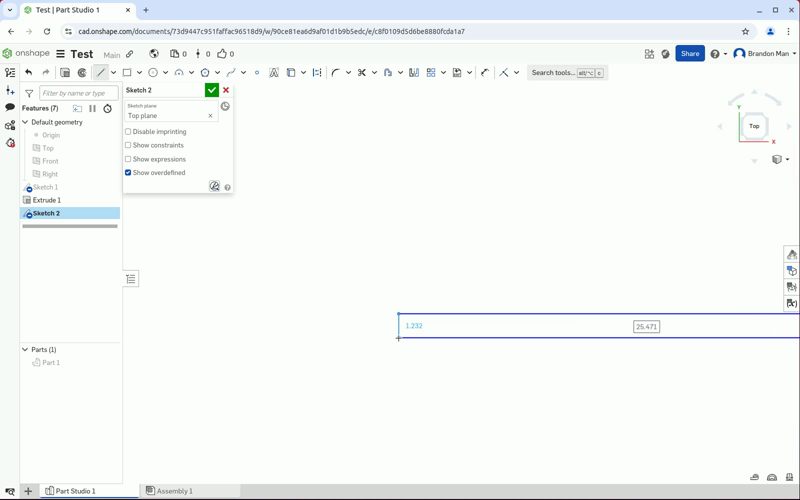
scroll(6)
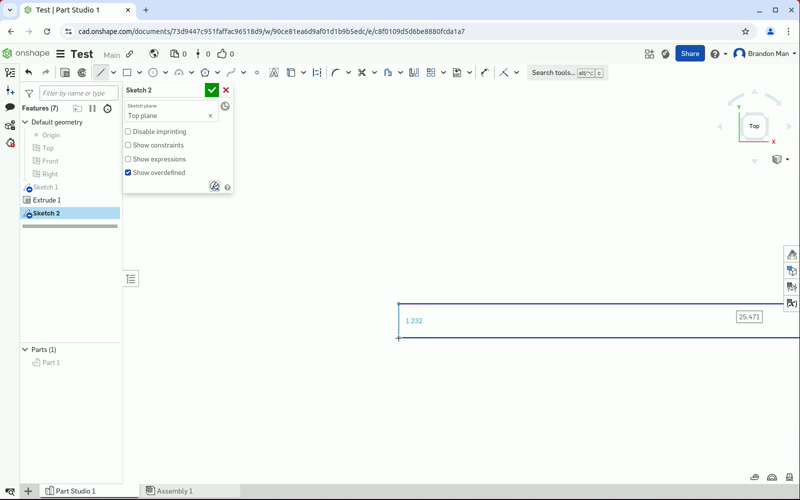
scroll(6)
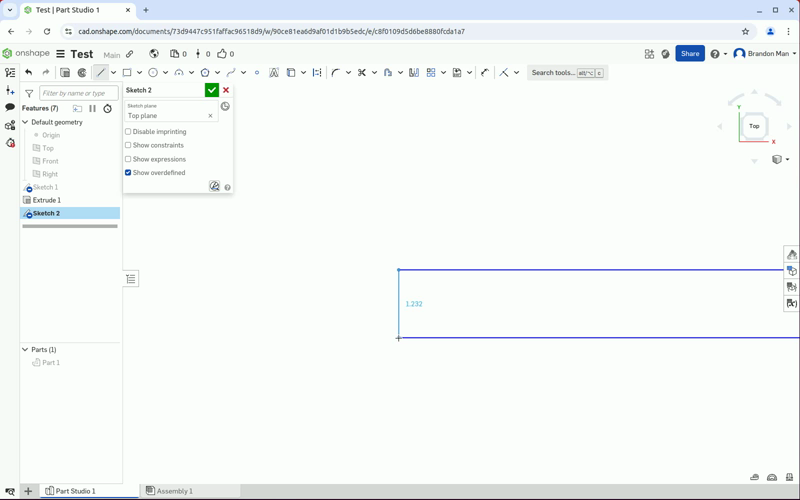
key_up(shift)
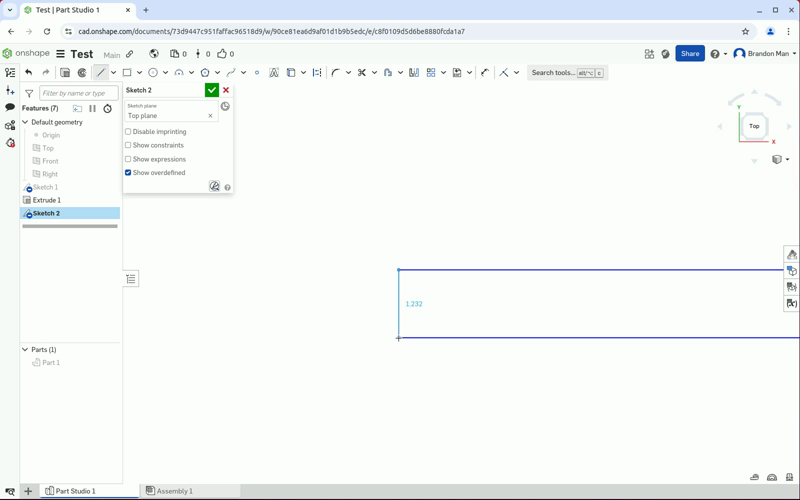
click(398, 337)
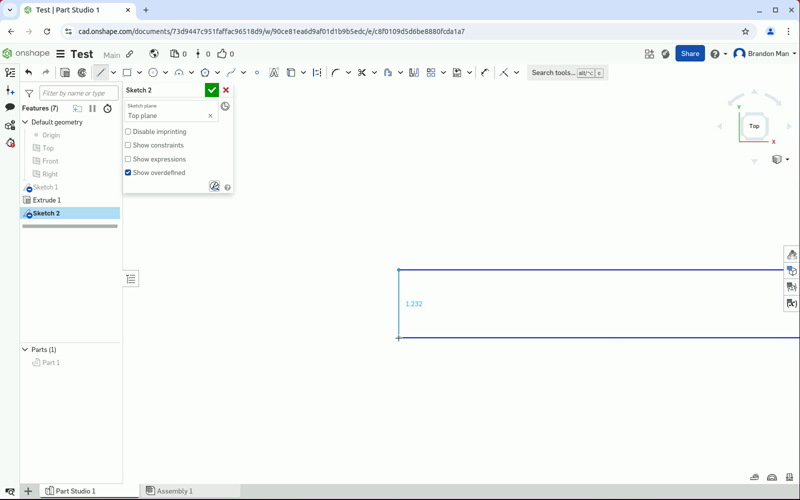
scroll(-6)
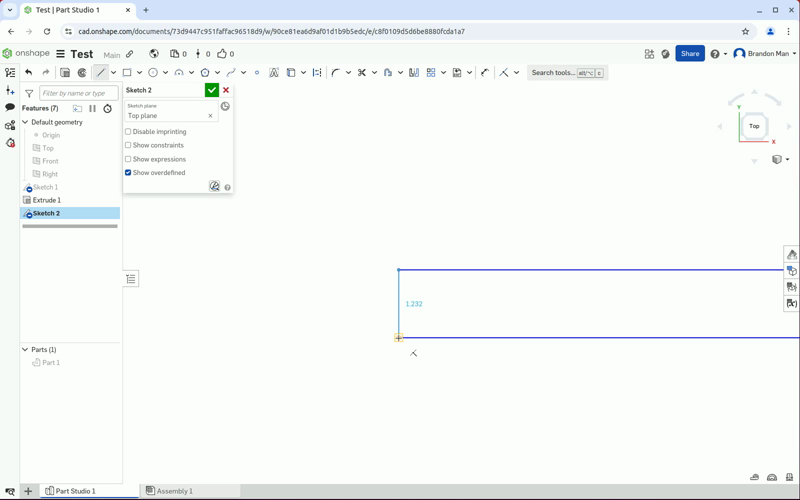
scroll(-6)
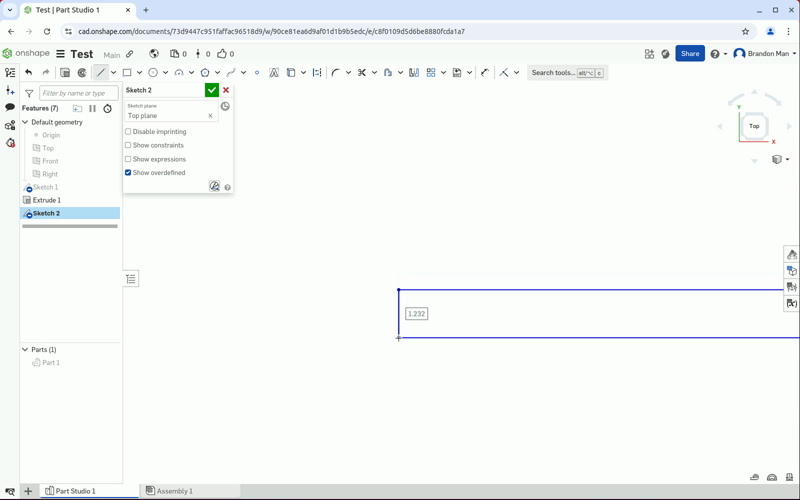
scroll(-6)
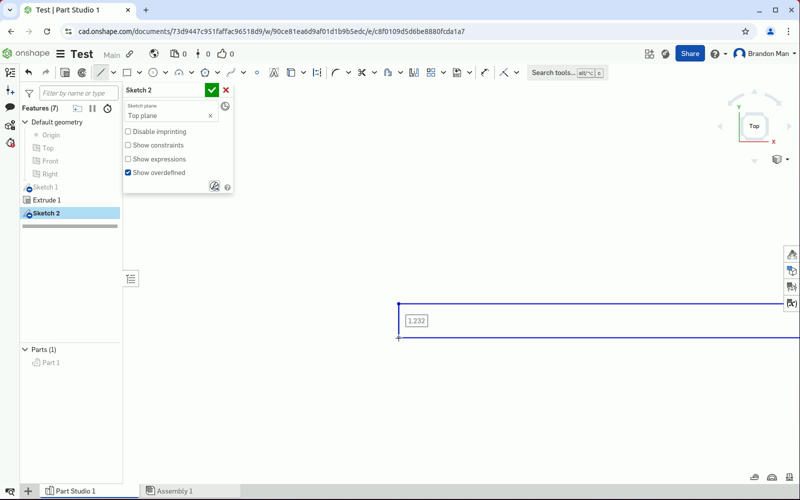
scroll(-6)
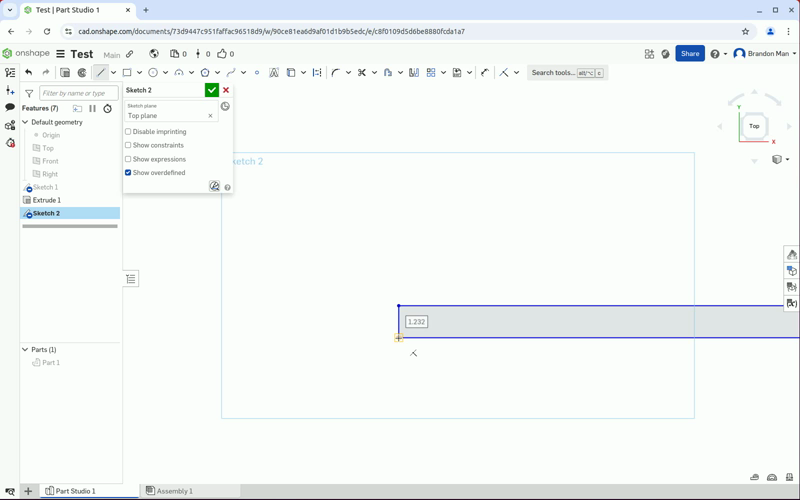
scroll(-6)
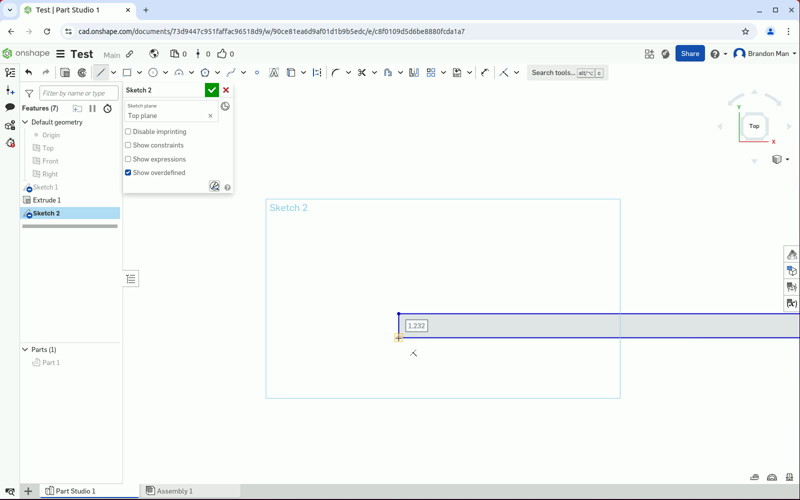
scroll(-6)
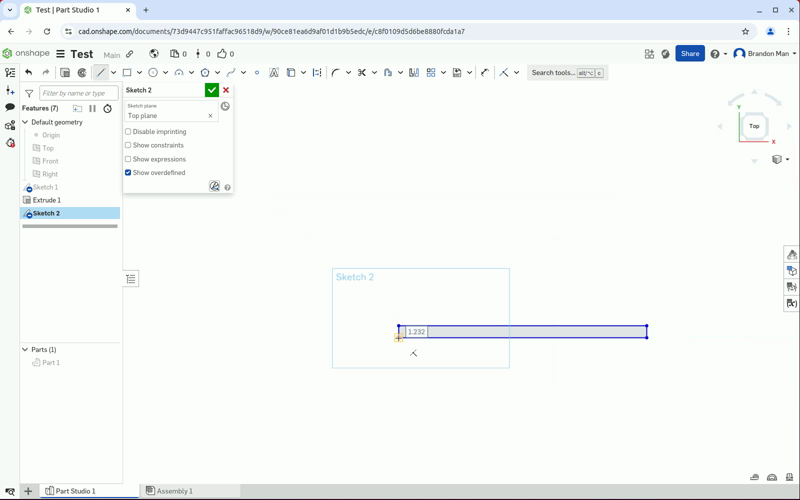
scroll(-6)
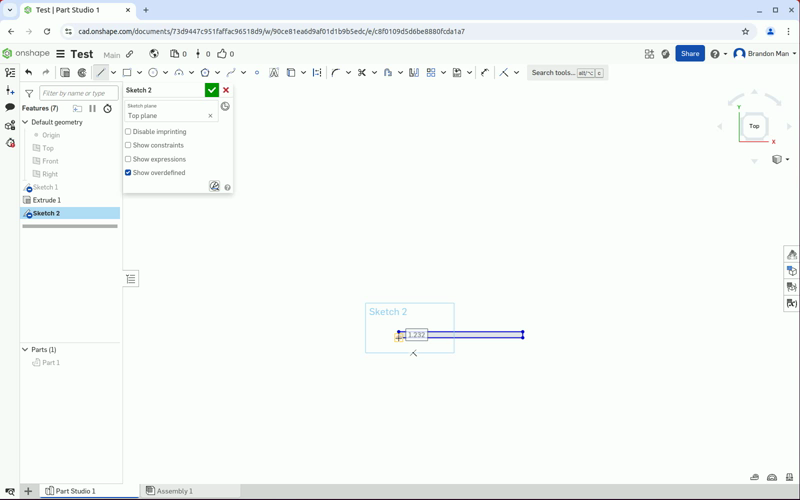
key(esc)
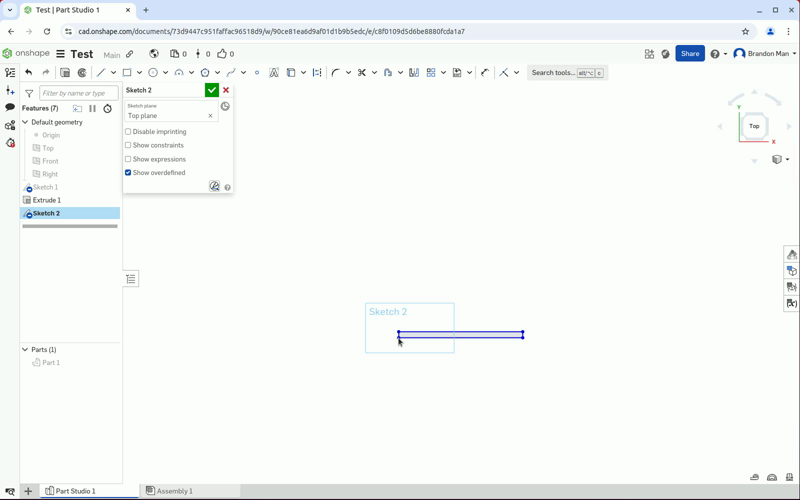
mouse_move(461, 337)
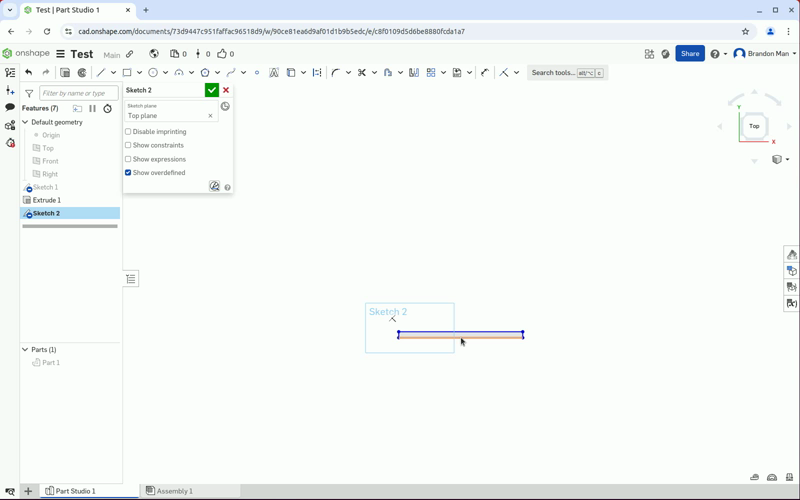
scroll(6)
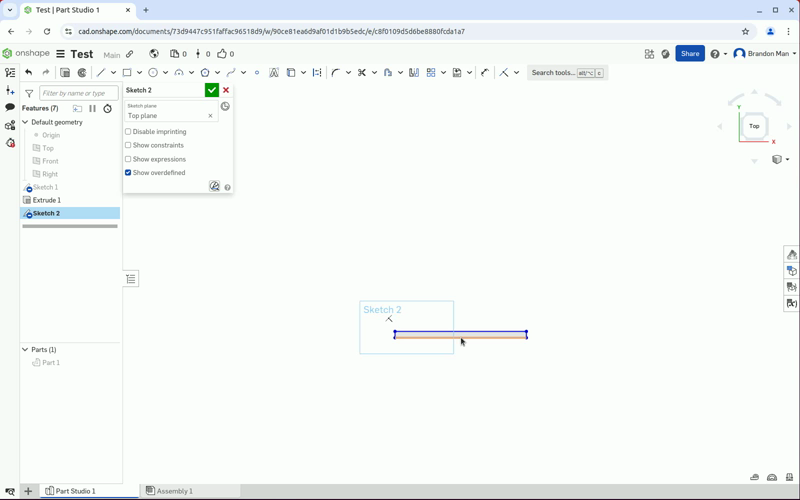
scroll(6)
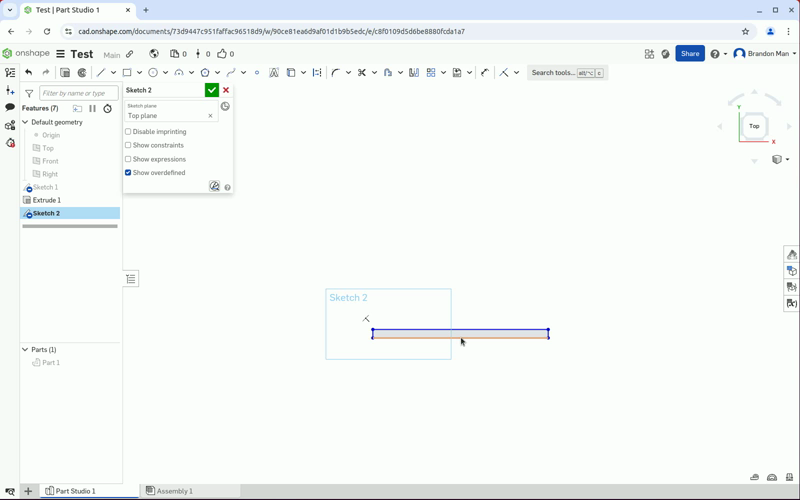
scroll(6)
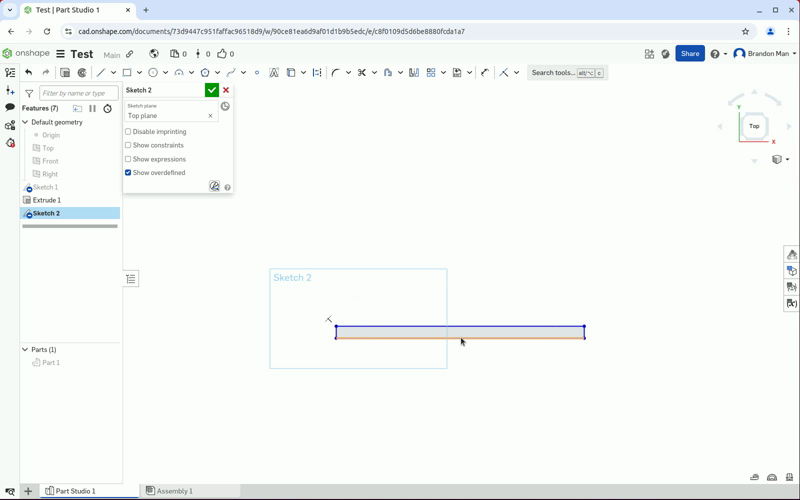
scroll(6)
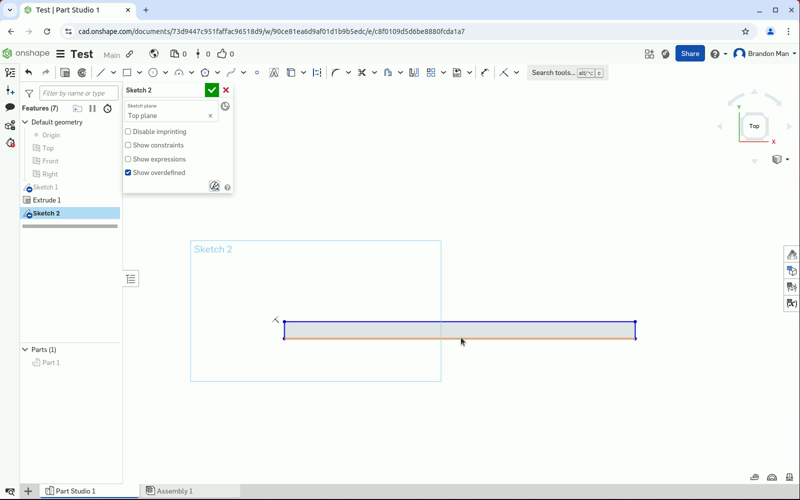
scroll(6)
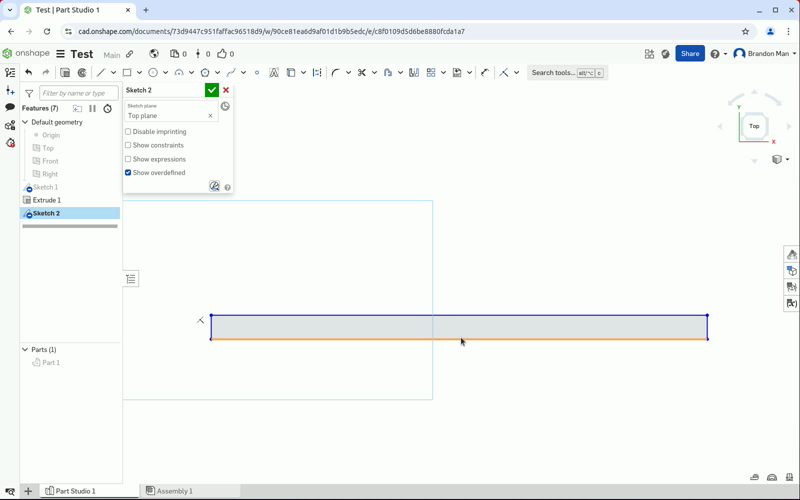
scroll(6)
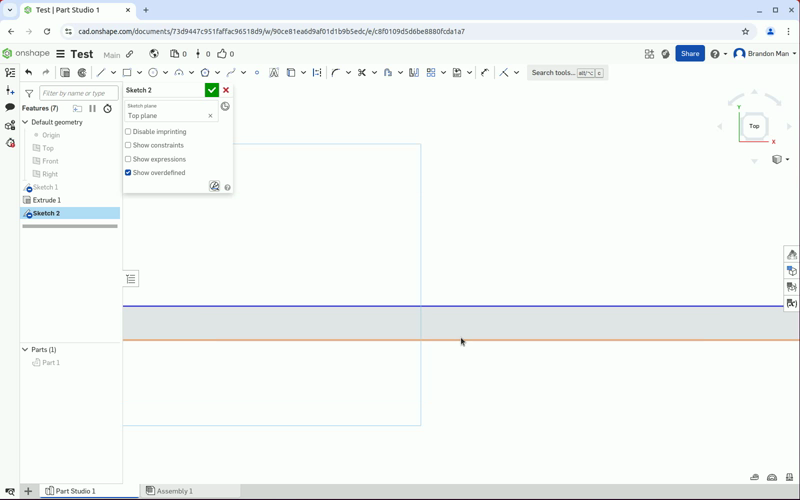
scroll(6)
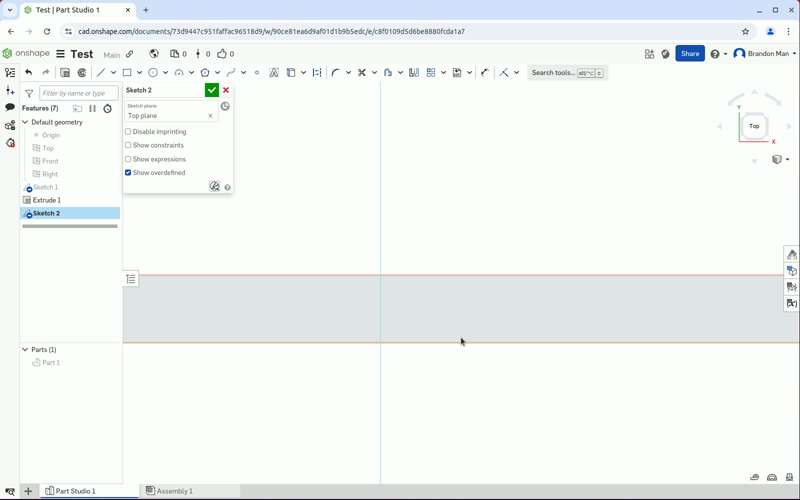
click(461, 337)
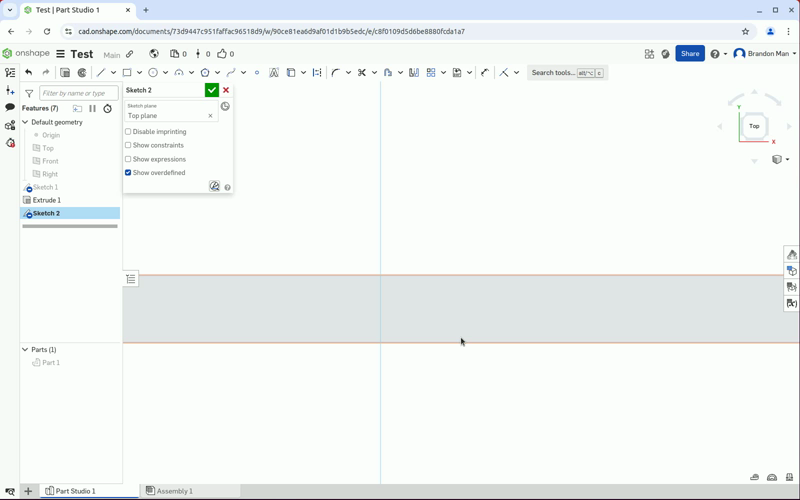
scroll(-6)
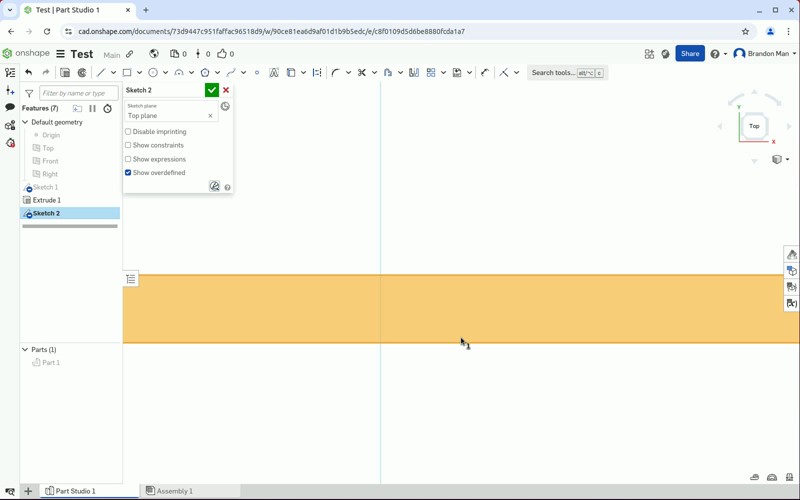
scroll(-6)
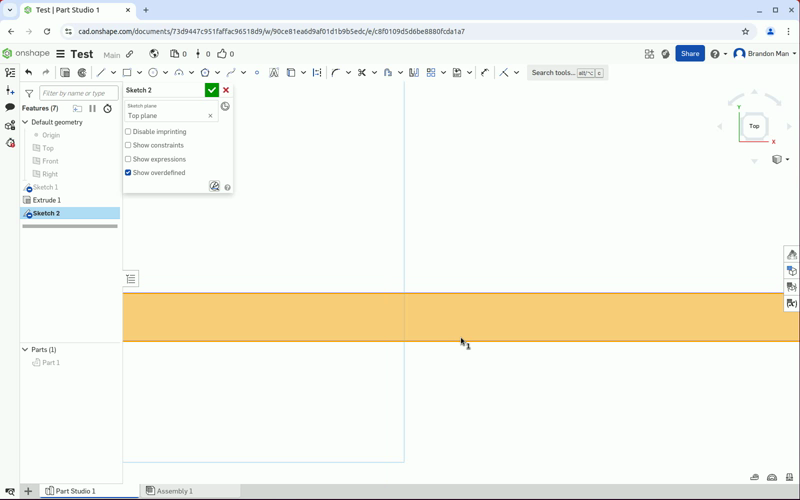
scroll(-6)
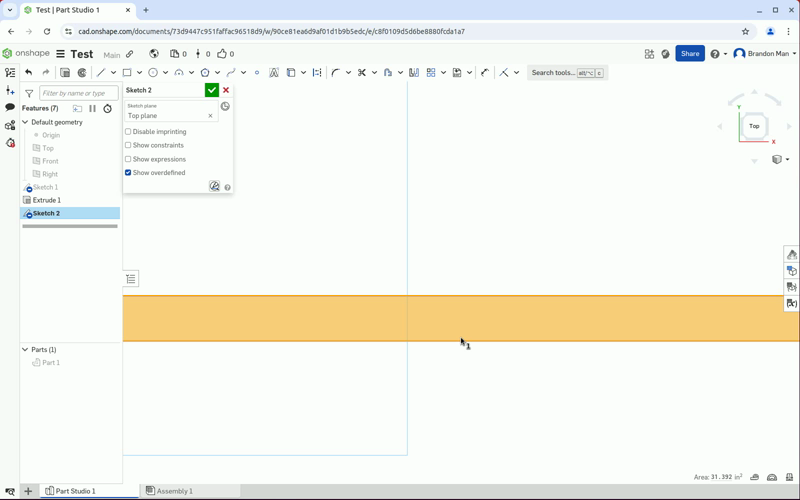
scroll(-6)
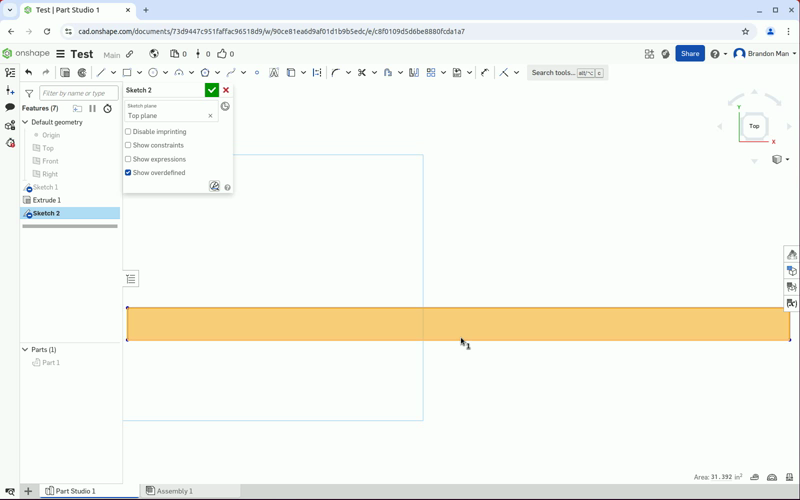
scroll(-6)
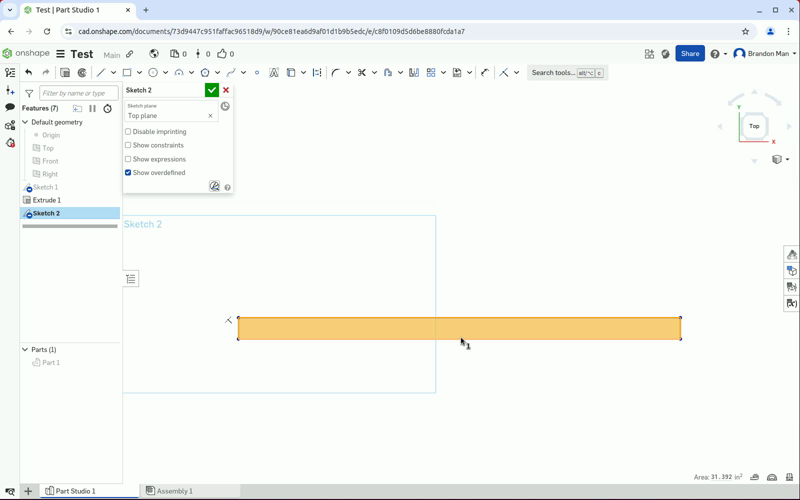
scroll(-6)
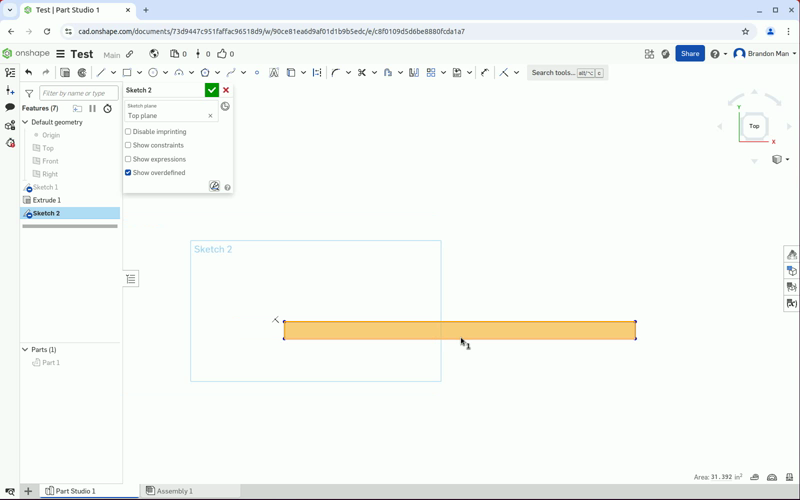
scroll(-6)
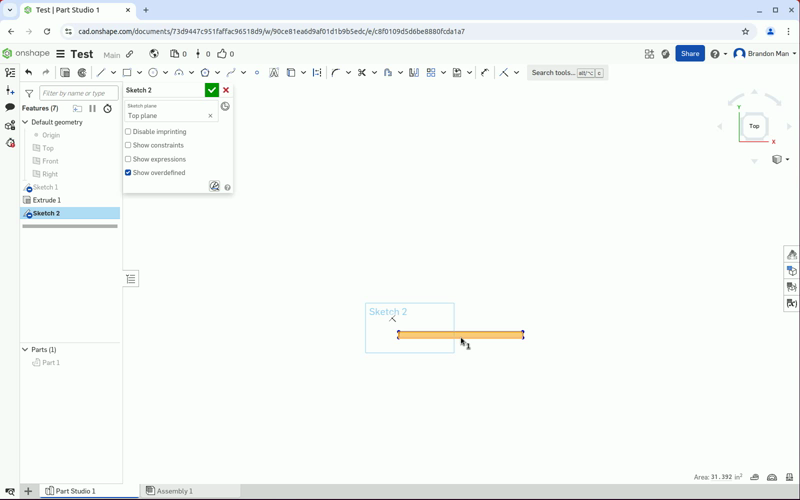
mouse_move(73, 352)
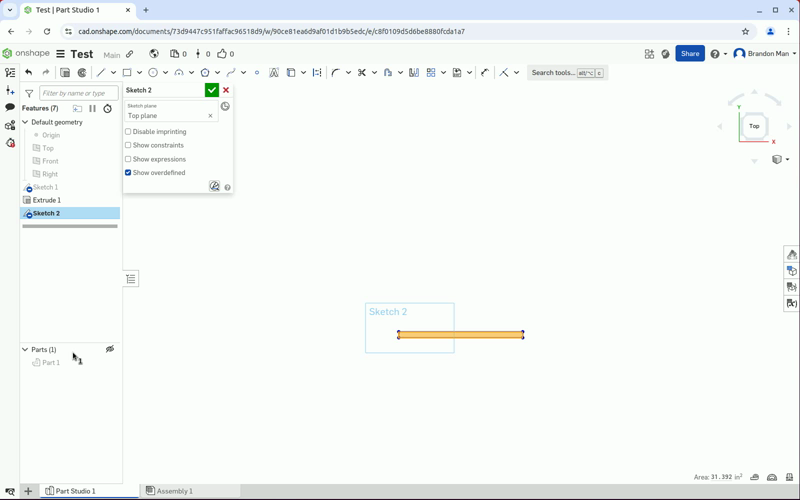
key(shift+y)
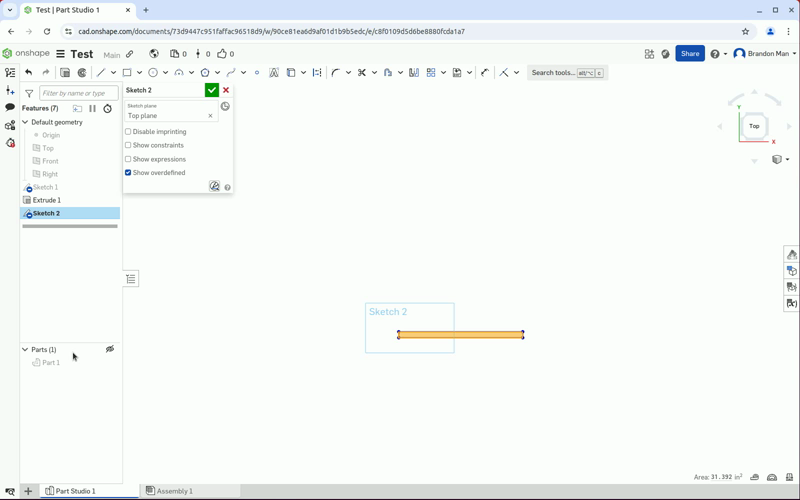
key(shift+e)
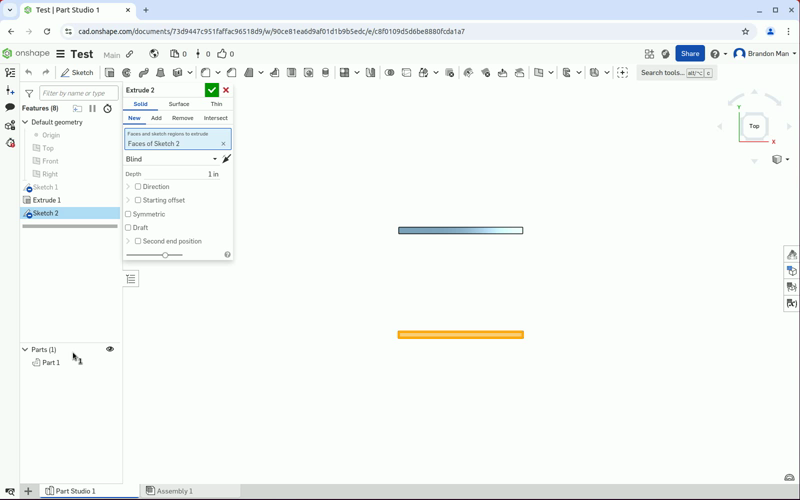
mouse_move(143, 106)
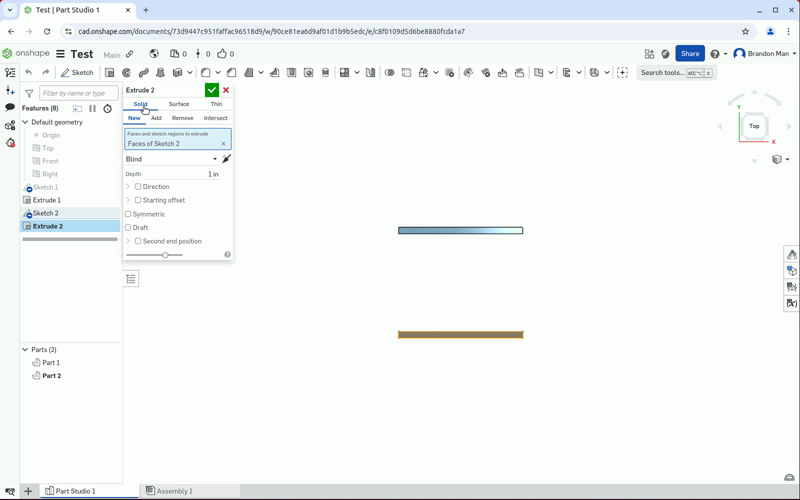
click(143, 106)
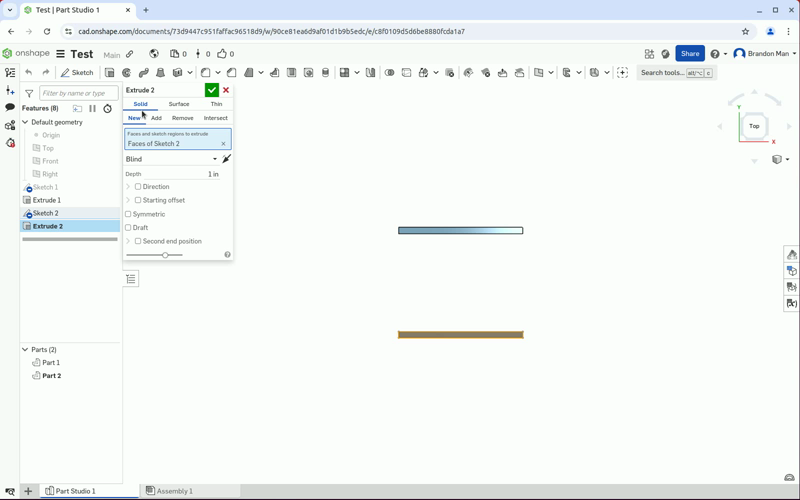
mouse_move(137, 120)
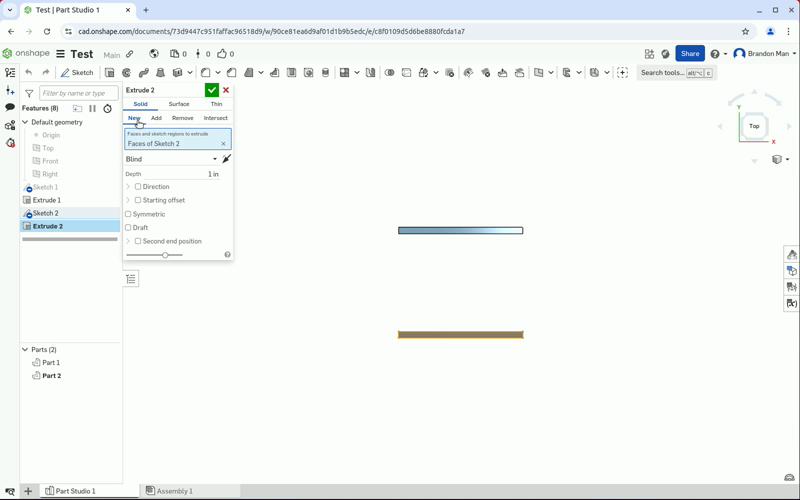
click(137, 120)
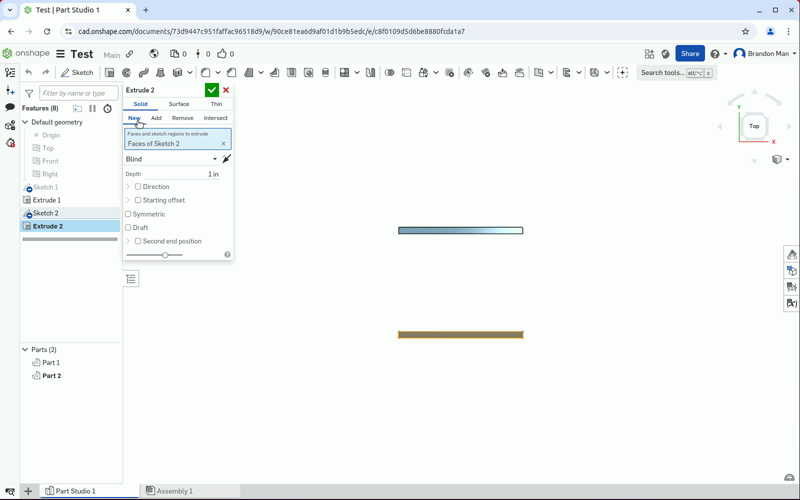
key(tab, 4)
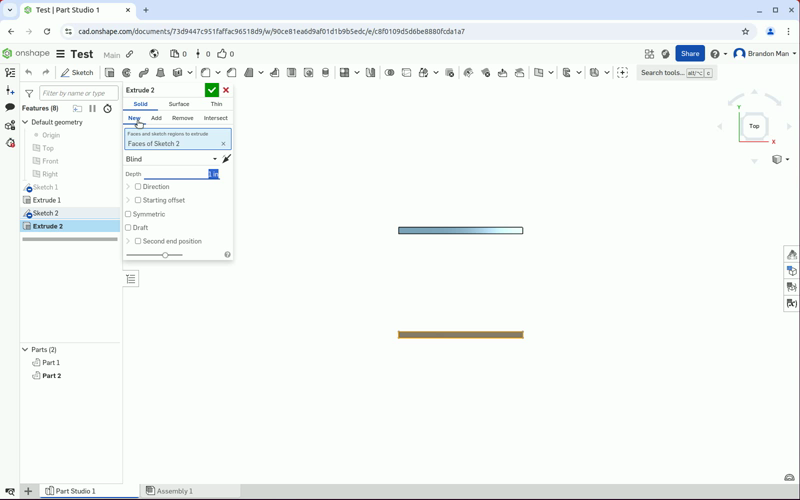
text(1.444)
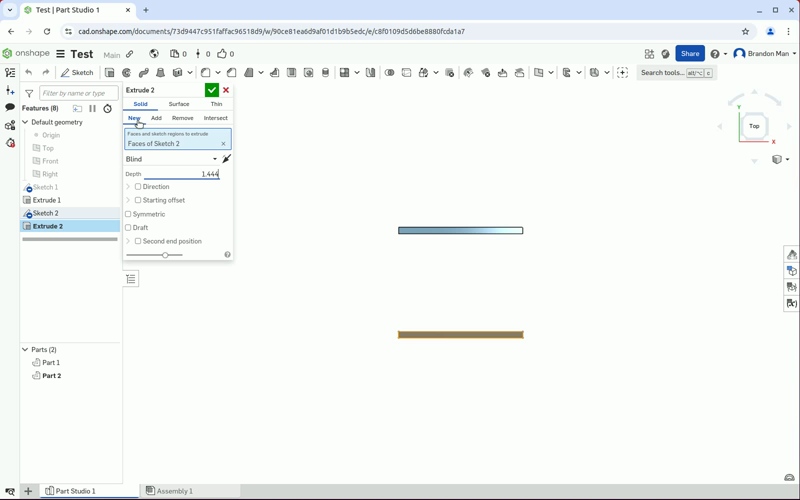
key(enter)
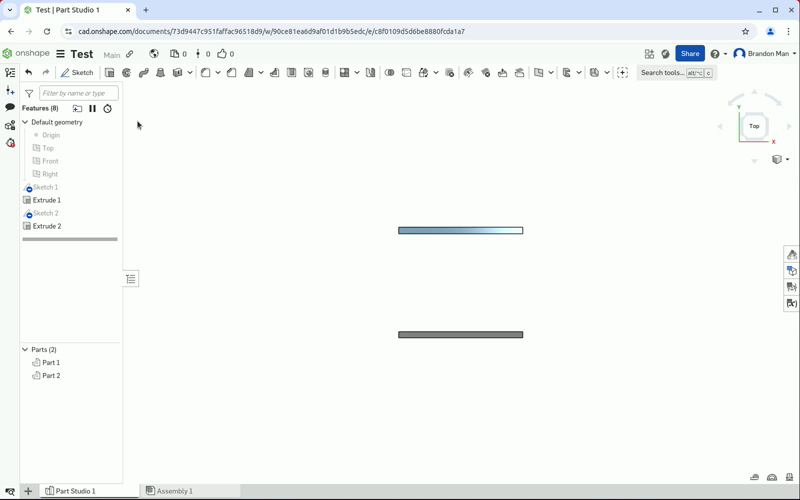
key(shift+h)
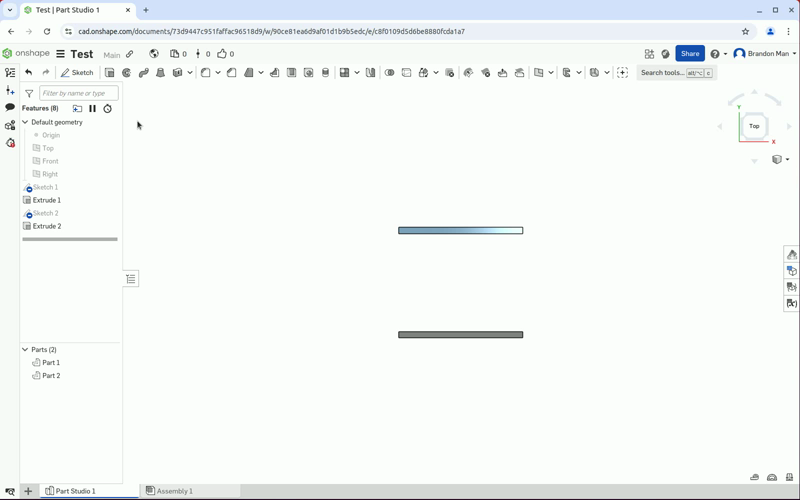
key(shift+h)
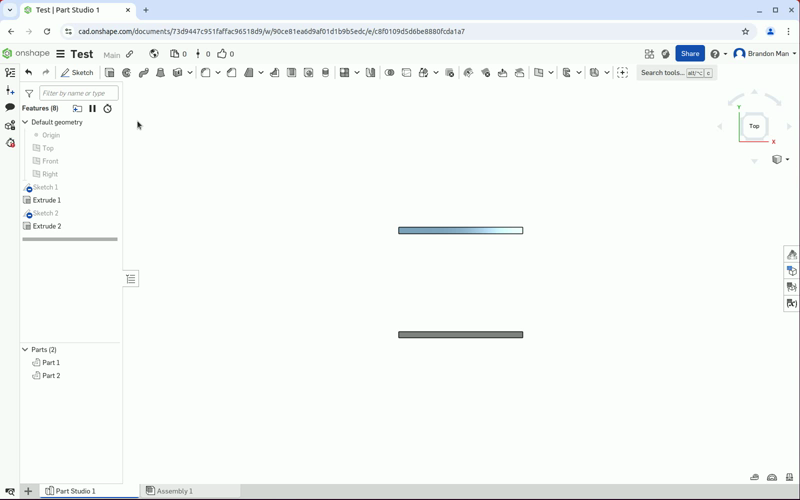
mouse_move(73, 189)
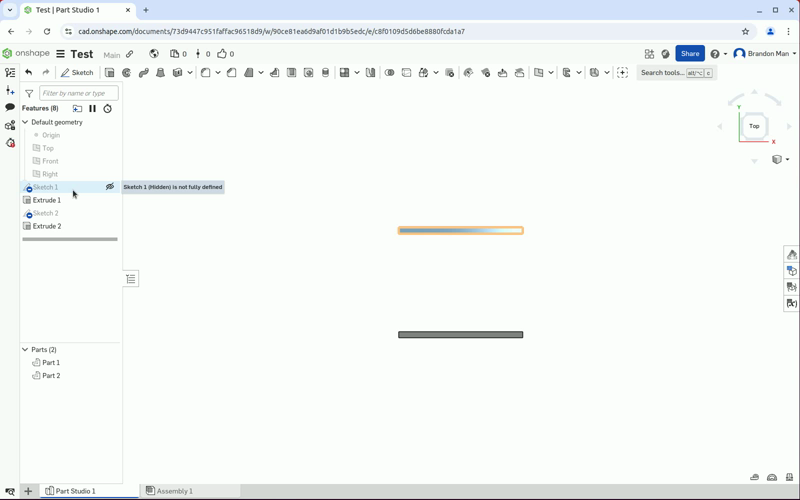
click(73, 189)
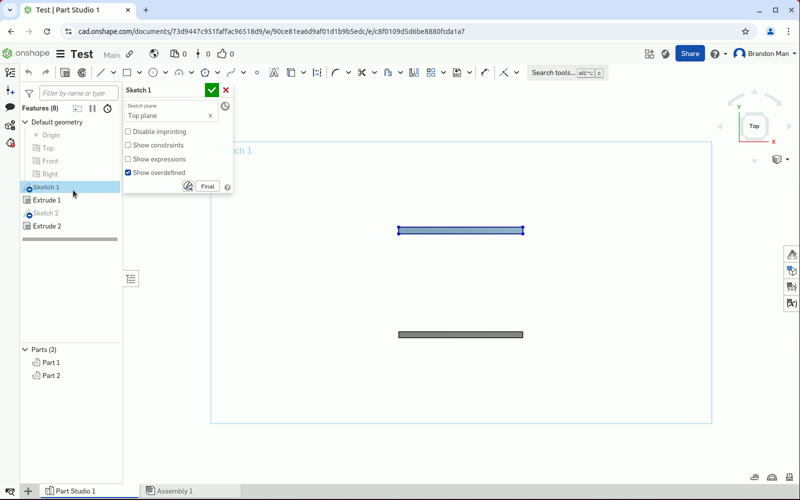
mouse_move(229, 92)
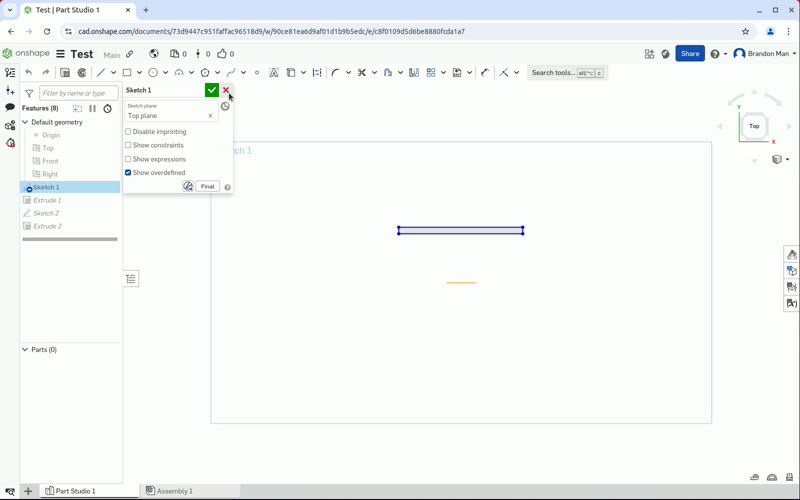
click(229, 92)
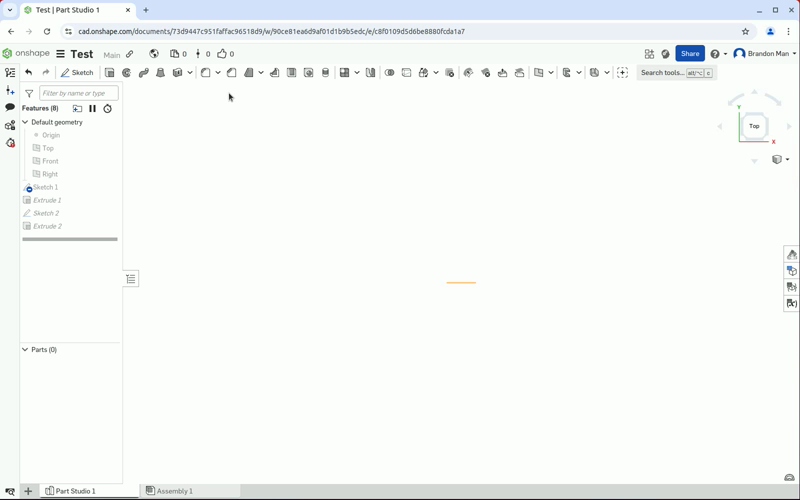
mouse_move(73, 352)
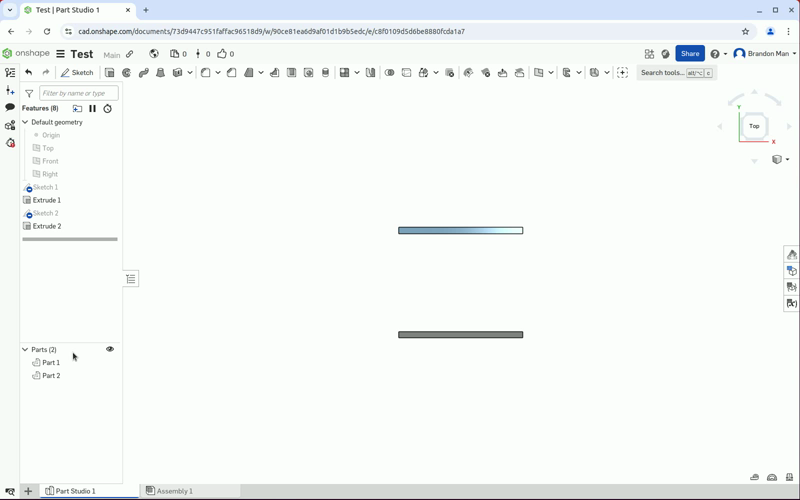
key(y)
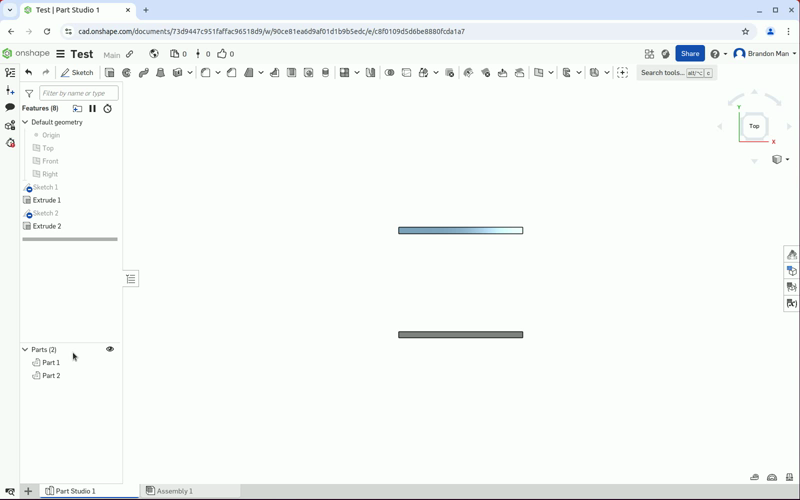
key(shift+p)
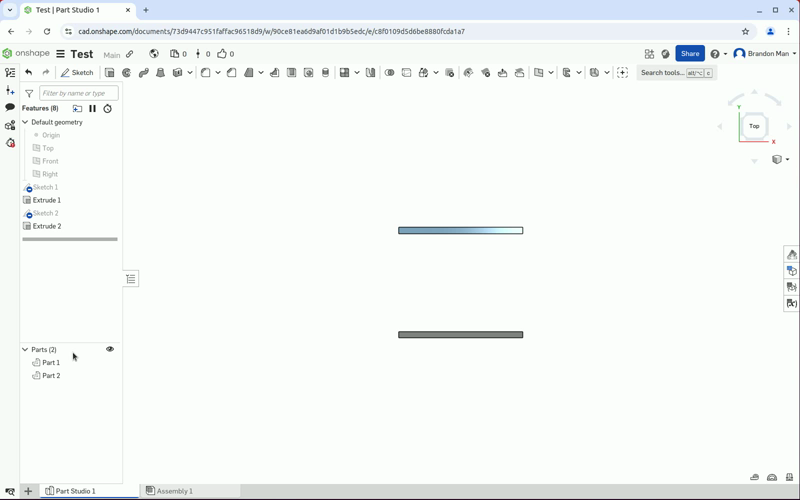
key(space)
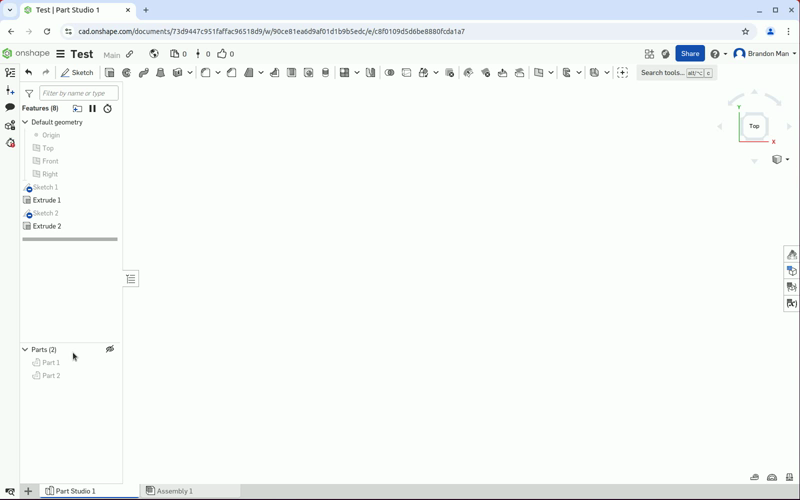
key_down(shift)
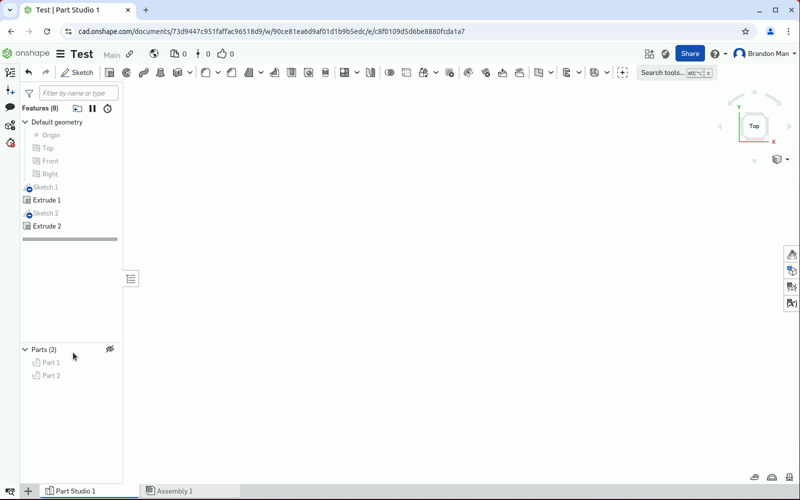
key(up)
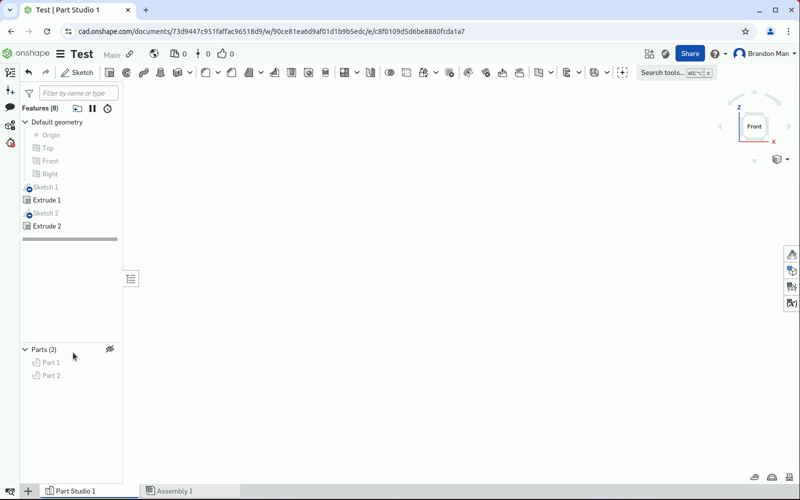
key_up(shift)
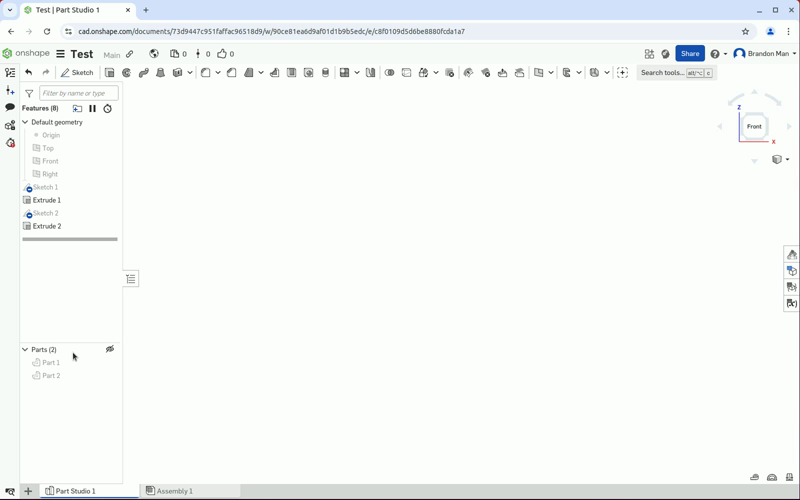
key(space)
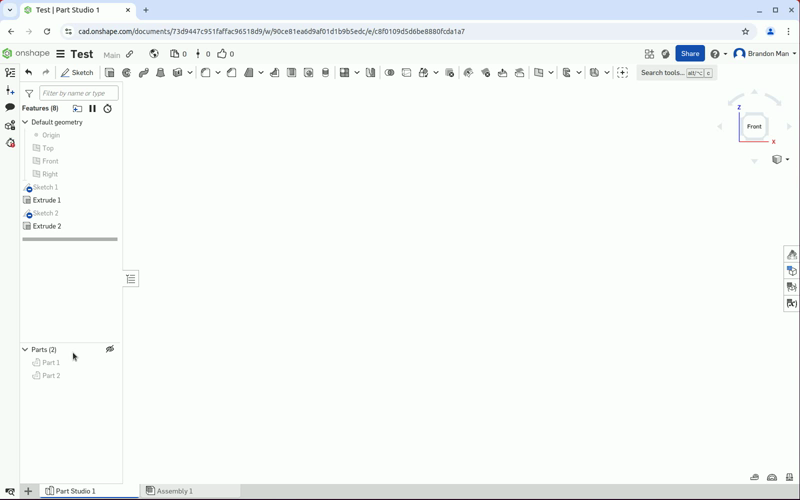
key_down(shift)
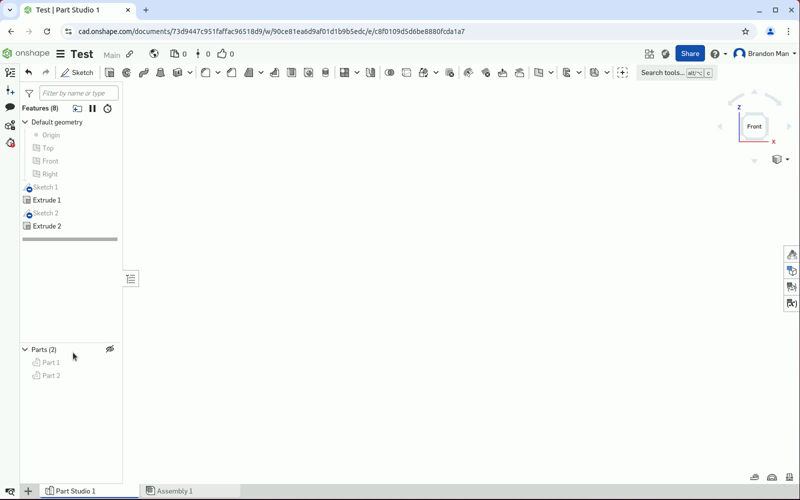
key(left)
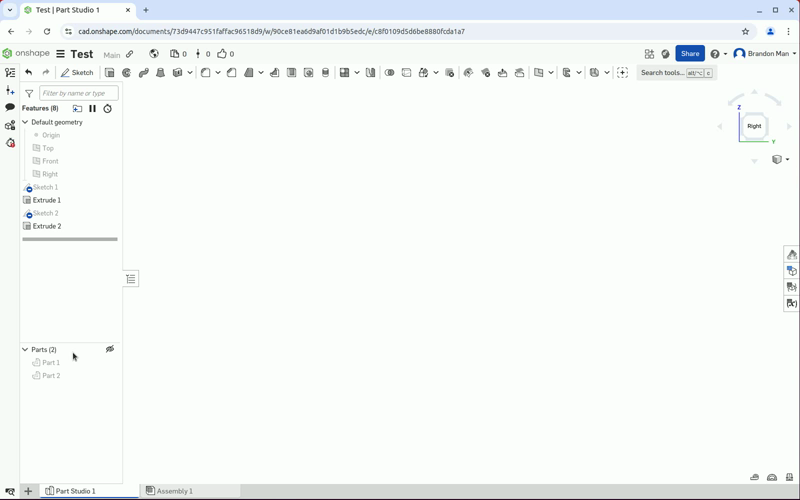
key_up(shift)
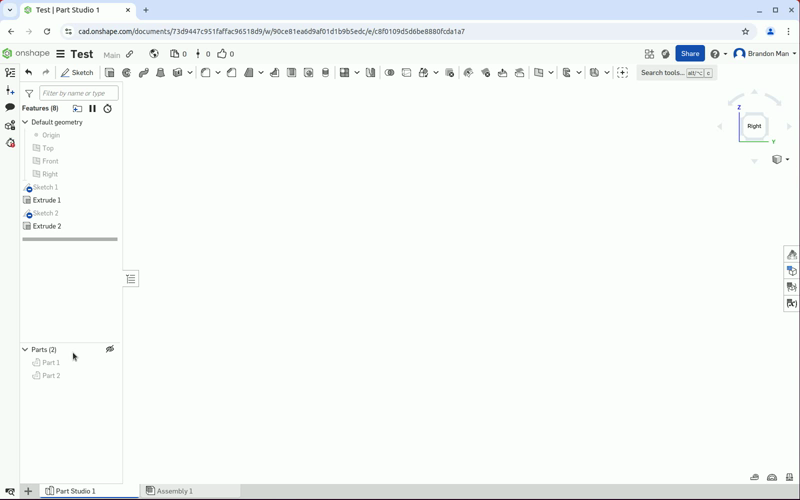
mouse_move(73, 352)
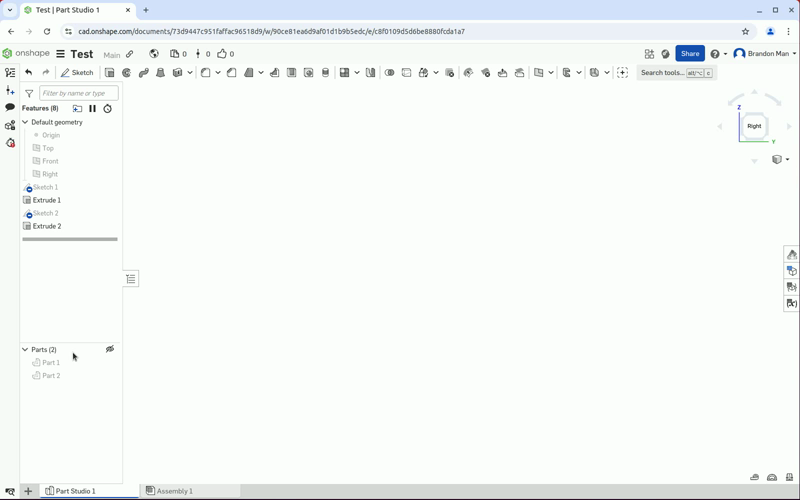
key(shift+y)
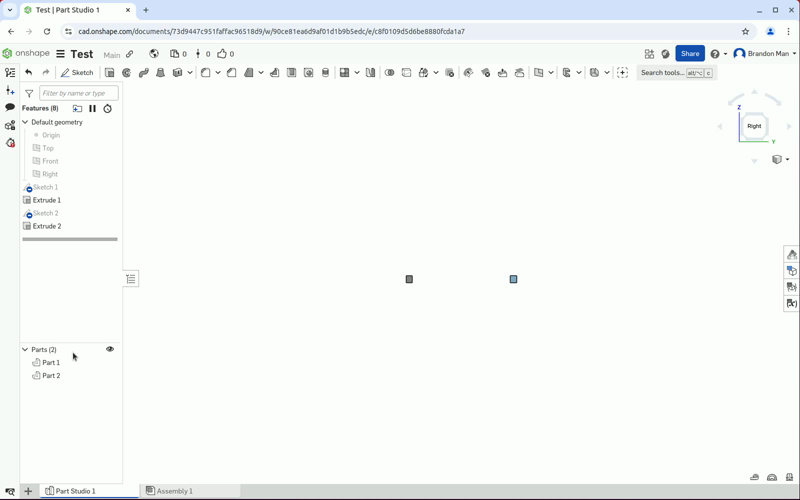
mouse_move(541, 75)
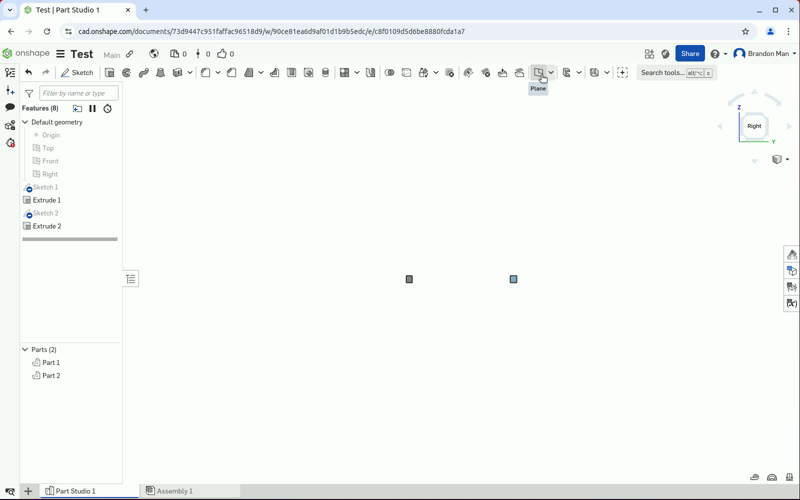
click(541, 75)
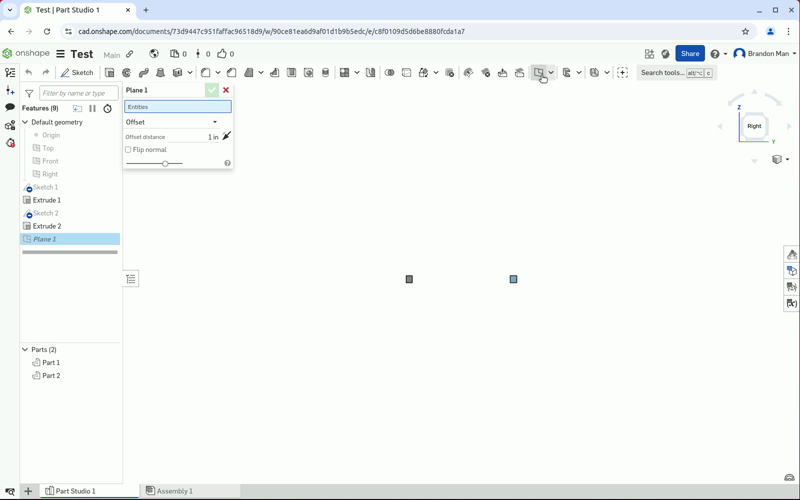
mouse_move(73, 176)
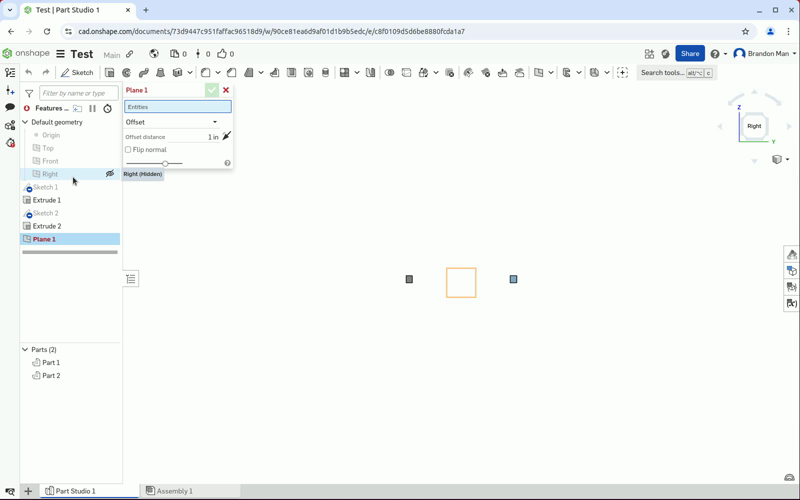
click(73, 176)
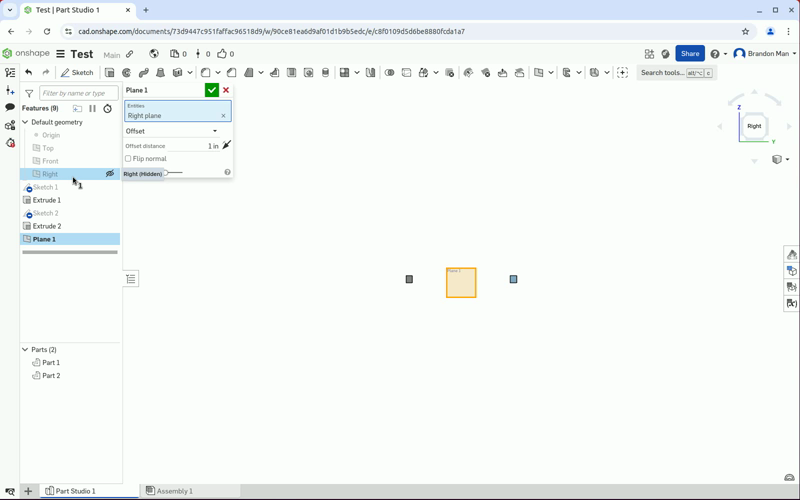
key(tab, 2)
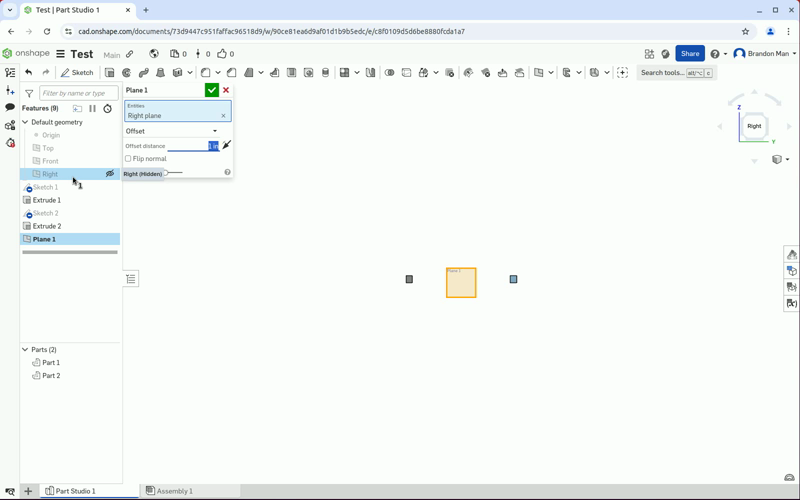
text(12.756)
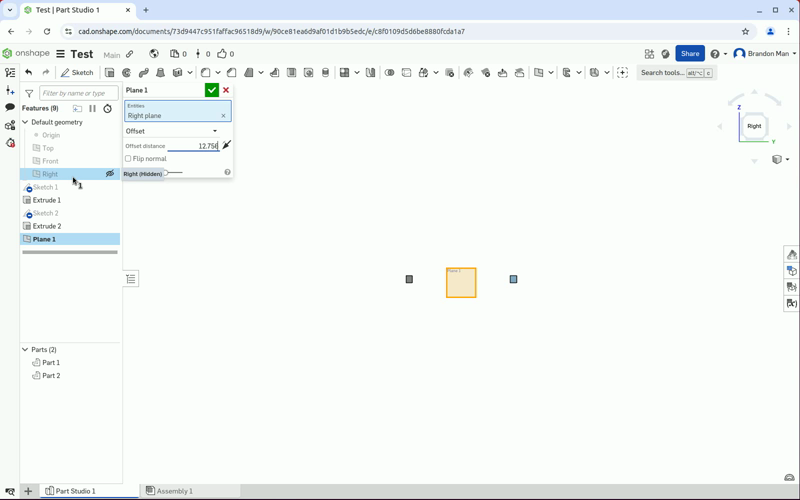
key(enter, 2)
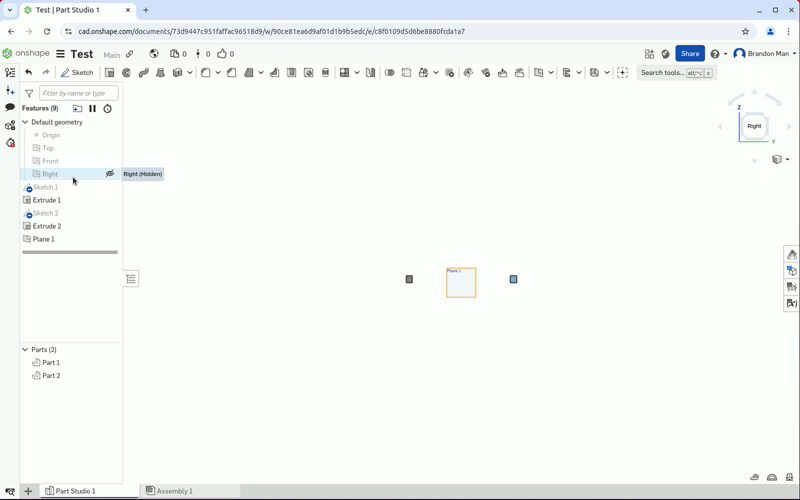
key(shift+s)
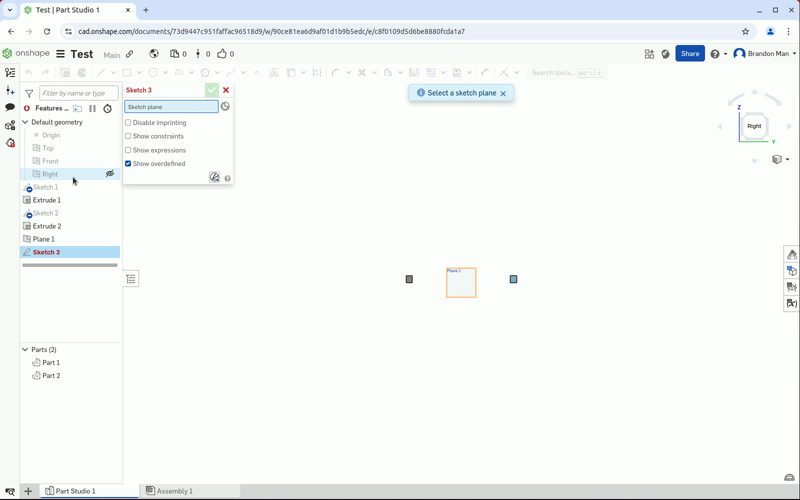
mouse_move(73, 241)
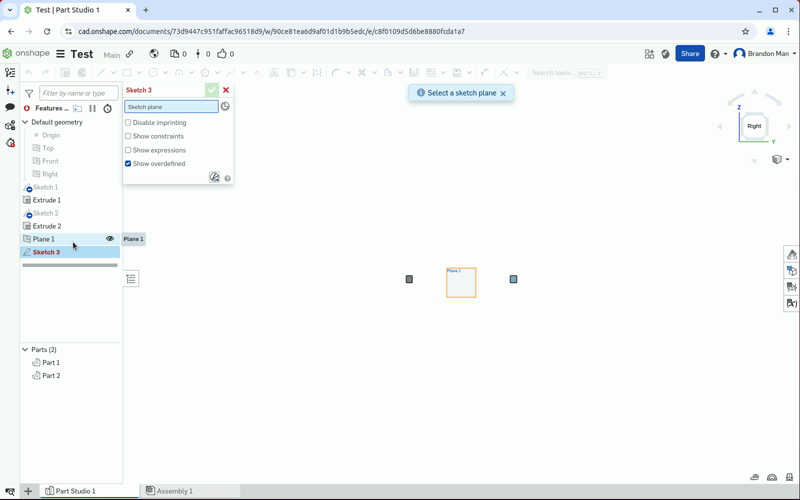
click(73, 241)
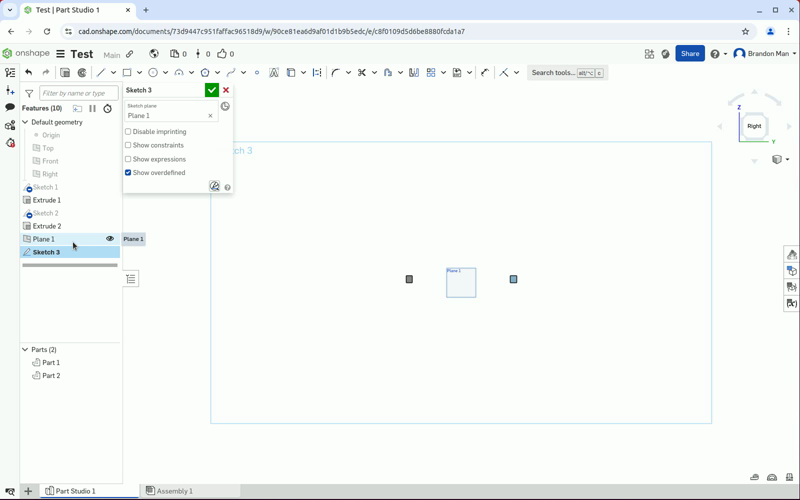
mouse_move(73, 352)
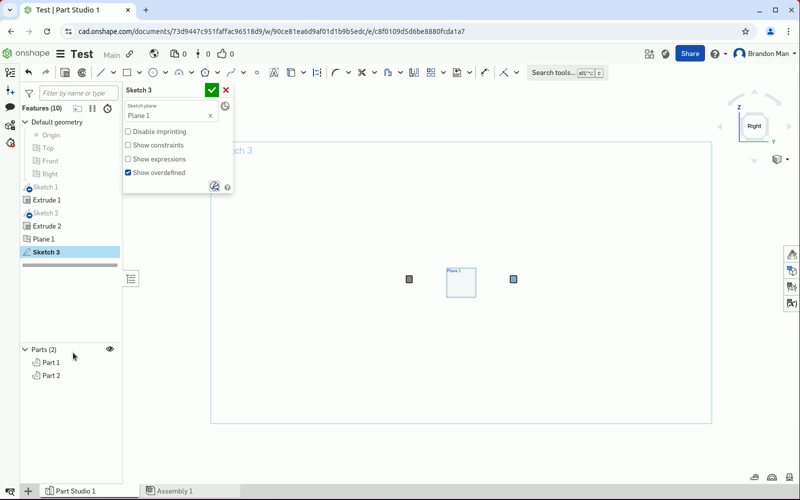
key(y)
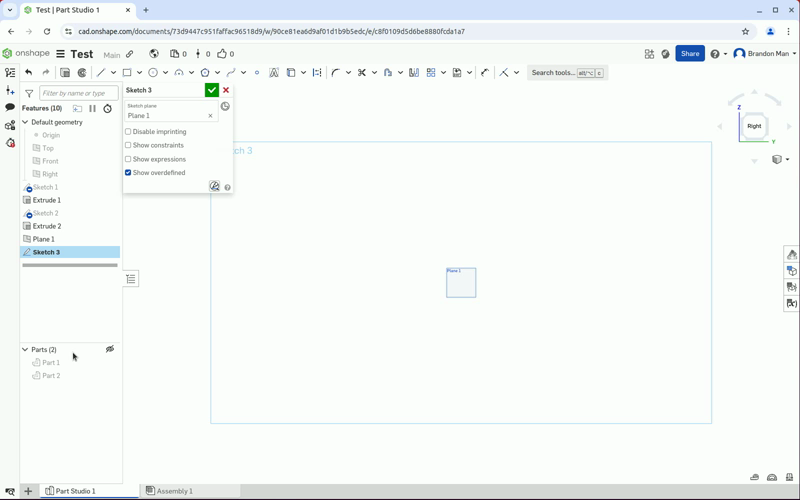
key(l)
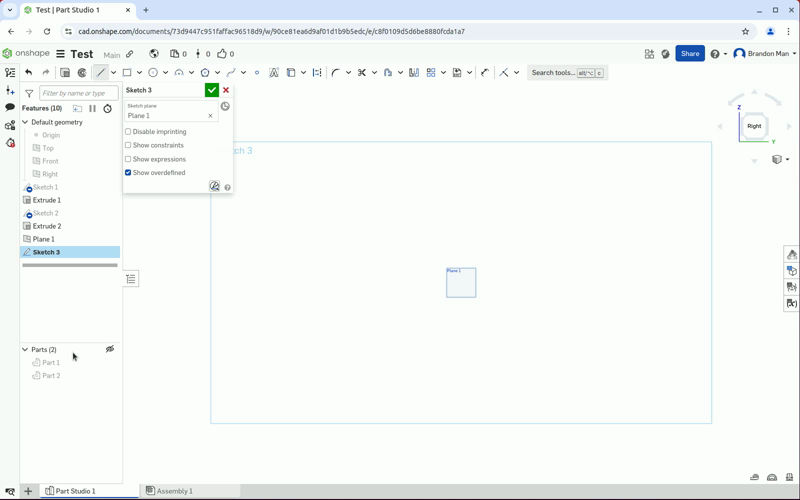
key_down(shift)
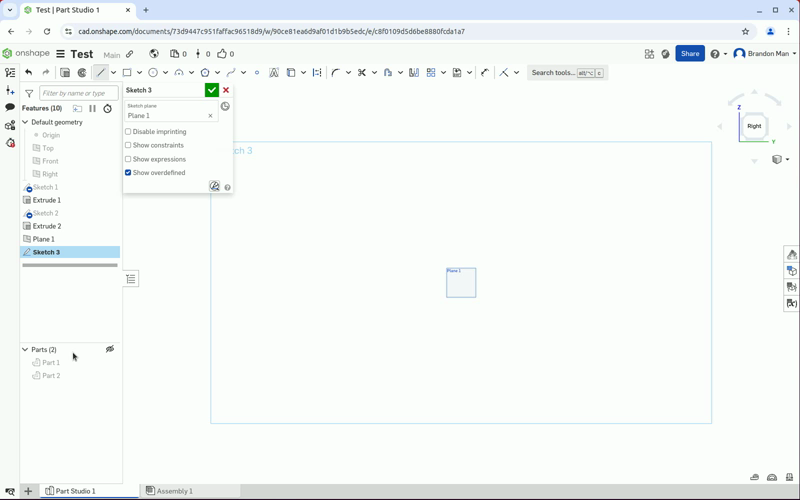
mouse_move(411, 282)
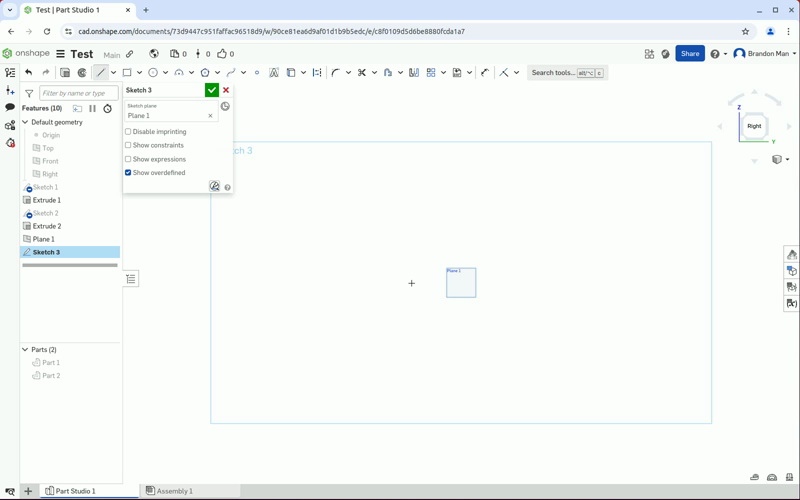
click(411, 282)
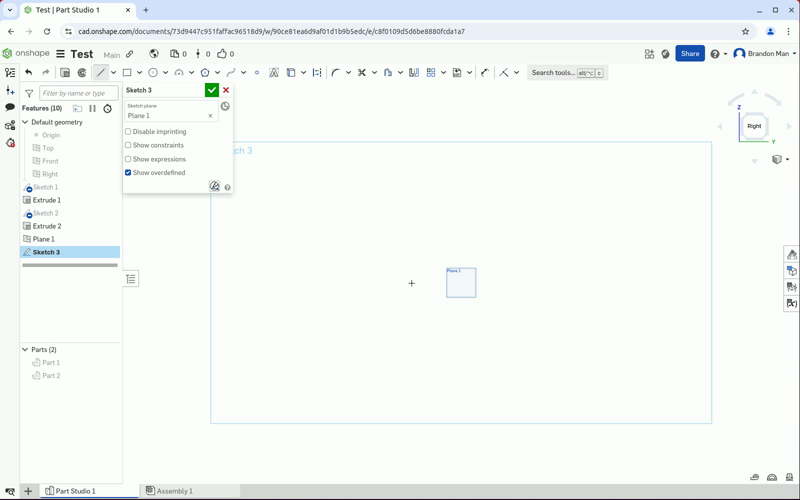
key_up(shift)
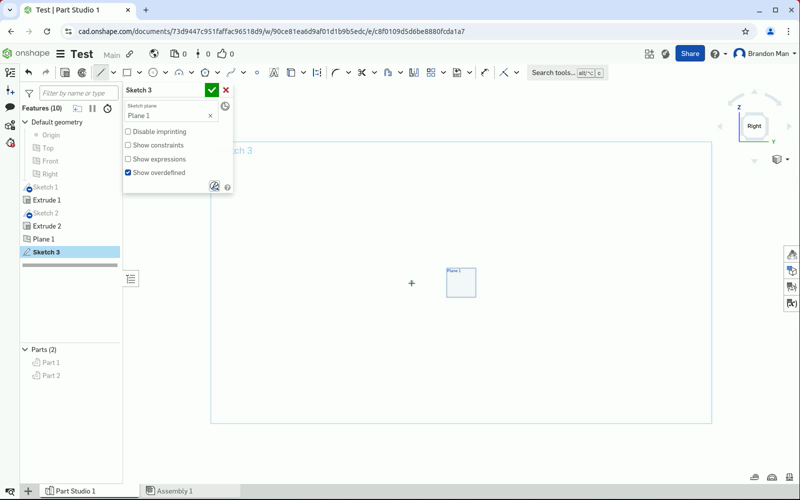
key_down(shift)
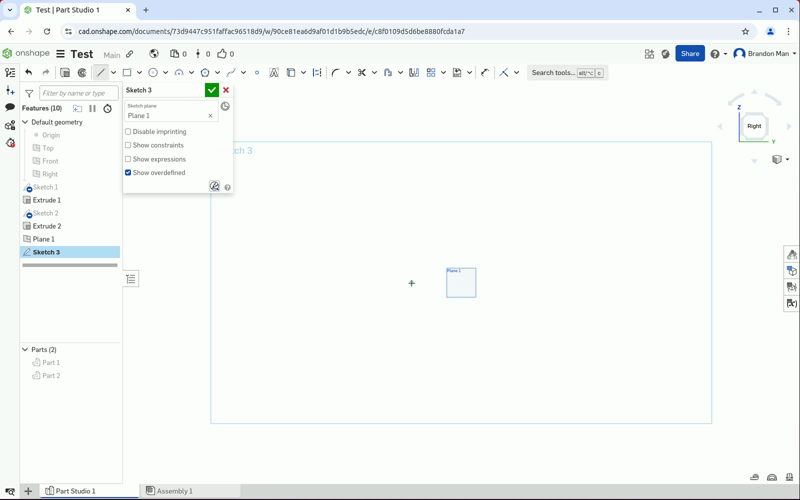
mouse_move(516, 282)
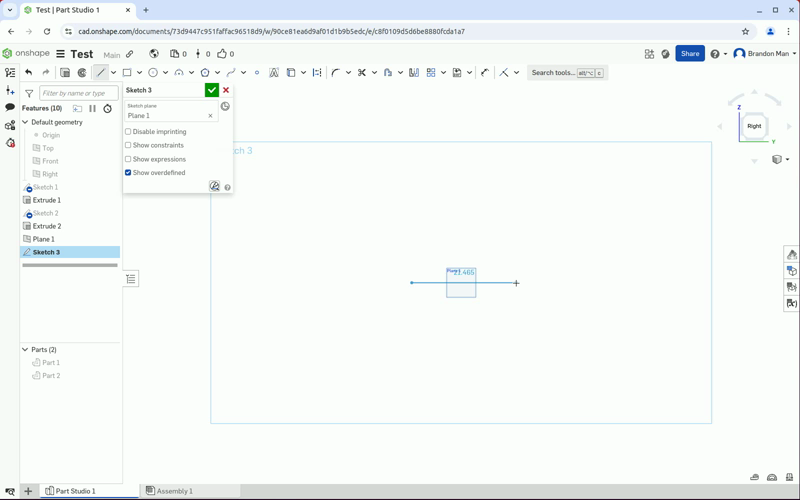
click(516, 282)
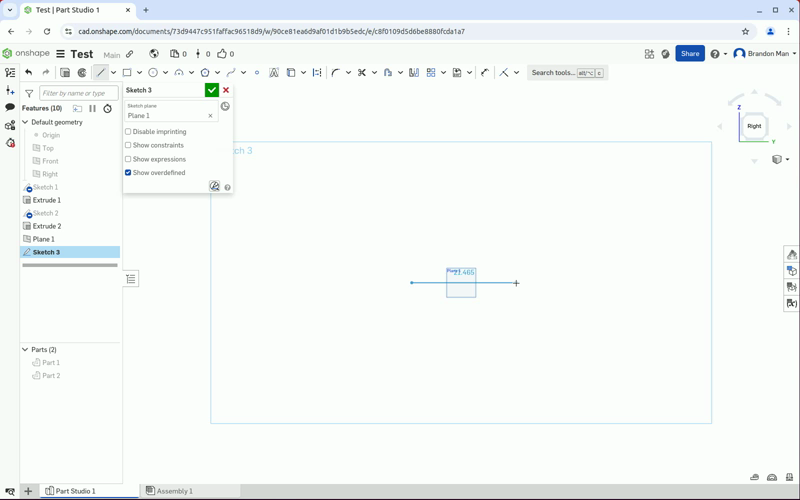
key_up(shift)
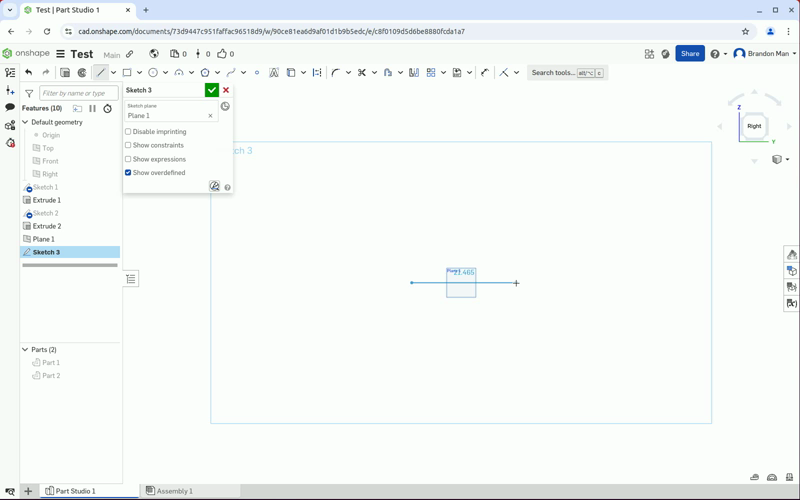
key_down(shift)
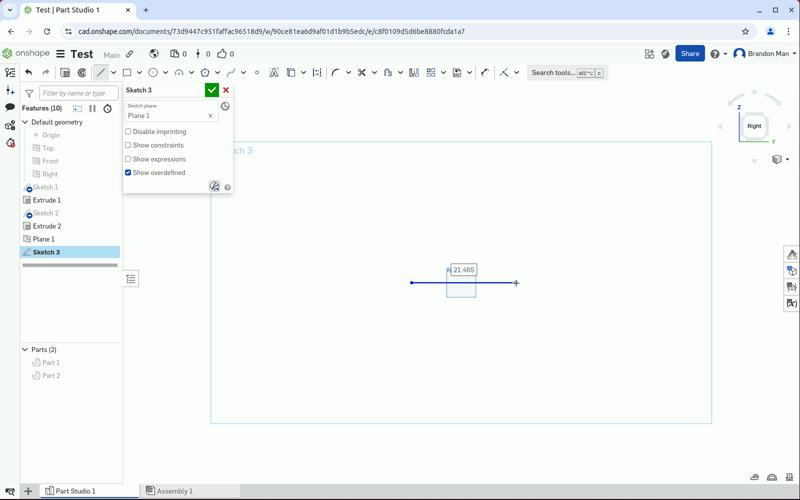
mouse_move(546, 282)
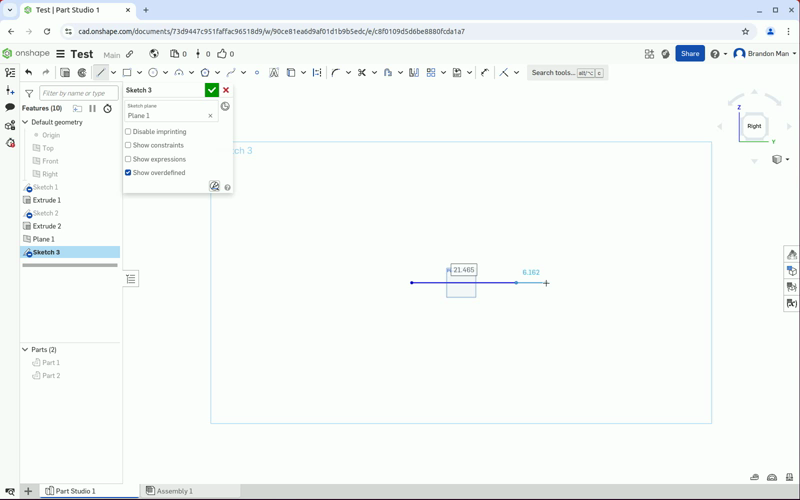
mouse_move(516, 276)
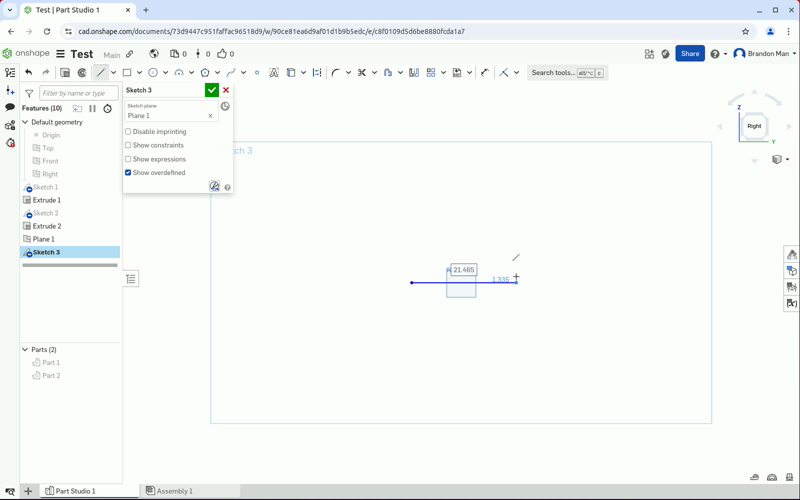
scroll(6)
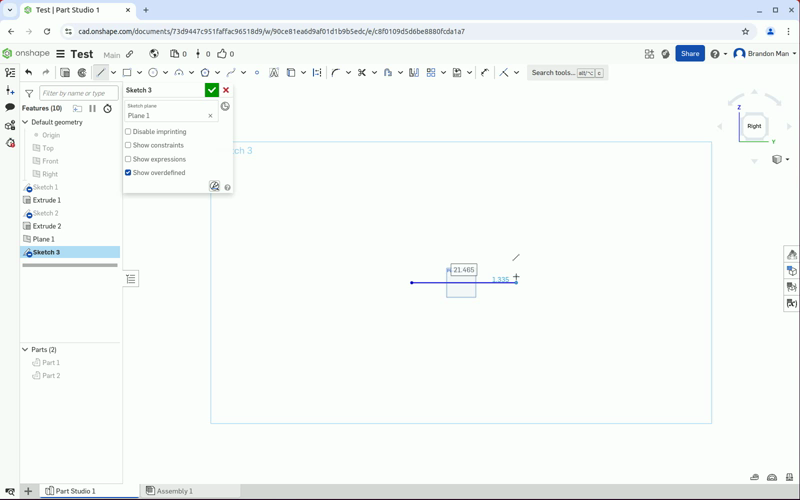
scroll(6)
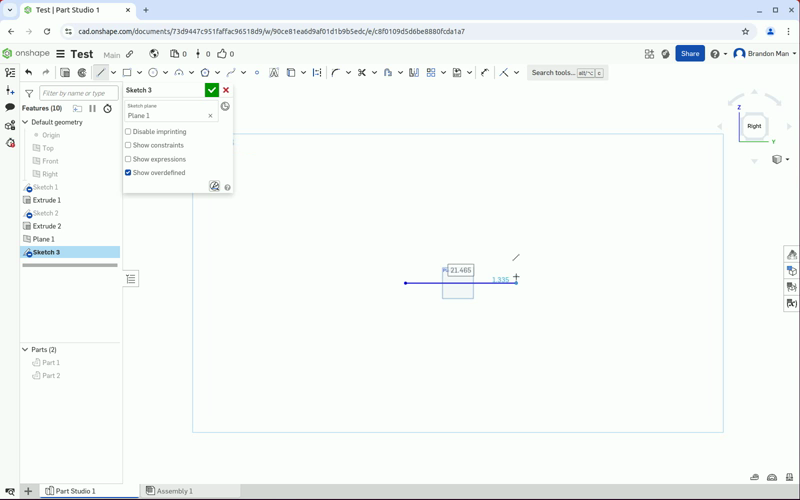
scroll(6)
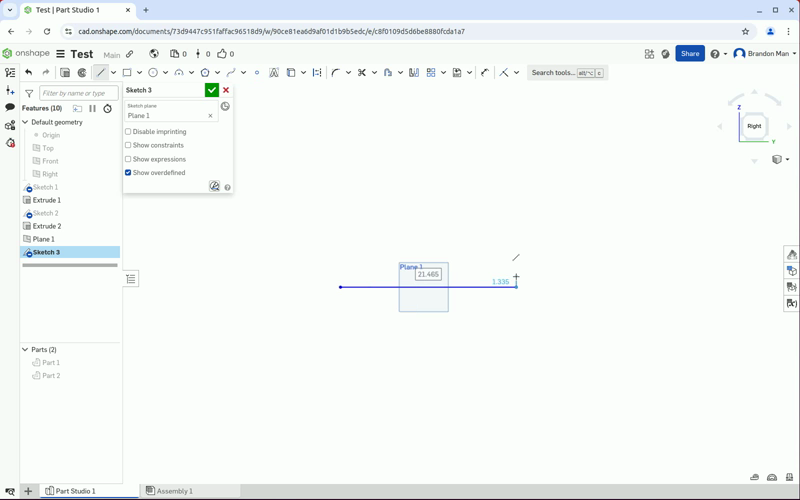
scroll(6)
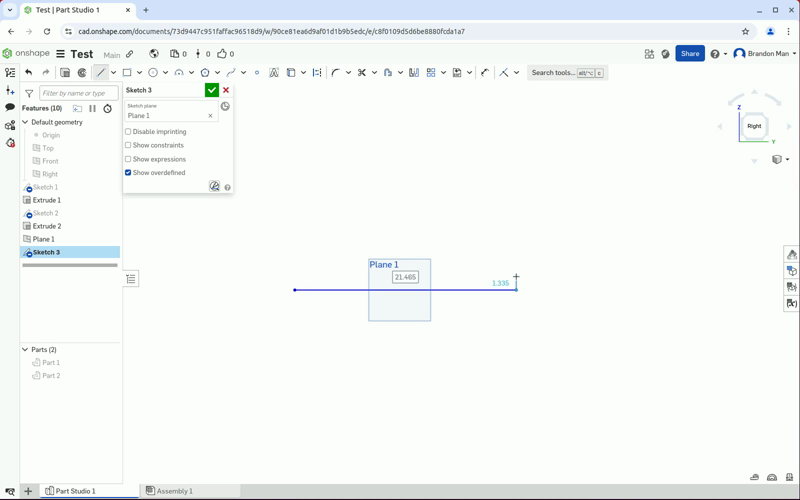
scroll(6)
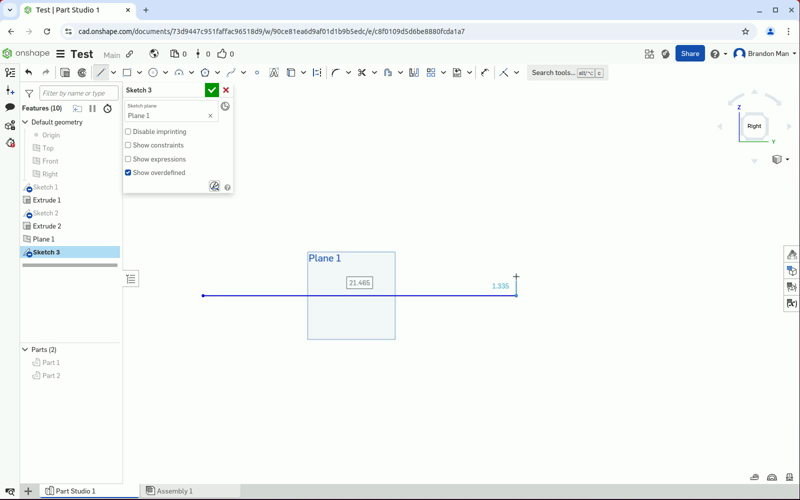
scroll(6)
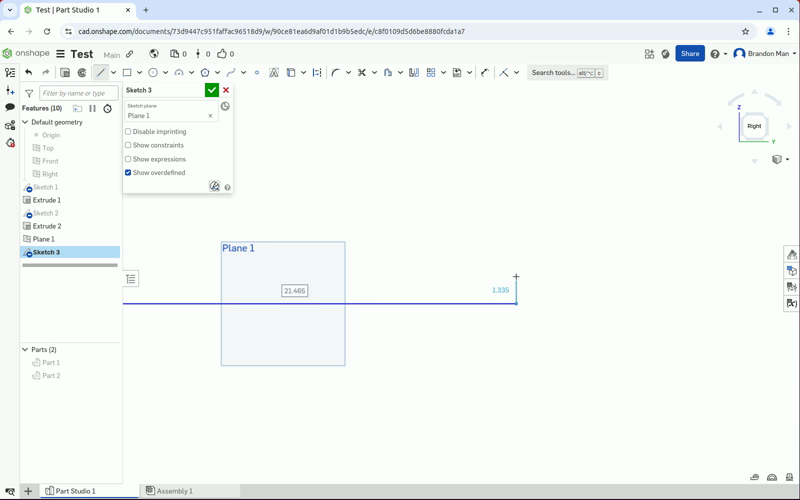
scroll(6)
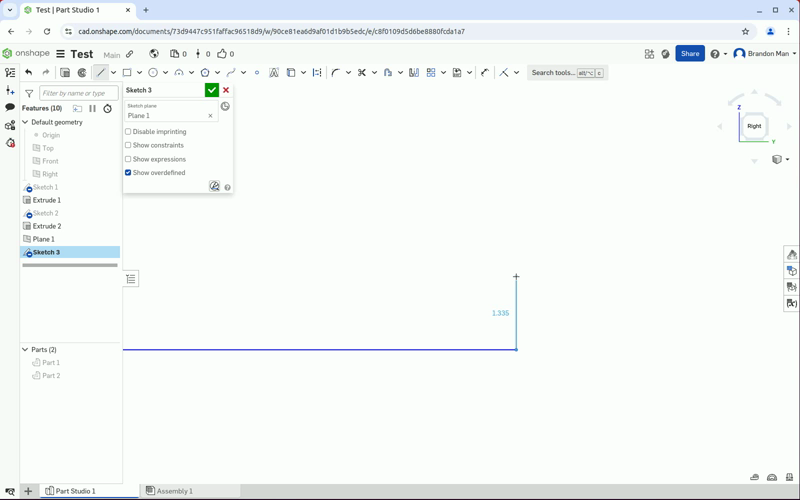
click(516, 276)
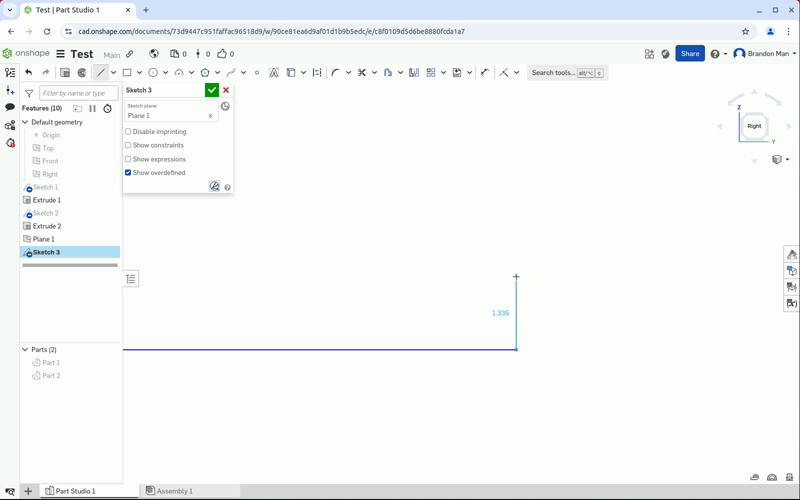
scroll(-6)
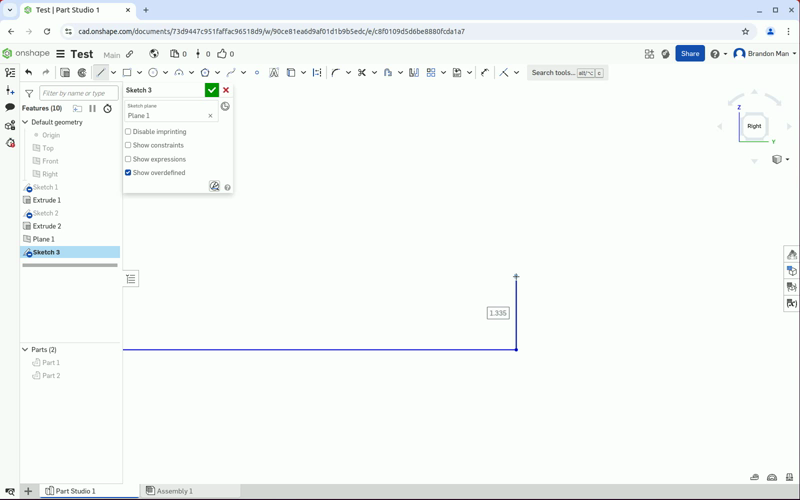
scroll(-6)
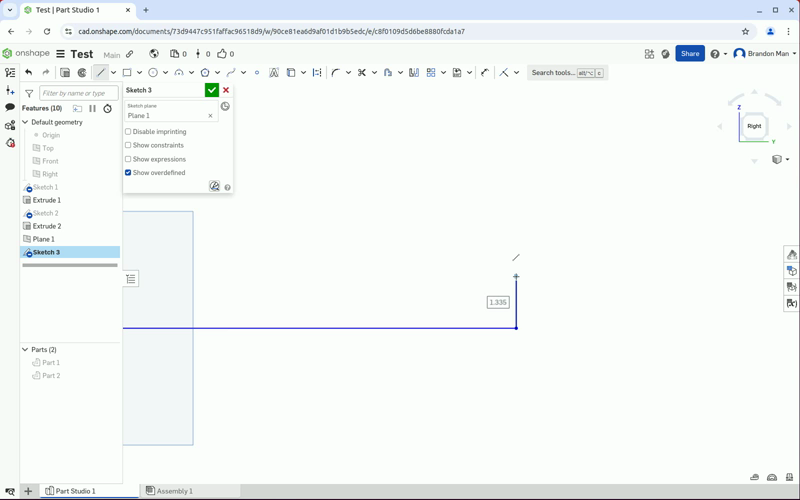
scroll(-6)
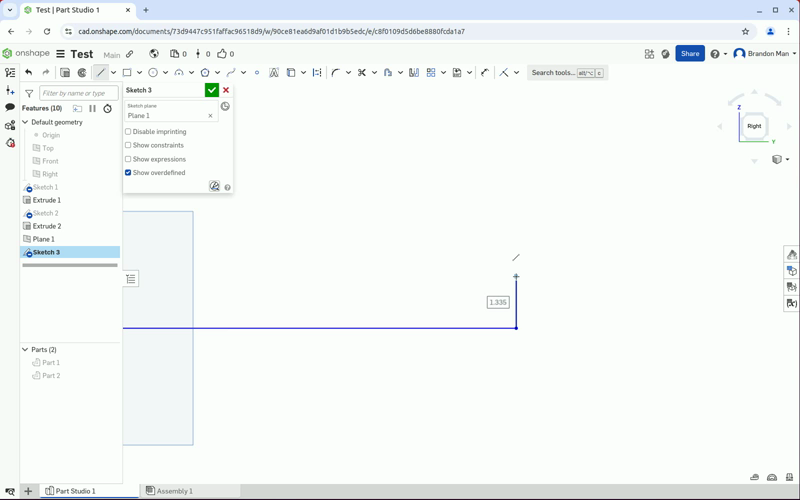
scroll(-6)
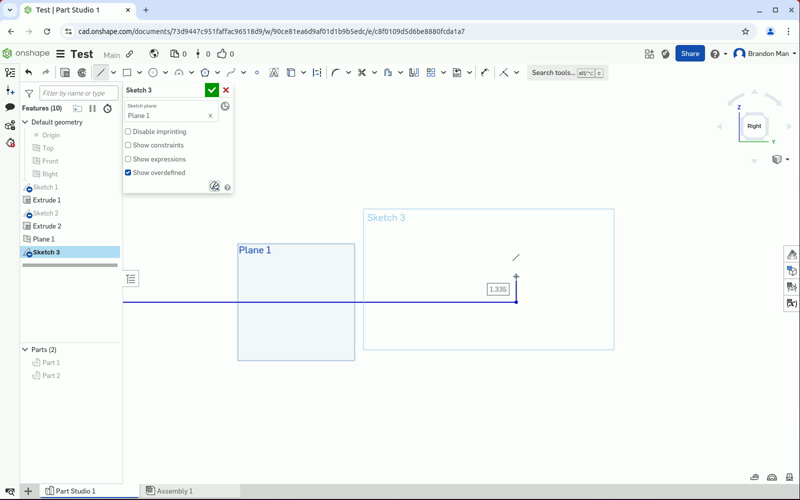
scroll(-6)
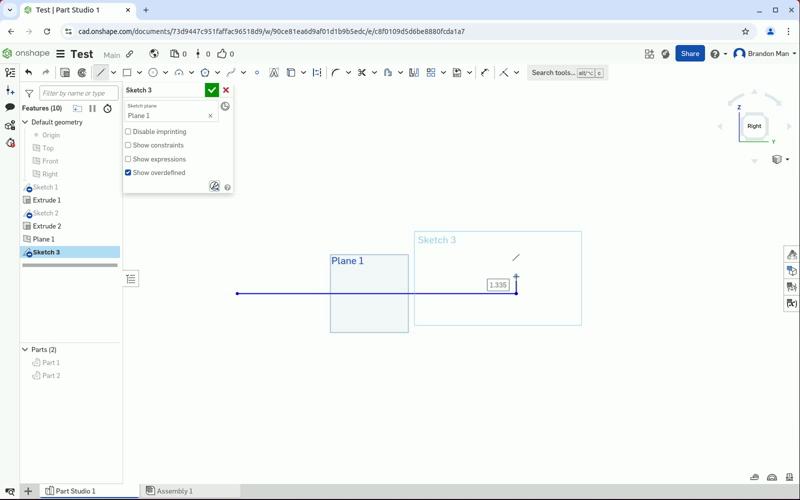
scroll(-6)
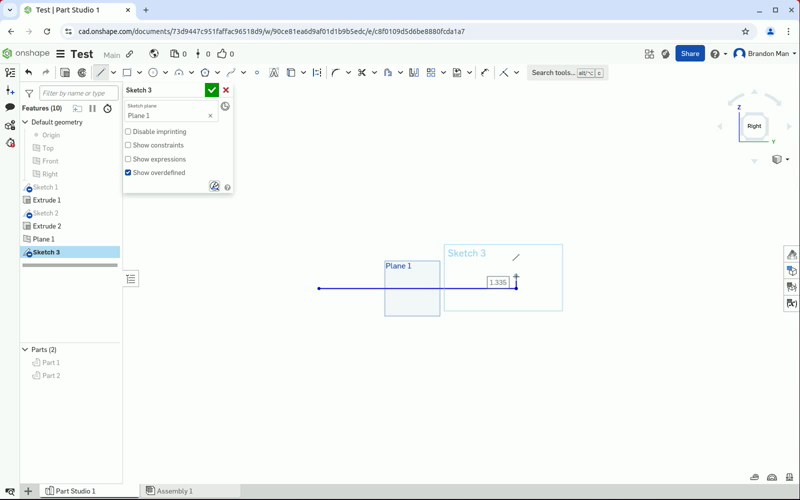
scroll(-6)
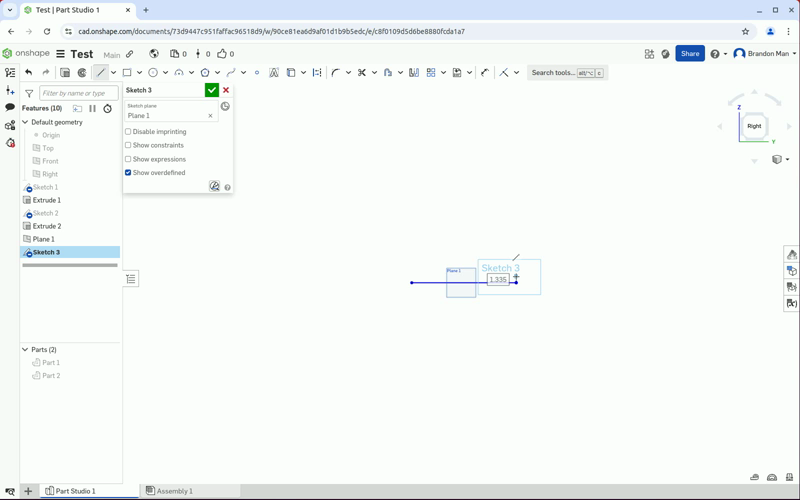
key_up(shift)
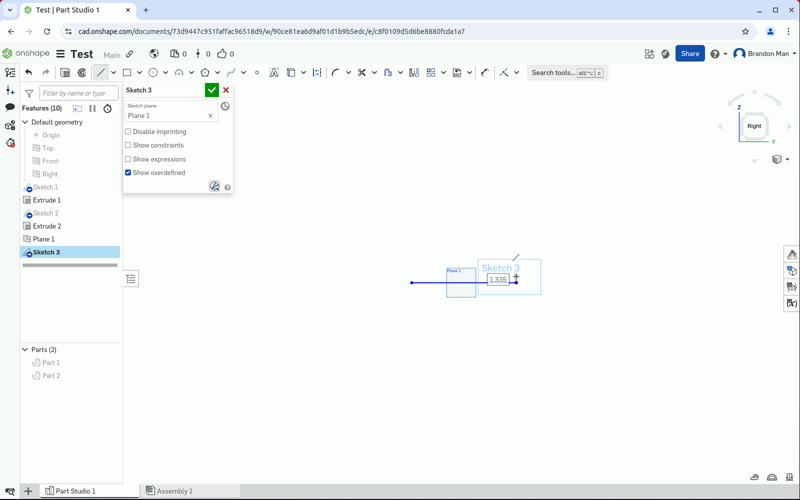
key_down(shift)
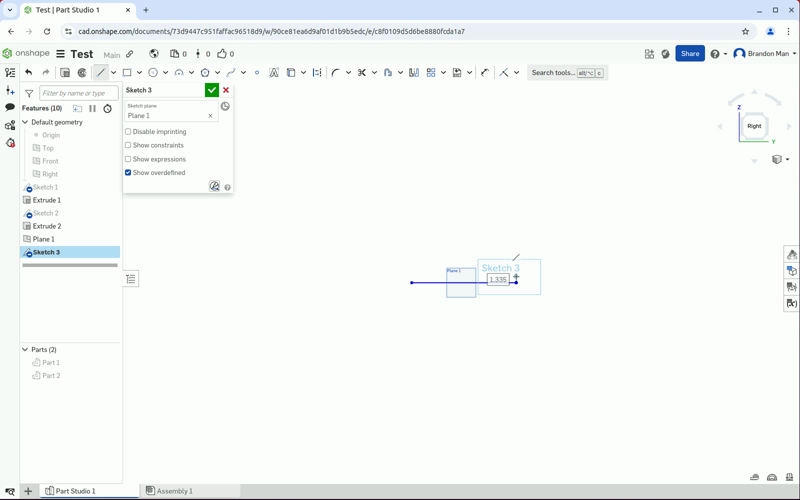
mouse_move(411, 276)
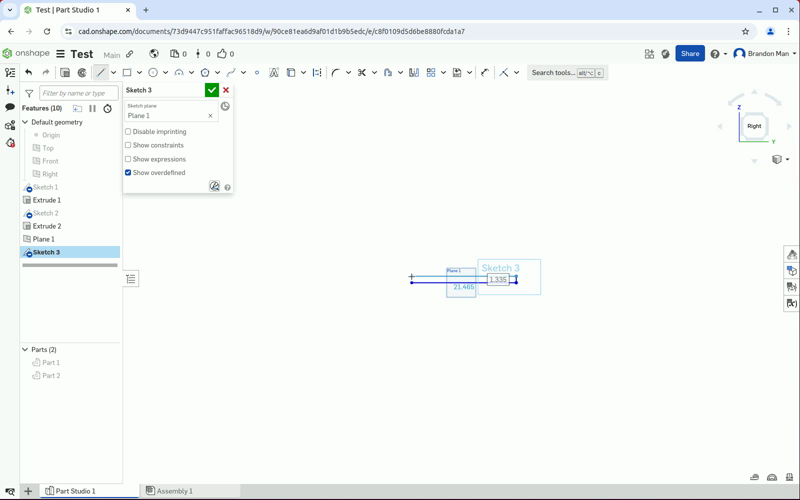
click(411, 276)
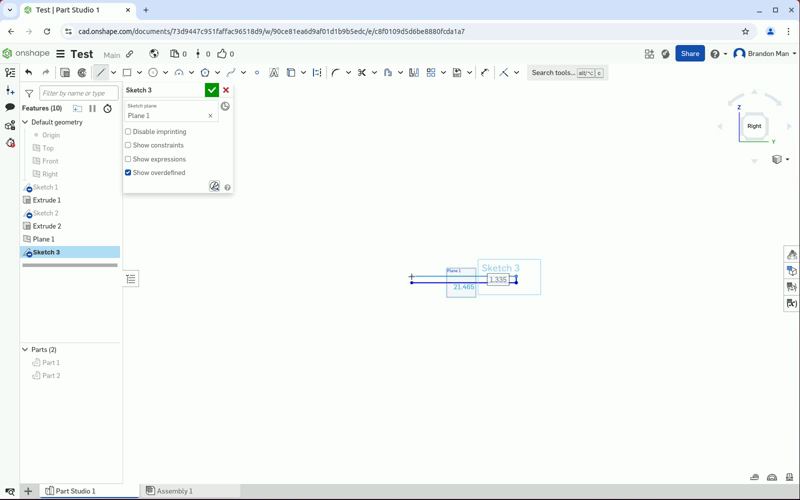
key_up(shift)
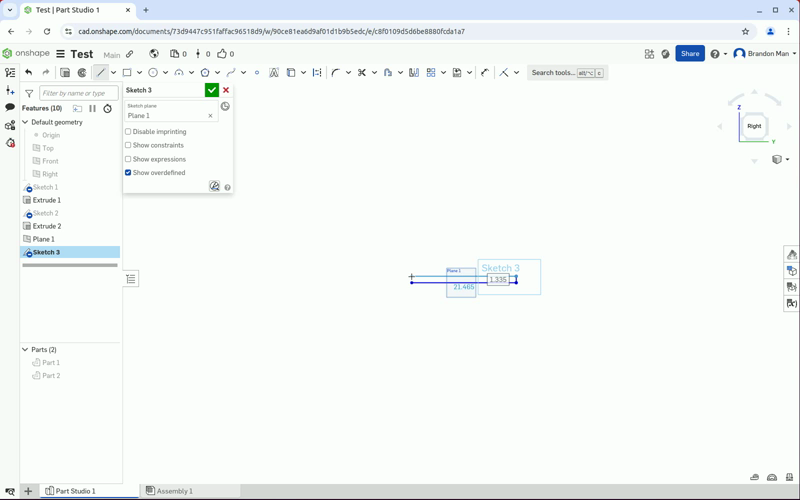
mouse_move(441, 276)
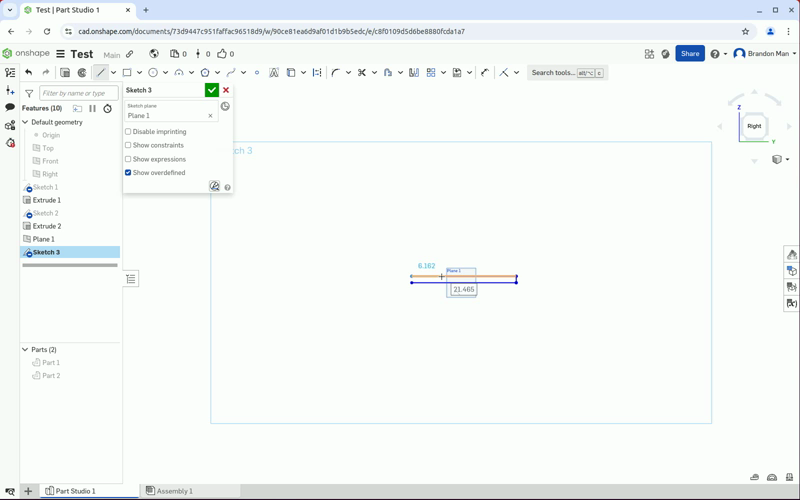
key_down(shift)
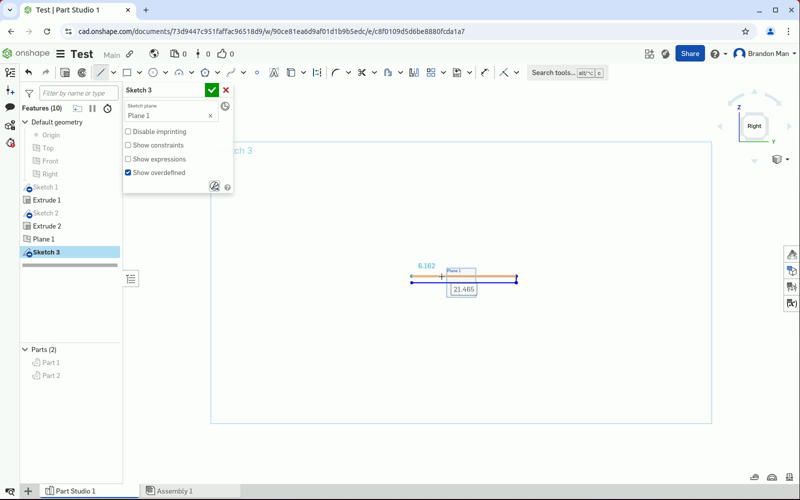
mouse_move(411, 282)
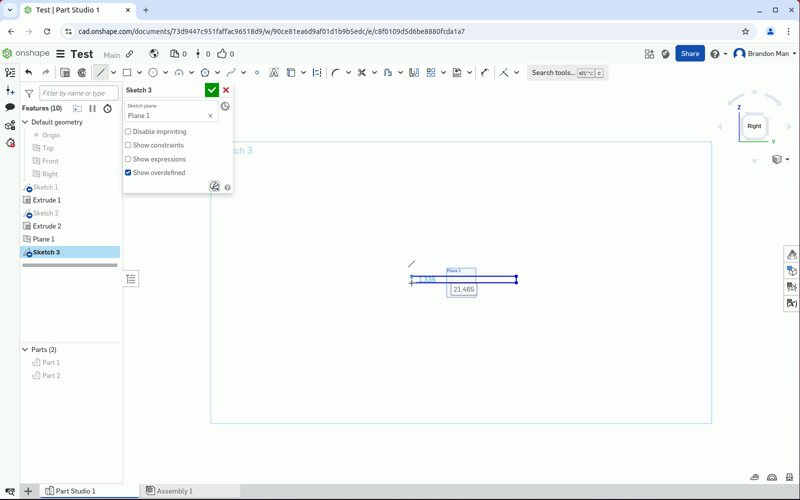
scroll(6)
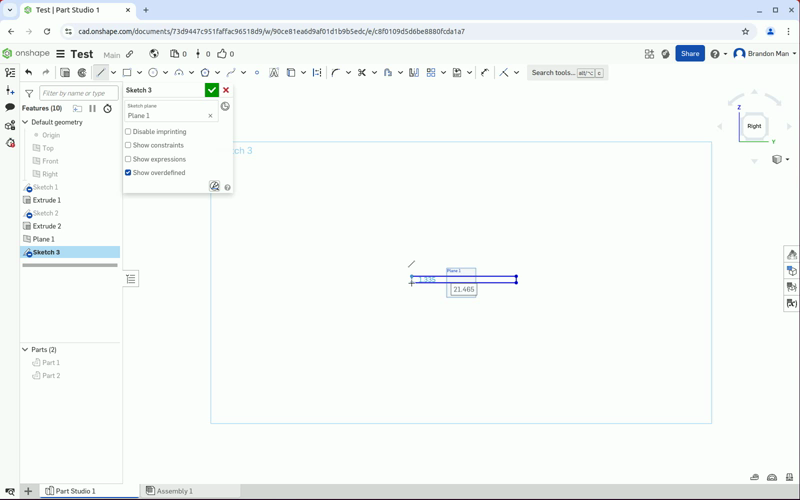
scroll(6)
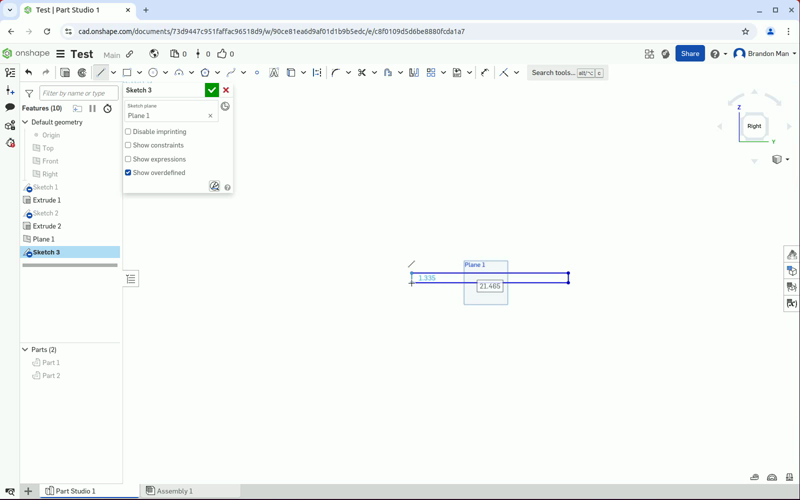
scroll(6)
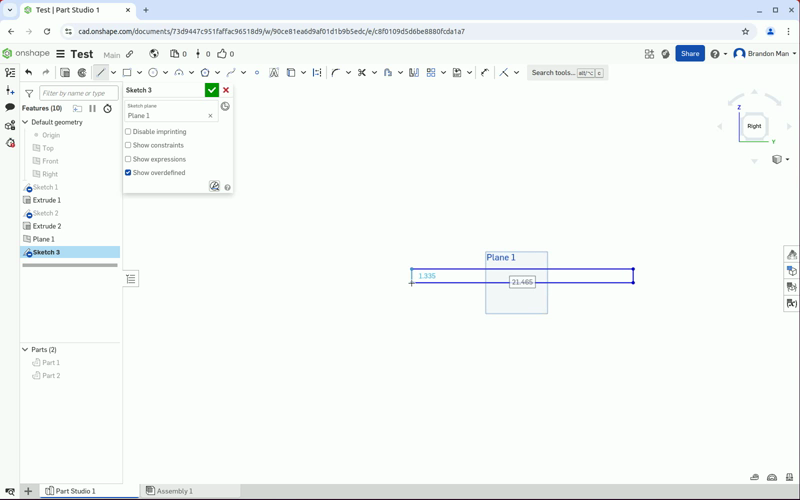
scroll(6)
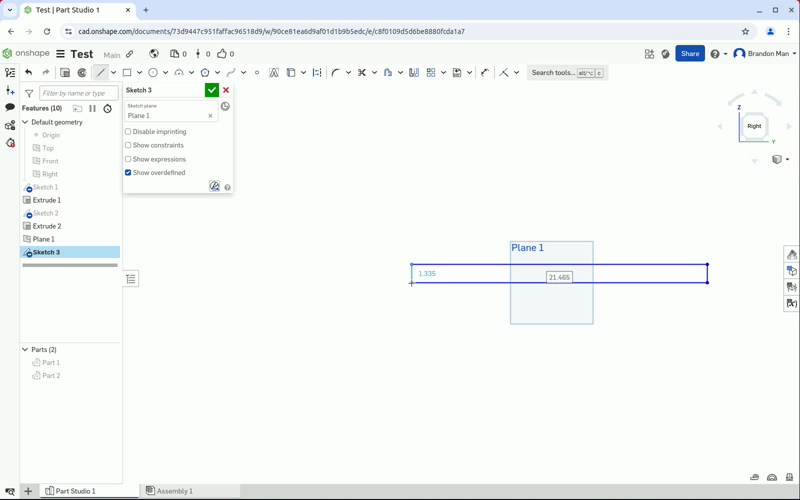
scroll(6)
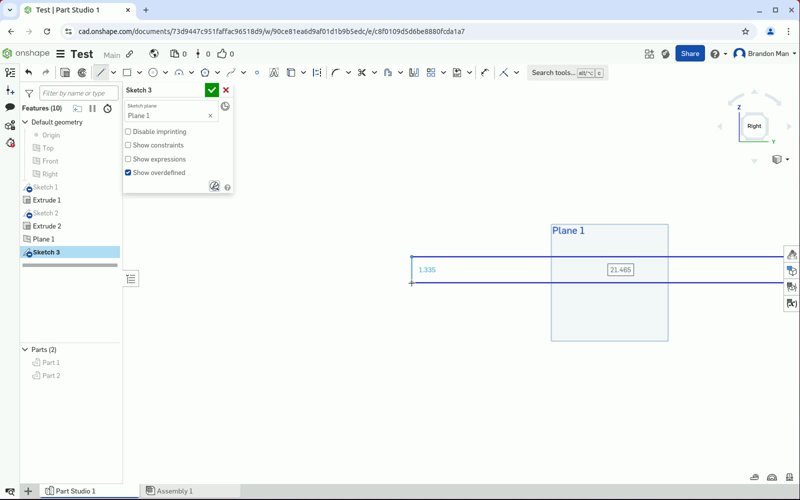
scroll(6)
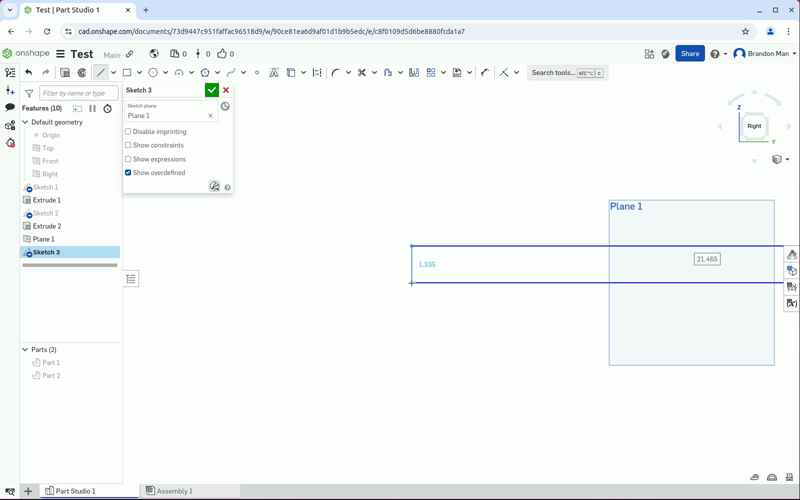
scroll(6)
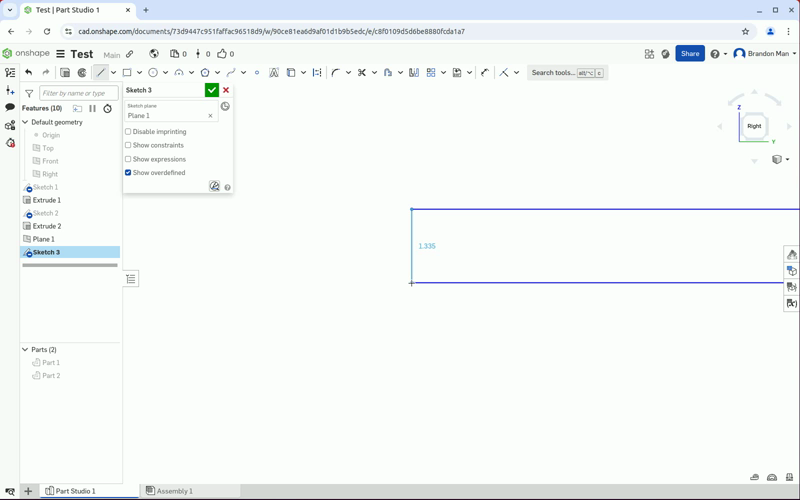
key_up(shift)
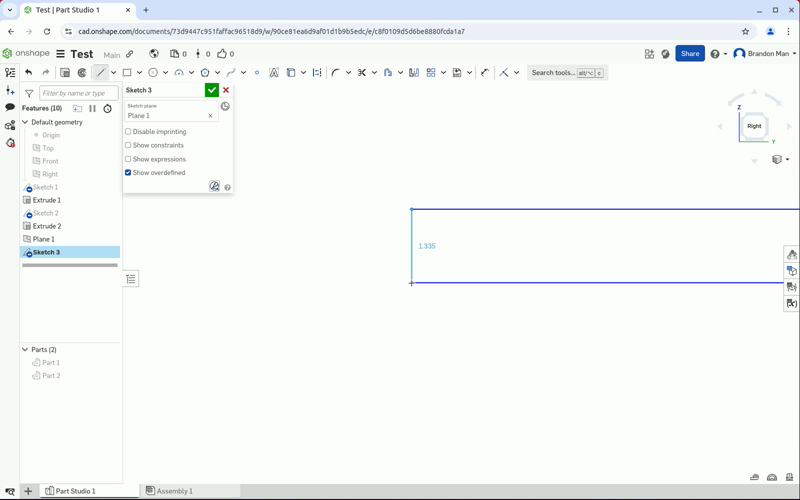
click(411, 282)
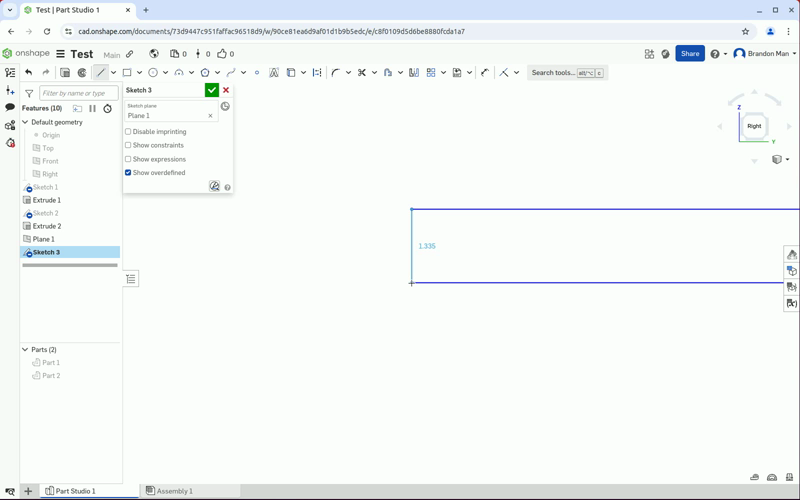
scroll(-6)
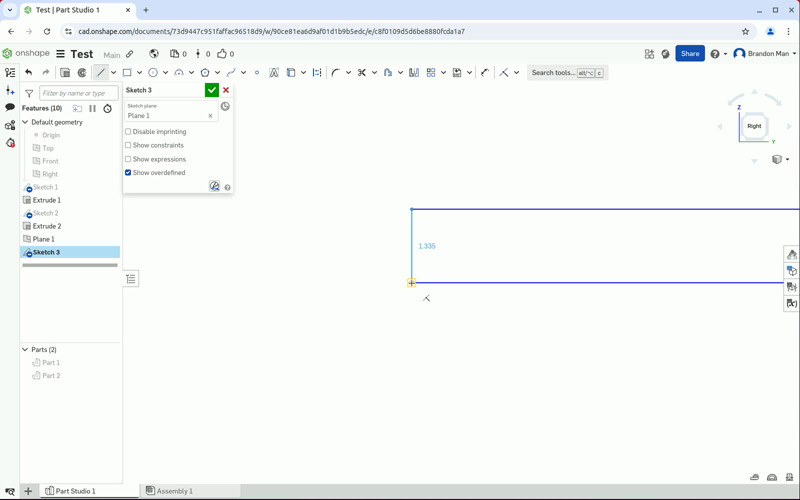
scroll(-6)
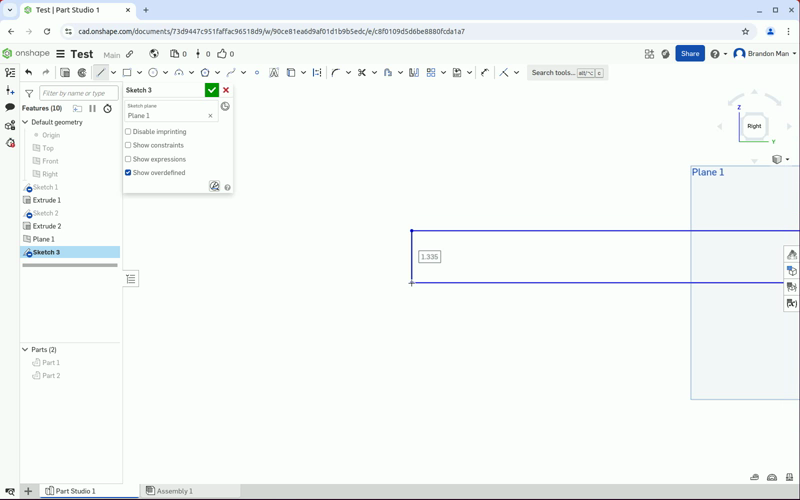
scroll(-6)
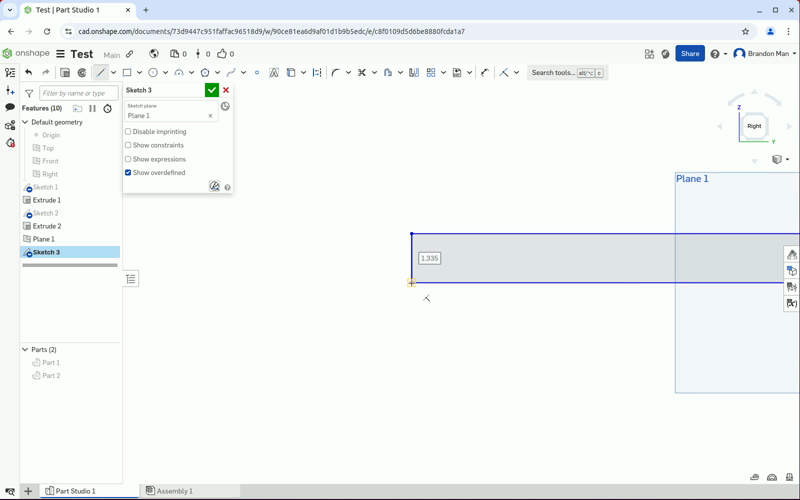
scroll(-6)
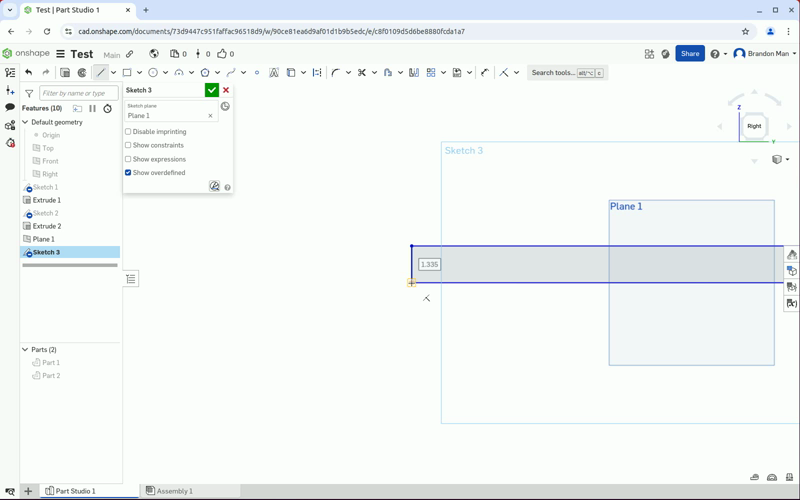
scroll(-6)
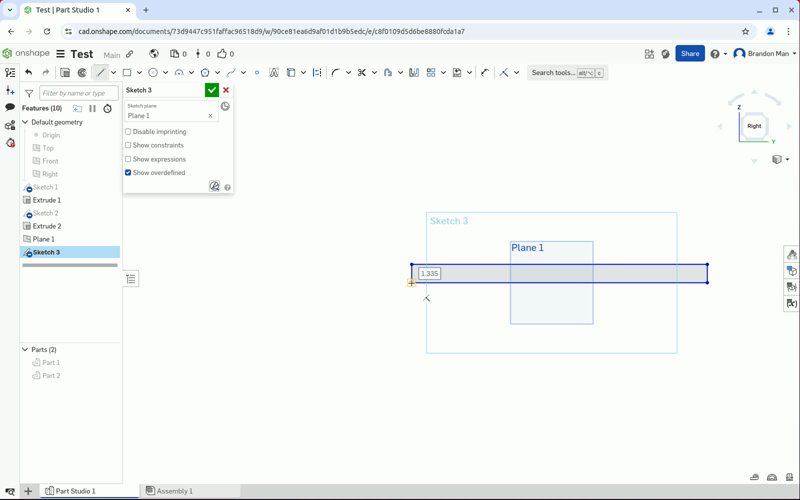
scroll(-6)
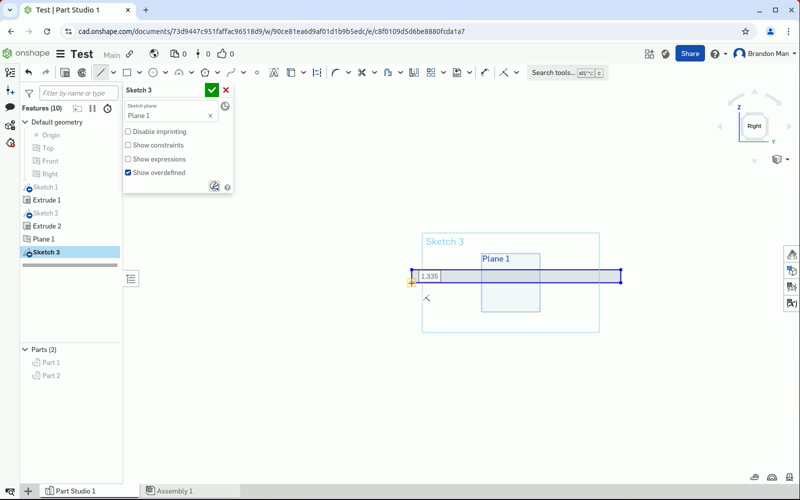
scroll(-6)
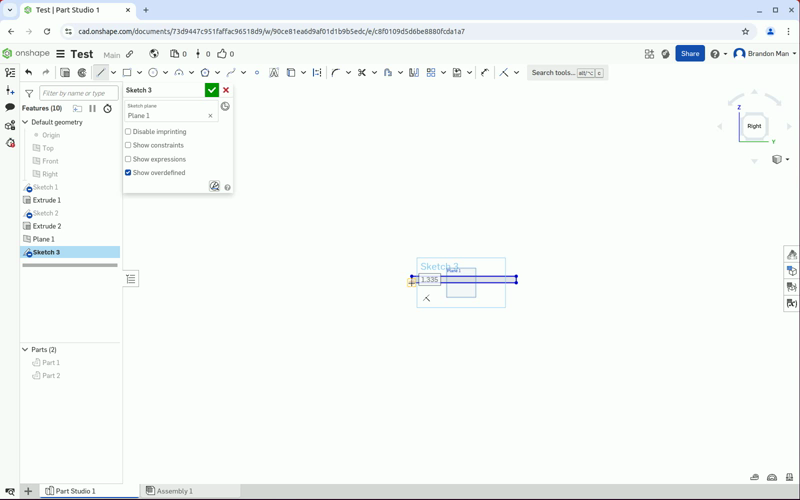
key(esc)
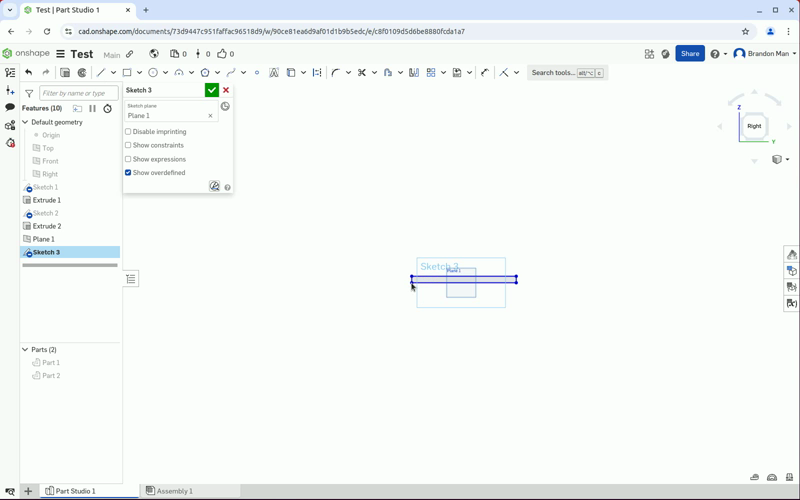
mouse_move(464, 277)
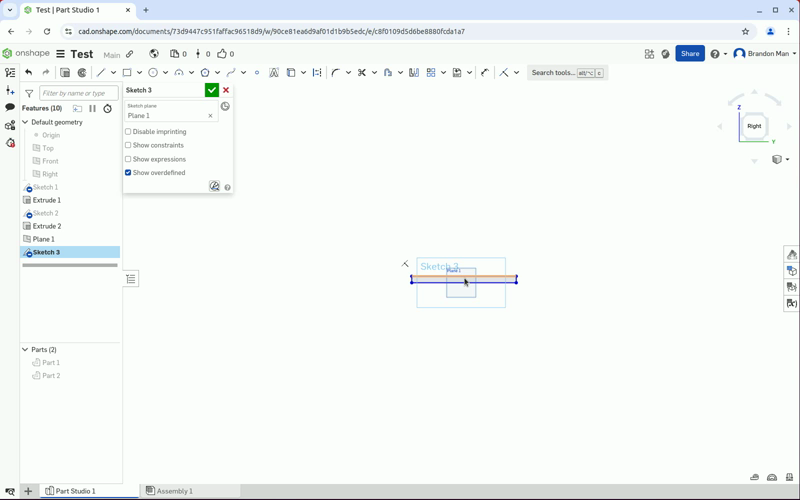
scroll(6)
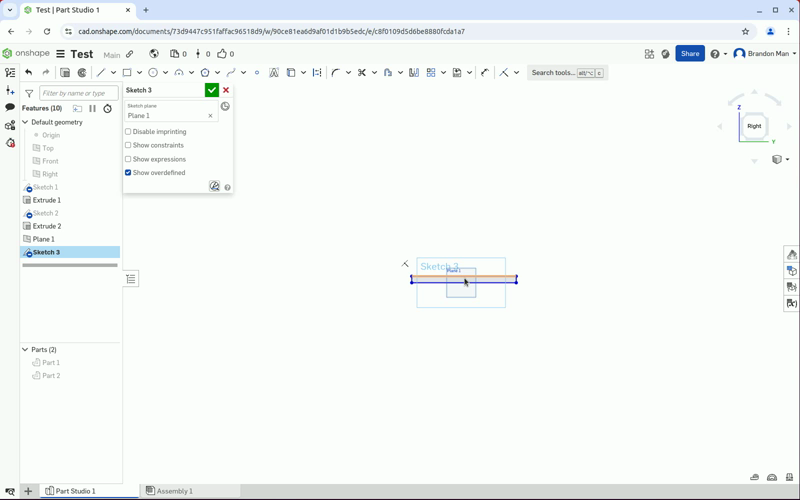
scroll(6)
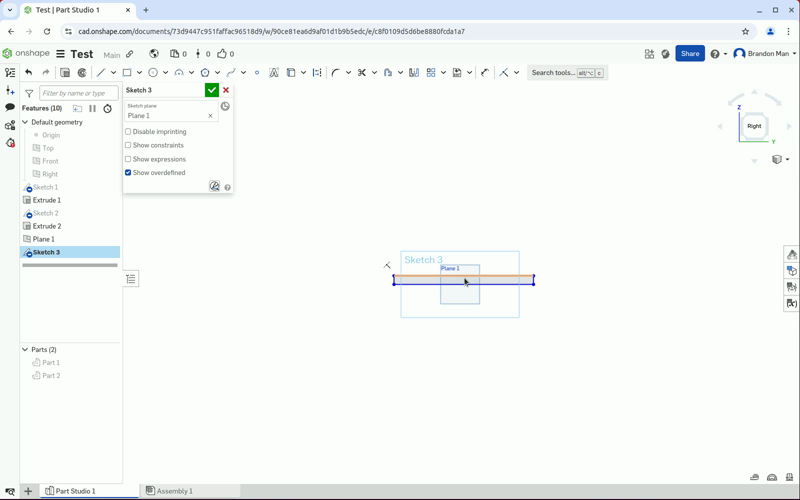
scroll(6)
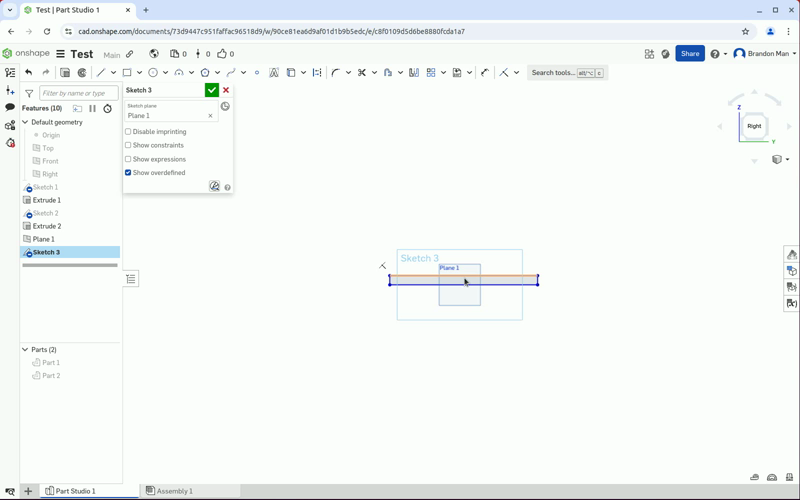
scroll(6)
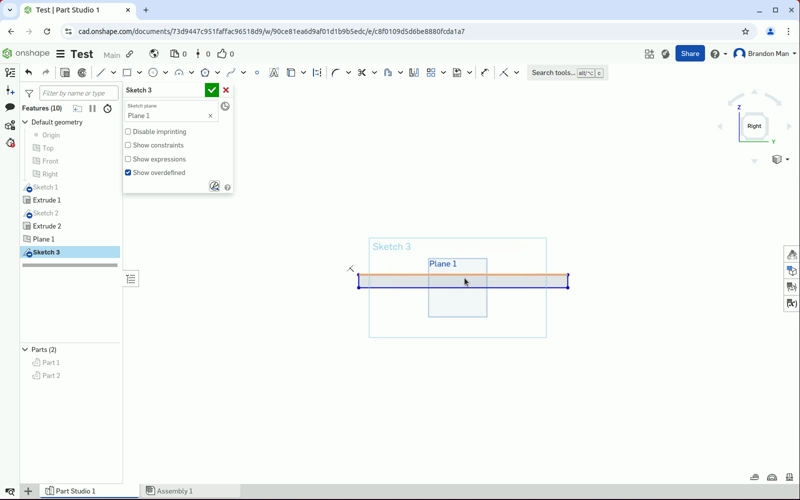
scroll(6)
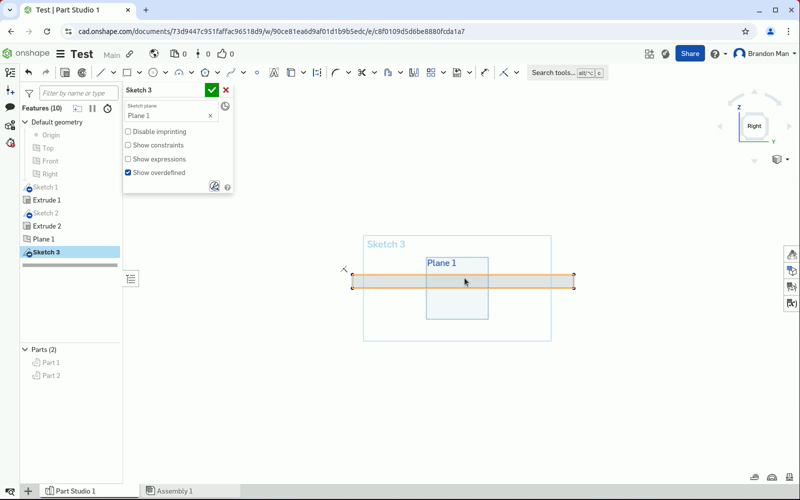
scroll(6)
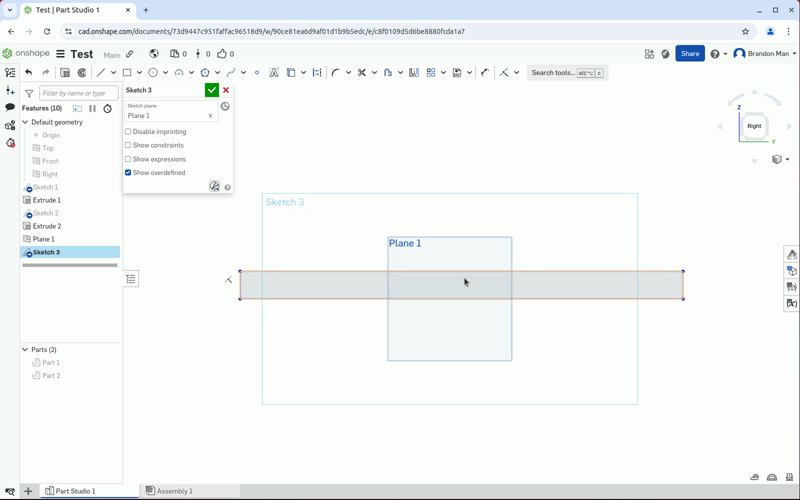
scroll(6)
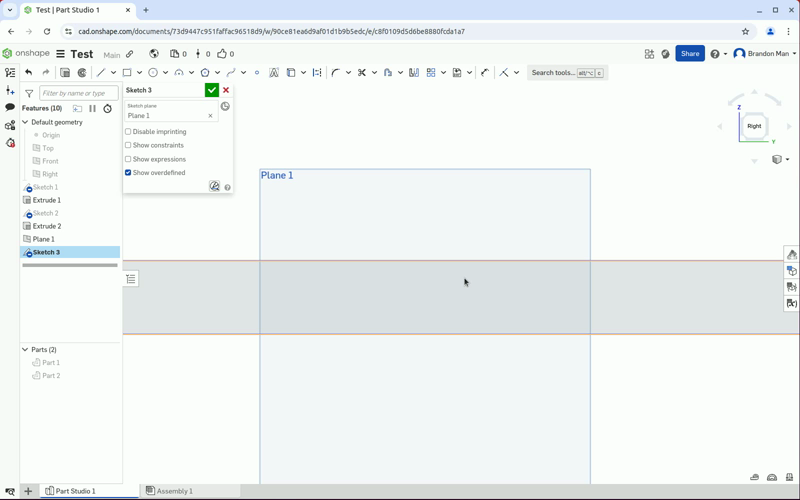
click(464, 277)
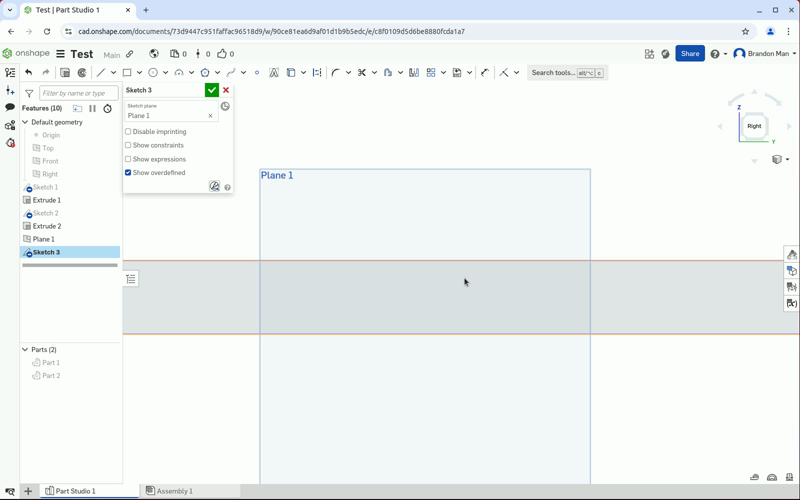
scroll(-6)
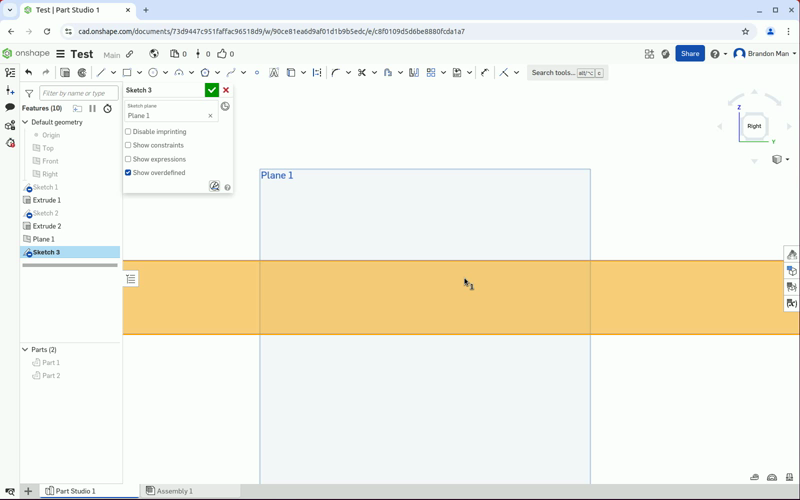
scroll(-6)
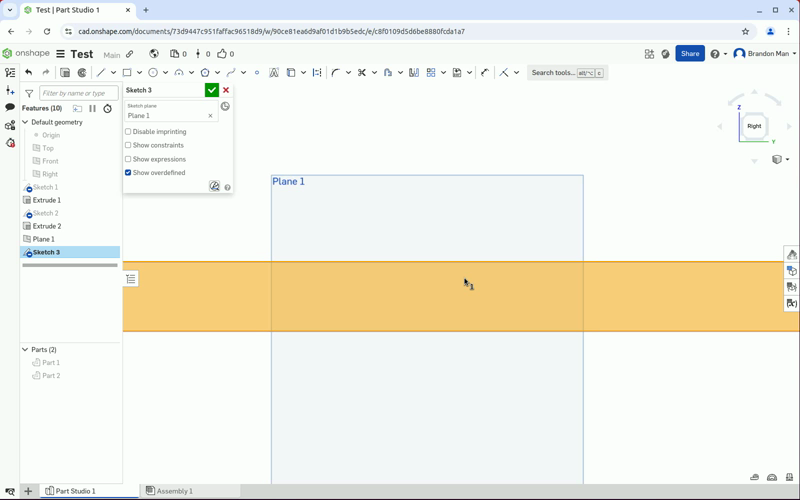
scroll(-6)
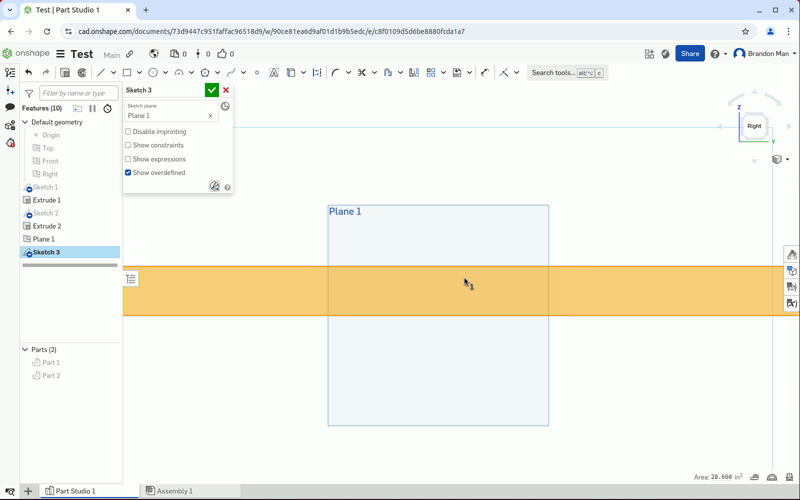
scroll(-6)
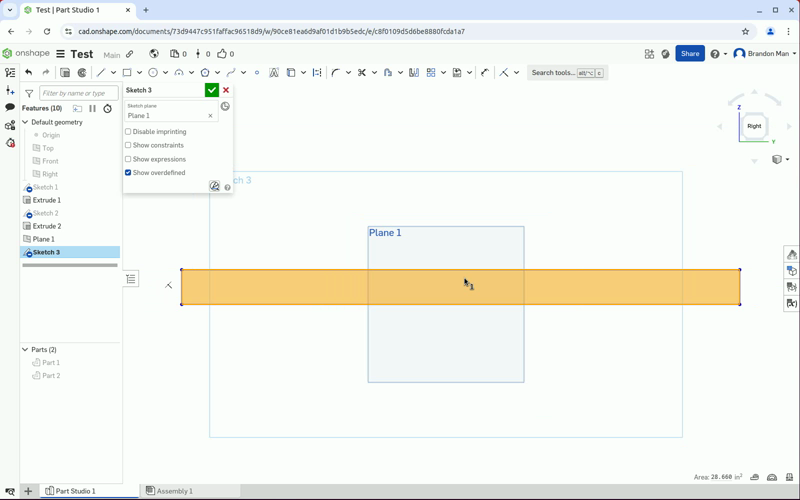
scroll(-6)
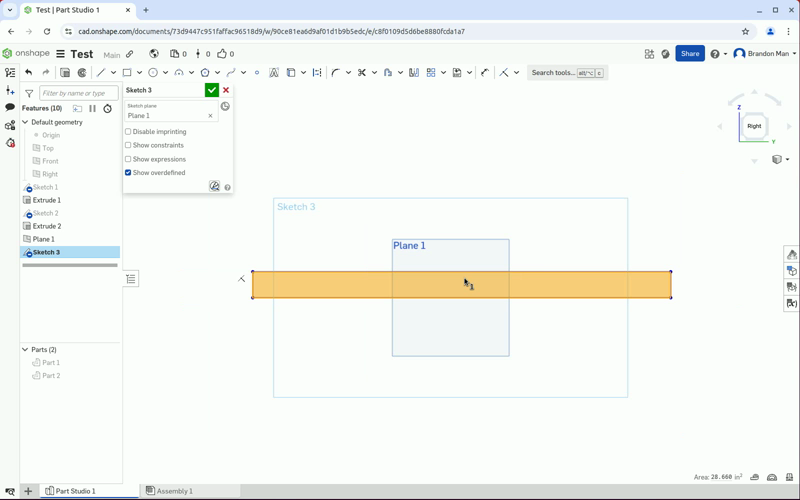
scroll(-6)
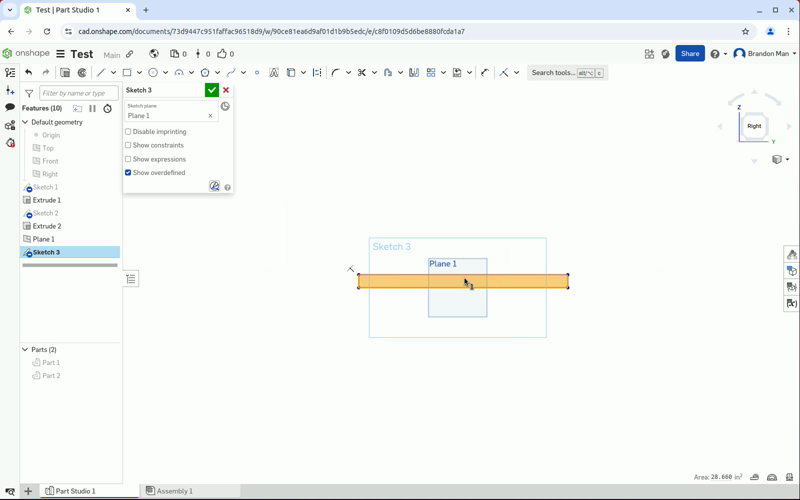
scroll(-6)
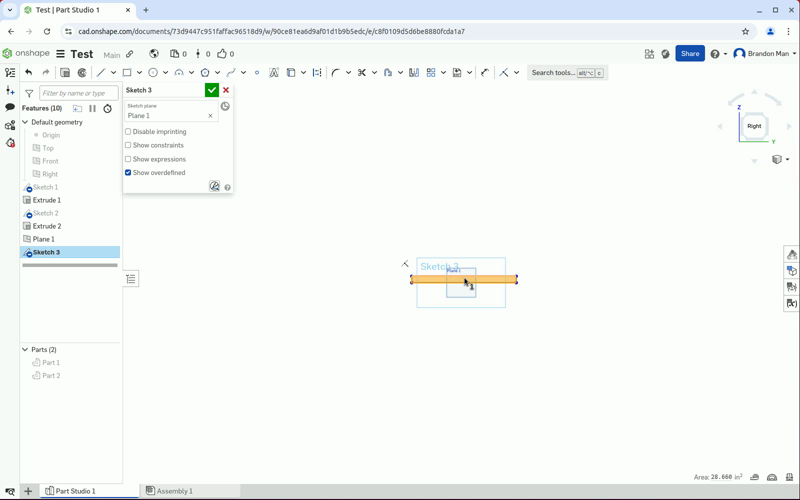
mouse_move(73, 352)
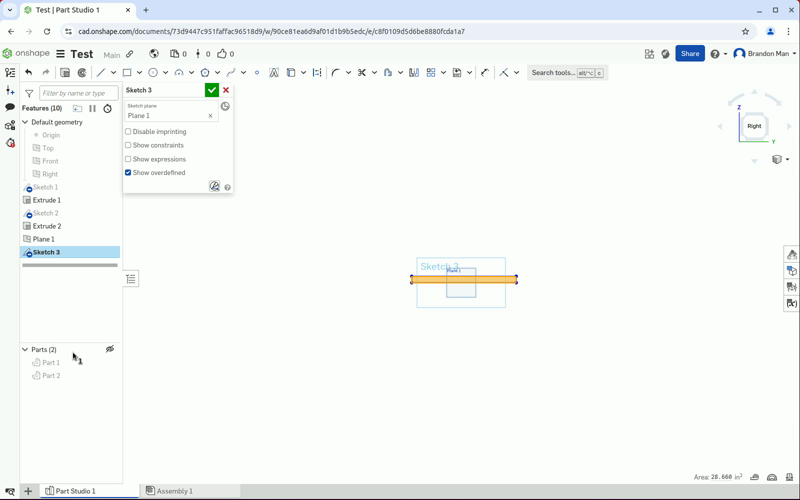
key(shift+y)
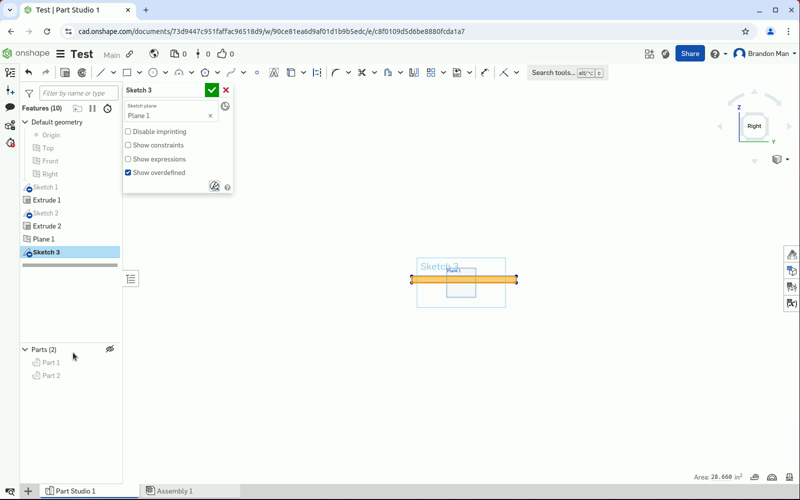
key(shift+e)
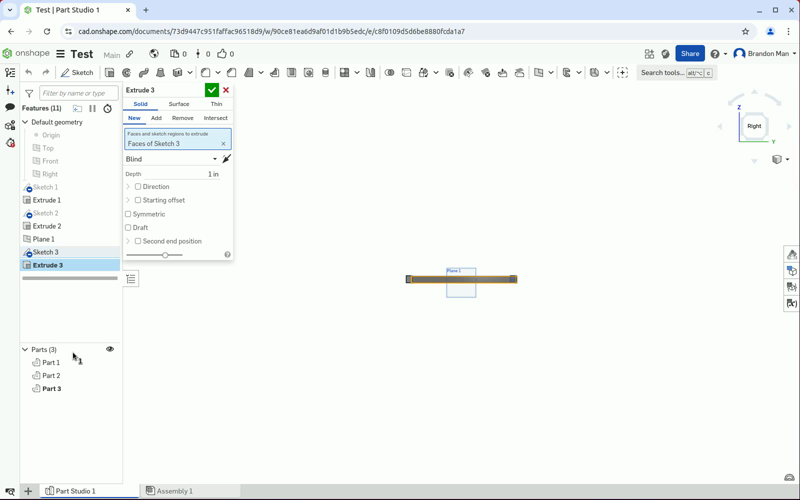
mouse_move(143, 106)
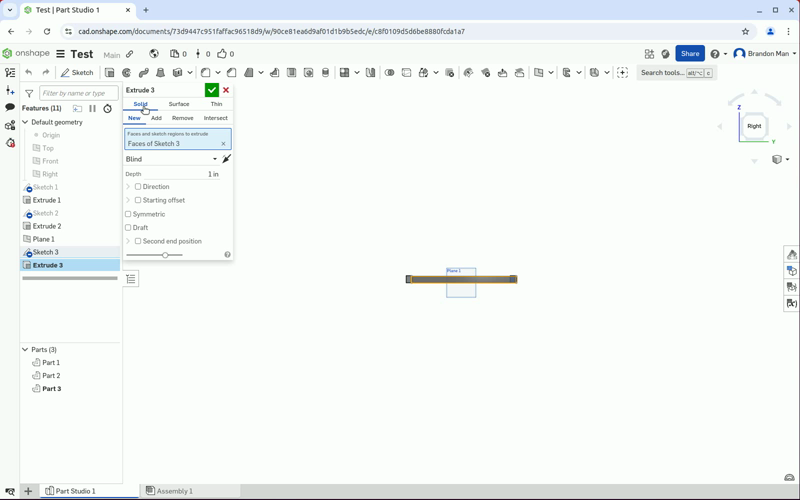
click(143, 106)
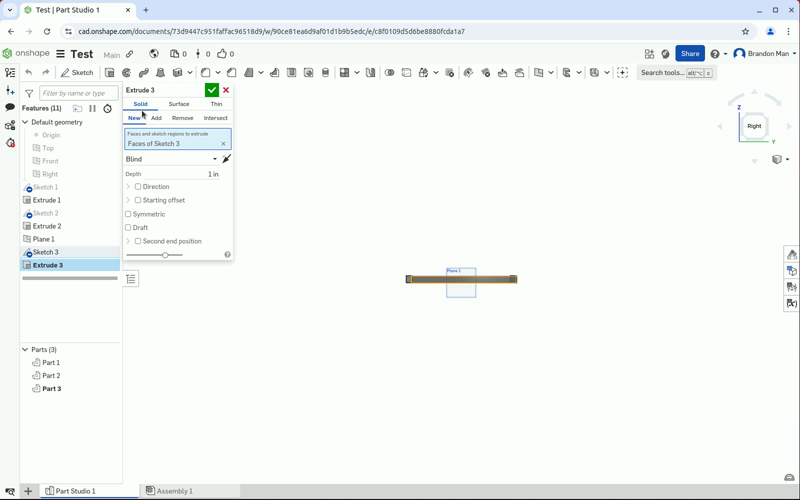
mouse_move(137, 120)
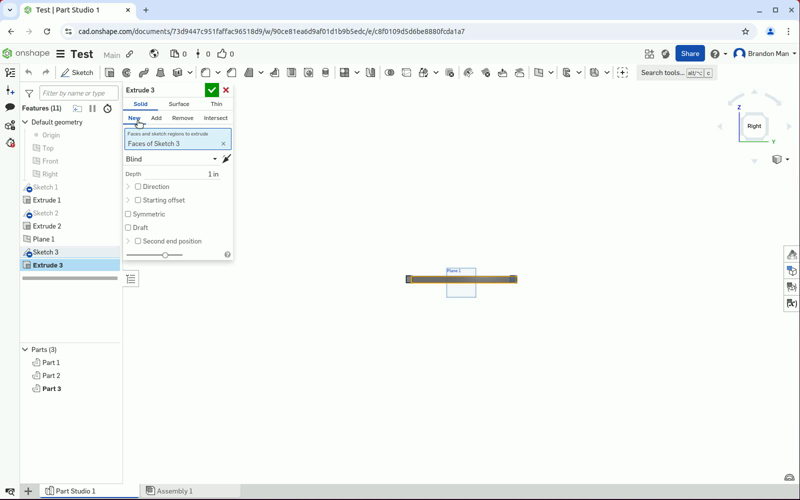
click(137, 120)
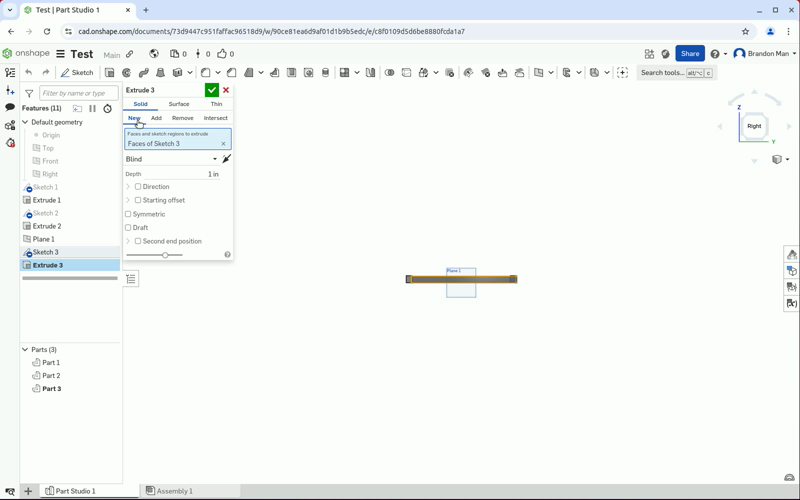
key(tab, 4)
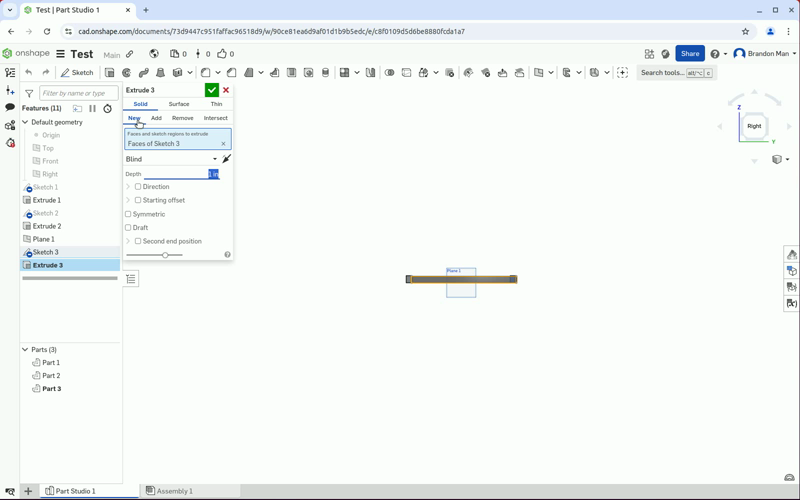
text(1.444)
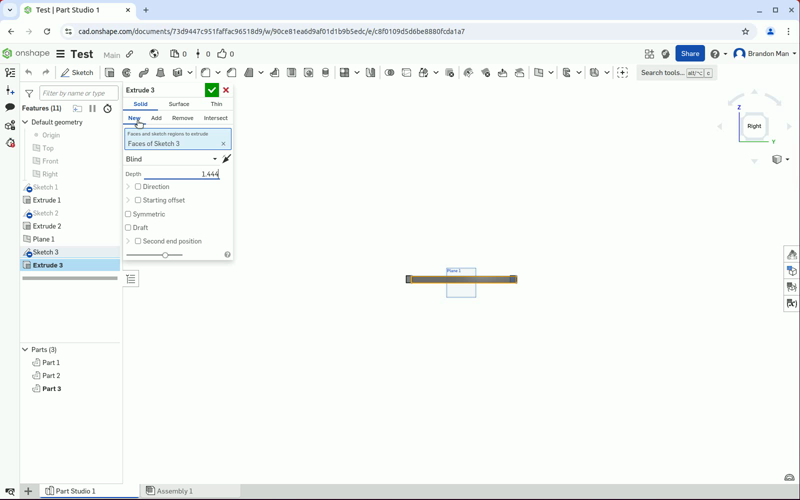
key(enter)
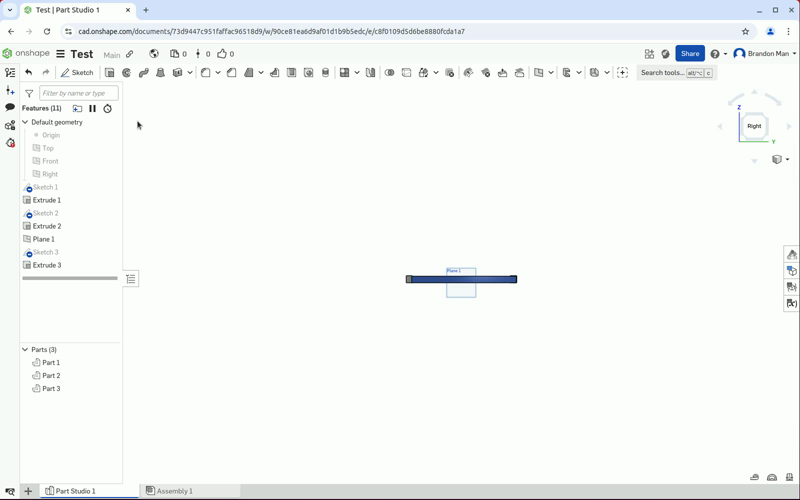
key(shift+h)
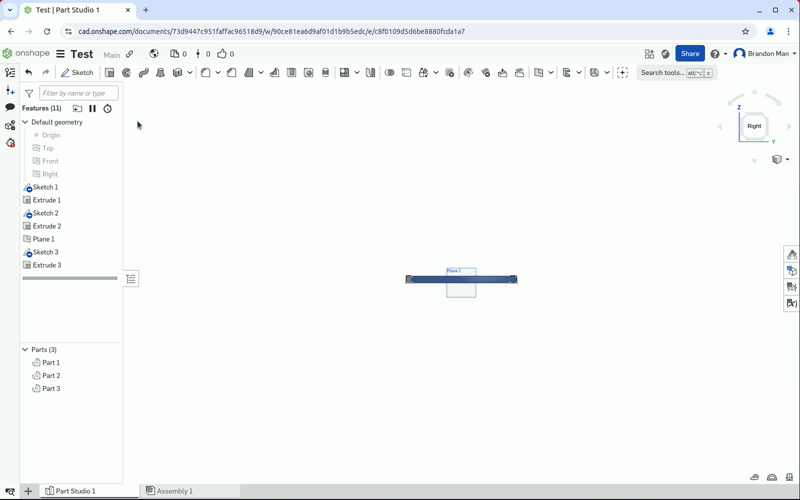
key(shift+h)
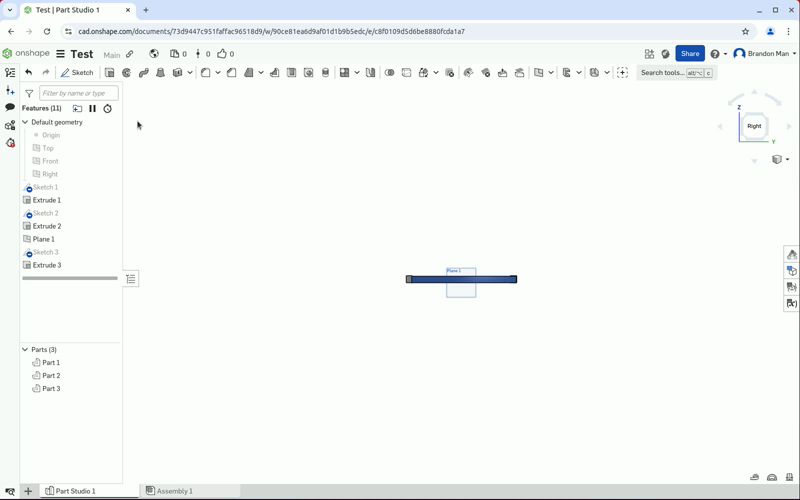
mouse_move(73, 189)
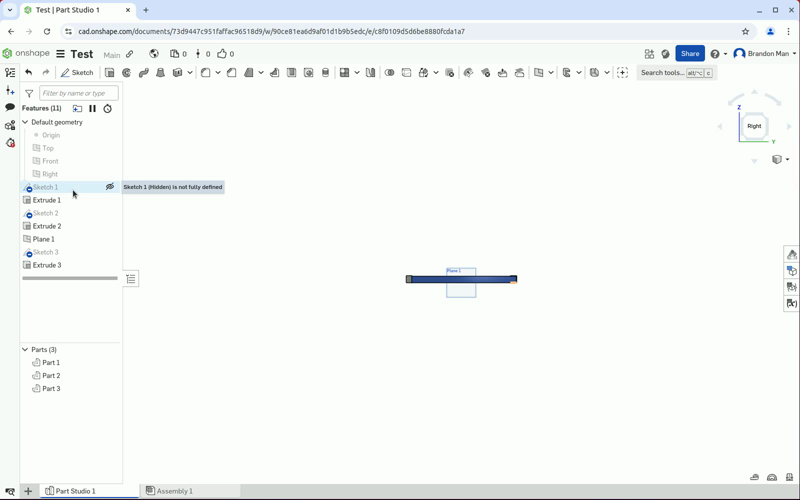
click(73, 189)
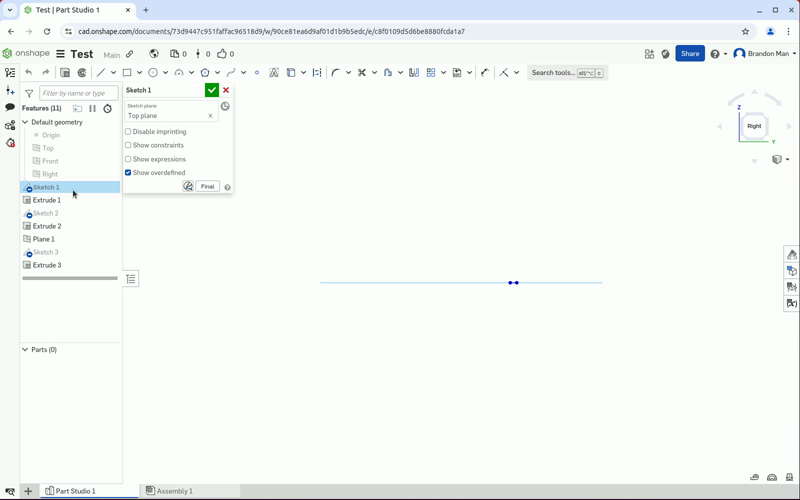
mouse_move(229, 92)
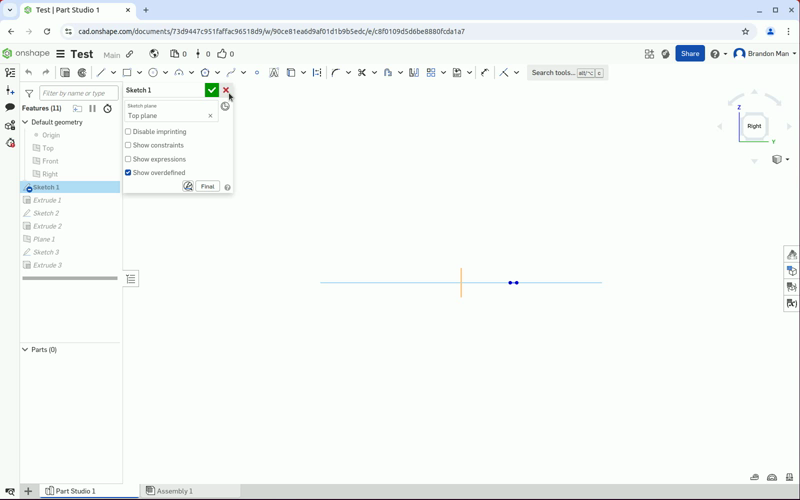
click(229, 92)
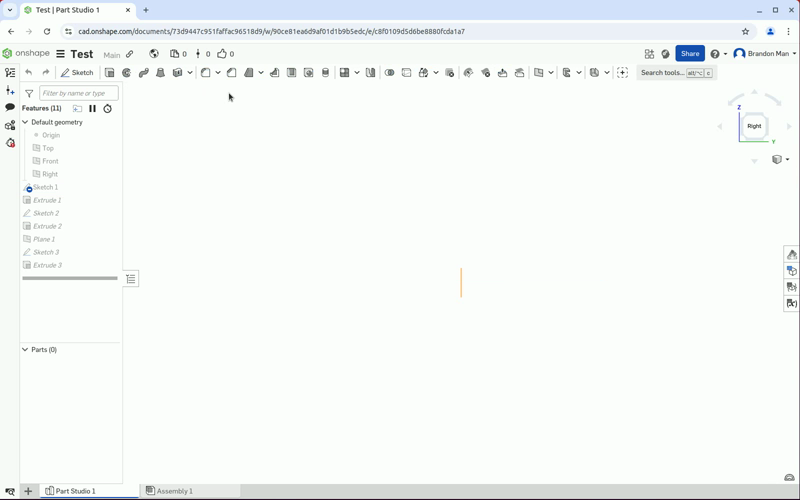
key(shift+s)
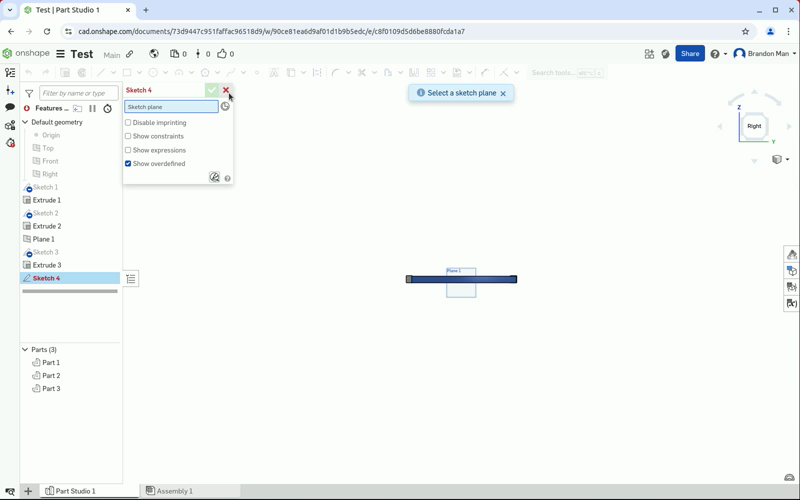
mouse_move(73, 241)
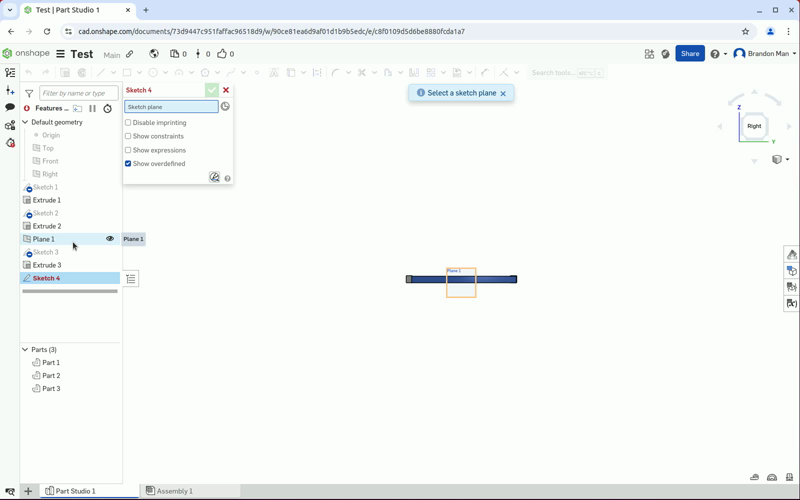
click(73, 241)
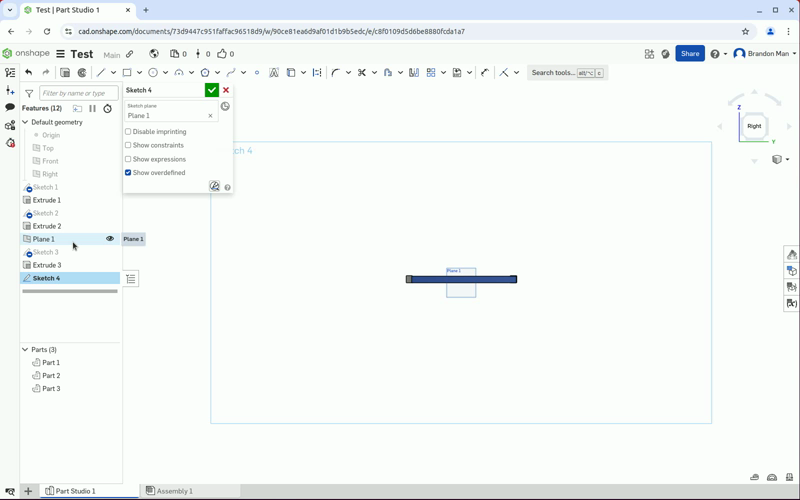
mouse_move(73, 352)
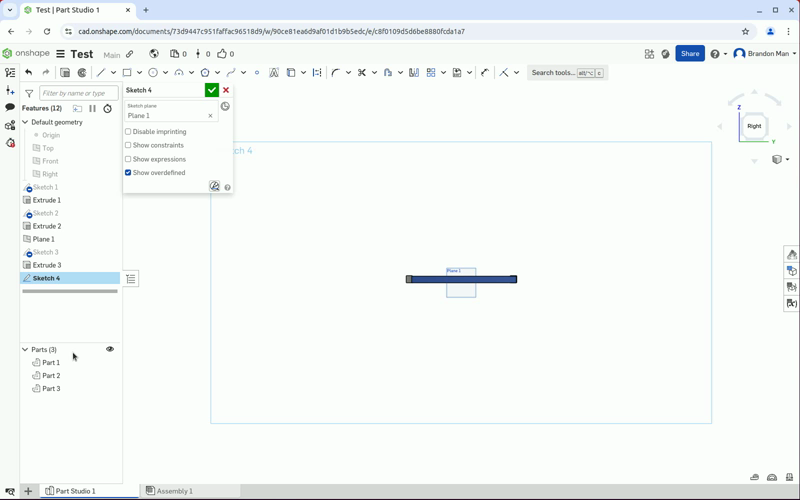
key(y)
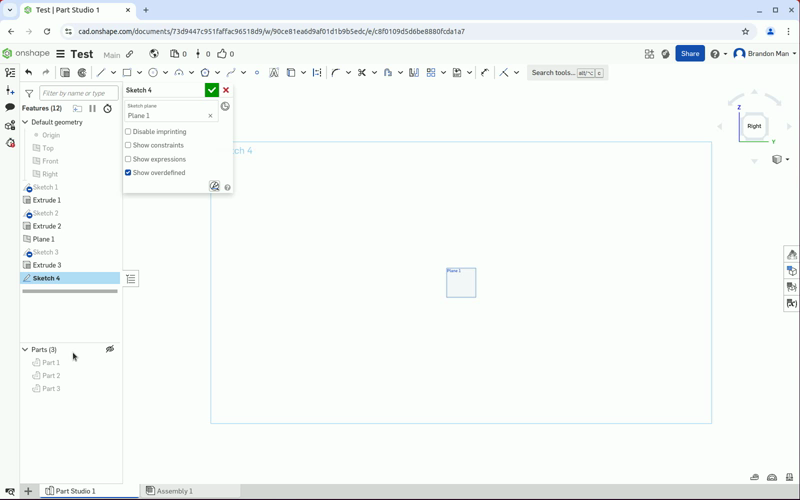
key(l)
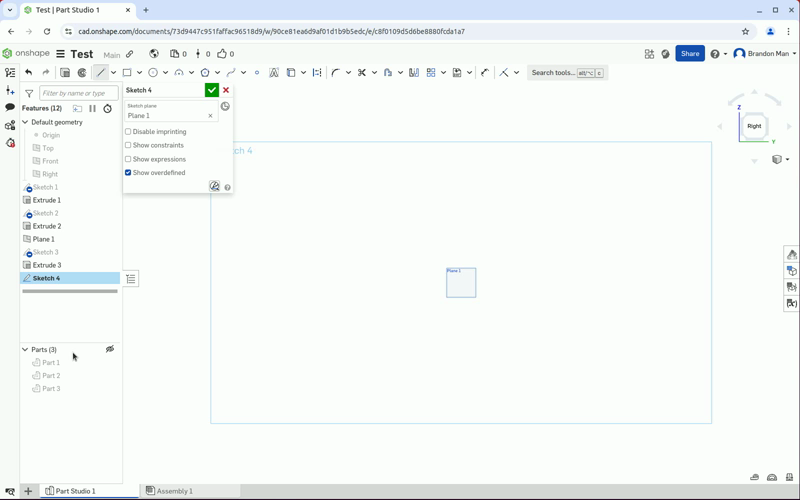
key_down(shift)
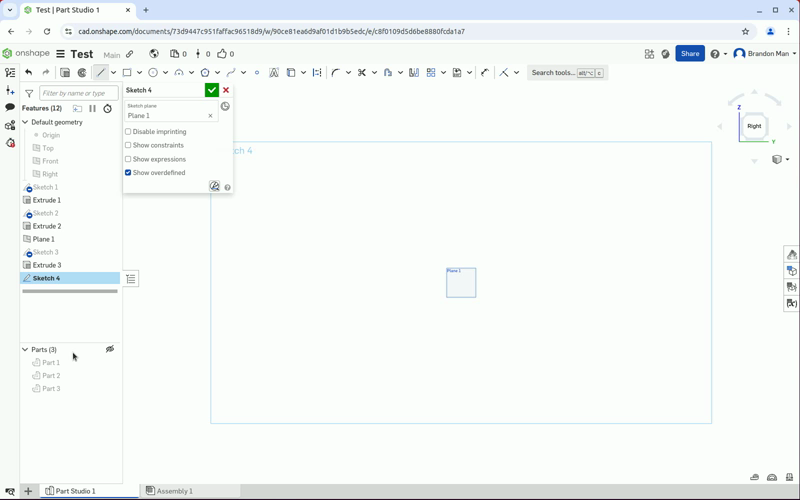
mouse_move(405, 282)
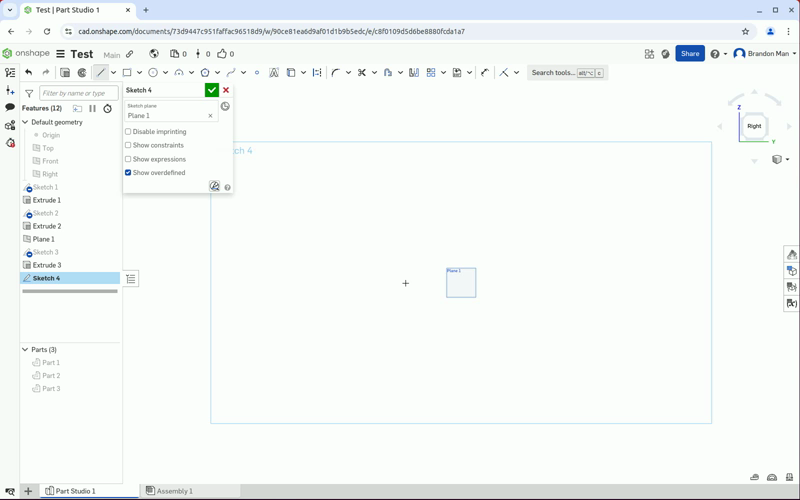
click(405, 282)
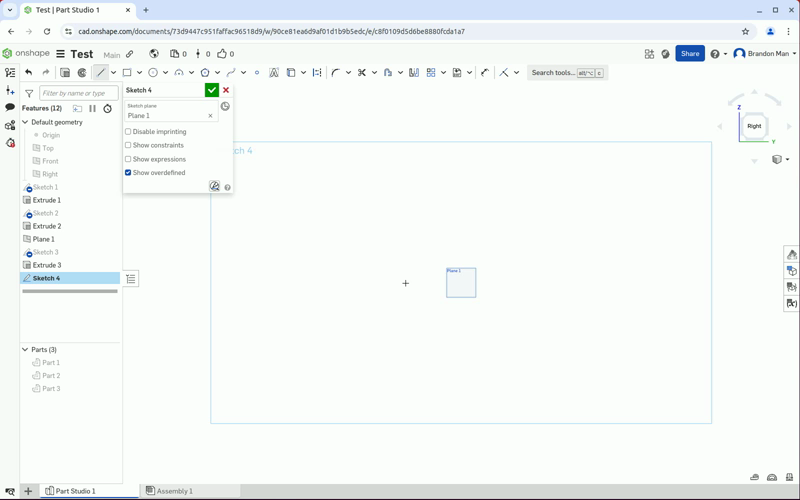
key_up(shift)
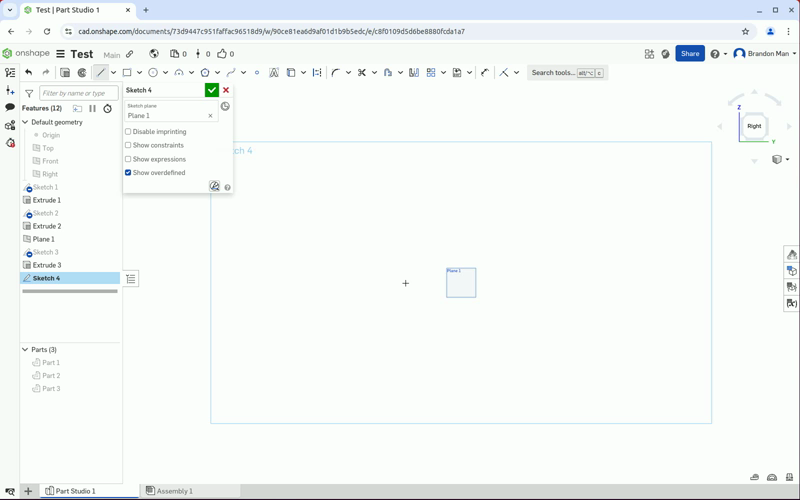
key_down(shift)
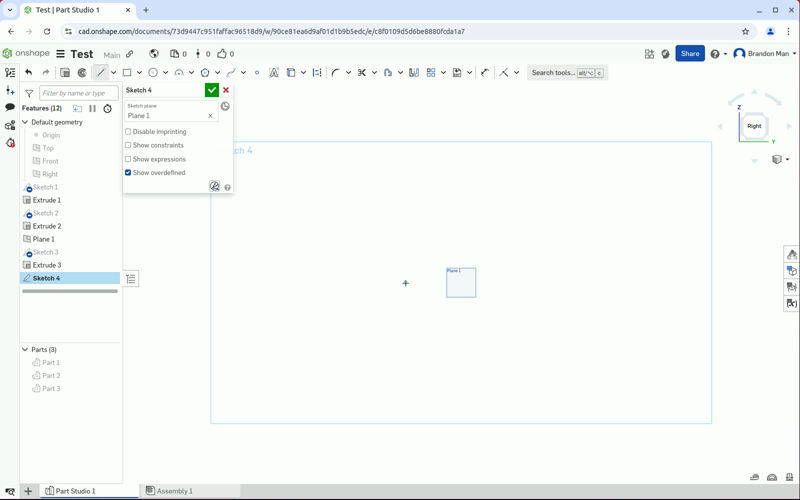
mouse_move(435, 282)
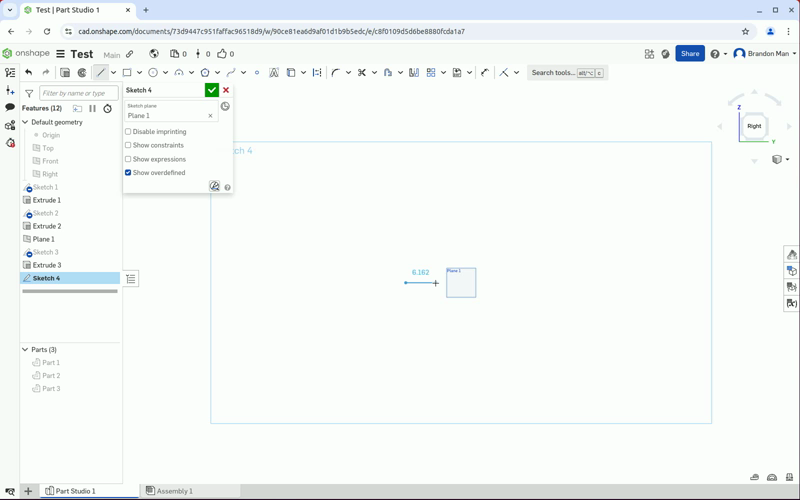
mouse_move(413, 282)
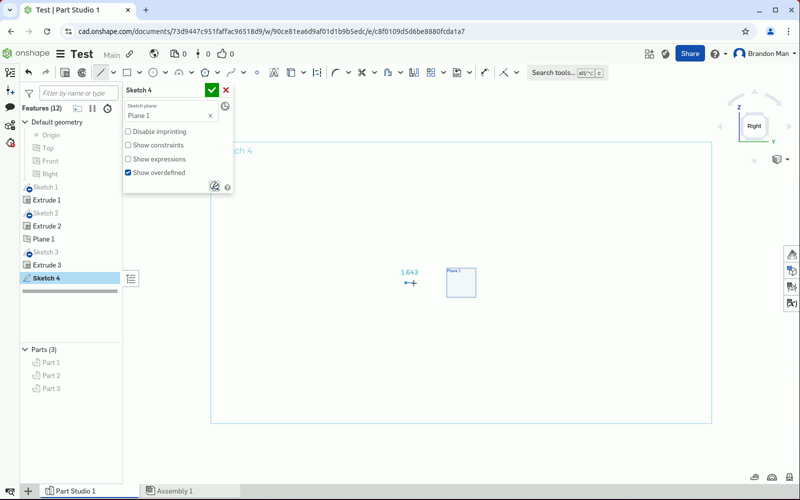
click(413, 282)
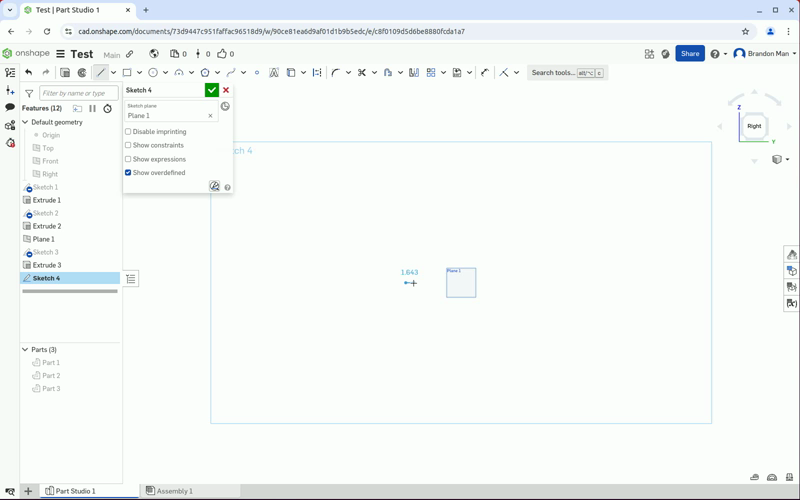
key_up(shift)
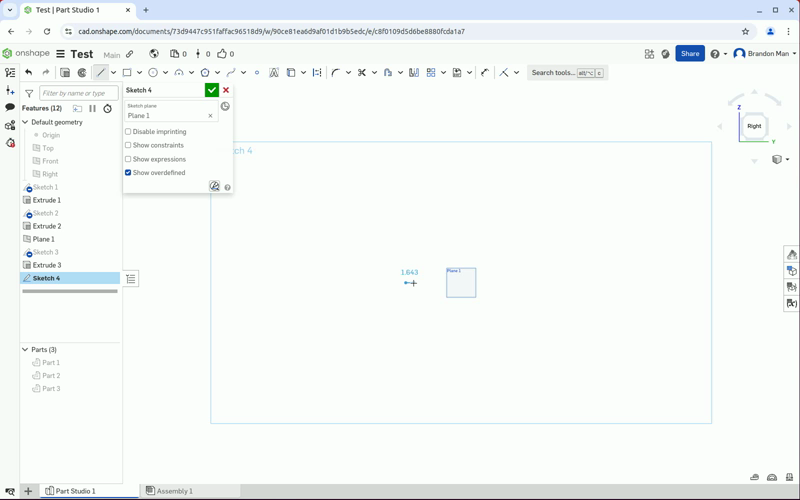
key_down(shift)
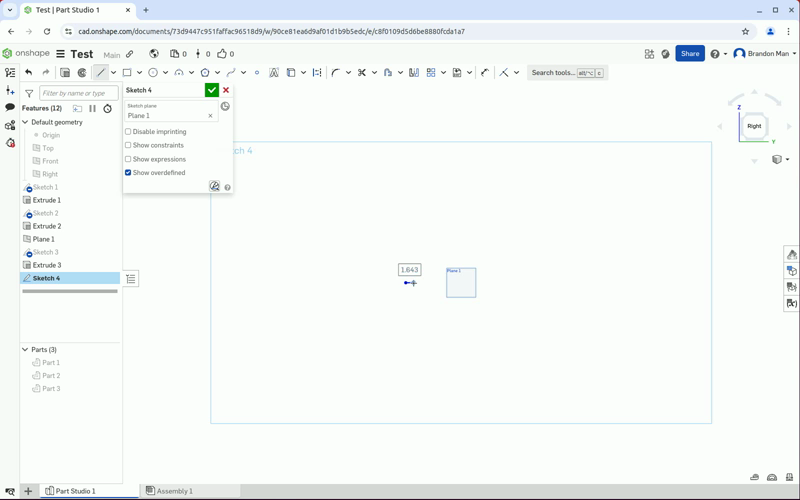
mouse_move(444, 282)
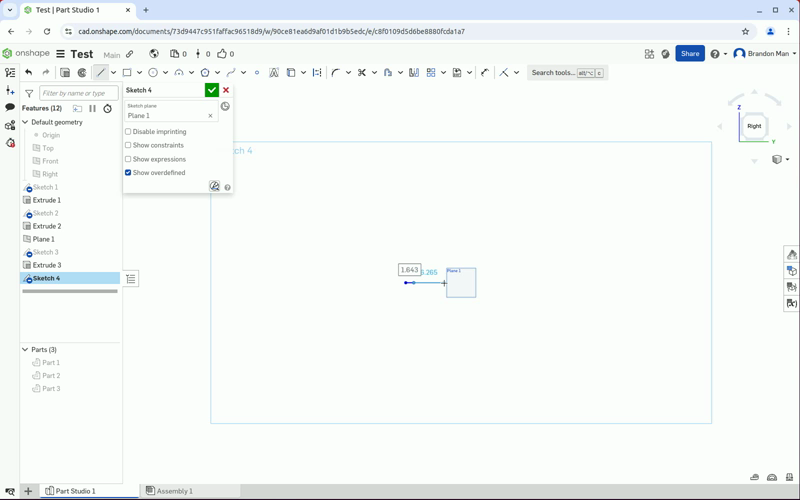
mouse_move(413, 274)
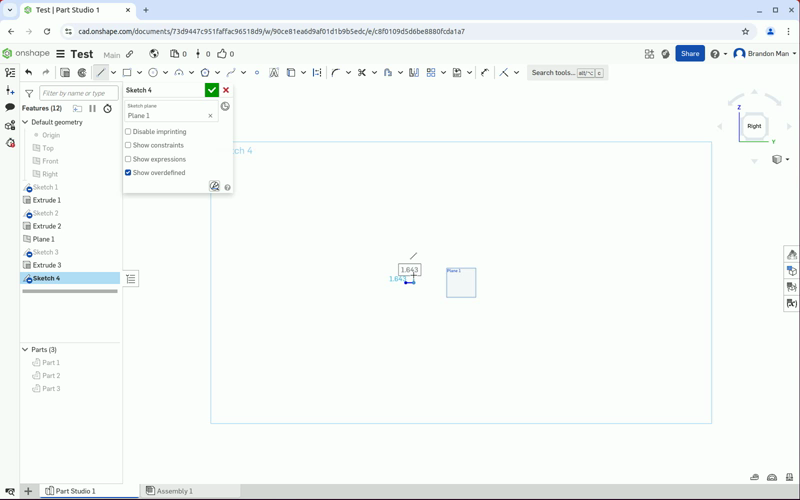
click(413, 274)
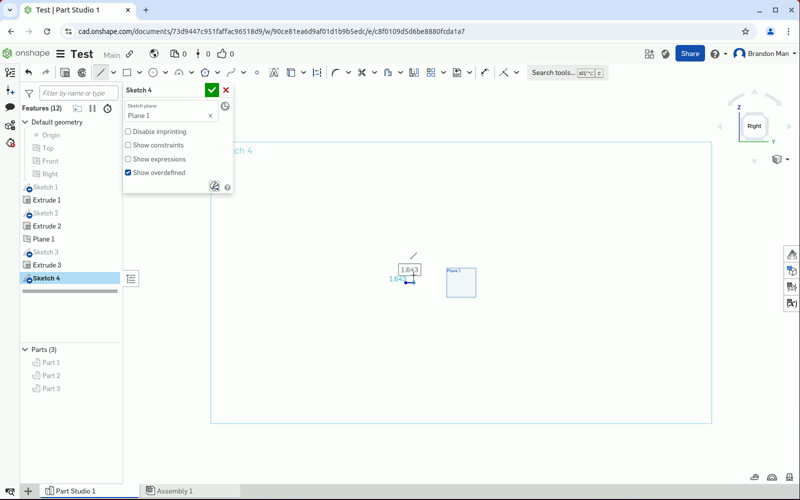
key_up(shift)
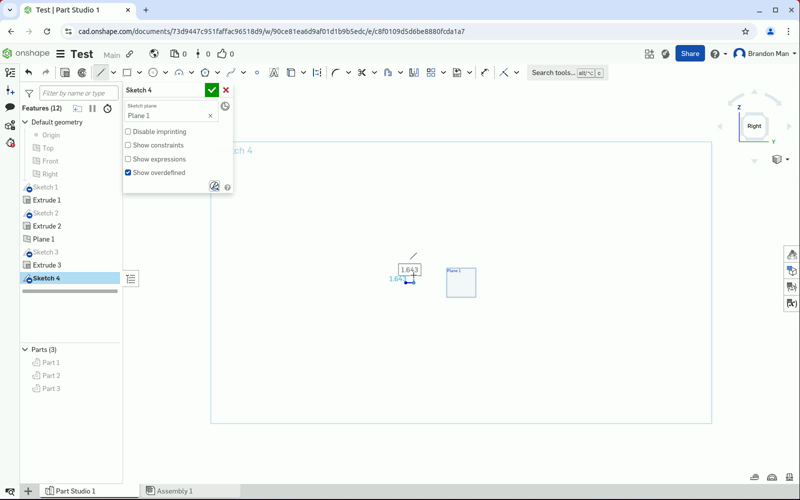
key_down(shift)
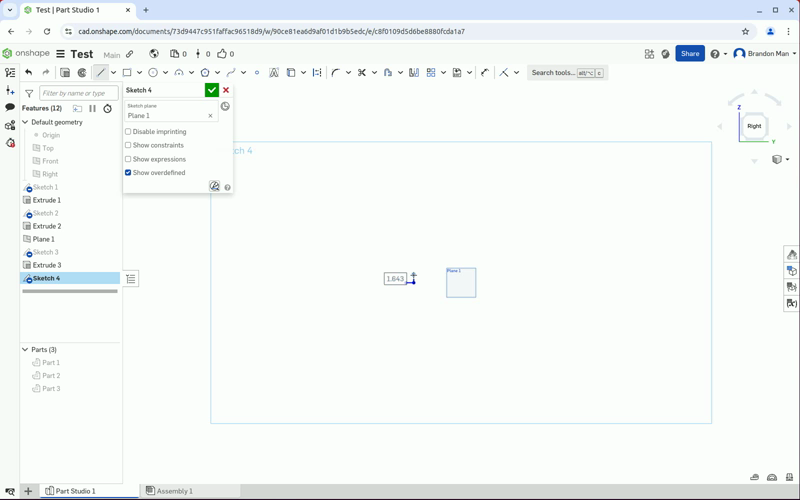
mouse_move(444, 274)
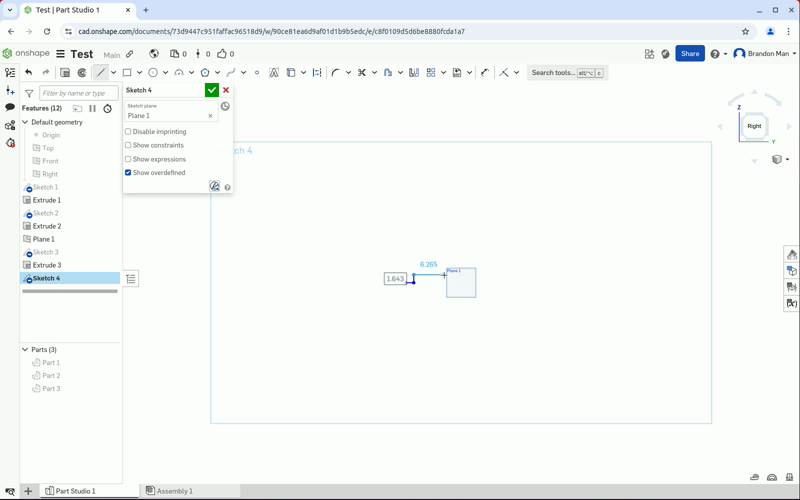
mouse_move(405, 274)
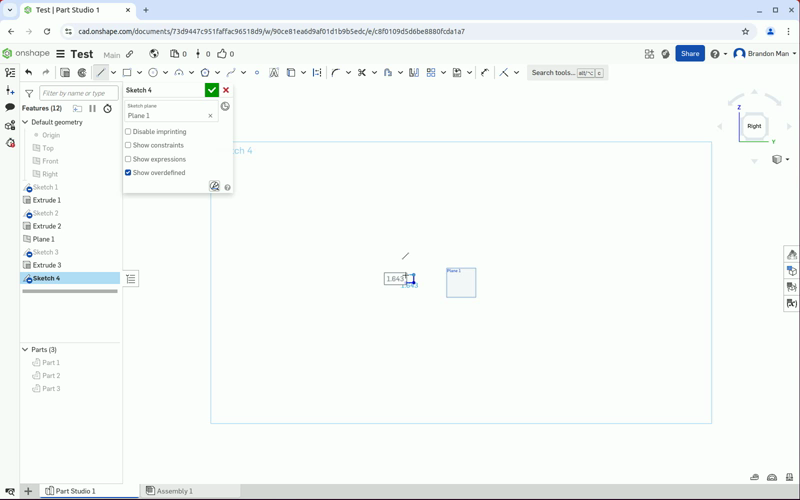
click(405, 274)
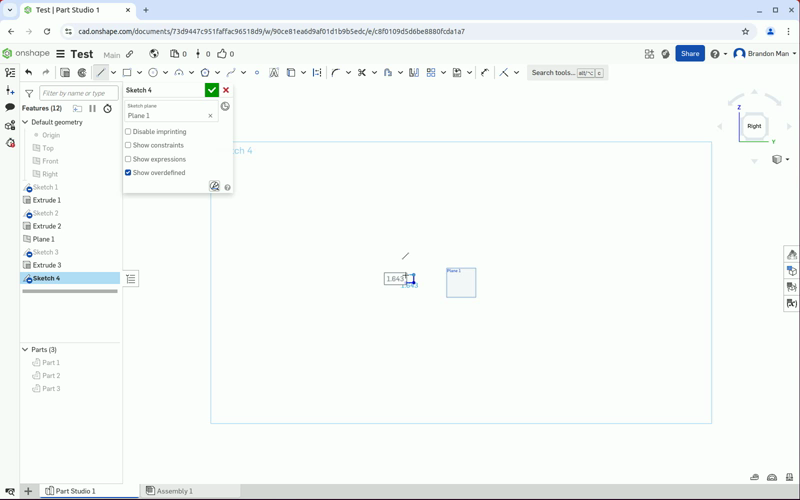
key_up(shift)
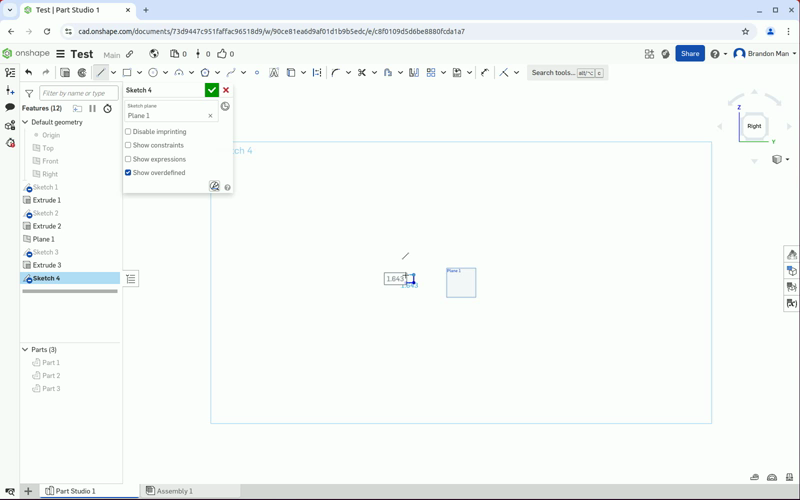
mouse_move(435, 274)
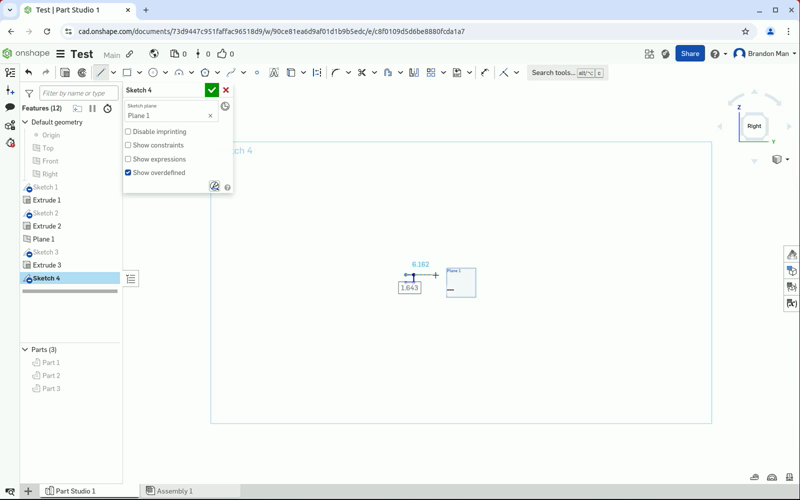
key_down(shift)
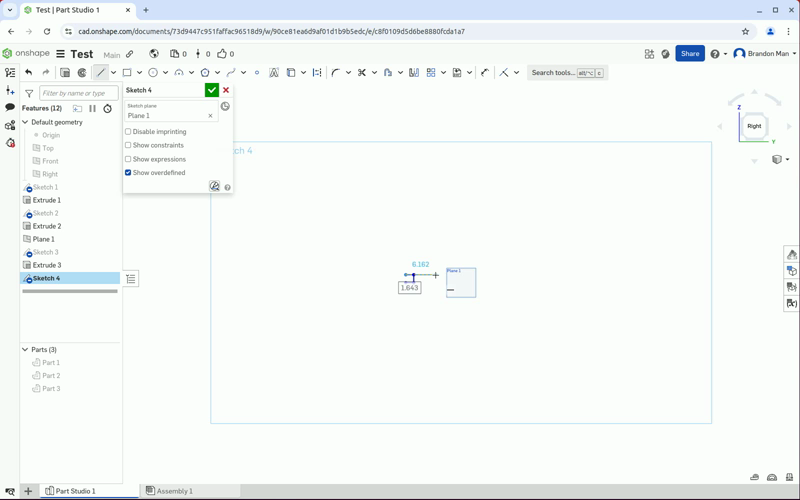
mouse_move(405, 282)
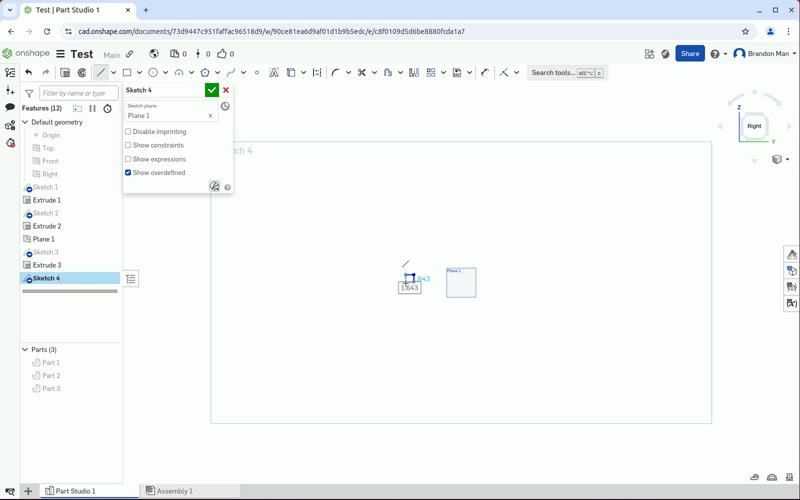
key_up(shift)
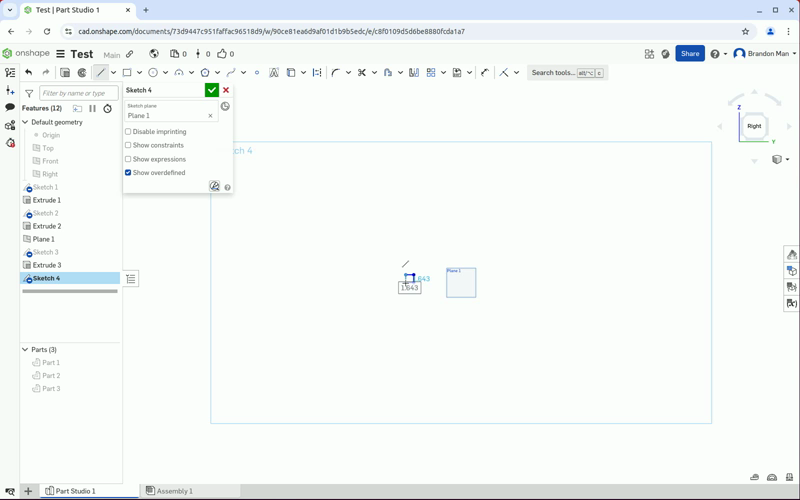
click(405, 282)
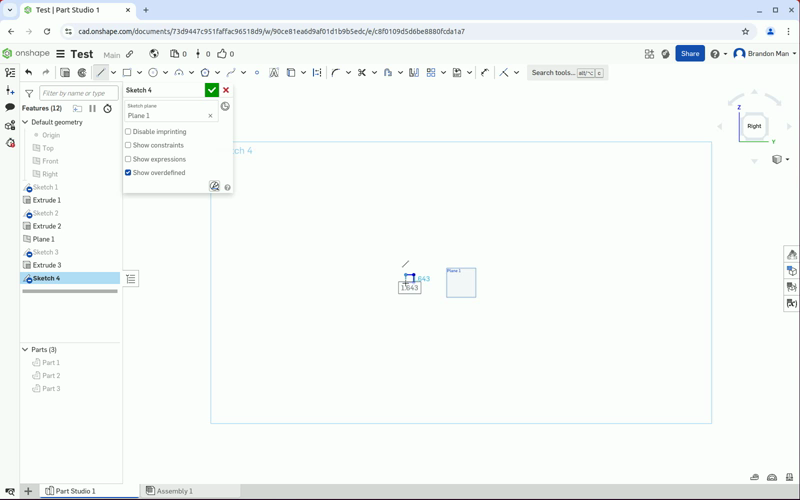
key(esc)
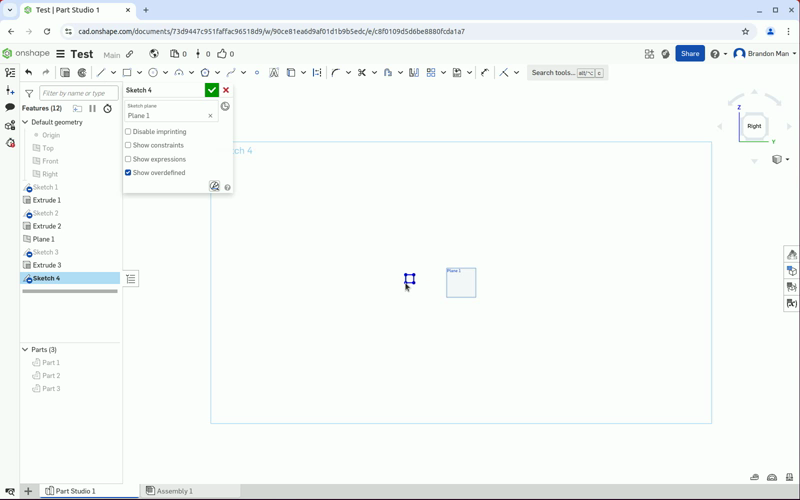
mouse_move(413, 277)
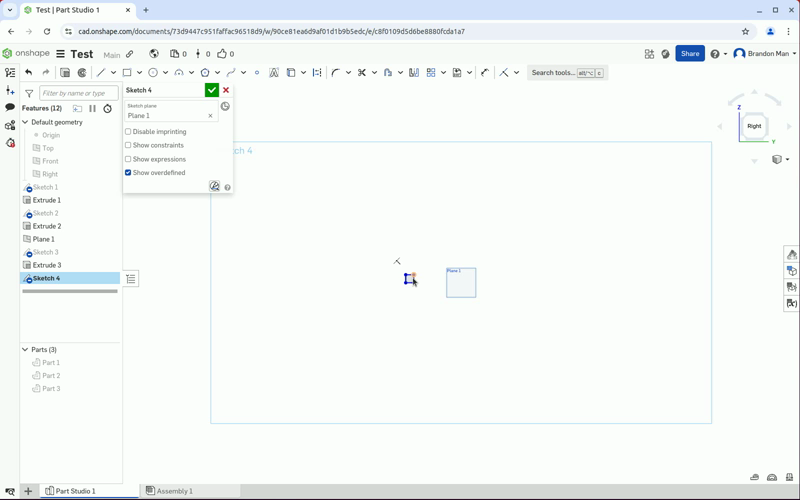
scroll(6)
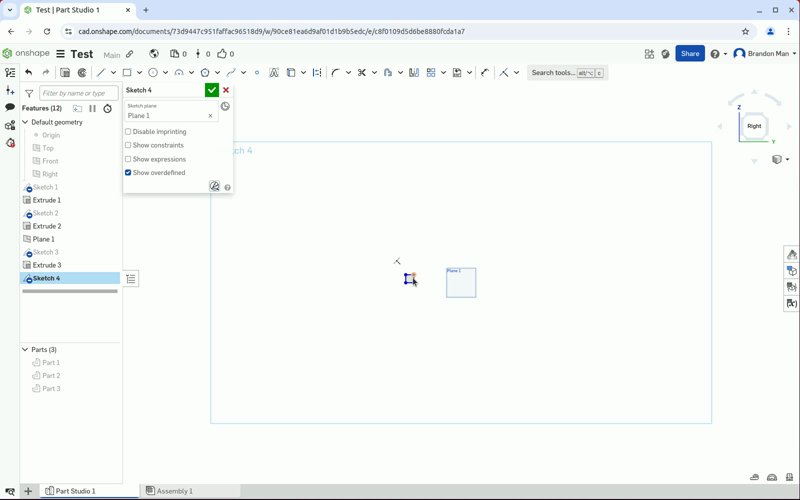
scroll(6)
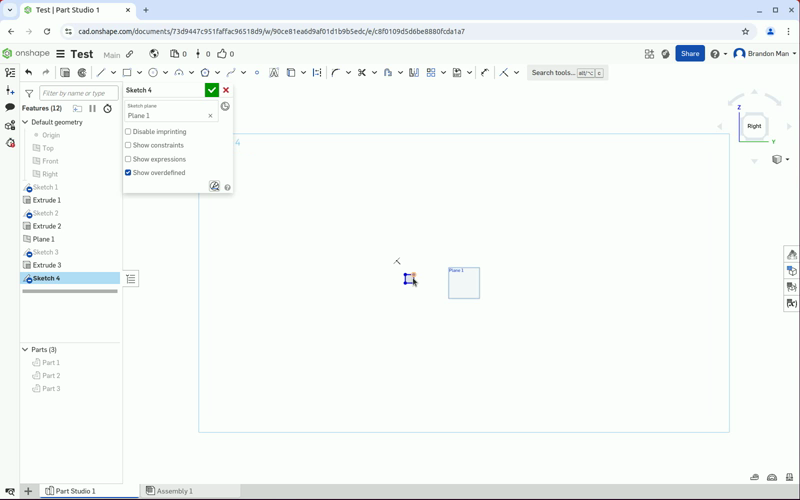
scroll(6)
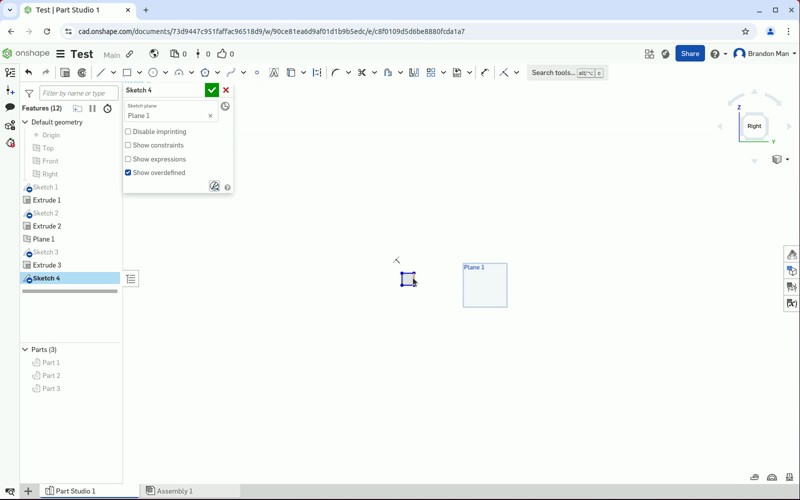
scroll(6)
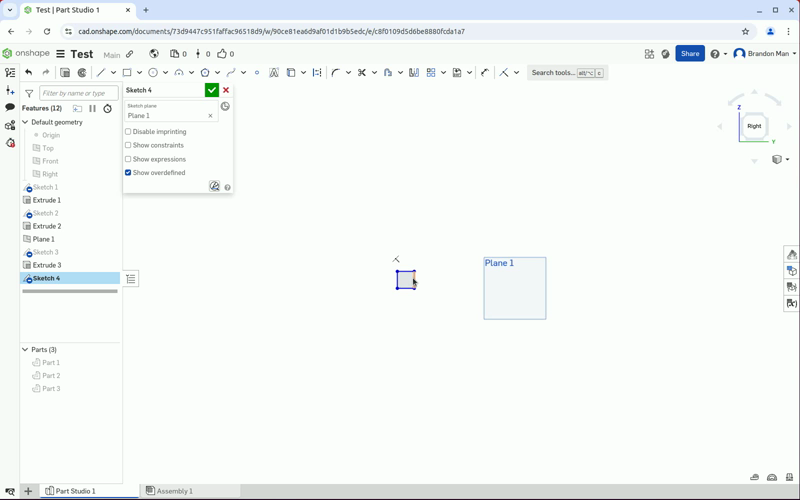
scroll(6)
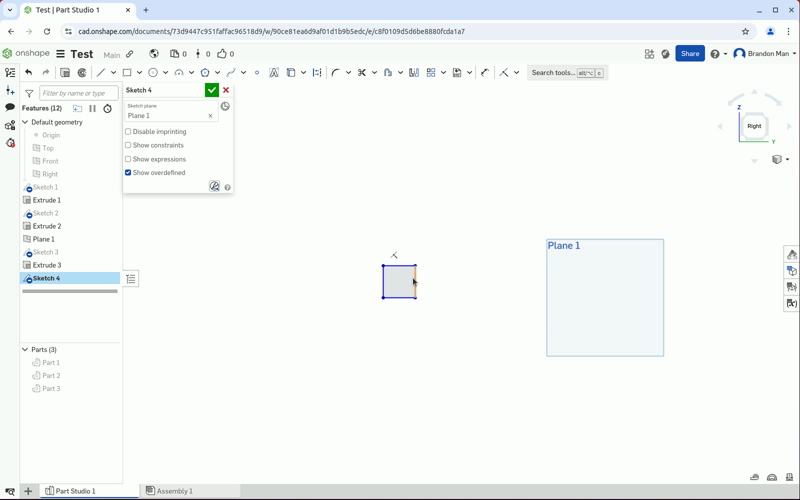
scroll(6)
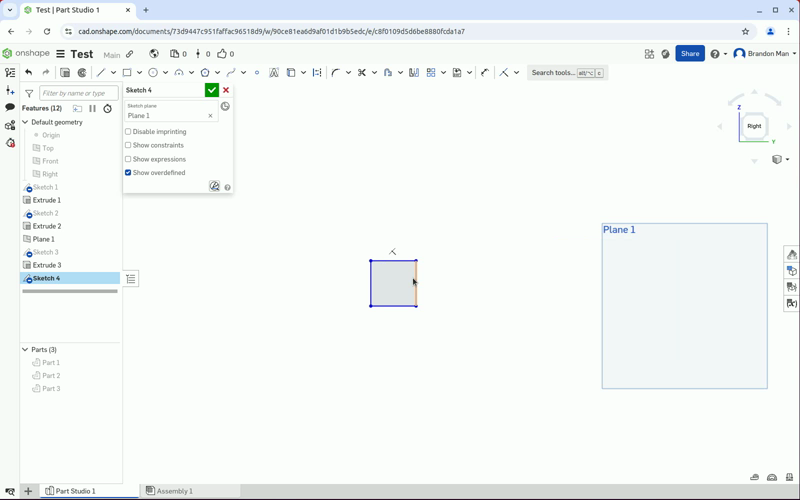
scroll(6)
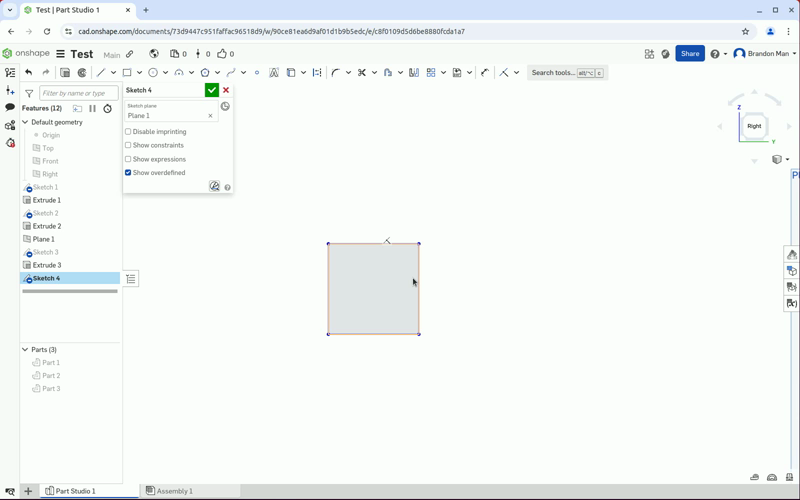
click(413, 277)
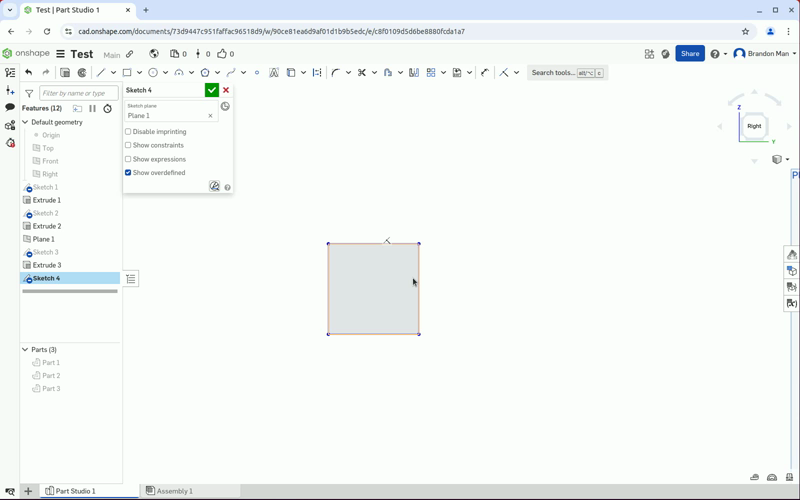
scroll(-6)
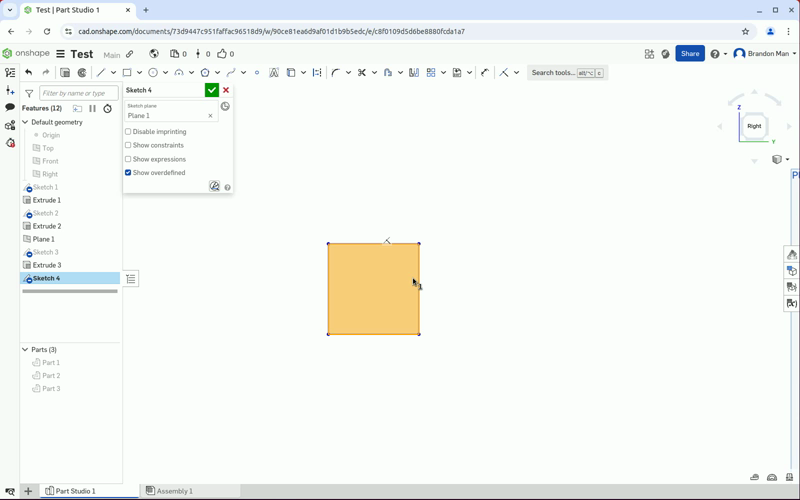
scroll(-6)
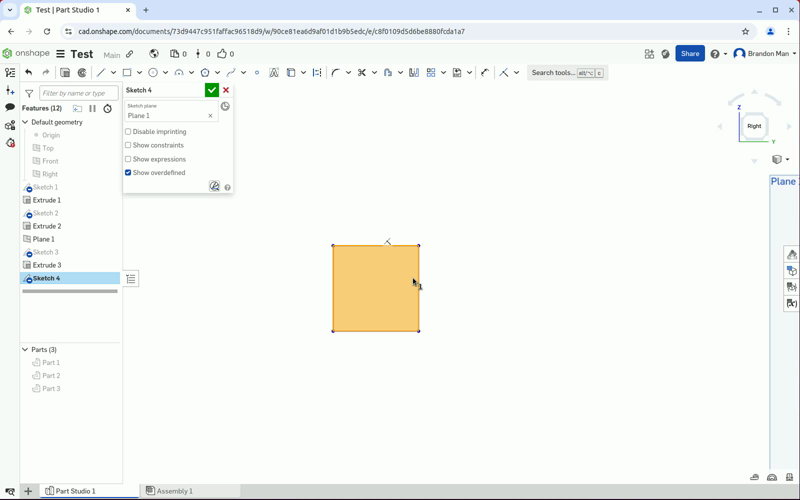
scroll(-6)
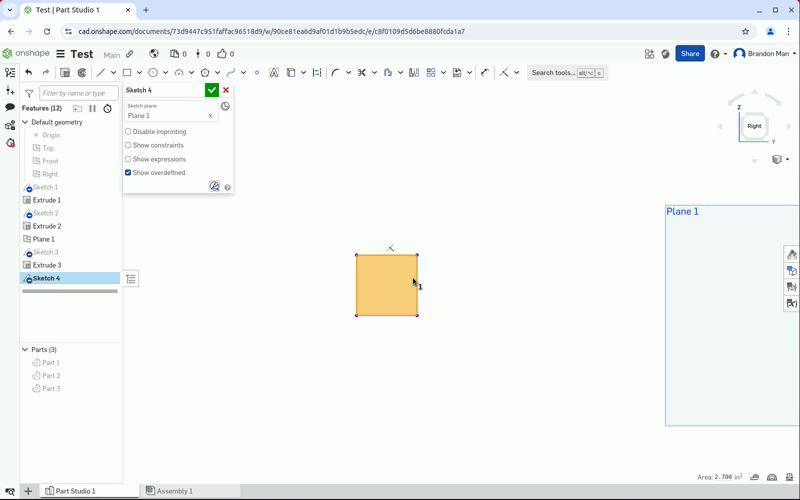
scroll(-6)
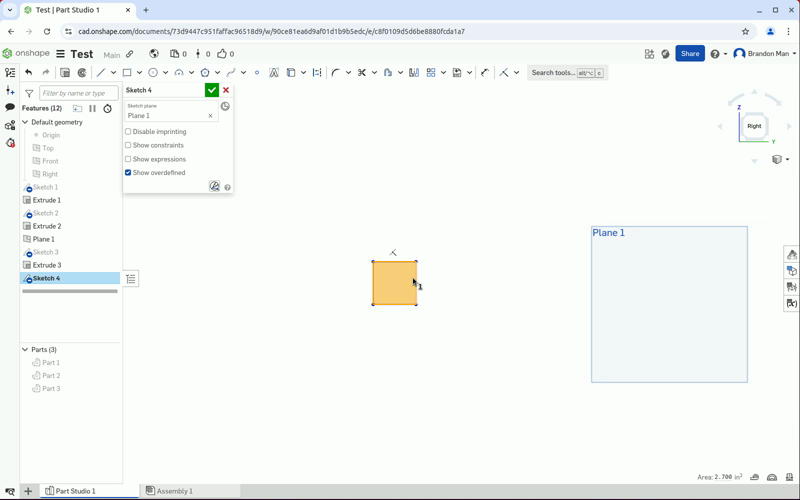
scroll(-6)
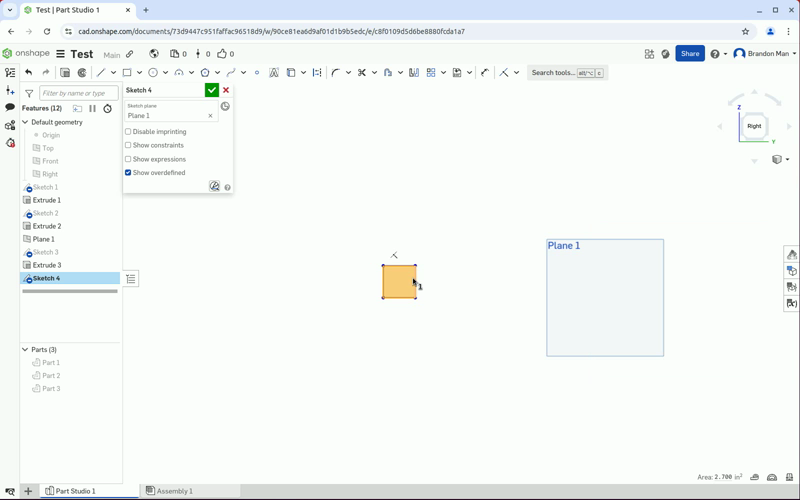
scroll(-6)
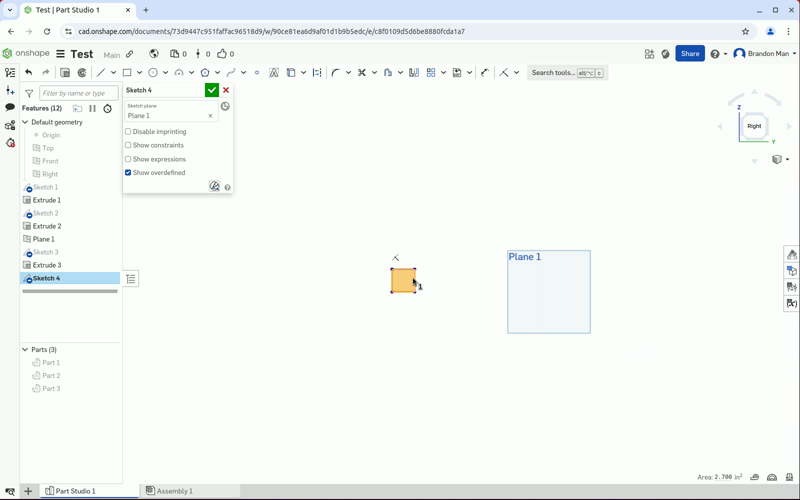
scroll(-6)
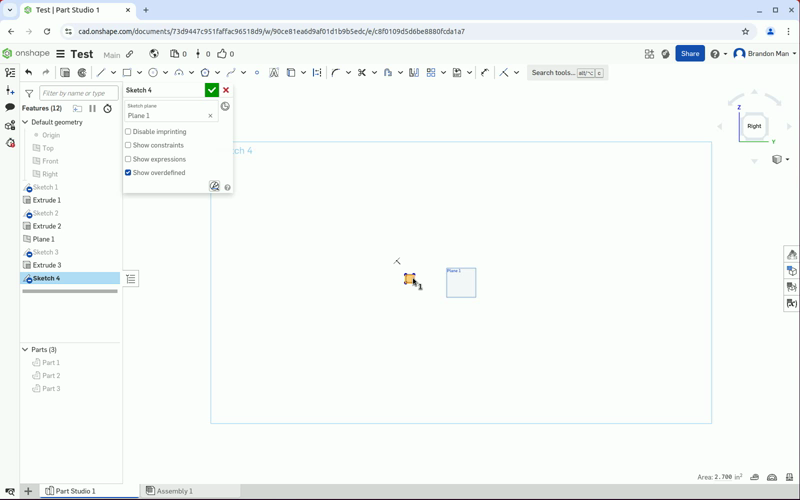
mouse_move(73, 352)
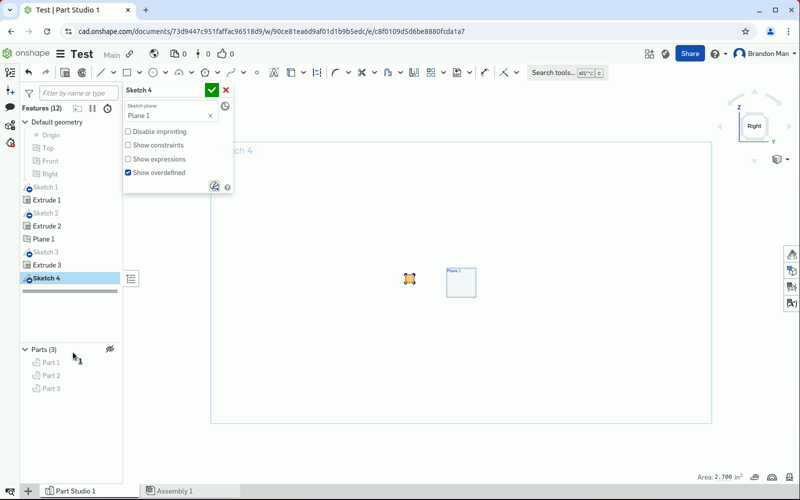
key(shift+y)
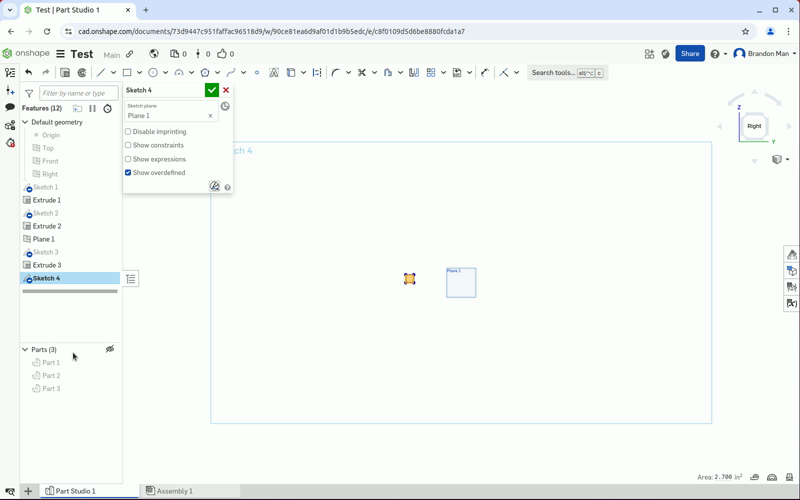
key(shift+e)
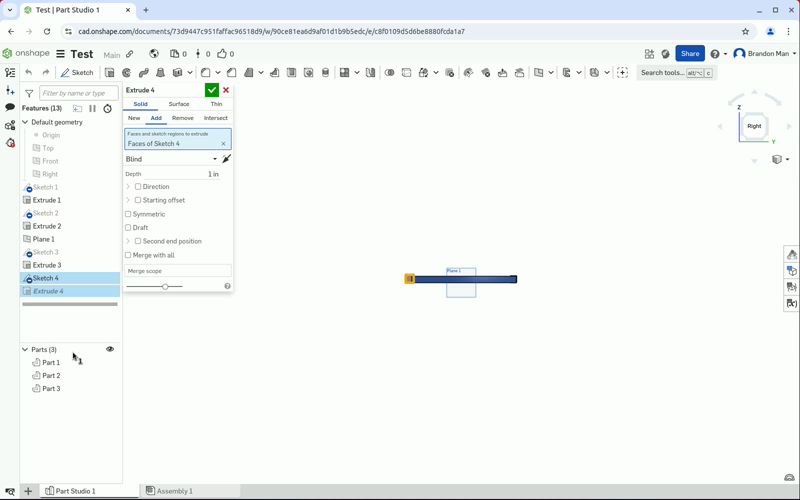
mouse_move(143, 106)
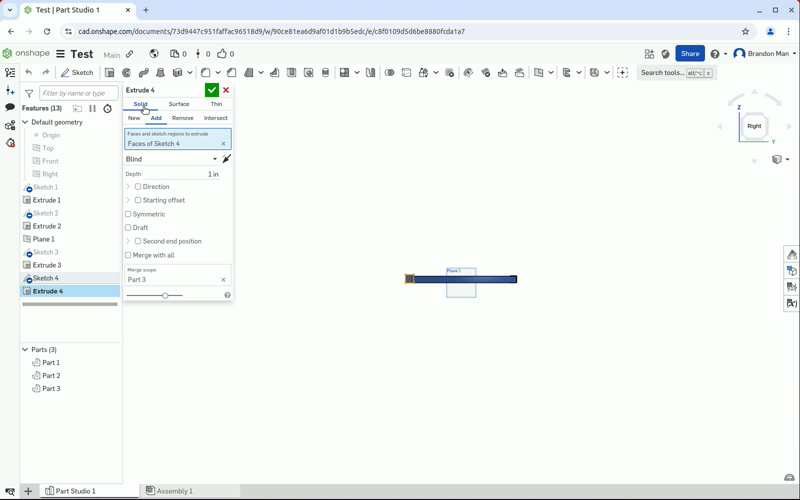
click(143, 106)
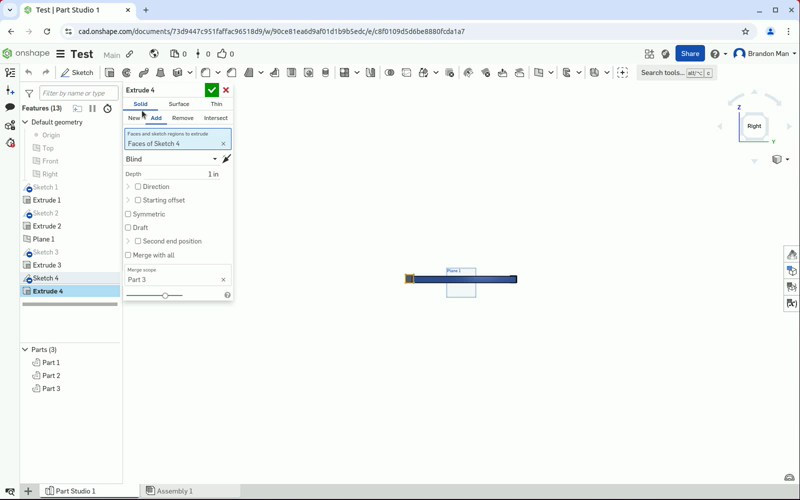
mouse_move(137, 120)
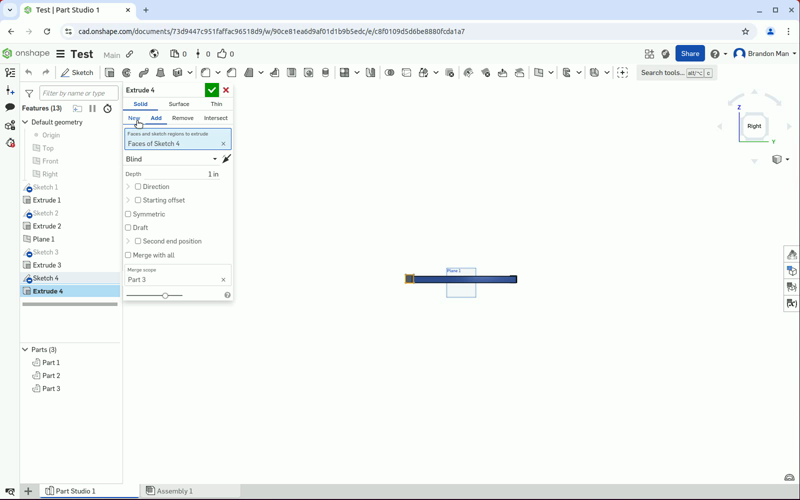
click(137, 120)
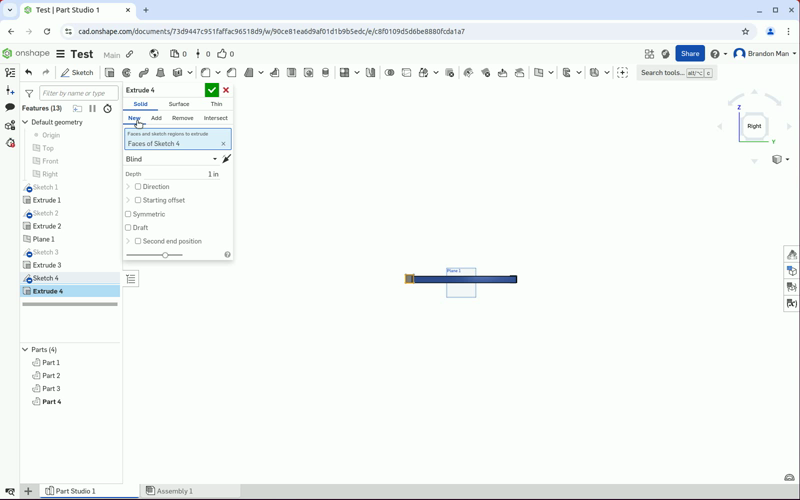
key(tab, 4)
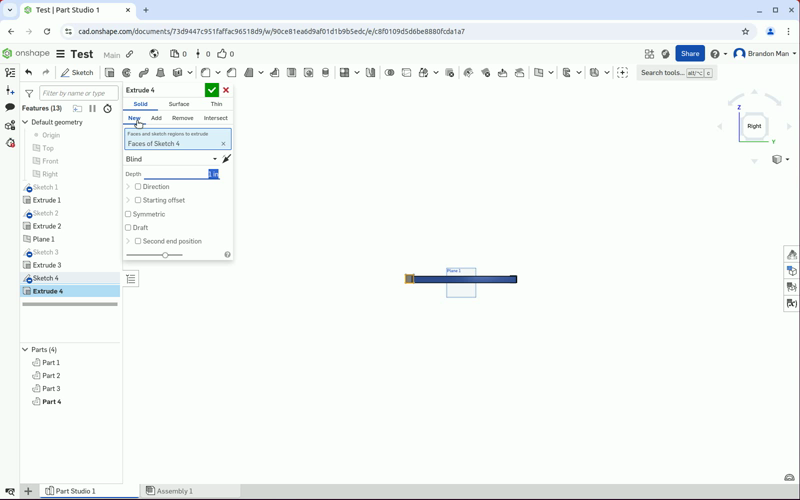
text(1.444)
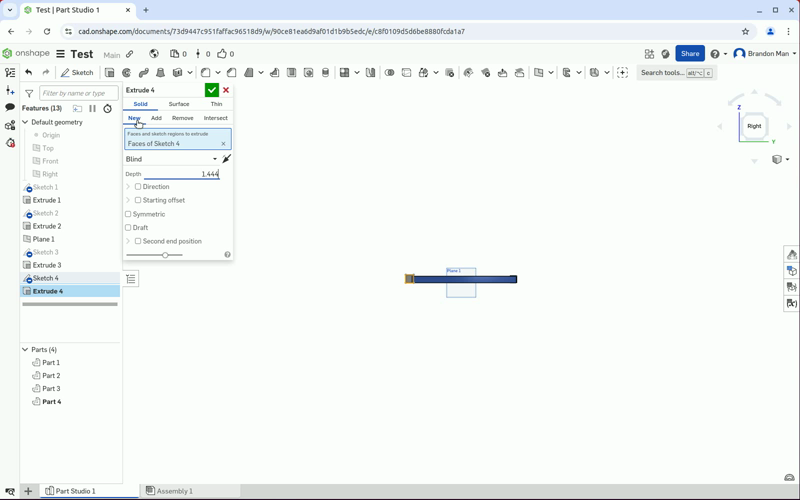
key(enter)
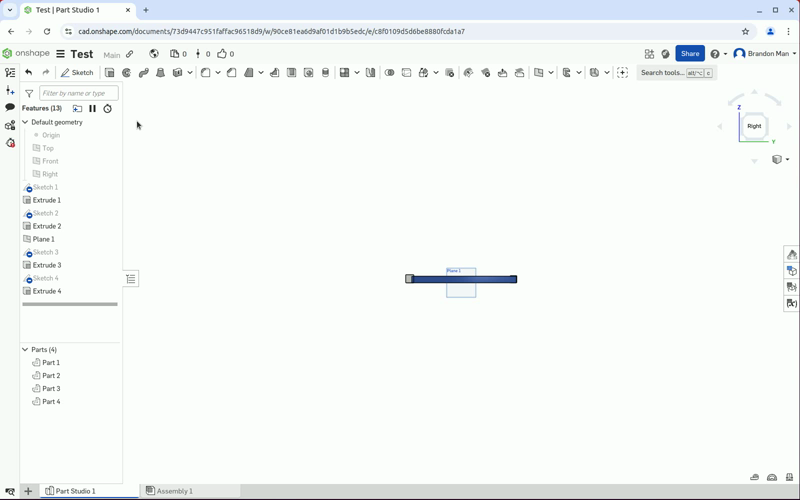
key(shift+h)
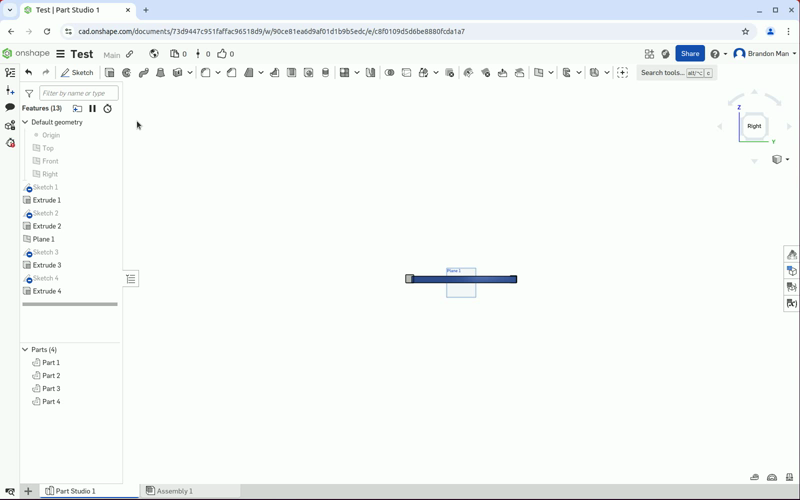
key(shift+h)
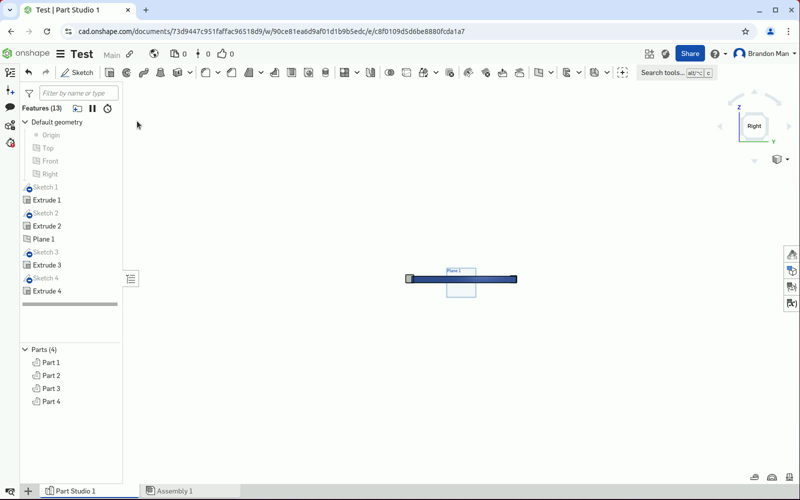
mouse_move(73, 189)
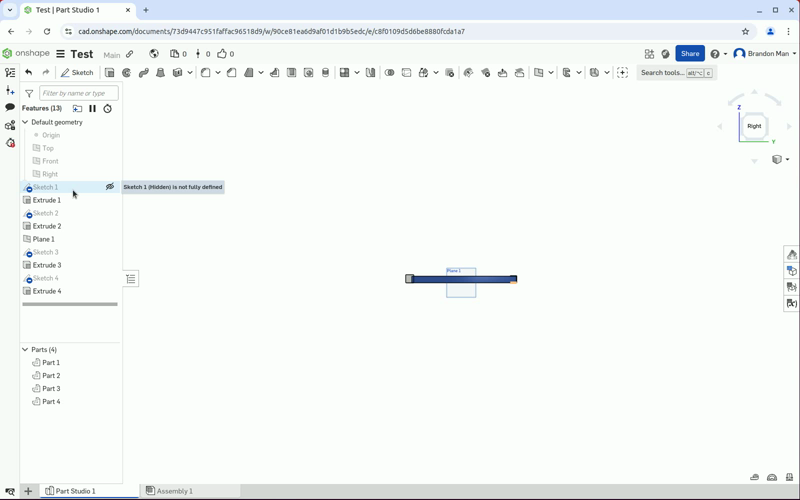
click(73, 189)
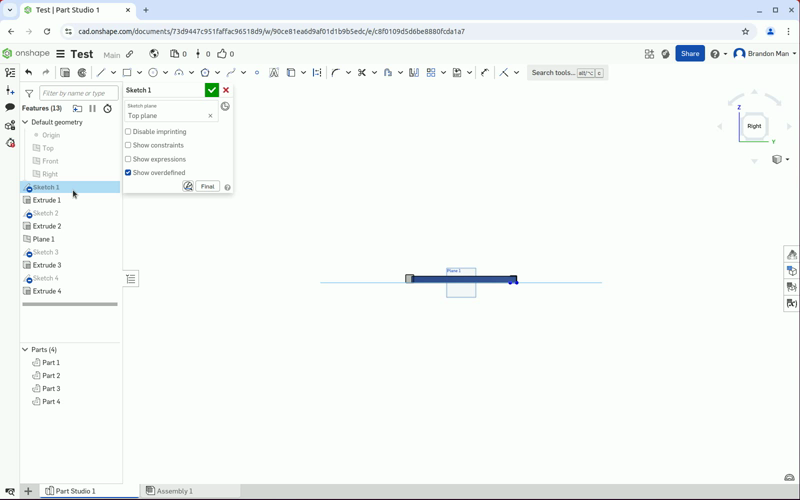
mouse_move(229, 92)
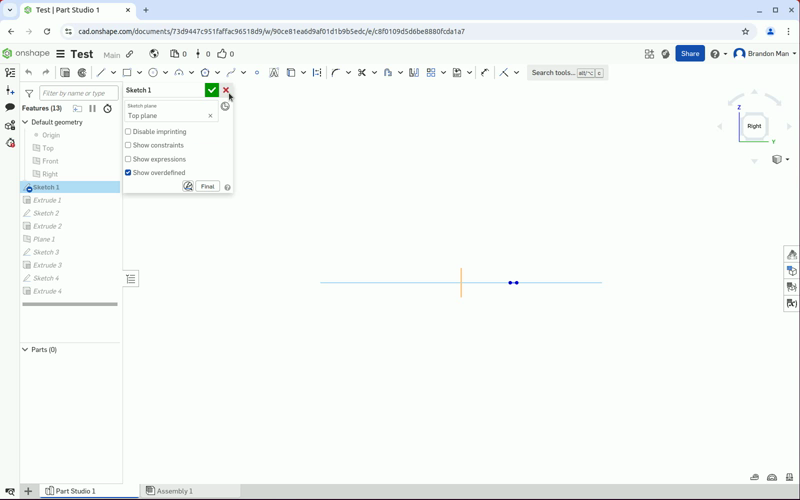
click(229, 92)
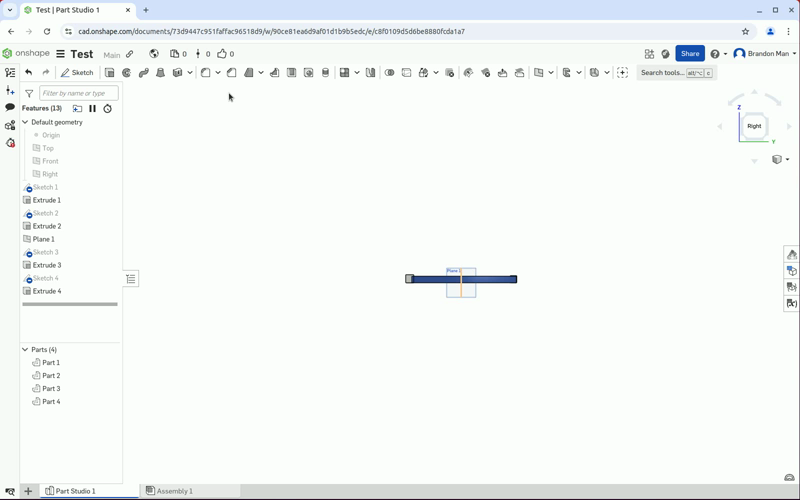
mouse_move(541, 75)
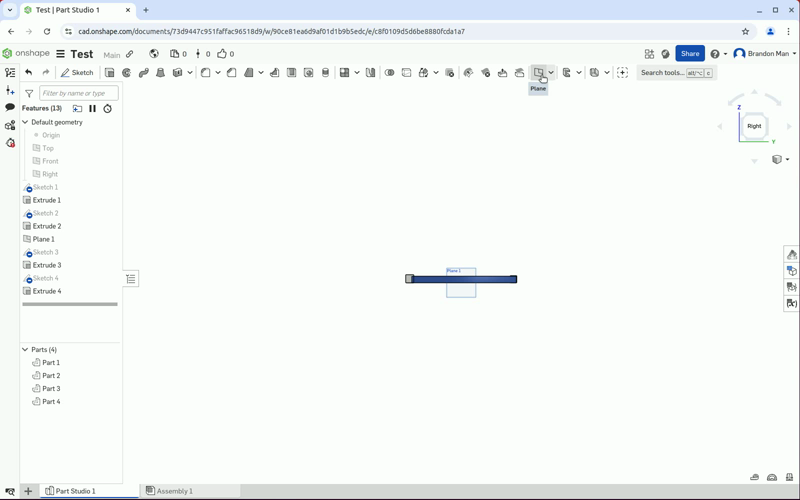
click(541, 75)
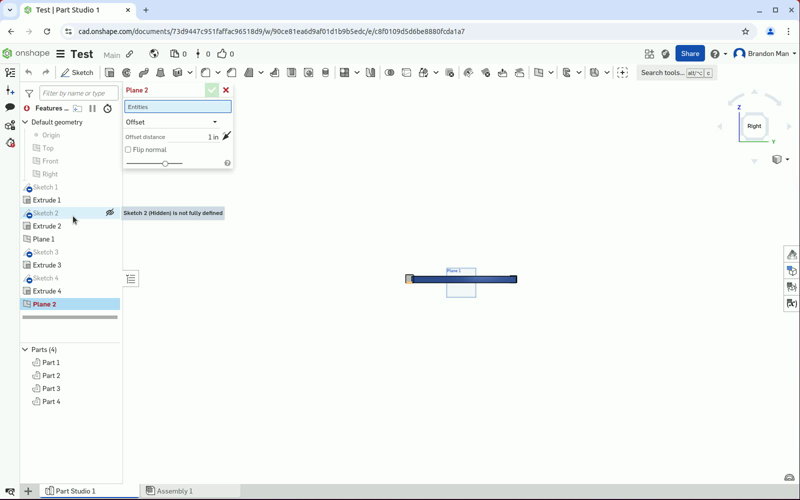
scroll(3)
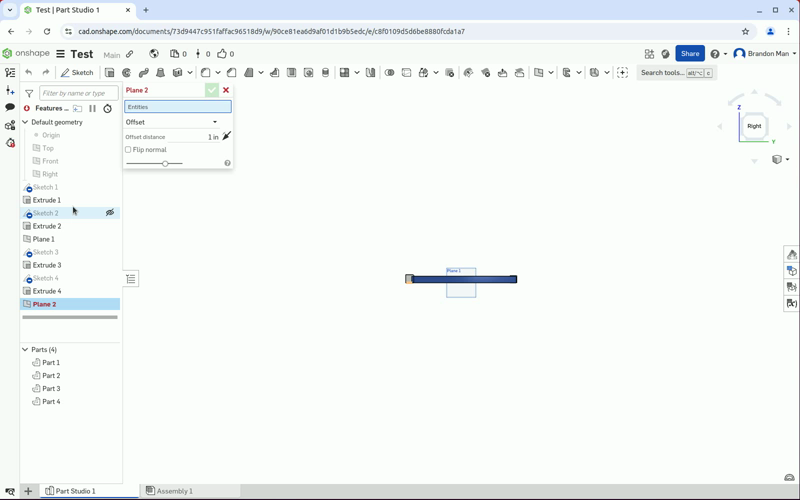
mouse_move(73, 176)
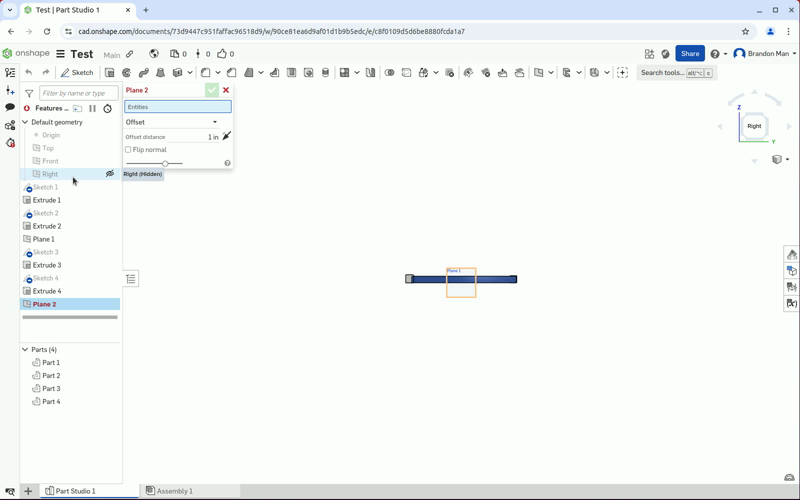
click(73, 176)
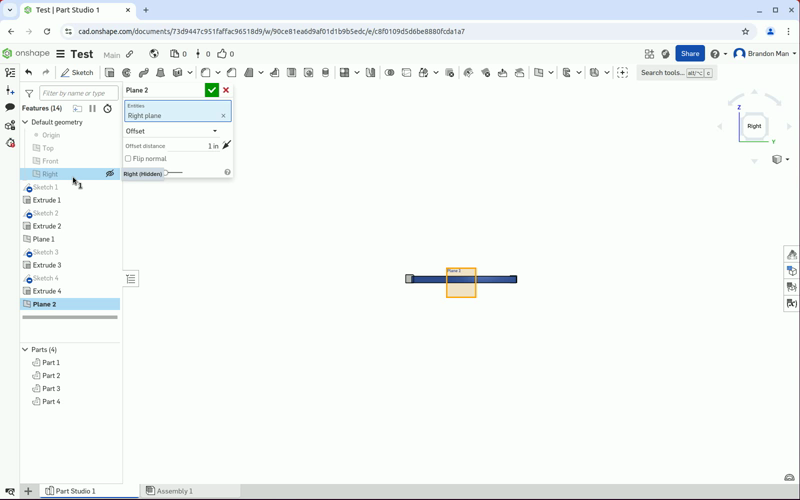
key(tab, 2)
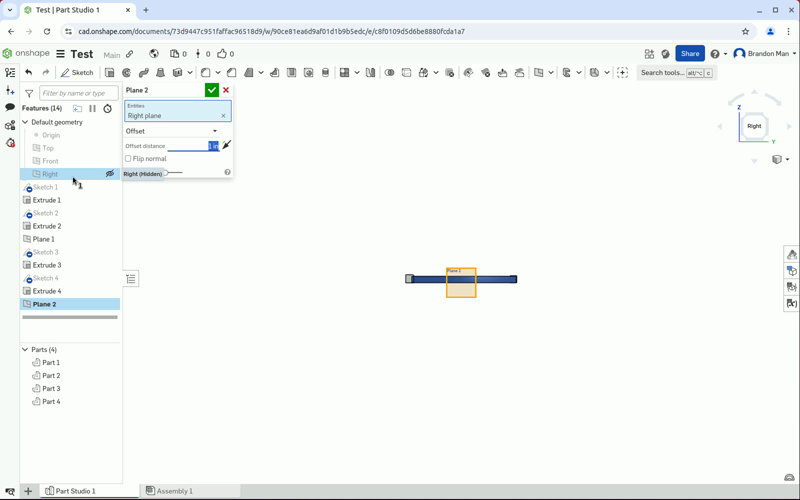
text(12.756)
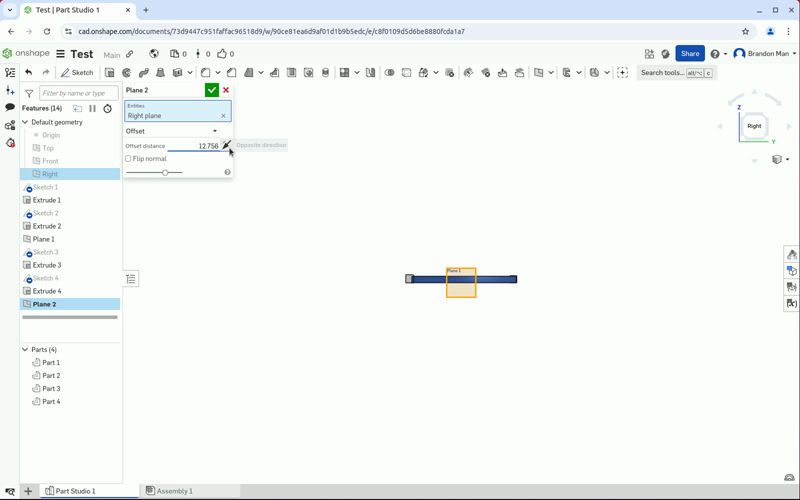
mouse_move(229, 147)
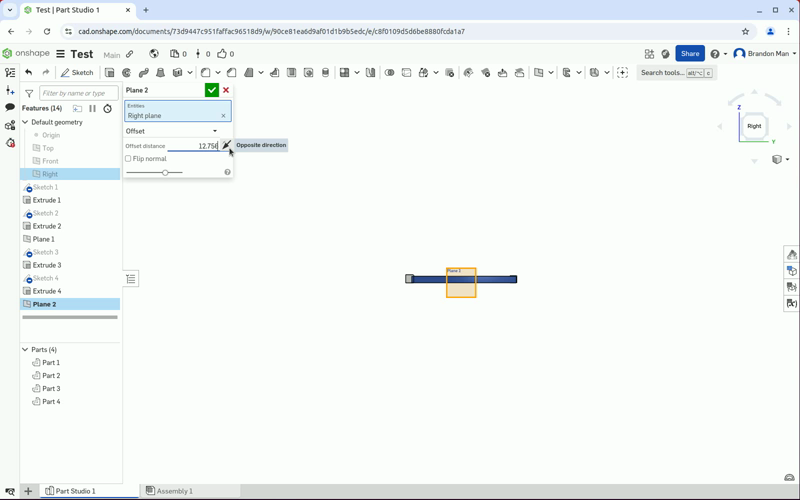
click(229, 147)
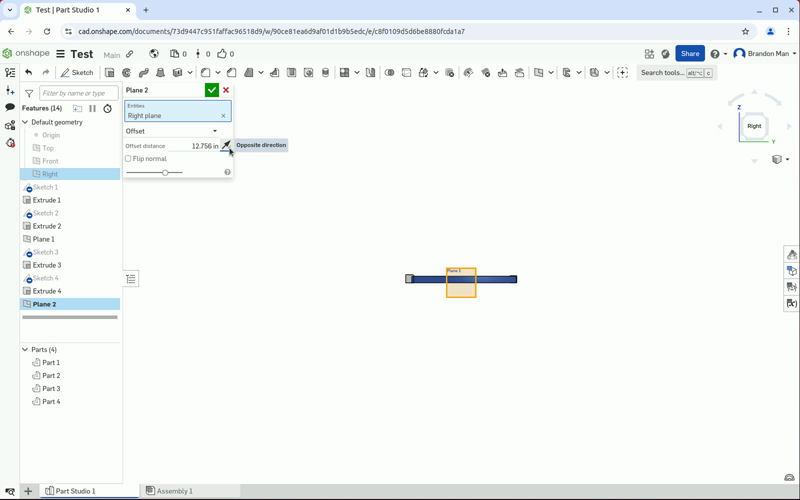
key(enter, 2)
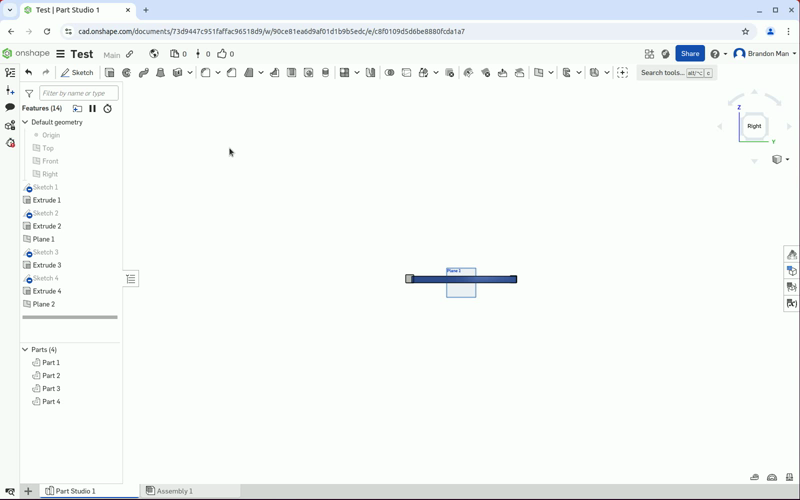
key(shift+s)
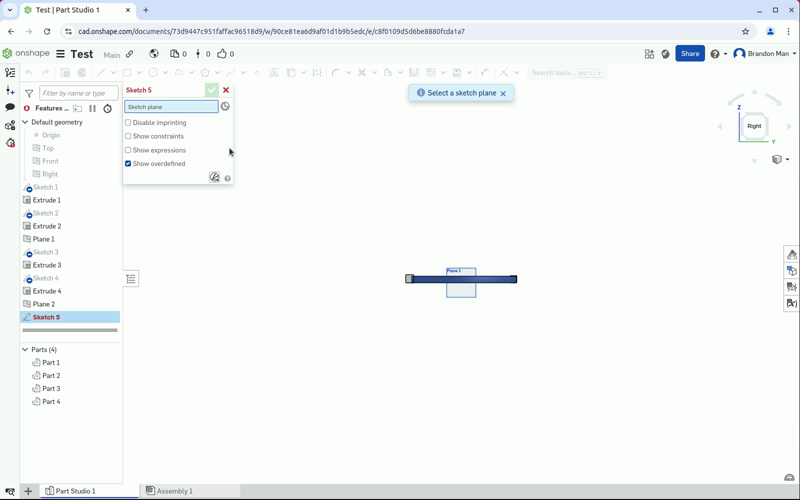
mouse_move(73, 306)
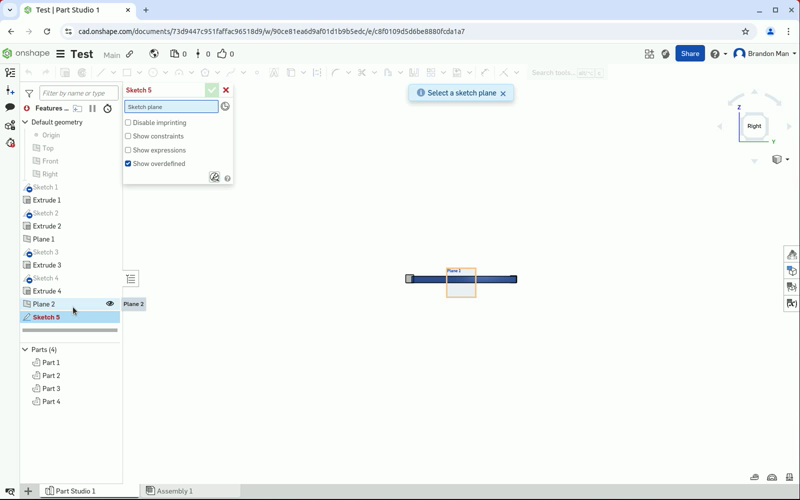
click(73, 306)
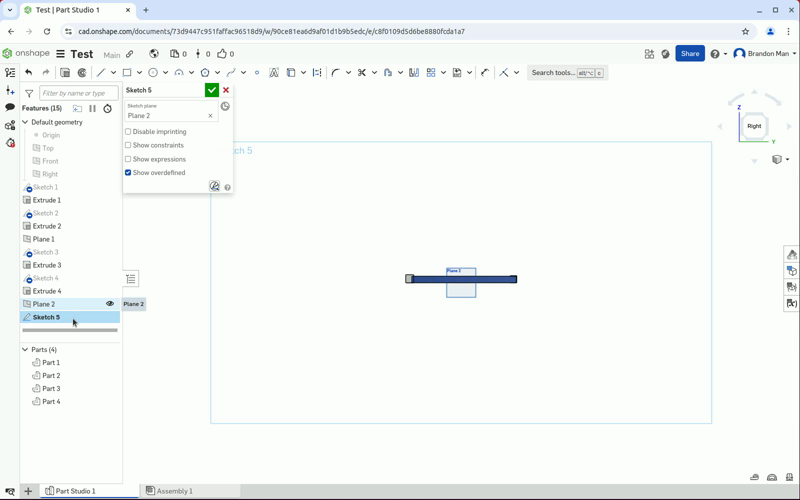
mouse_move(73, 352)
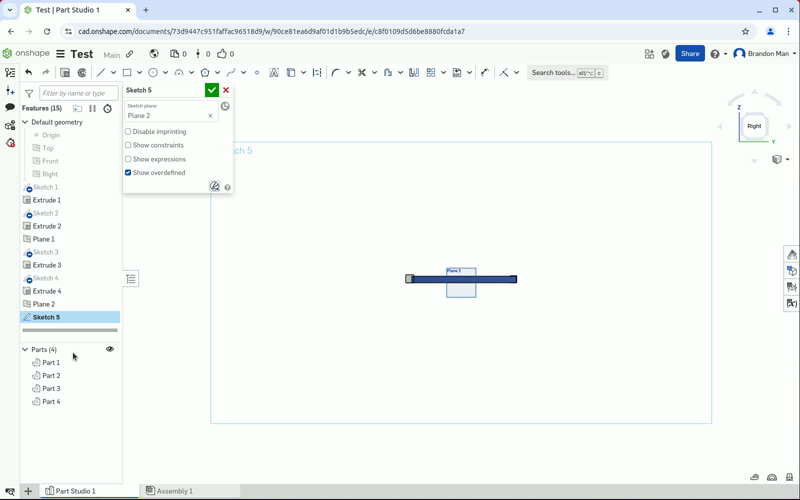
key(y)
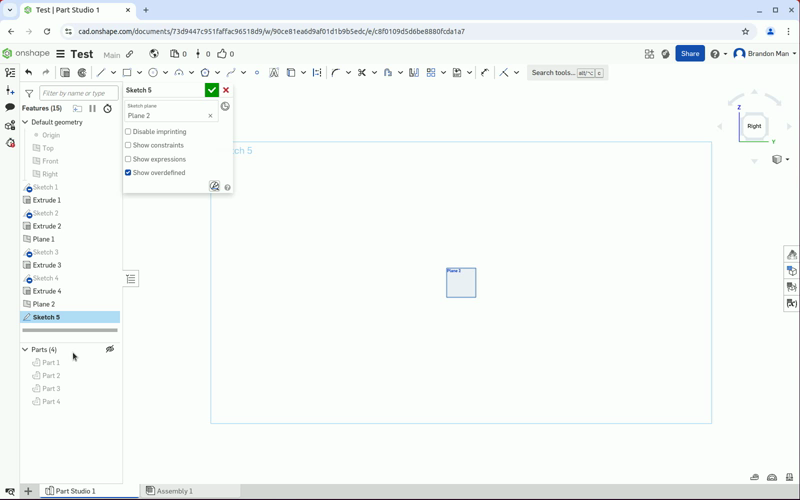
key(l)
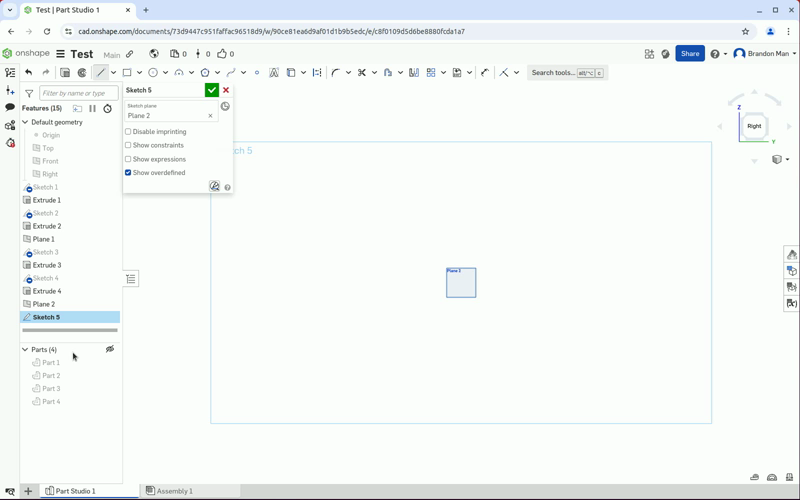
key_down(shift)
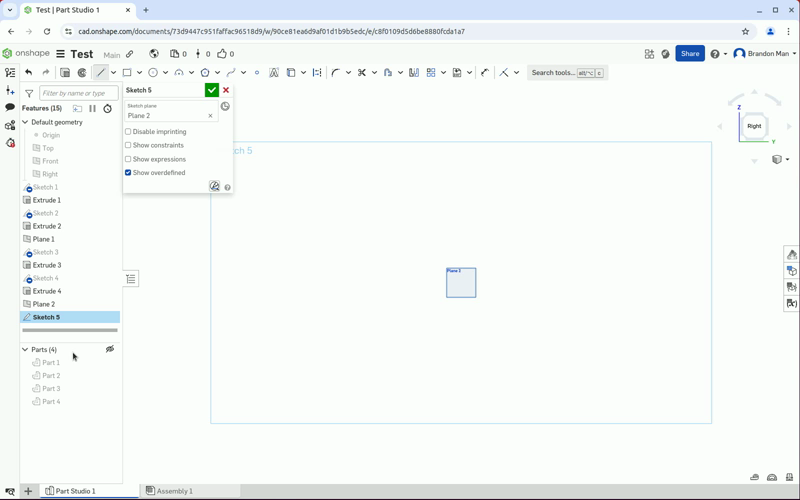
mouse_move(515, 282)
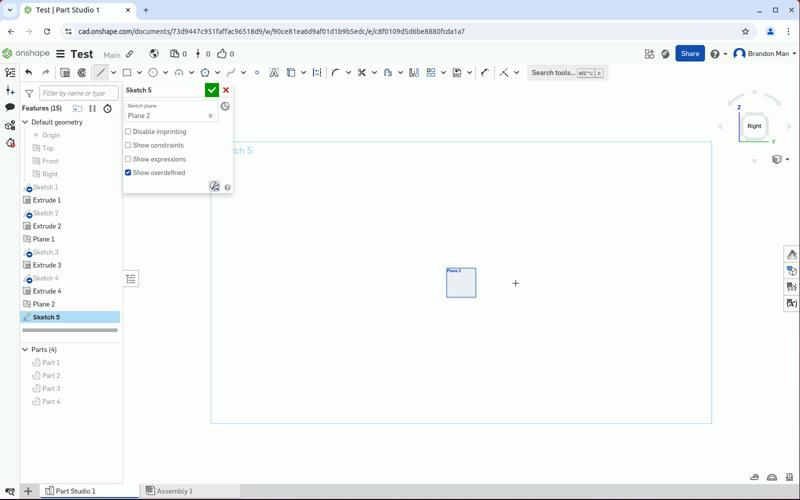
click(515, 282)
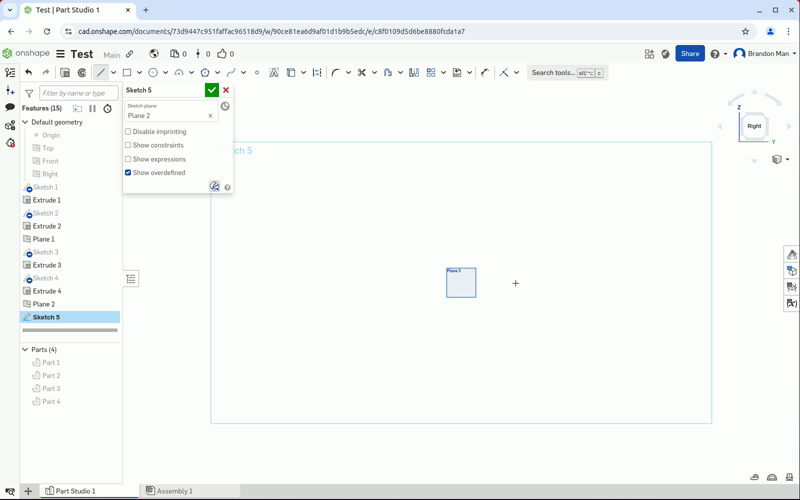
key_up(shift)
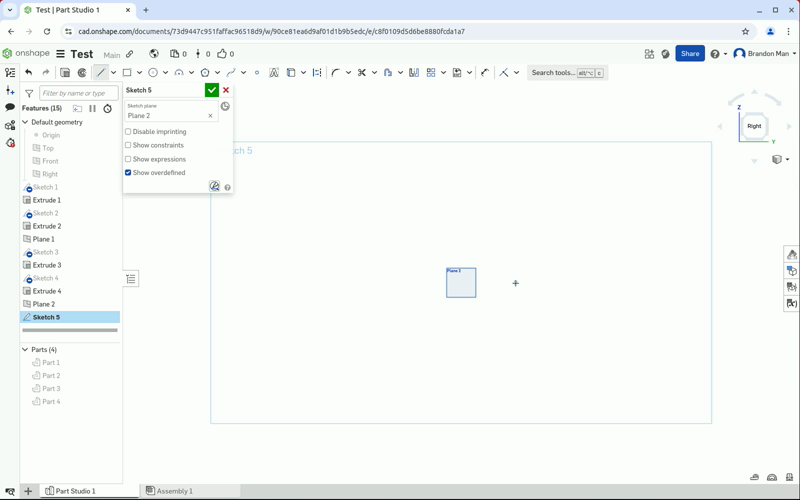
key_down(shift)
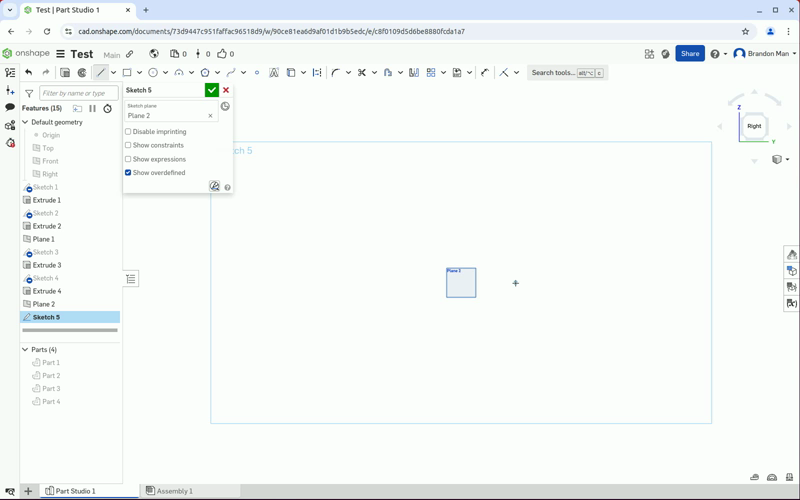
mouse_move(589, 282)
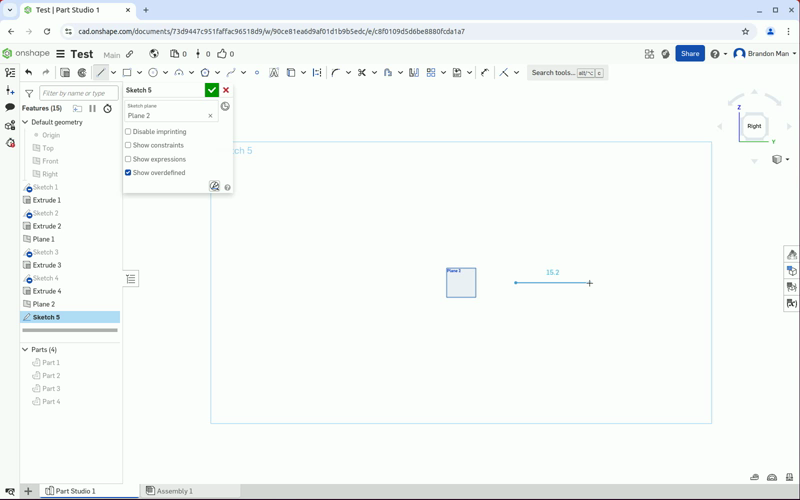
click(589, 282)
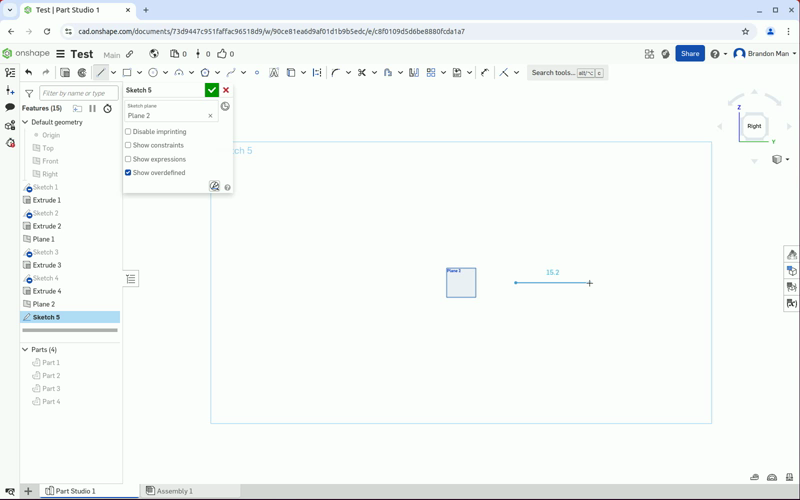
key_up(shift)
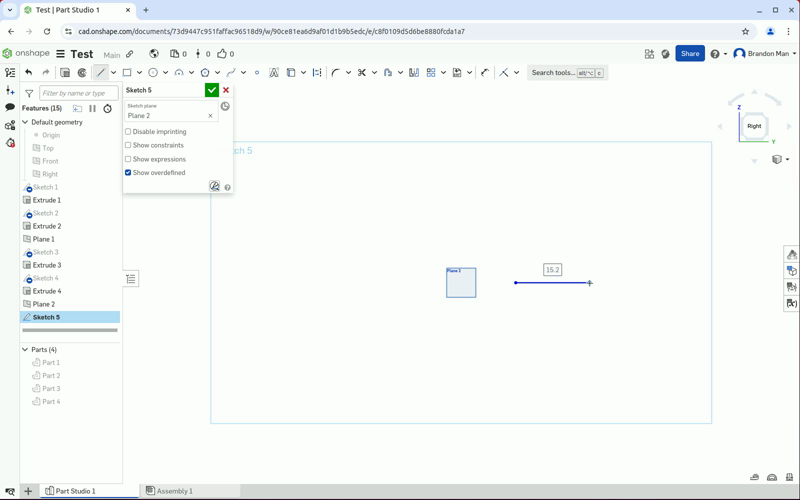
key_down(shift)
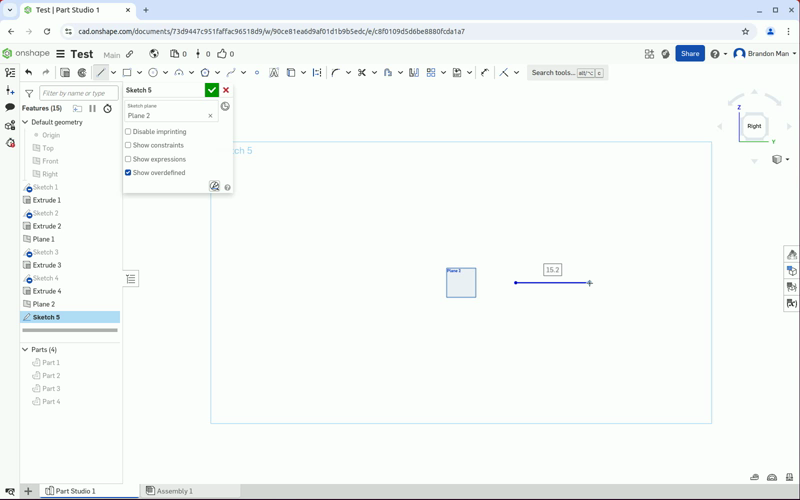
mouse_move(589, 282)
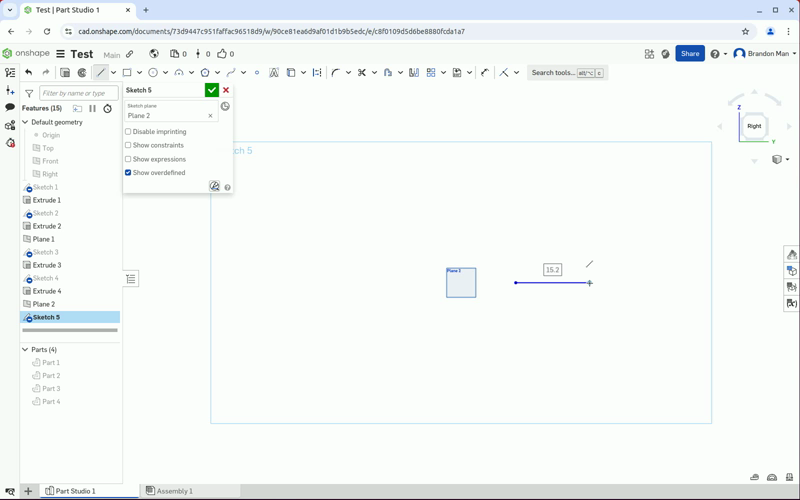
mouse_move(589, 276)
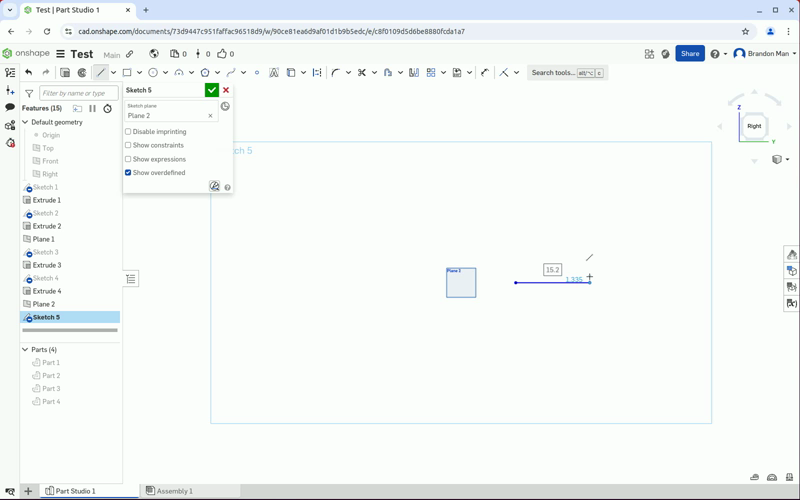
scroll(6)
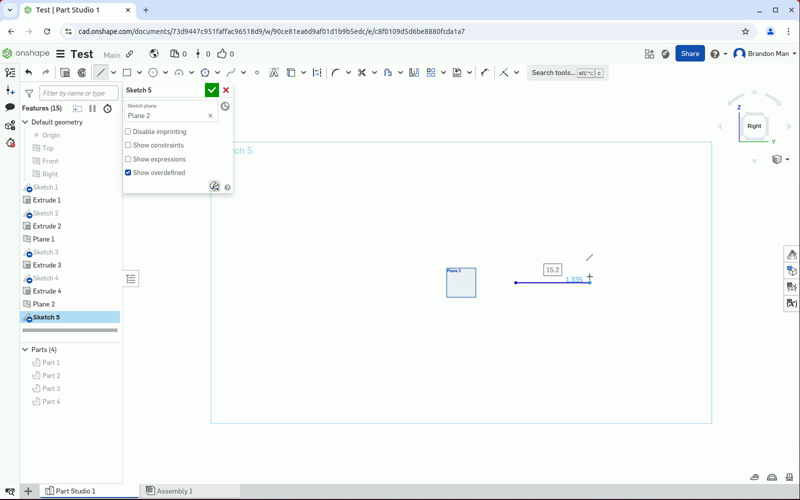
scroll(6)
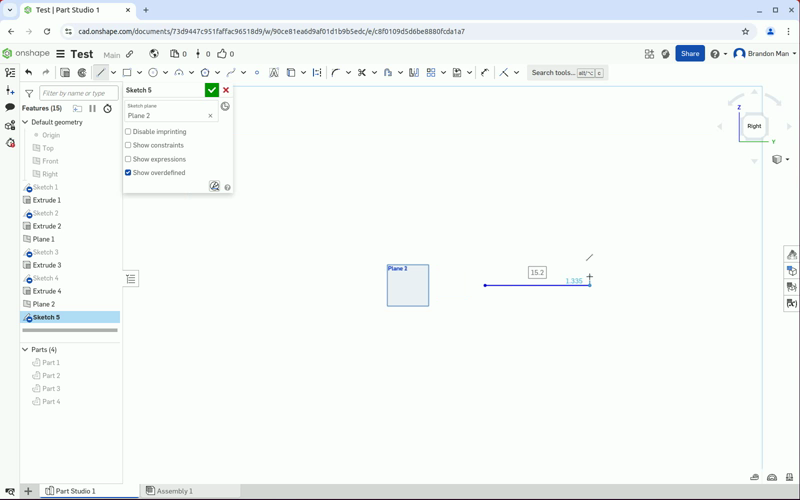
scroll(6)
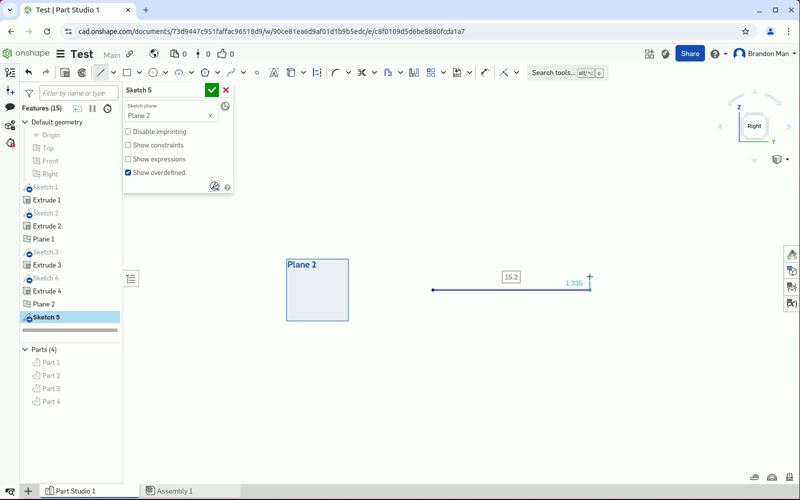
scroll(6)
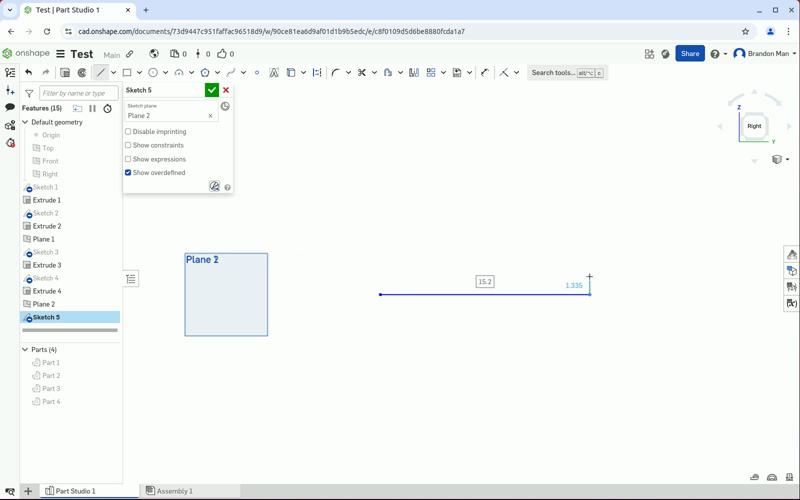
scroll(6)
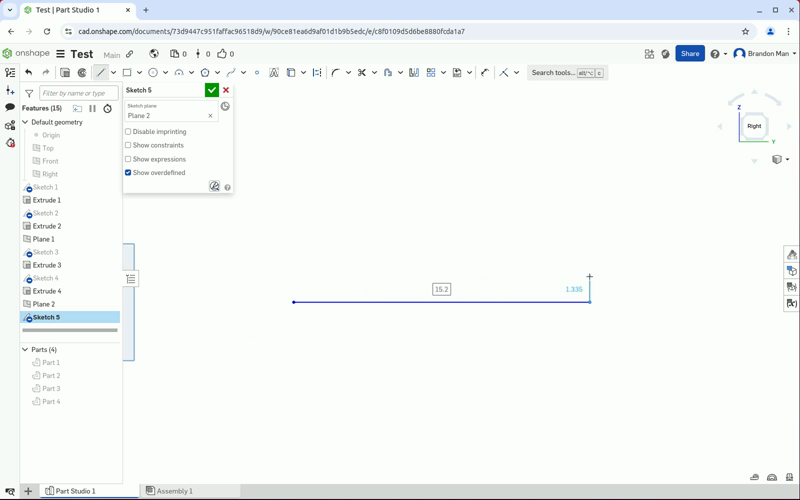
scroll(6)
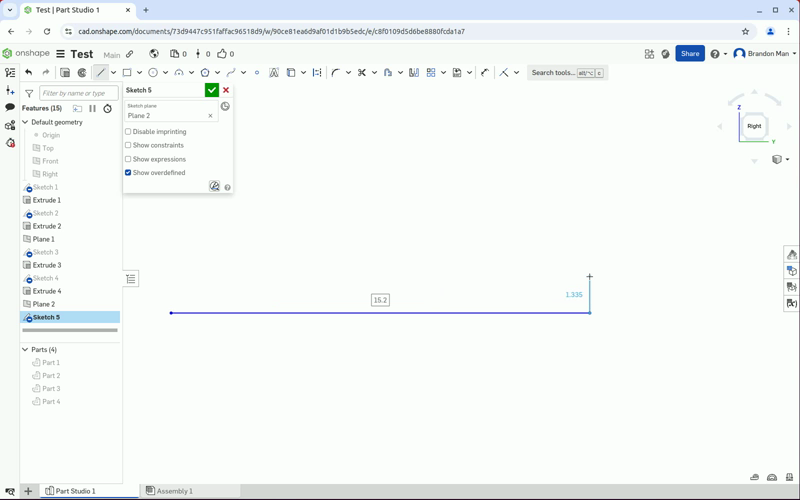
scroll(6)
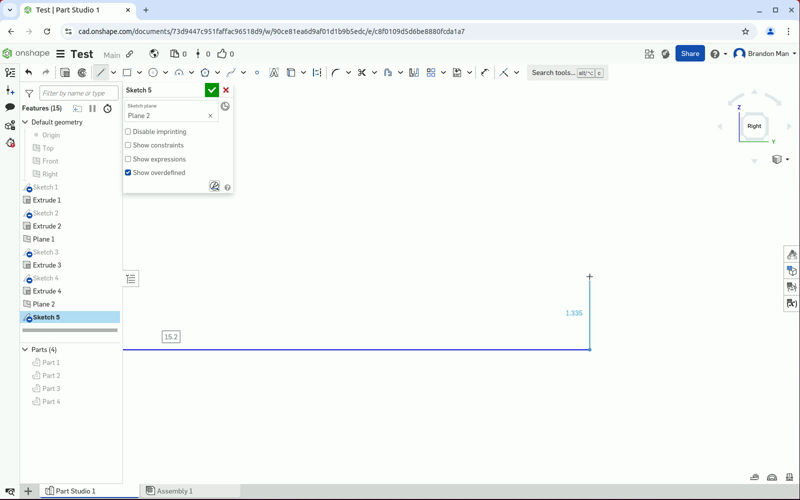
click(589, 276)
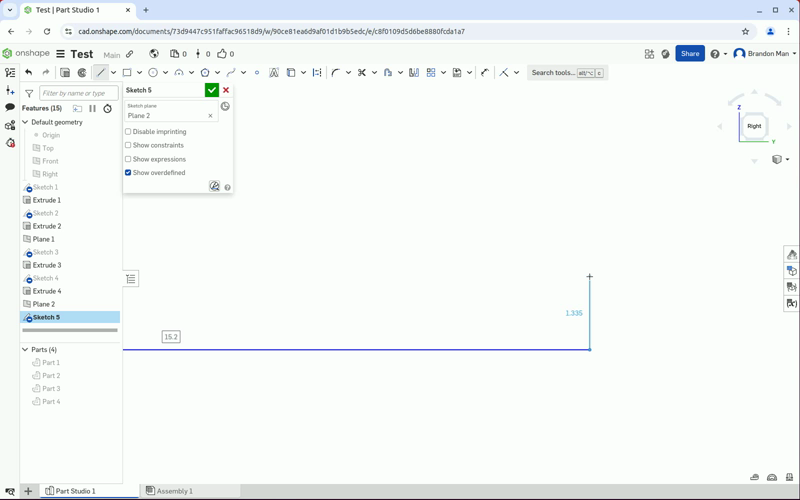
scroll(-6)
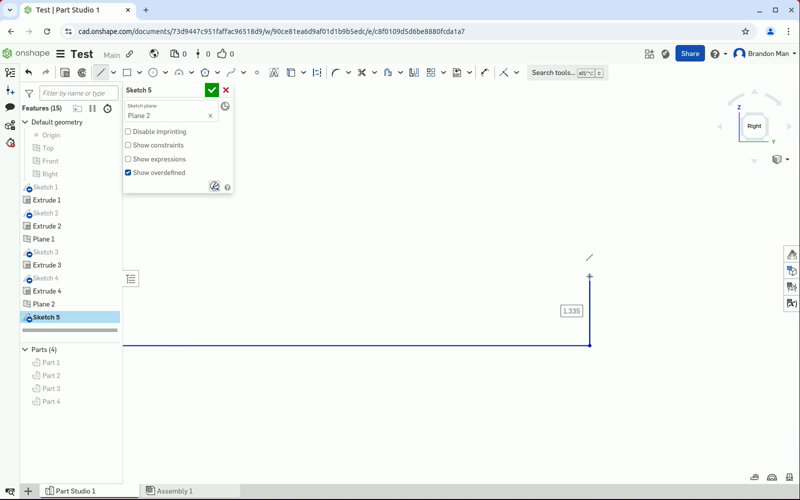
scroll(-6)
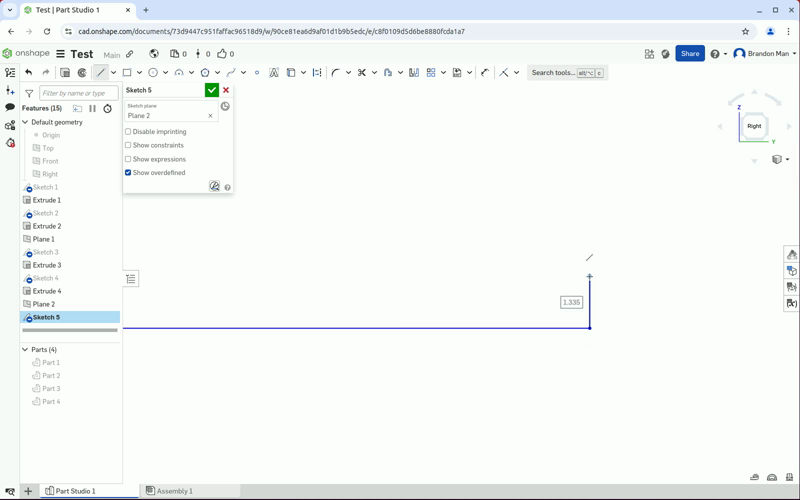
scroll(-6)
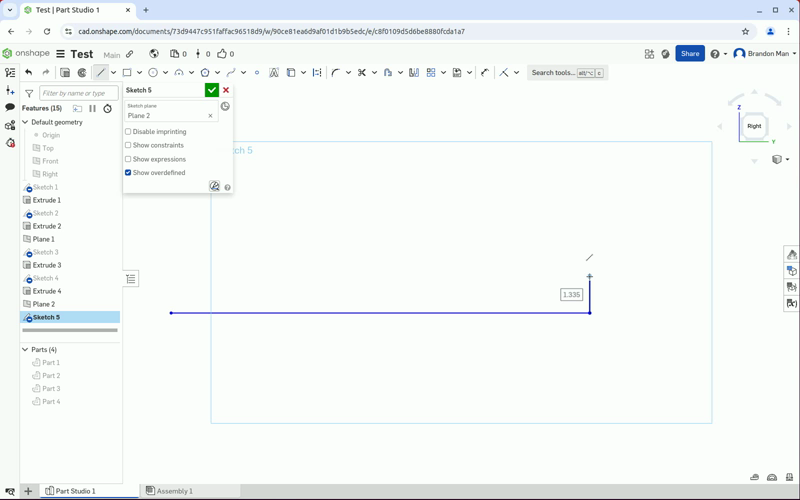
scroll(-6)
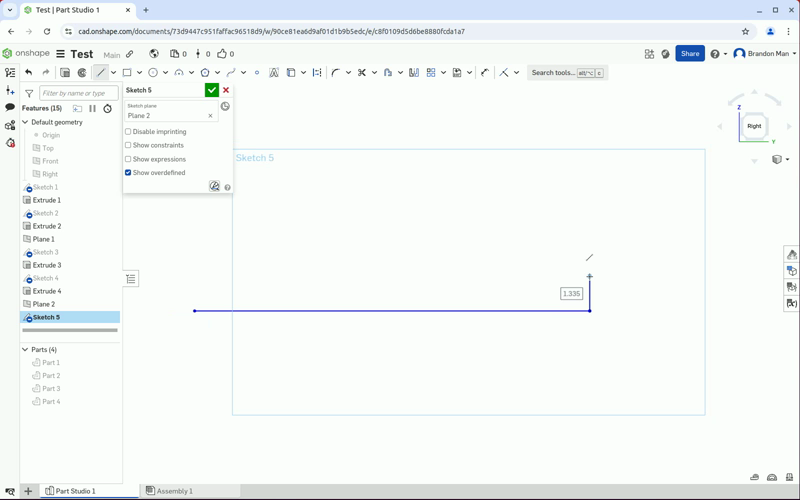
scroll(-6)
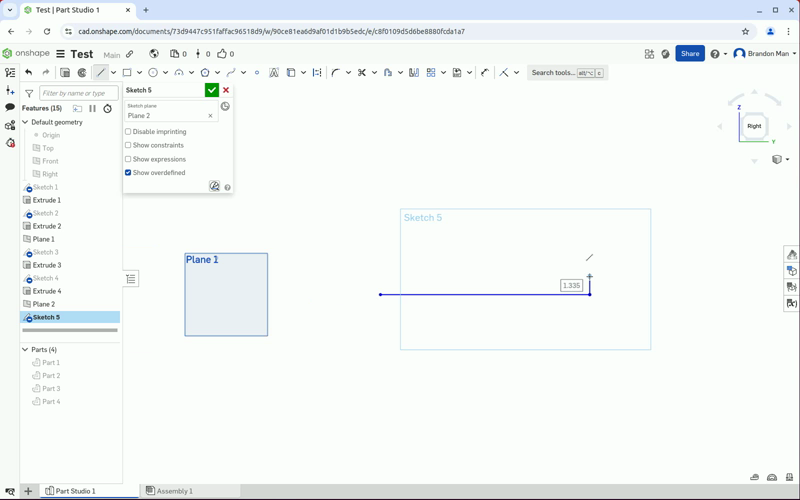
scroll(-6)
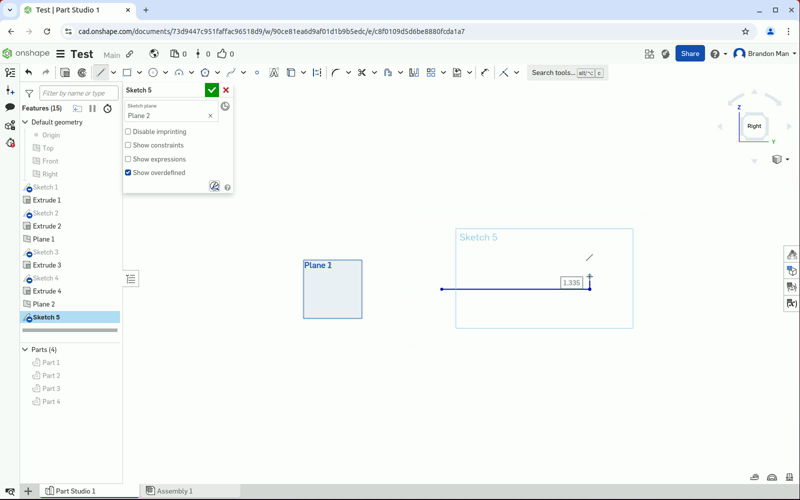
scroll(-6)
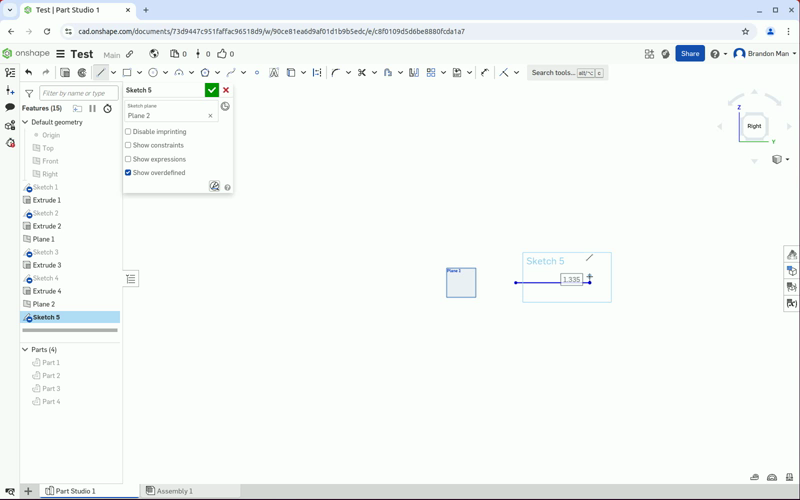
key_up(shift)
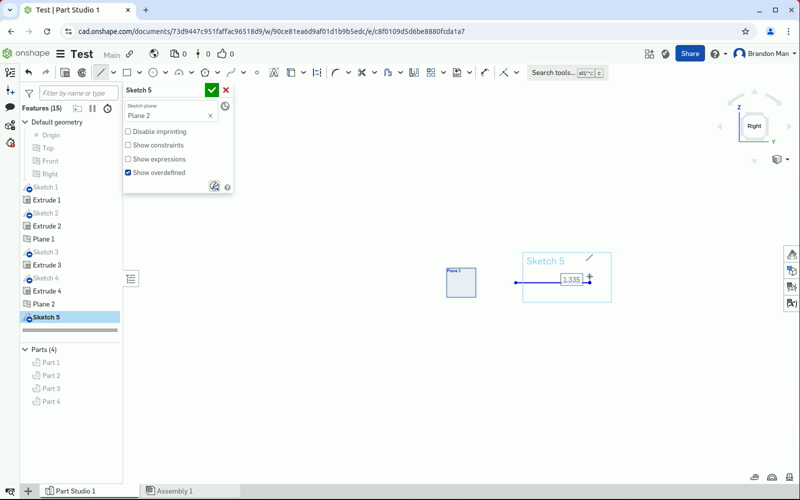
key_down(shift)
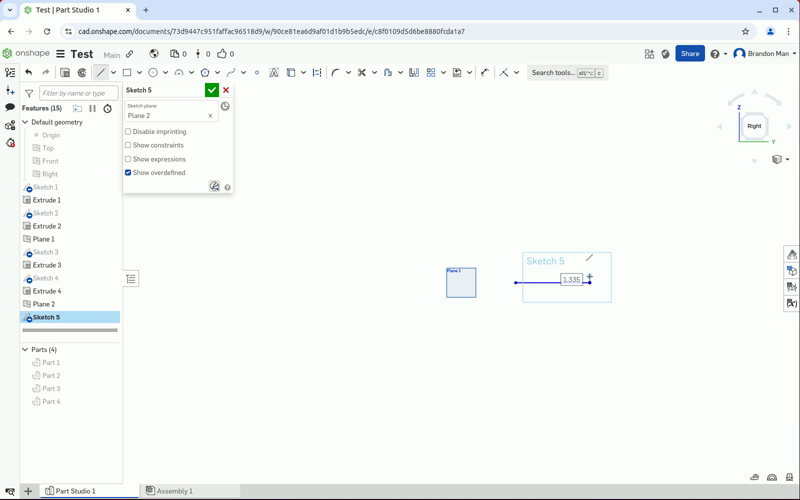
mouse_move(515, 276)
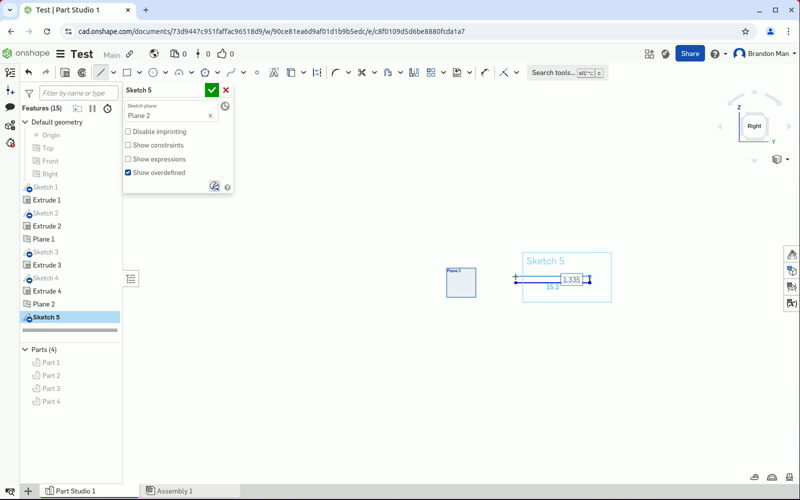
click(515, 276)
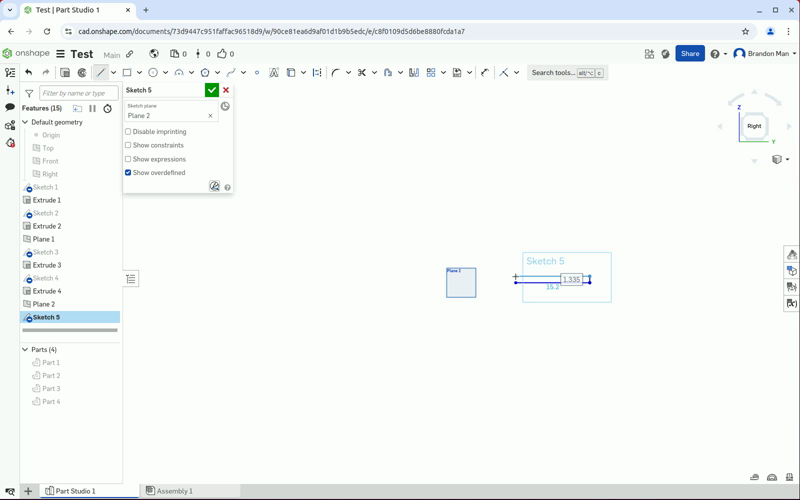
key_up(shift)
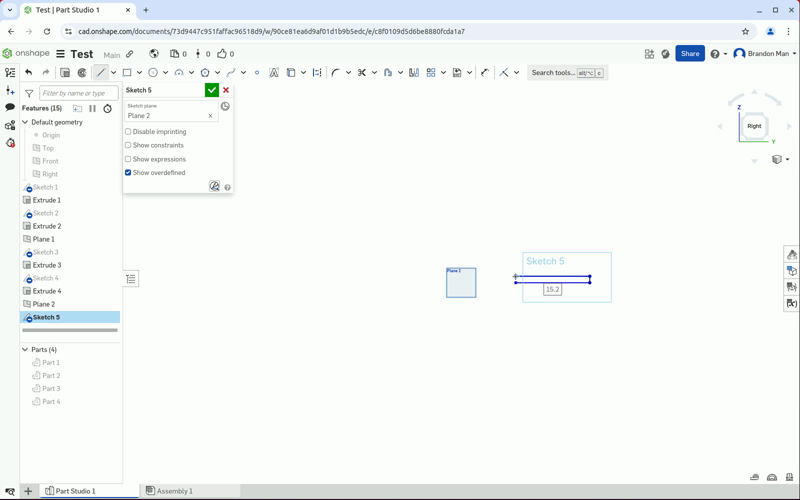
mouse_move(545, 276)
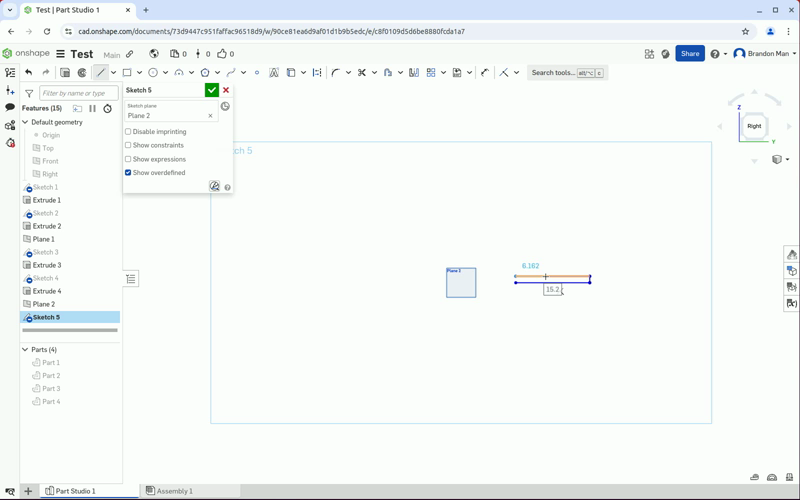
key_down(shift)
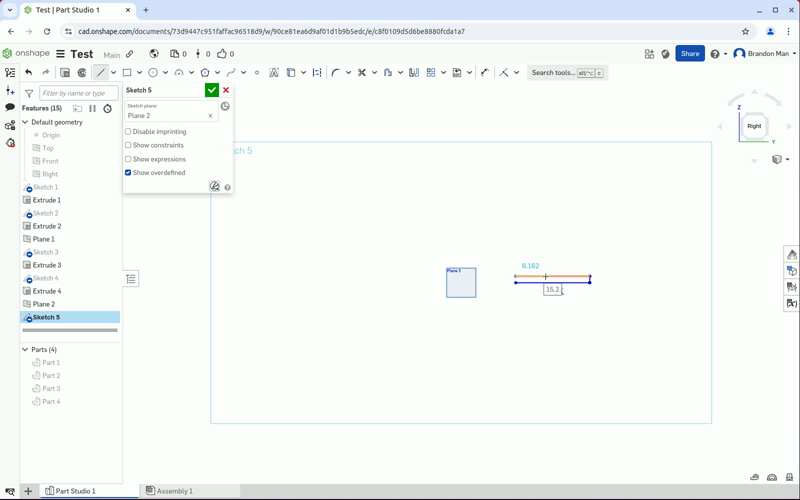
mouse_move(515, 282)
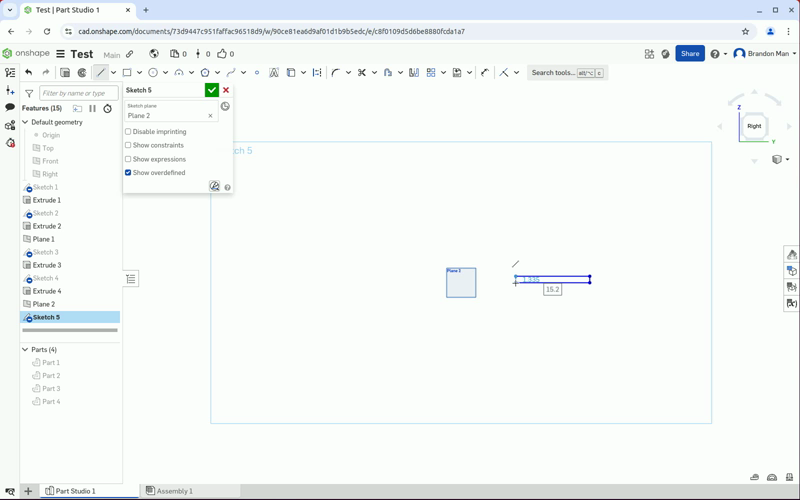
scroll(6)
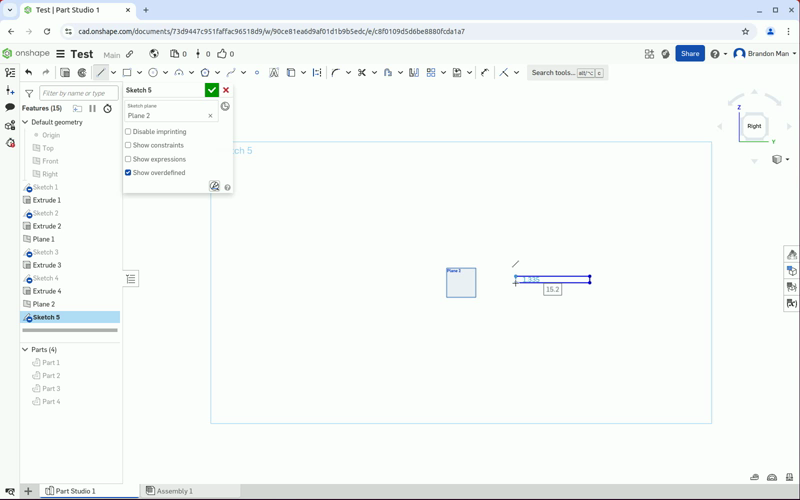
scroll(6)
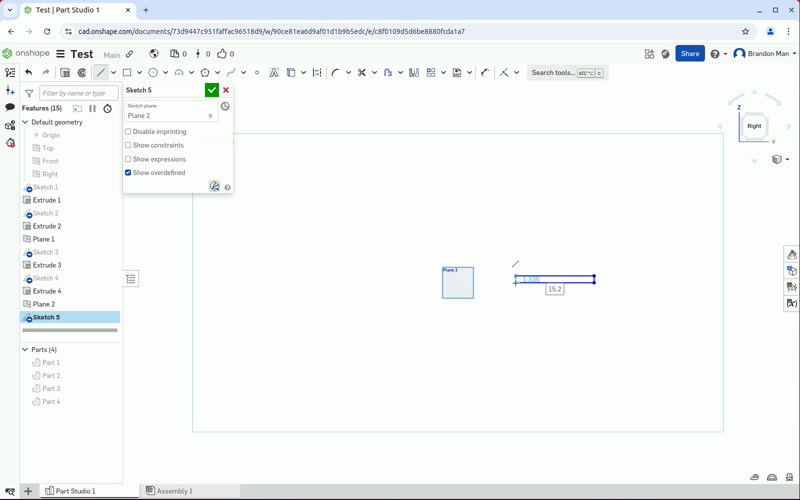
scroll(6)
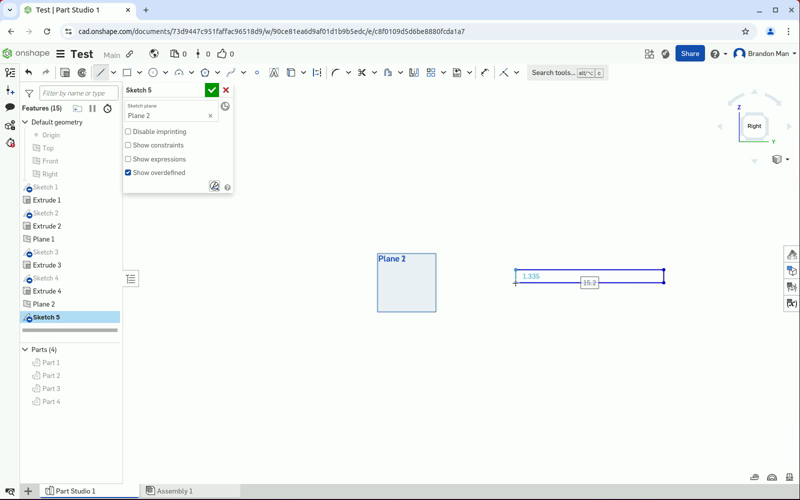
scroll(6)
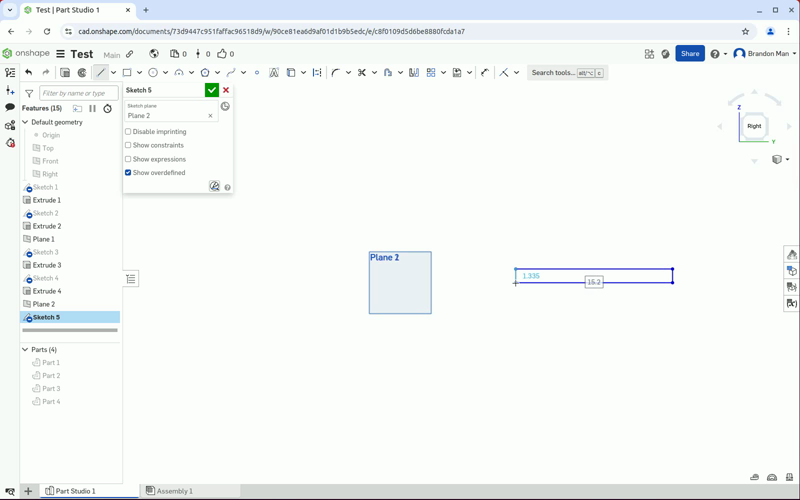
scroll(6)
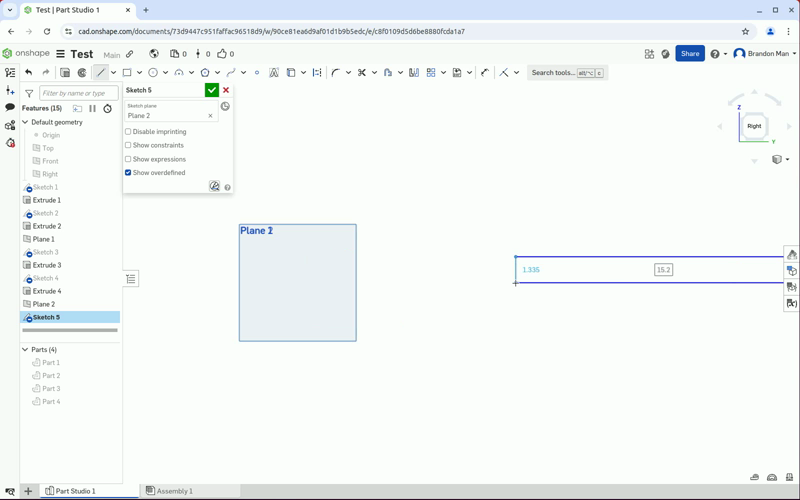
scroll(6)
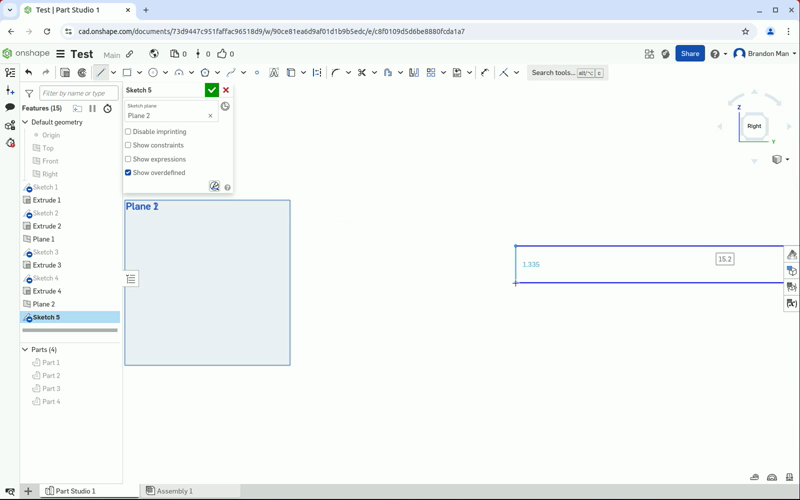
scroll(6)
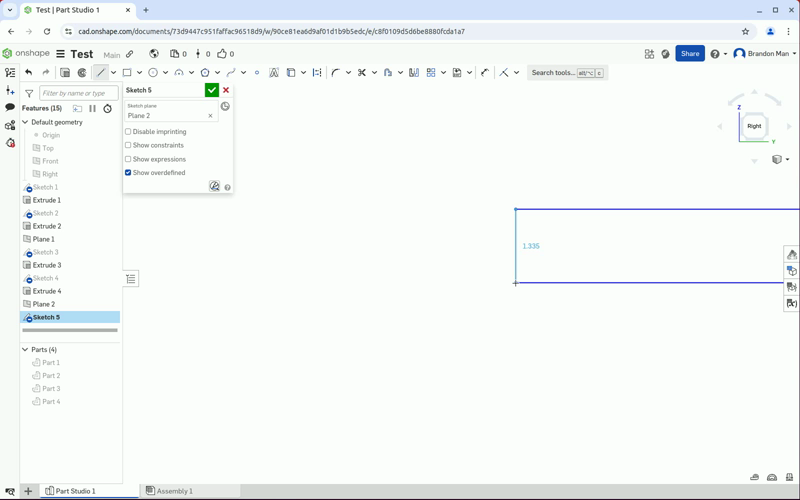
key_up(shift)
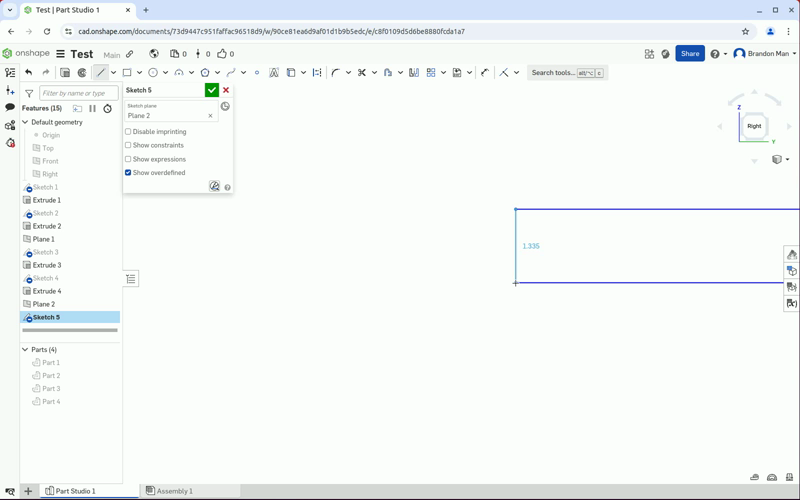
click(515, 282)
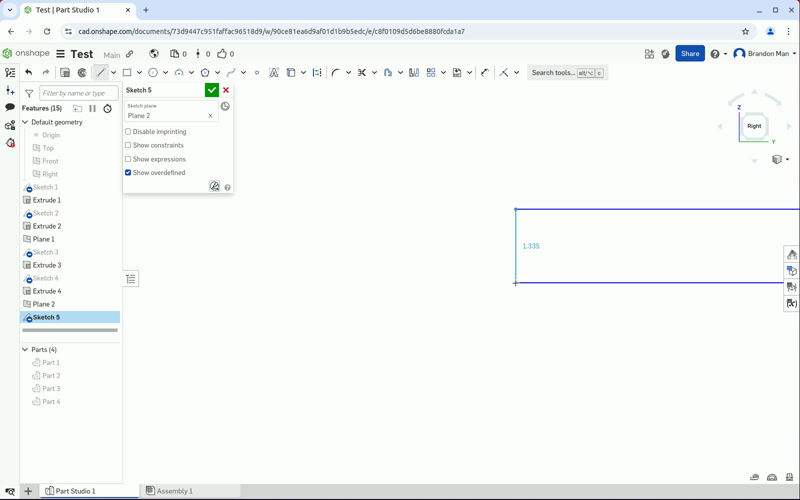
scroll(-6)
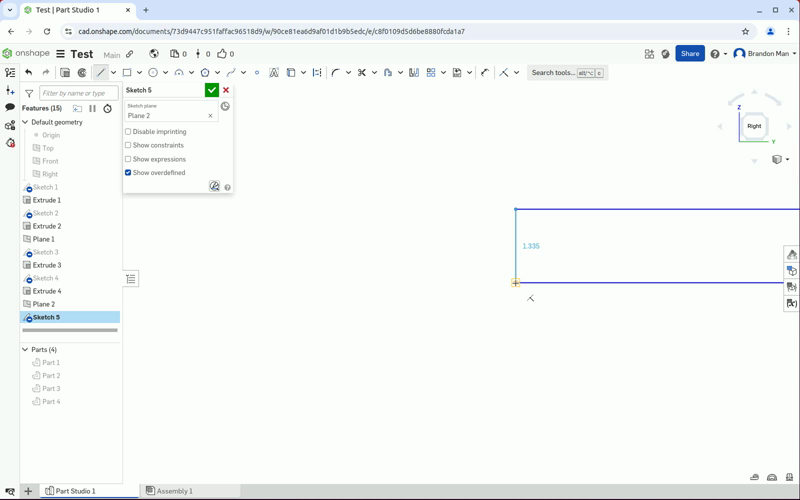
scroll(-6)
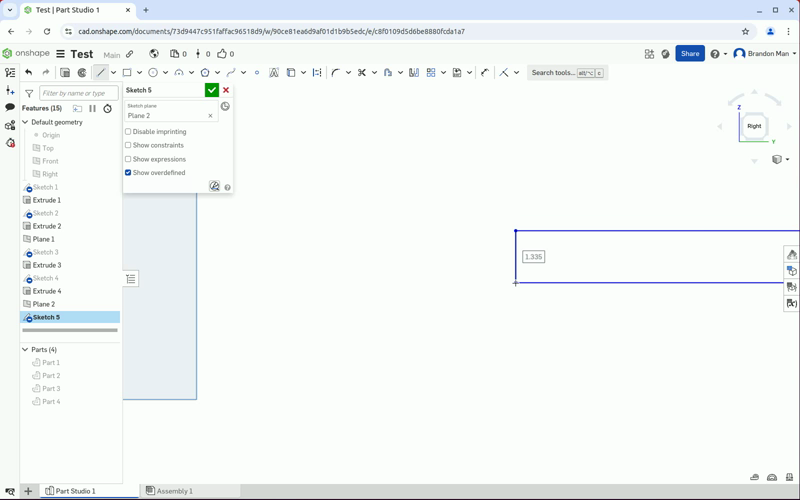
scroll(-6)
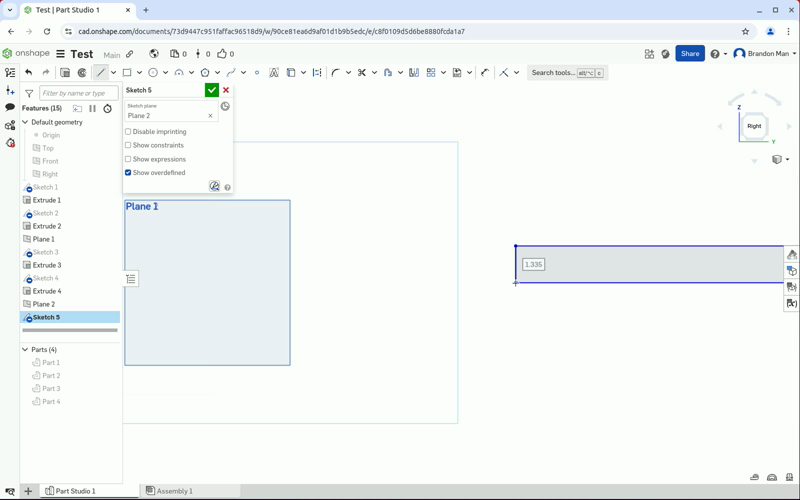
scroll(-6)
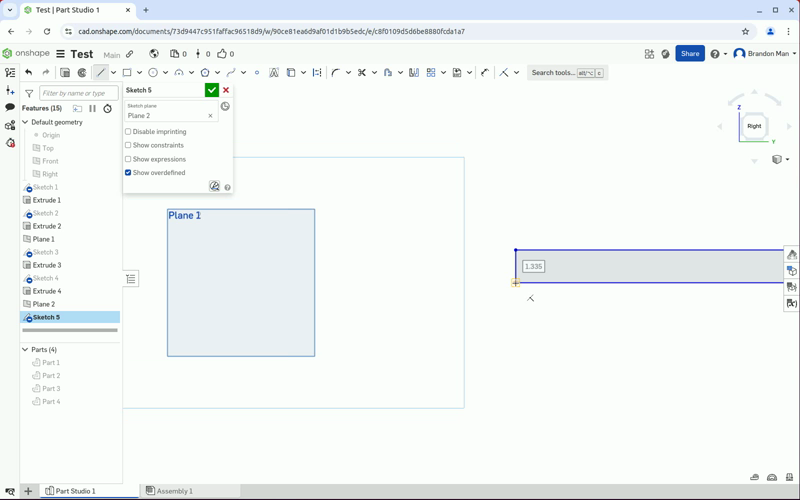
scroll(-6)
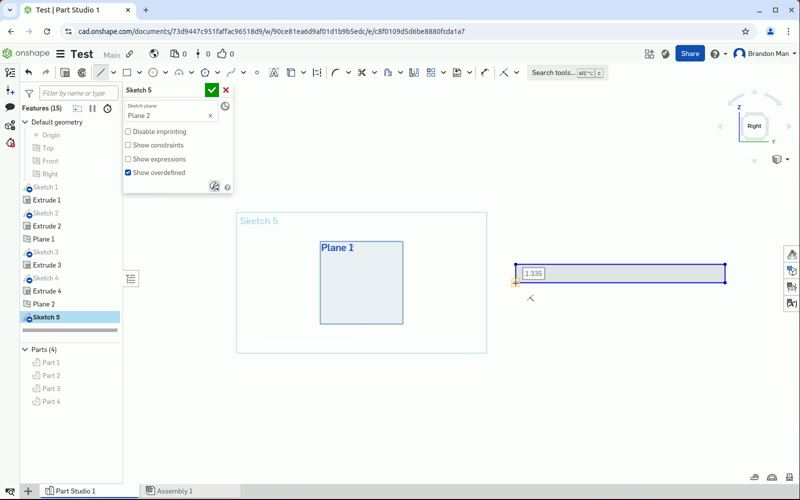
scroll(-6)
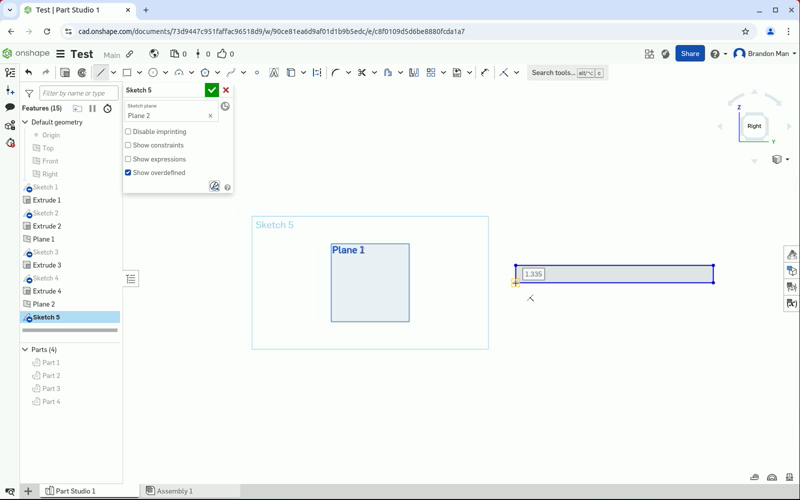
scroll(-6)
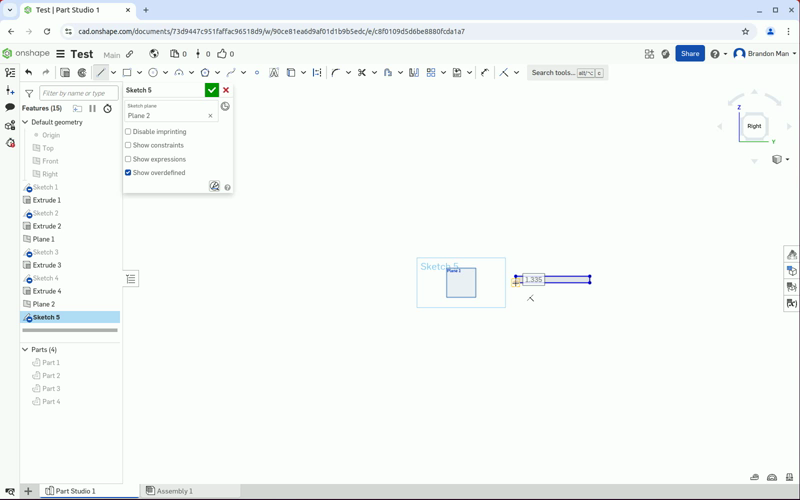
key(esc)
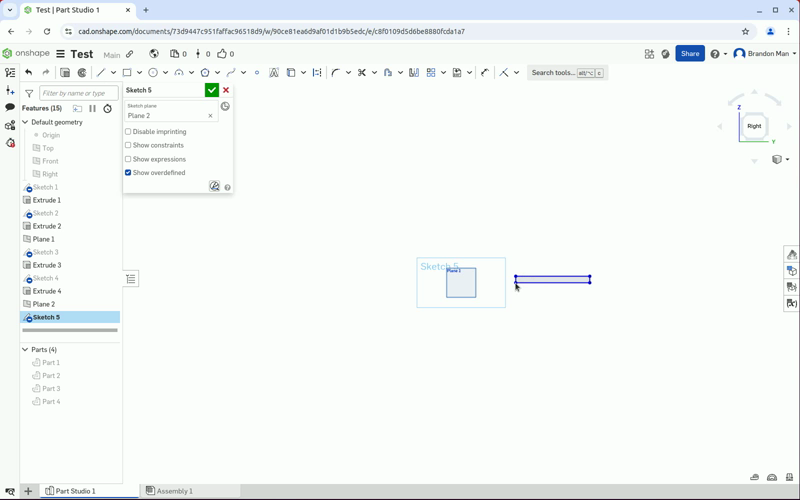
mouse_move(559, 280)
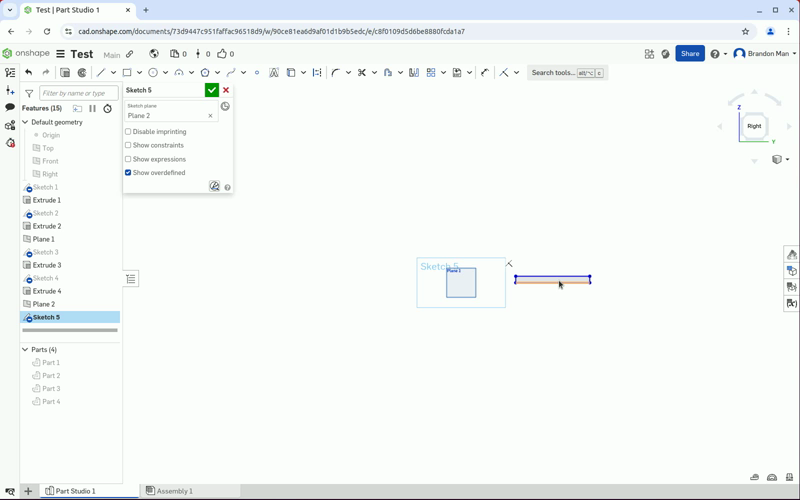
scroll(6)
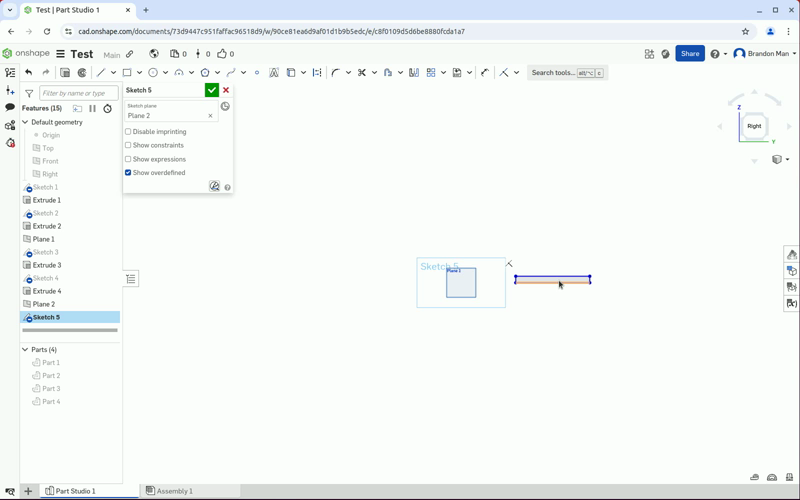
scroll(6)
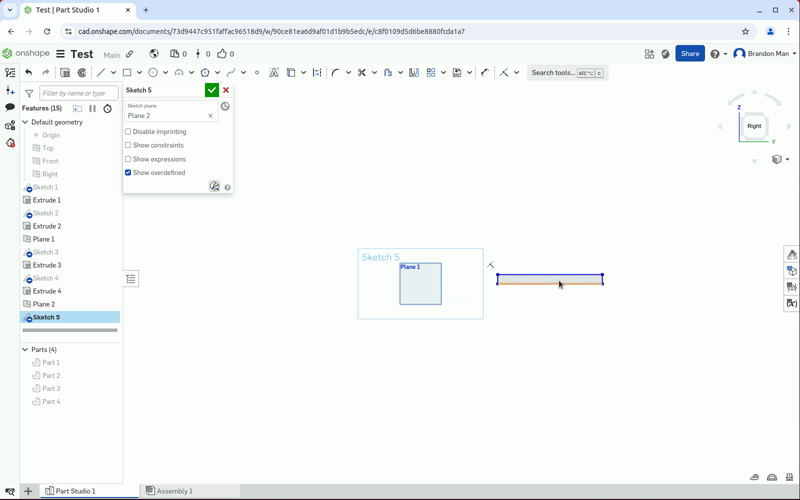
scroll(6)
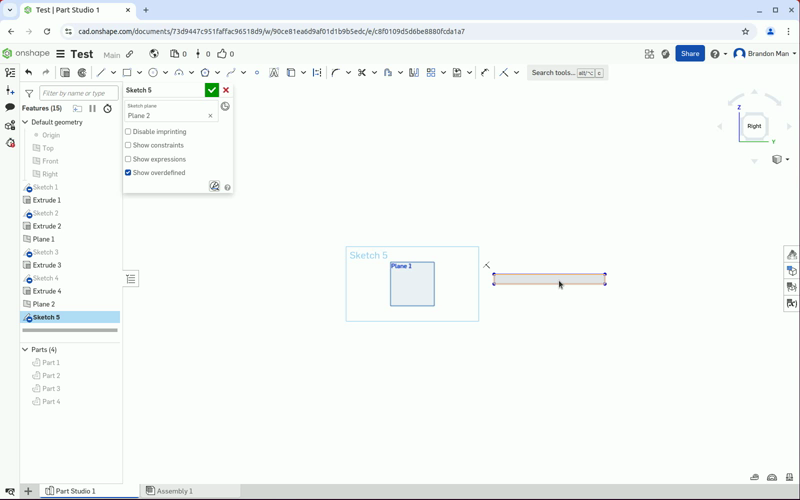
scroll(6)
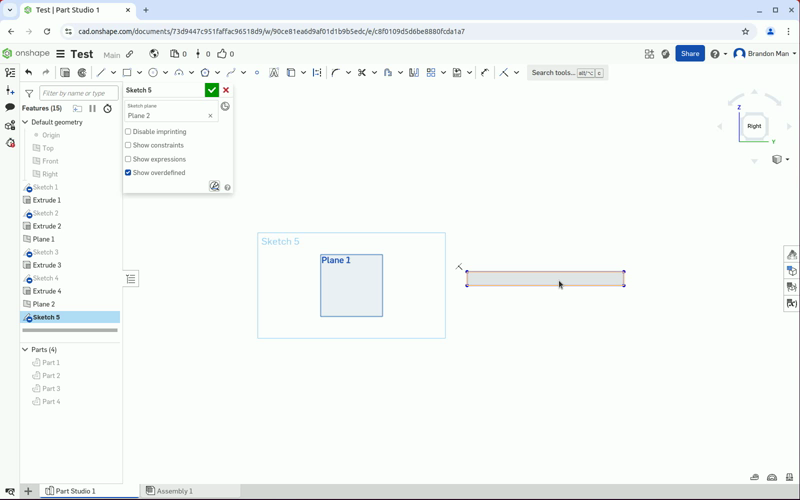
scroll(6)
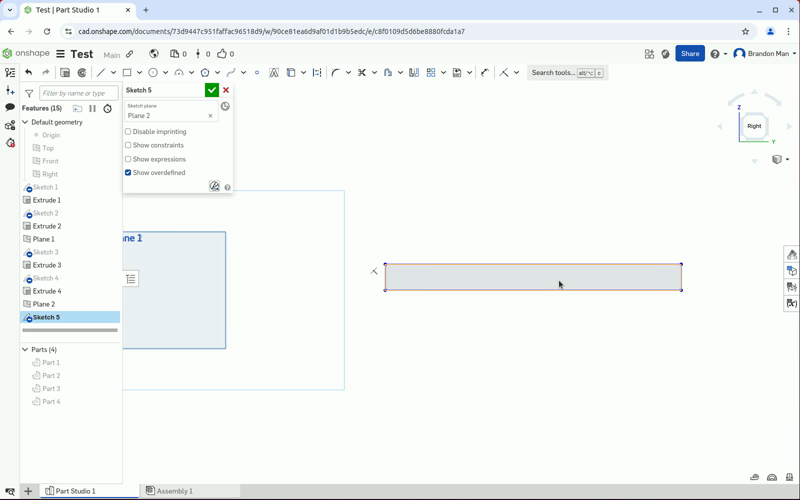
scroll(6)
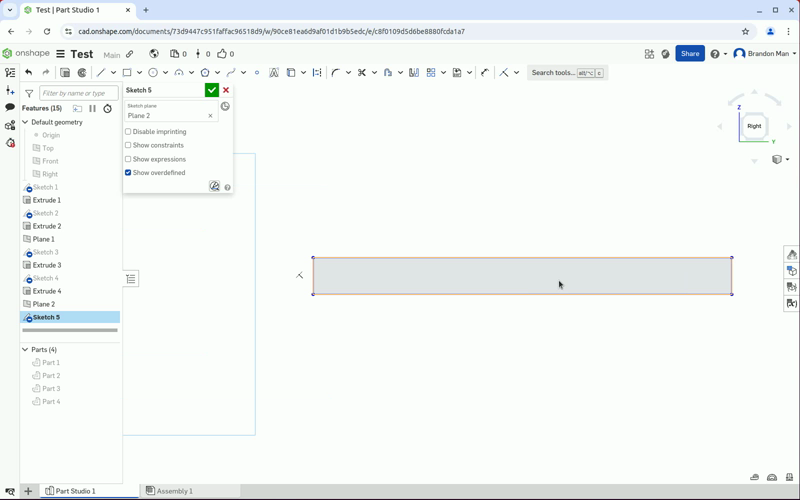
scroll(6)
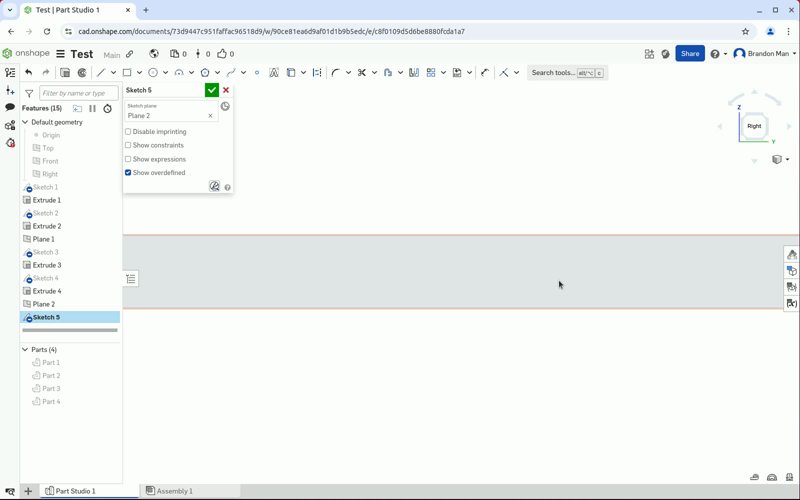
click(559, 280)
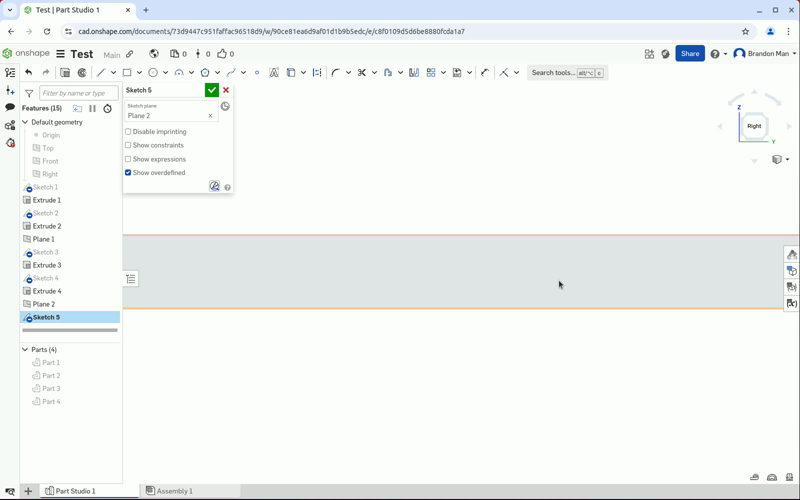
scroll(-6)
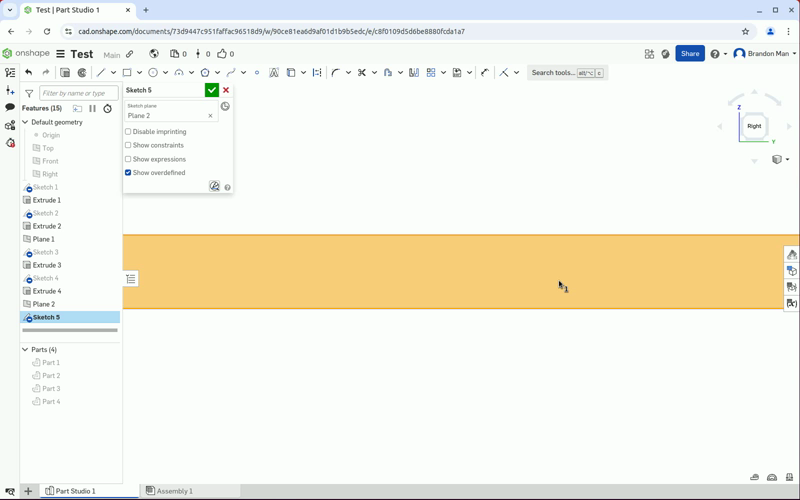
scroll(-6)
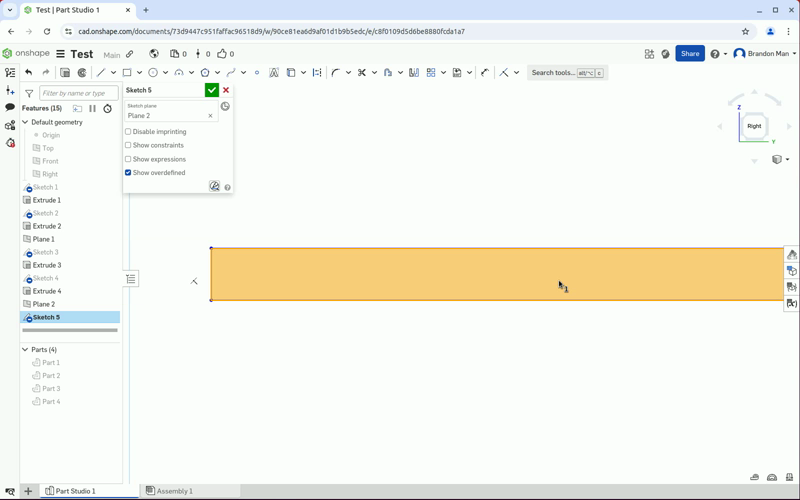
scroll(-6)
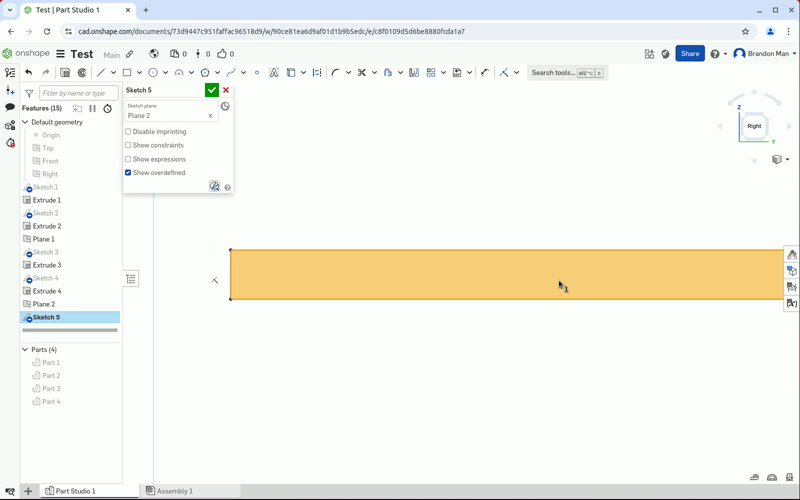
scroll(-6)
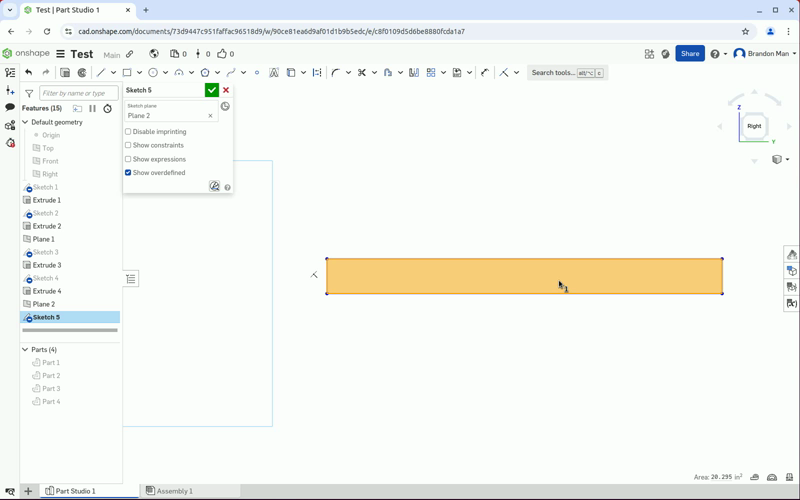
scroll(-6)
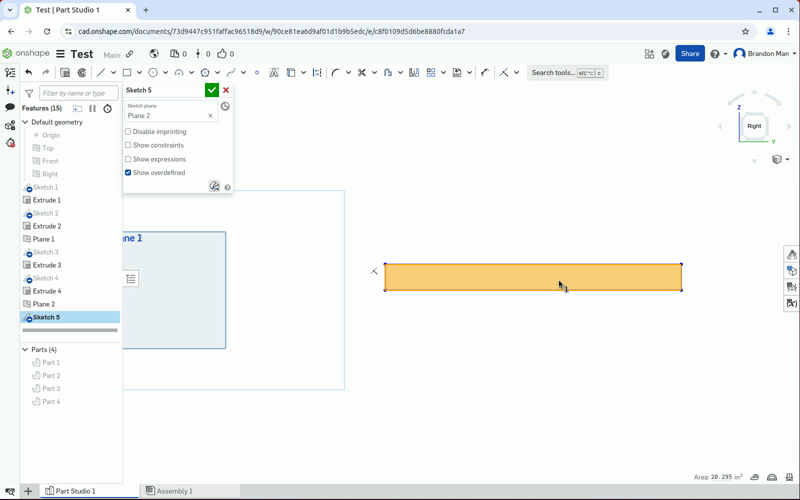
scroll(-6)
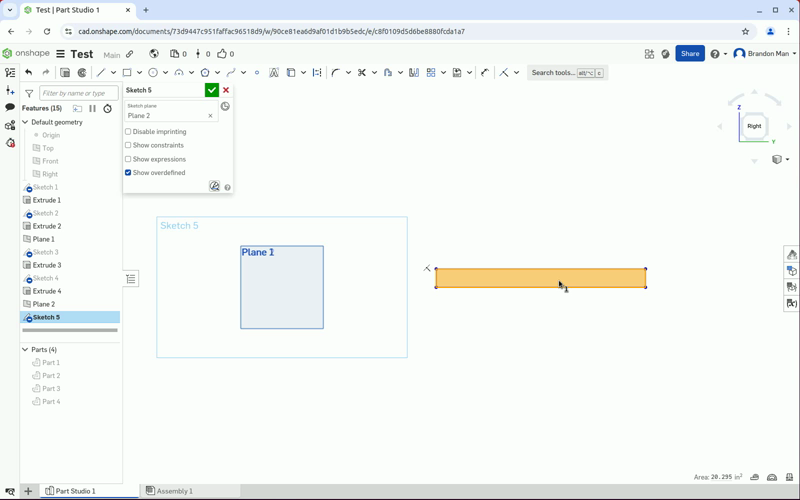
scroll(-6)
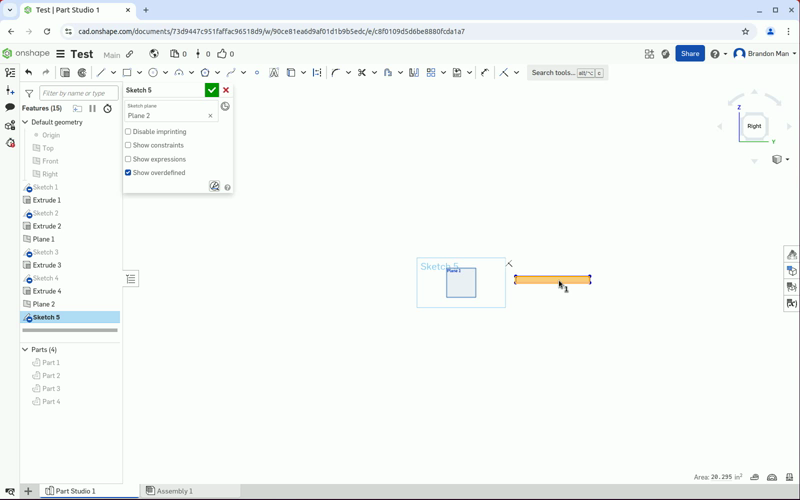
mouse_move(73, 352)
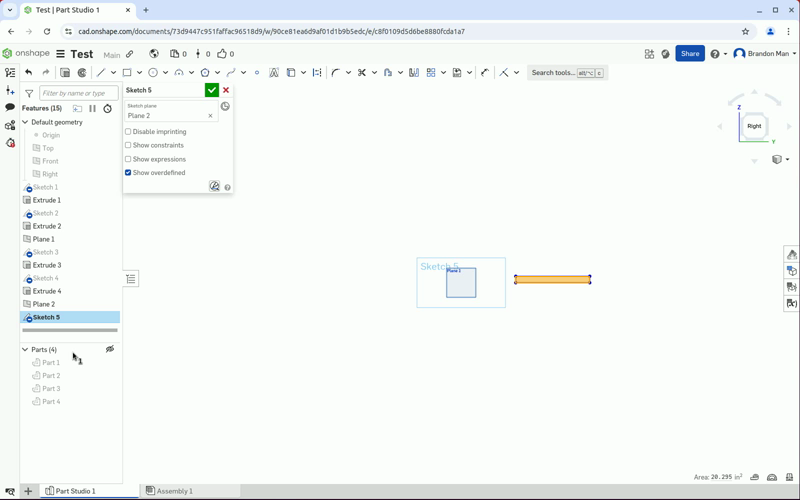
key(shift+y)
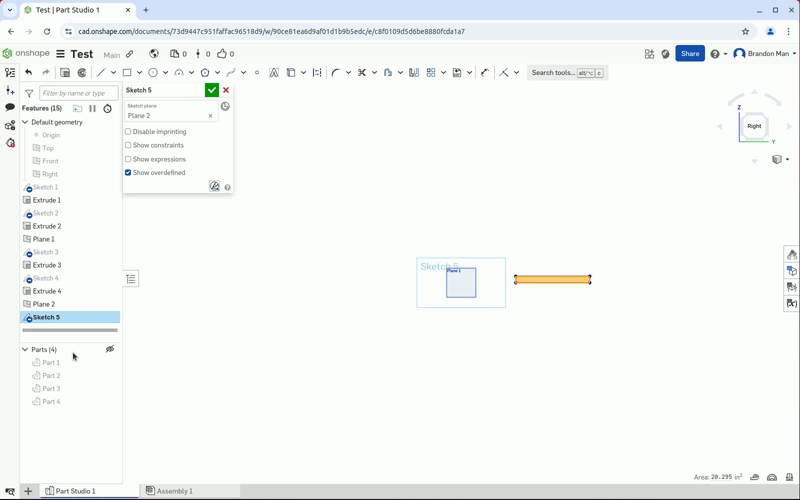
key(shift+e)
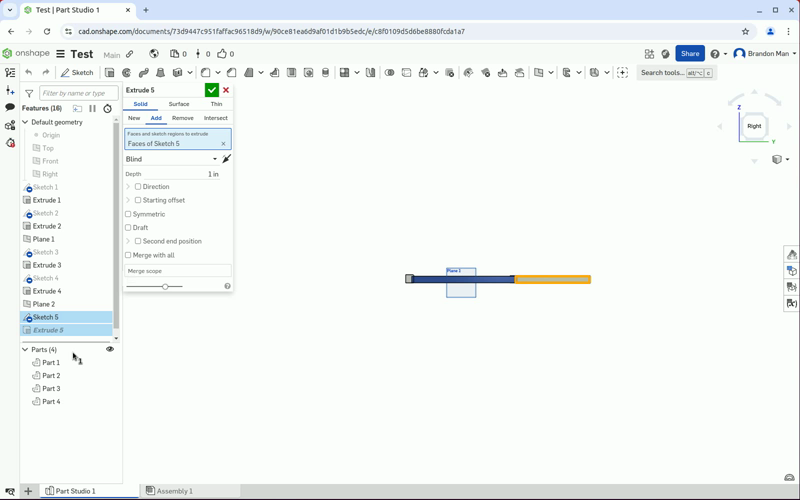
mouse_move(143, 106)
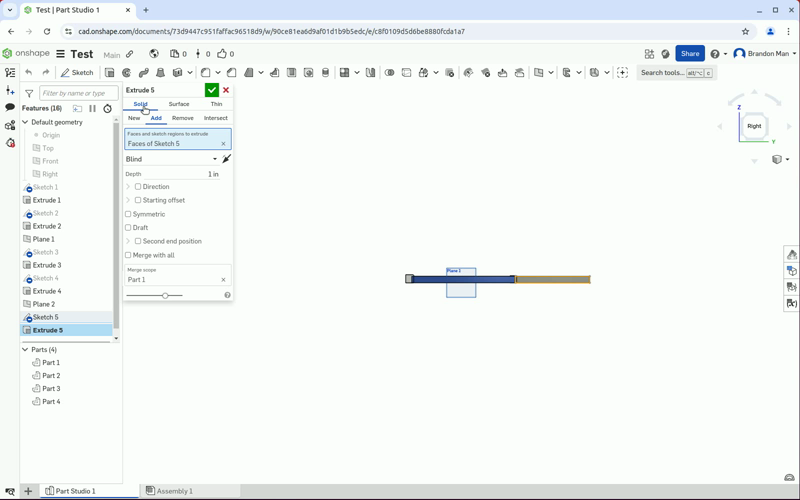
click(143, 106)
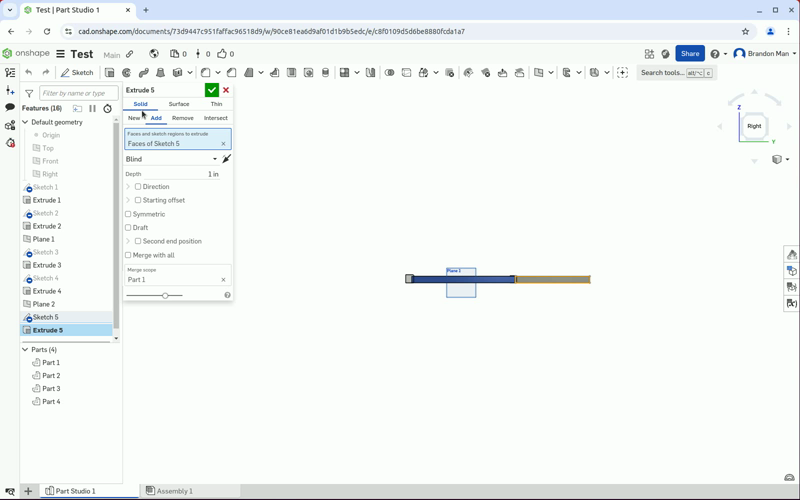
mouse_move(137, 120)
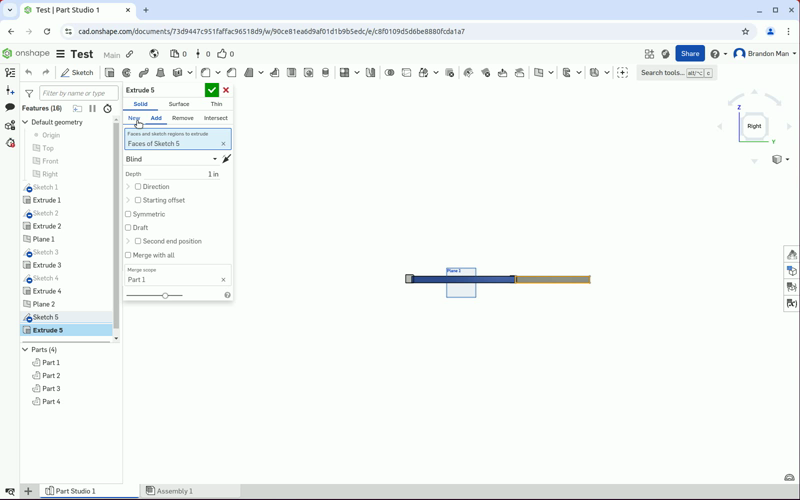
click(137, 120)
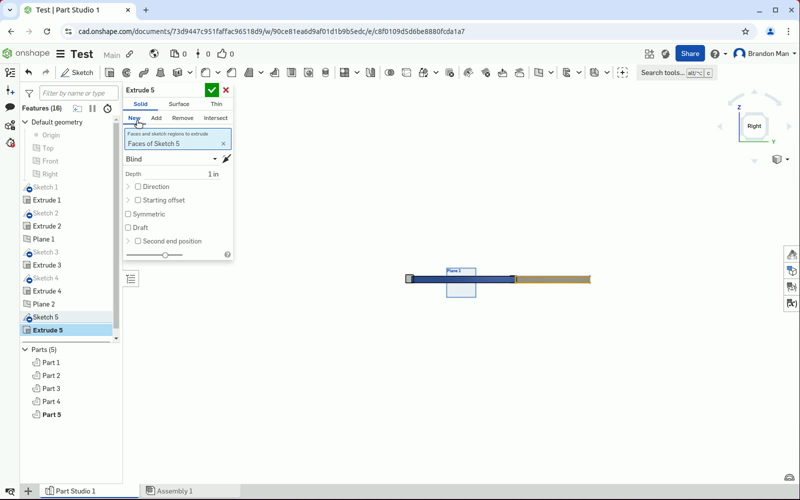
key(tab, 4)
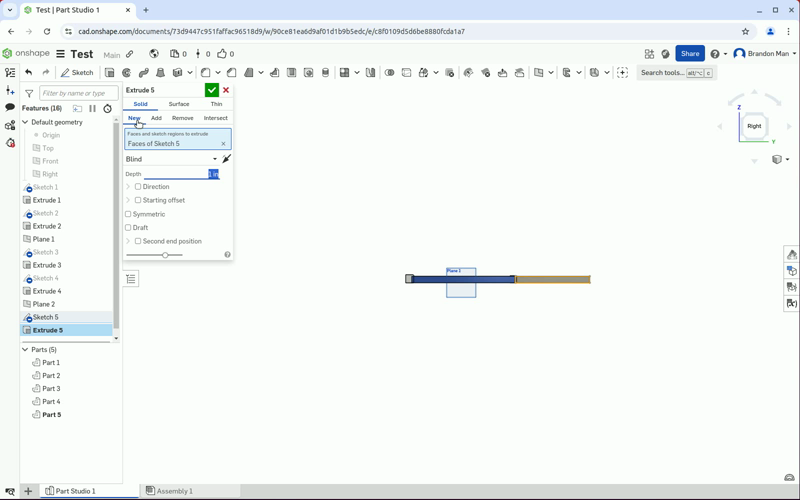
text(1.444)
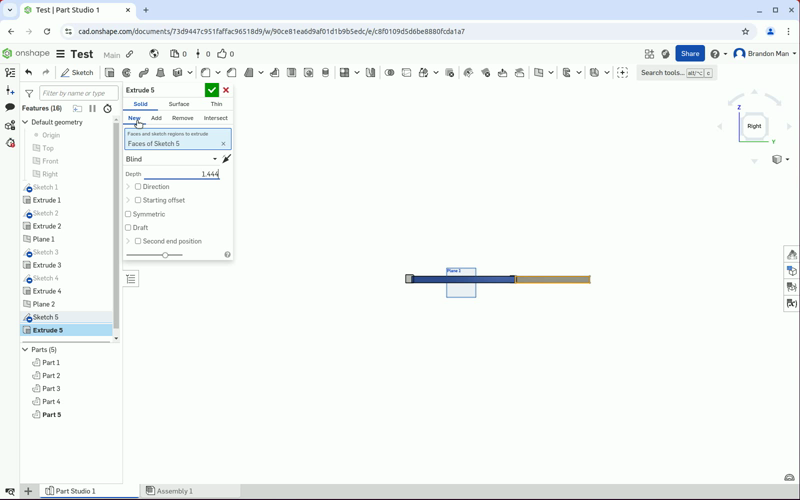
key(enter)
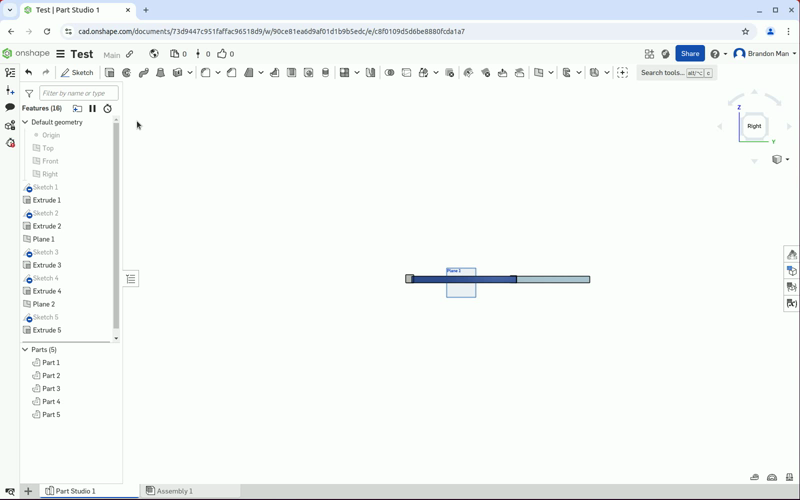
key(shift+h)
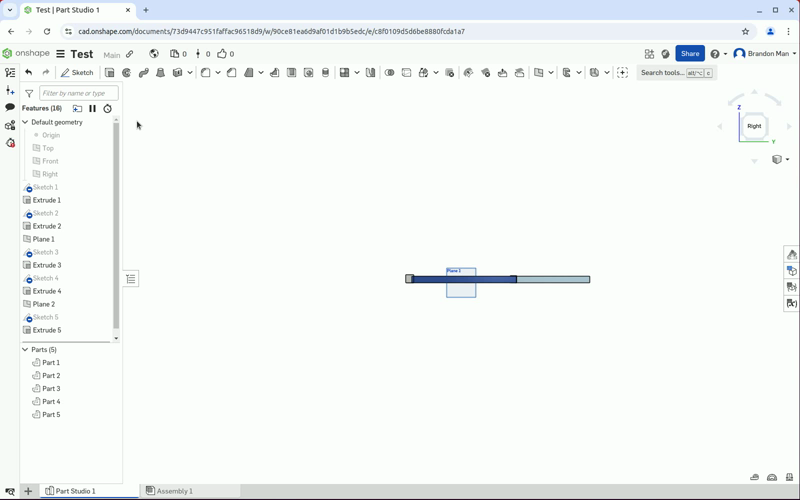
key(shift+h)
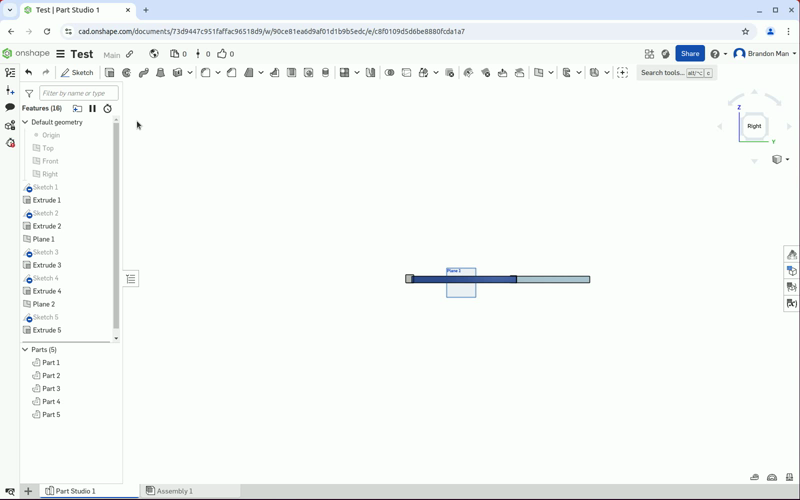
mouse_move(69, 189)
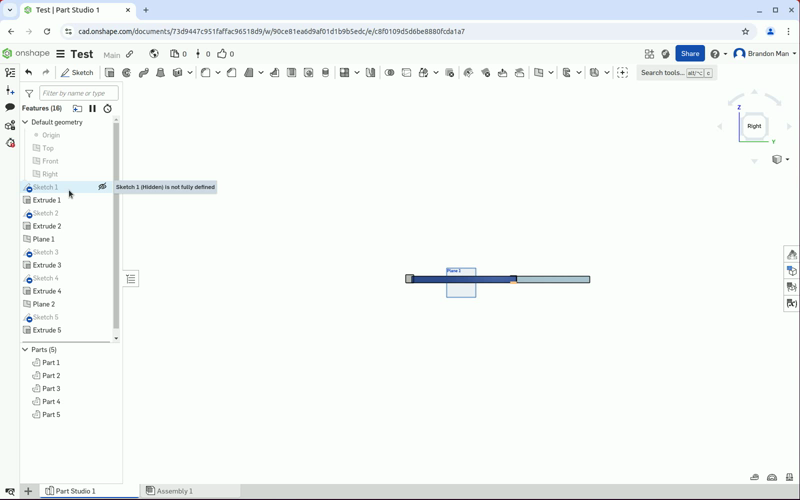
click(69, 189)
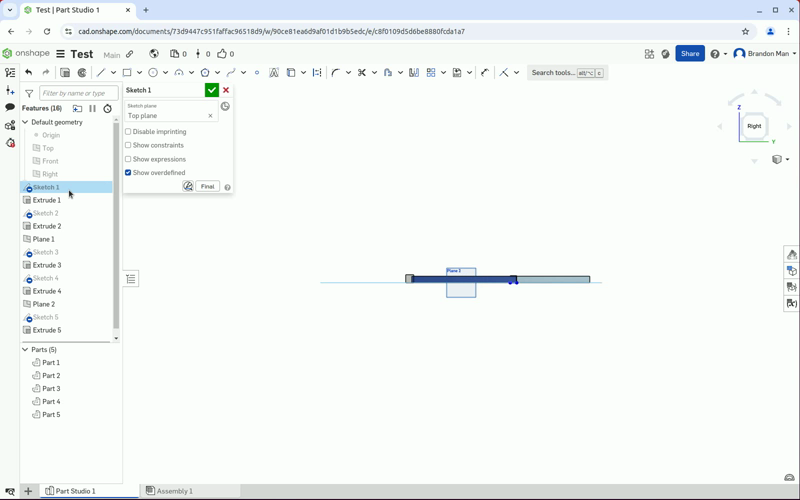
mouse_move(229, 92)
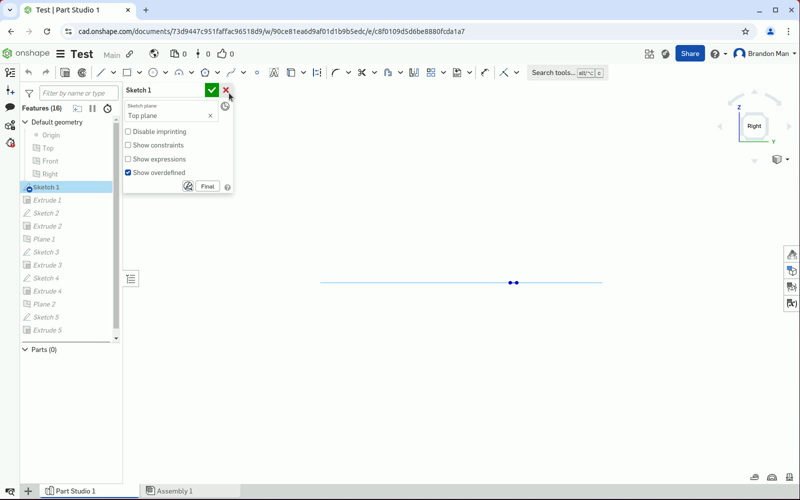
click(229, 92)
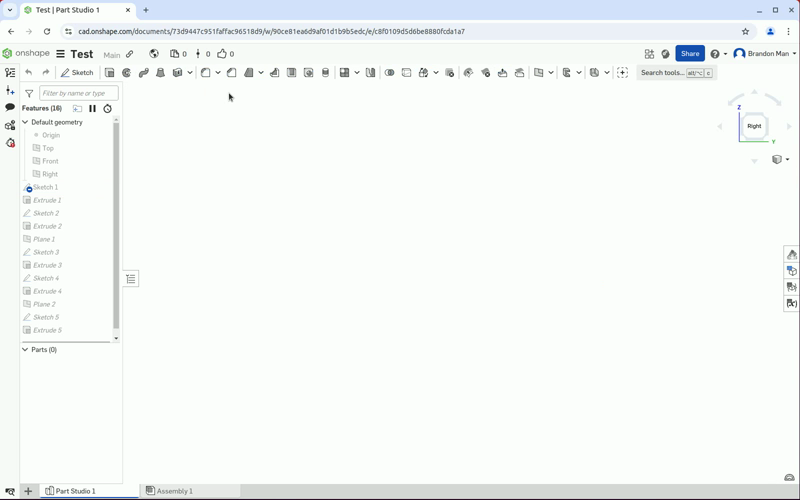
key(shift+s)
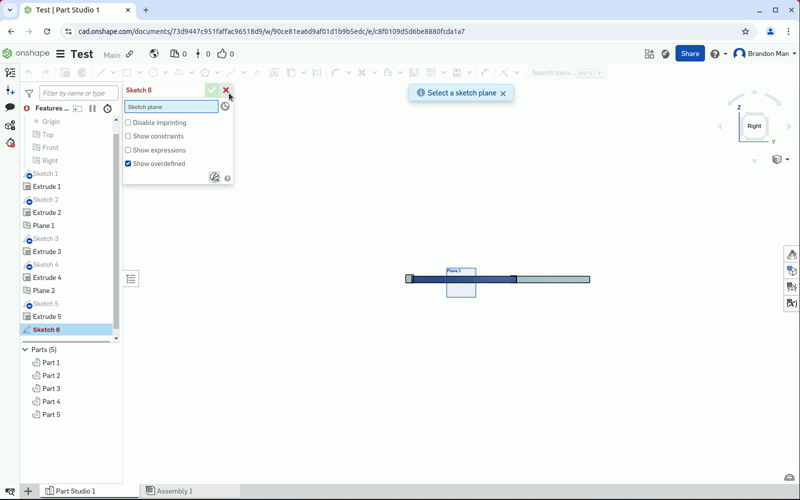
mouse_move(69, 293)
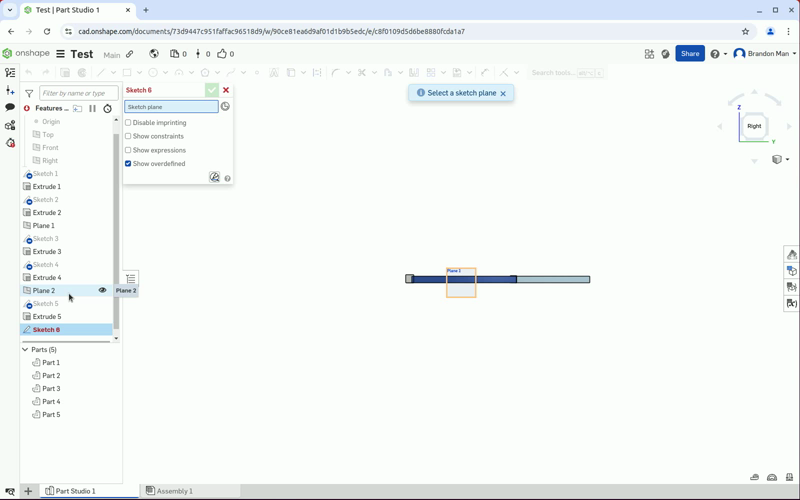
click(69, 293)
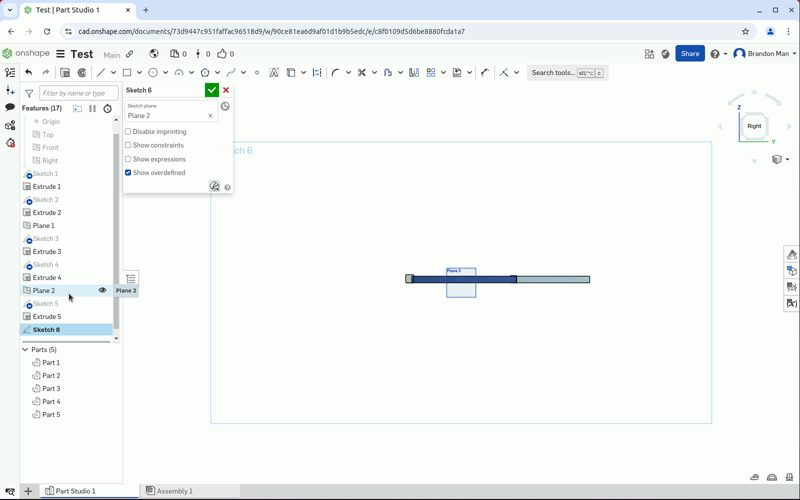
mouse_move(73, 352)
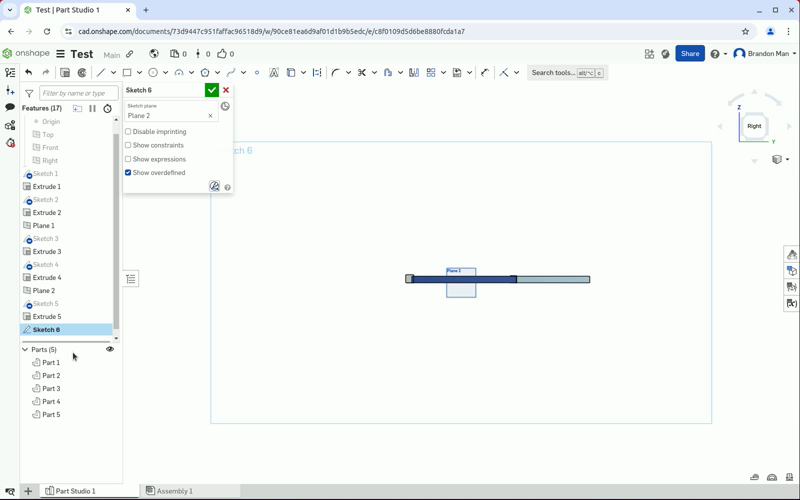
key(y)
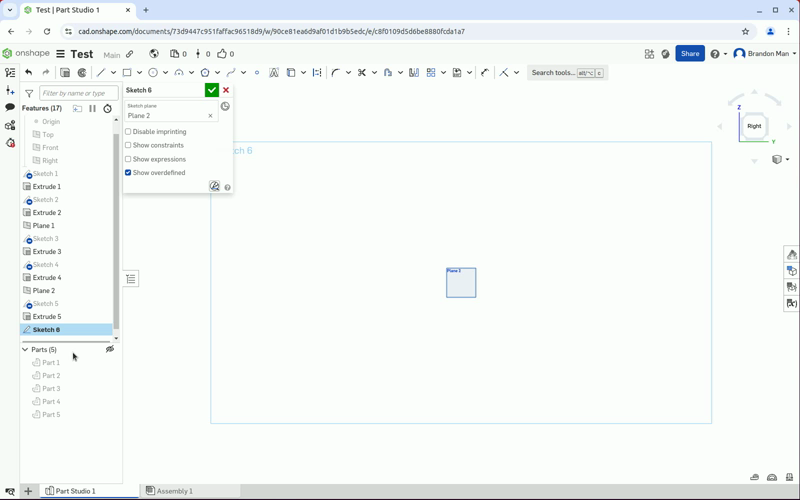
key(l)
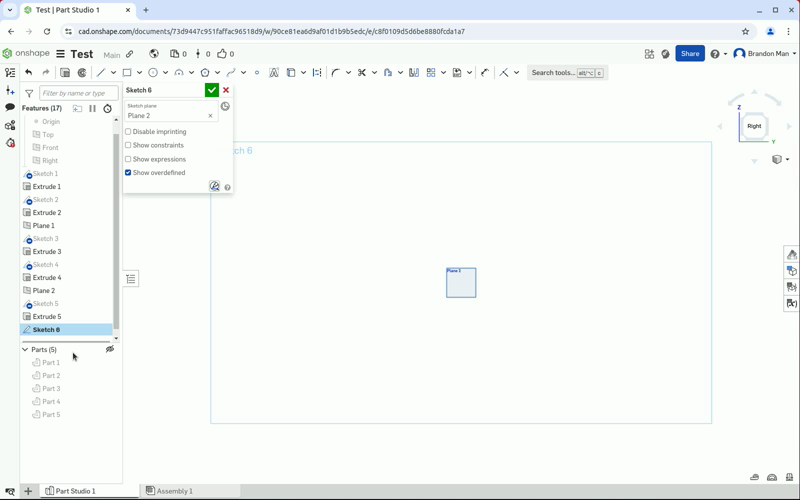
key_down(shift)
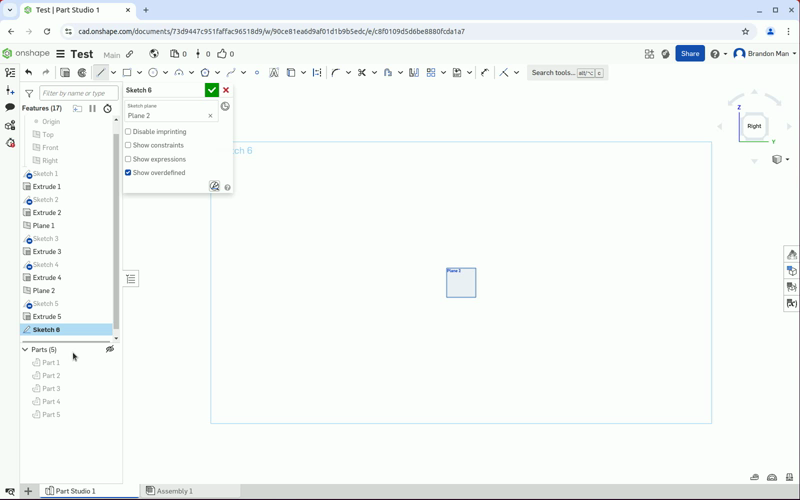
mouse_move(510, 282)
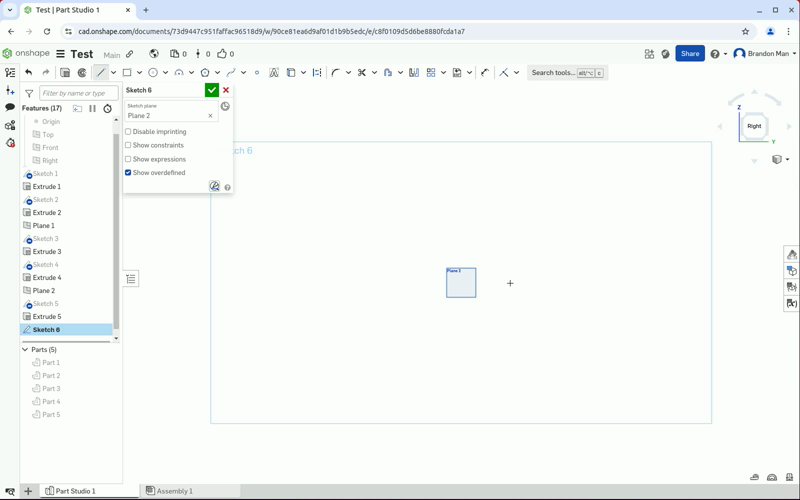
click(510, 282)
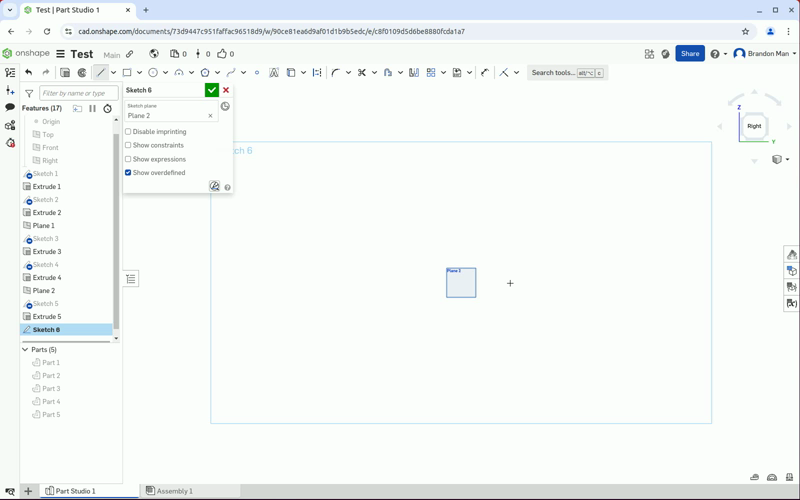
key_up(shift)
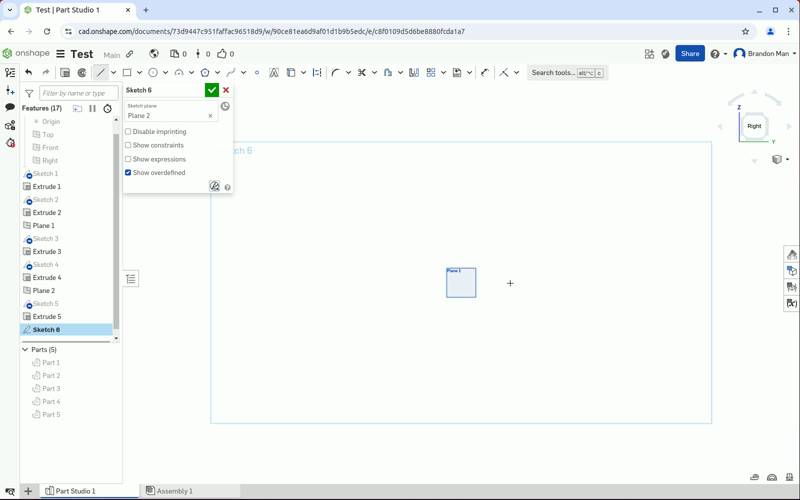
key_down(shift)
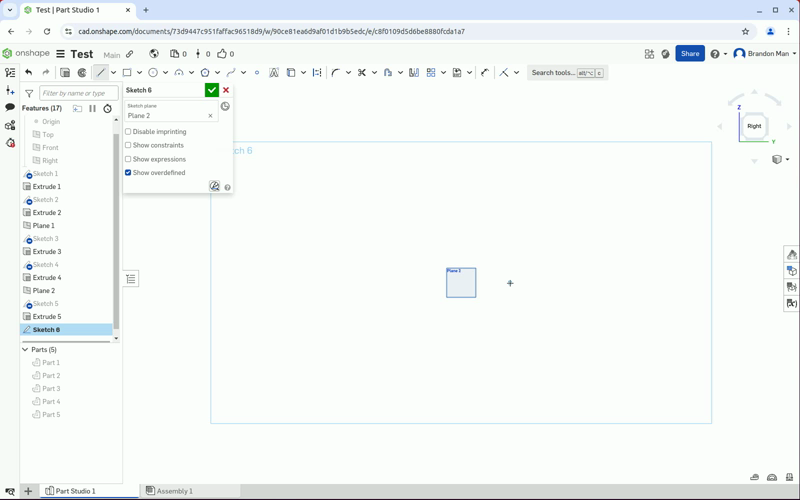
mouse_move(540, 282)
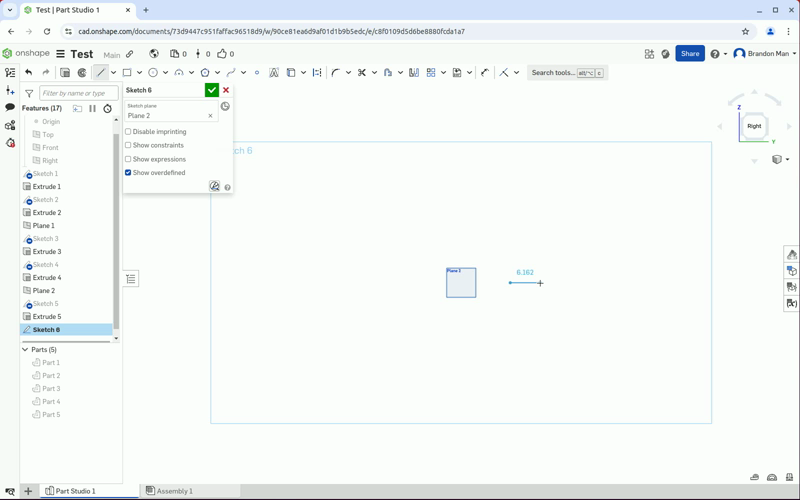
mouse_move(518, 282)
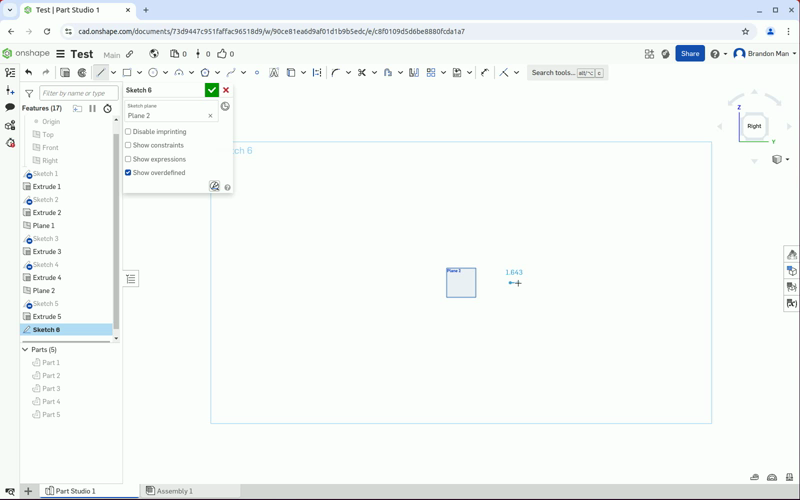
click(518, 282)
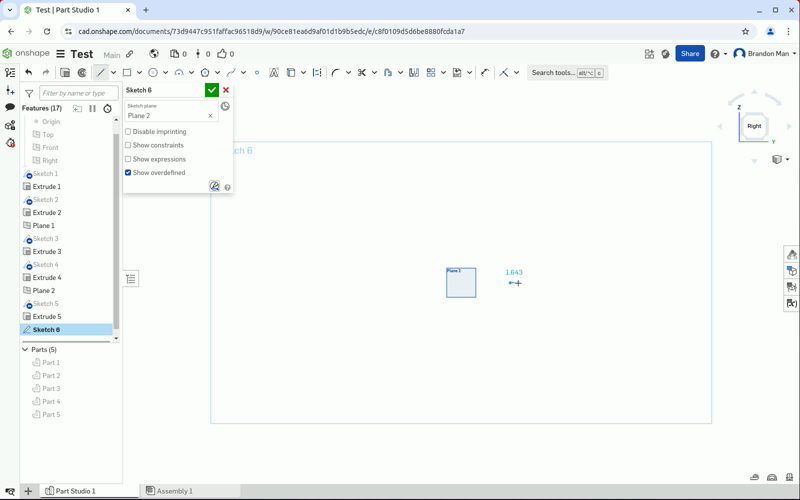
key_up(shift)
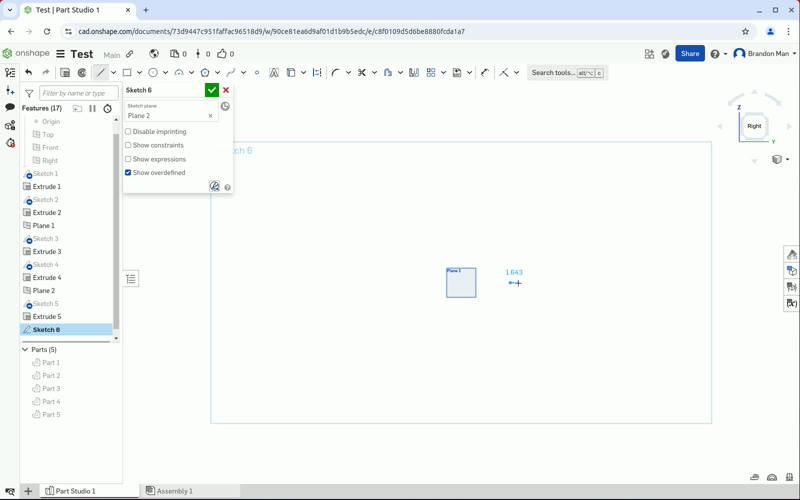
key_down(shift)
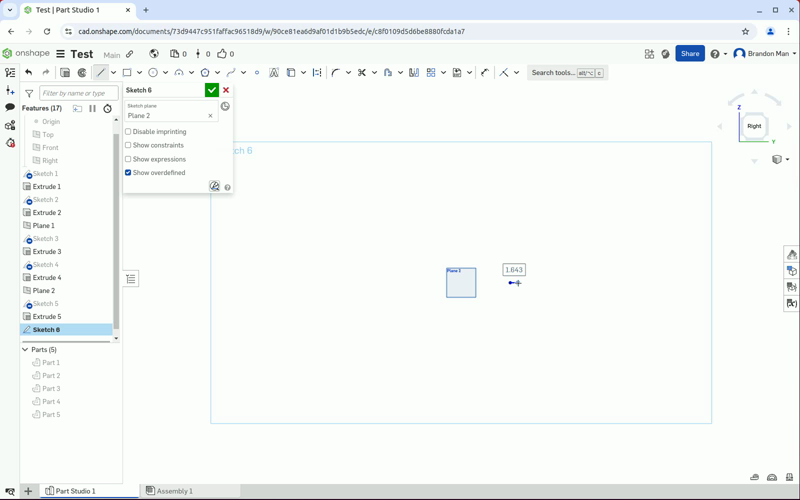
mouse_move(548, 282)
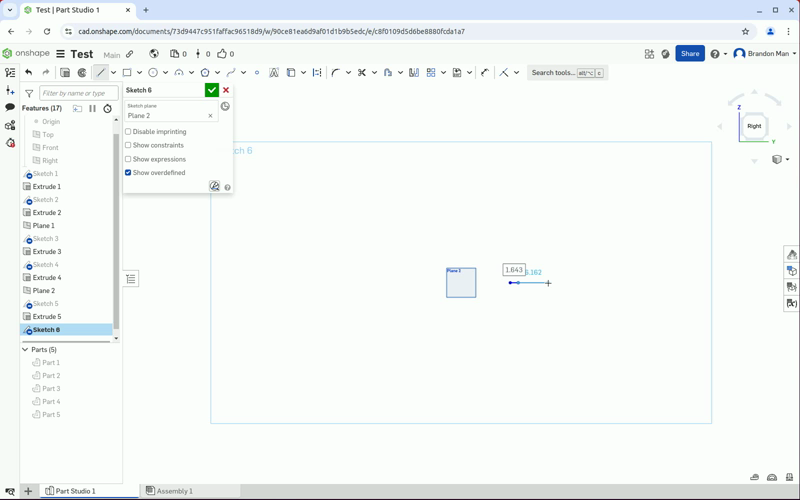
mouse_move(518, 274)
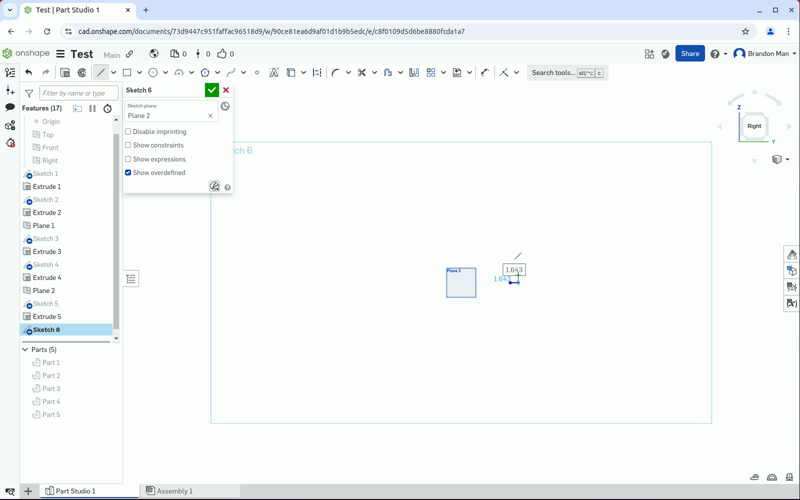
click(518, 274)
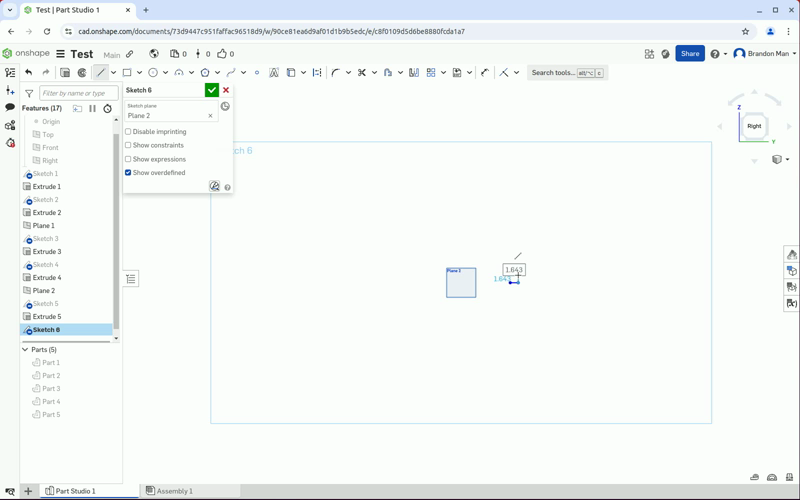
key_up(shift)
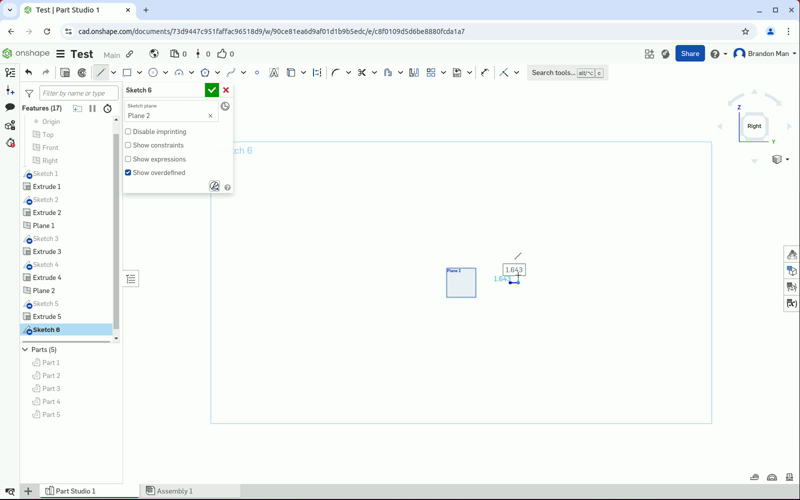
key_down(shift)
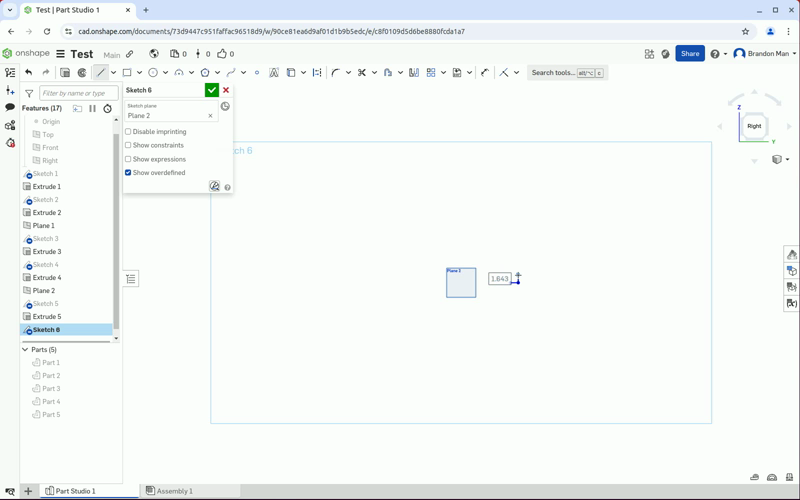
mouse_move(548, 274)
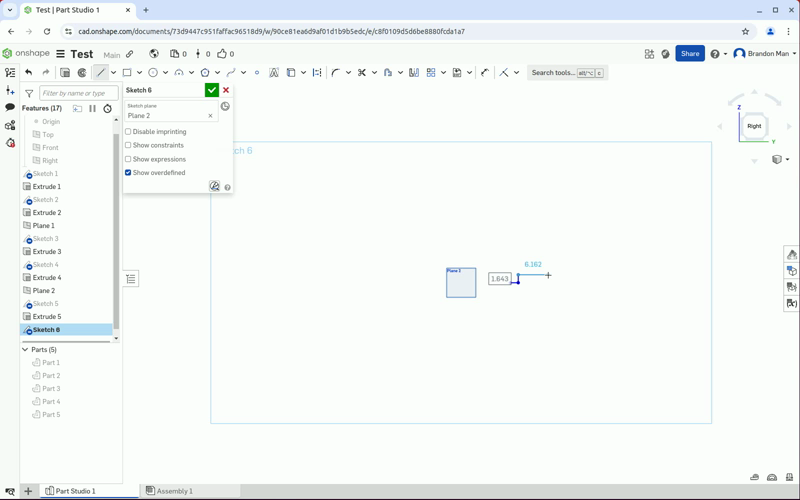
mouse_move(510, 274)
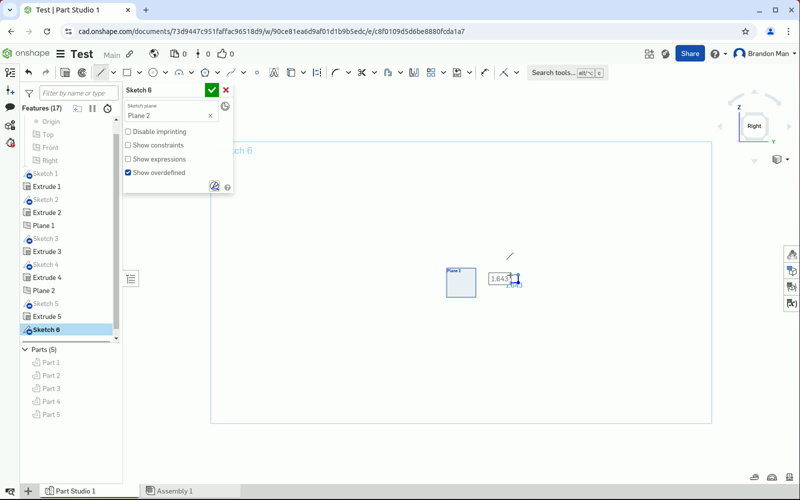
click(510, 274)
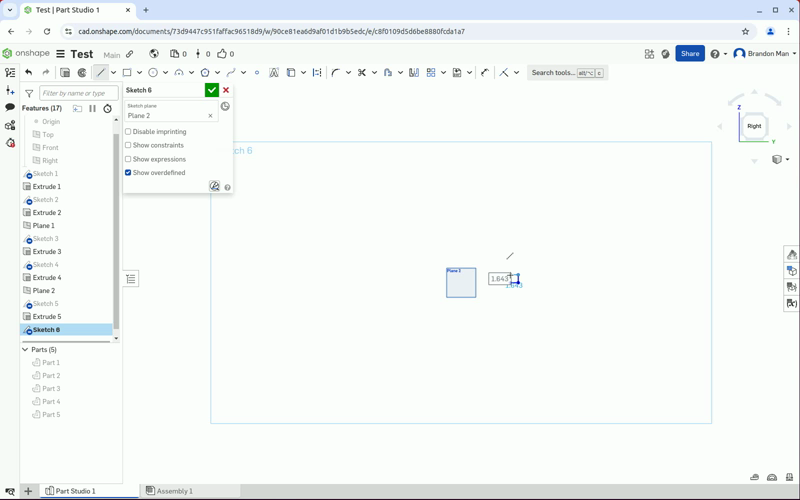
key_up(shift)
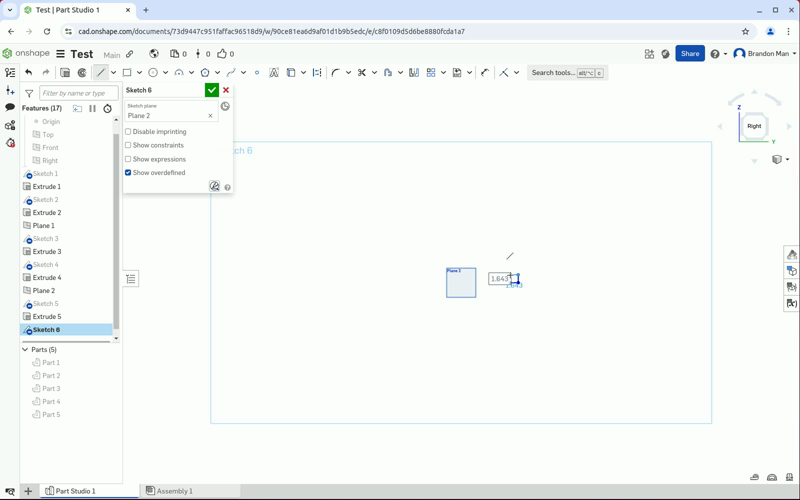
mouse_move(540, 274)
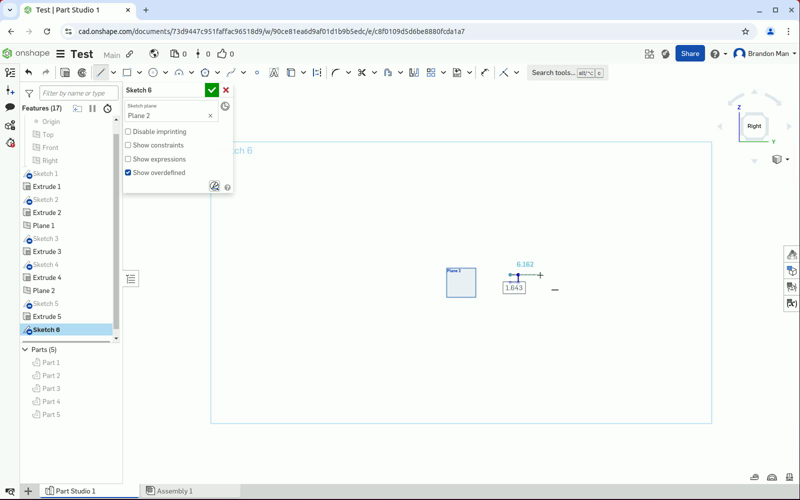
key_down(shift)
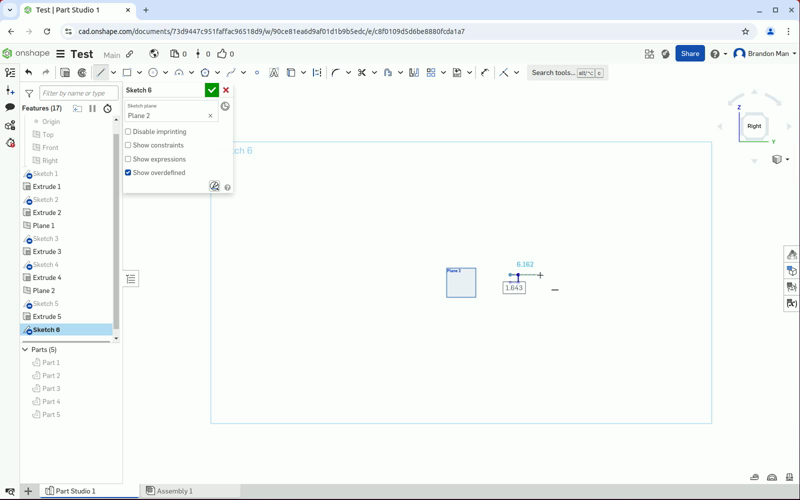
mouse_move(510, 282)
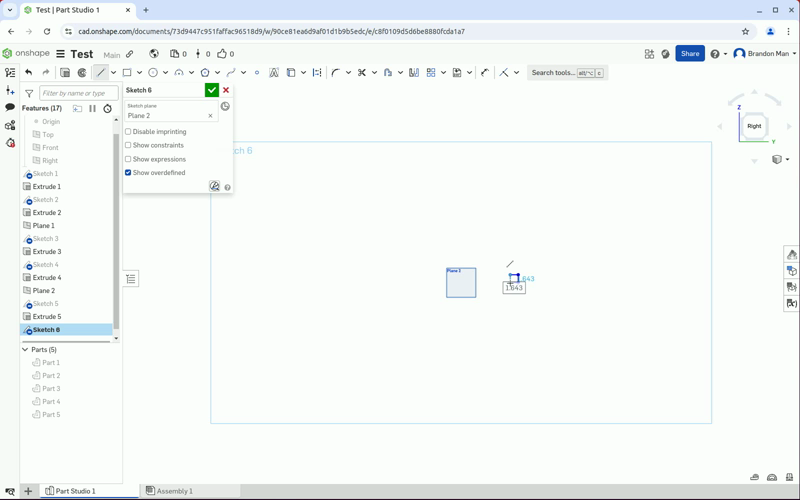
key_up(shift)
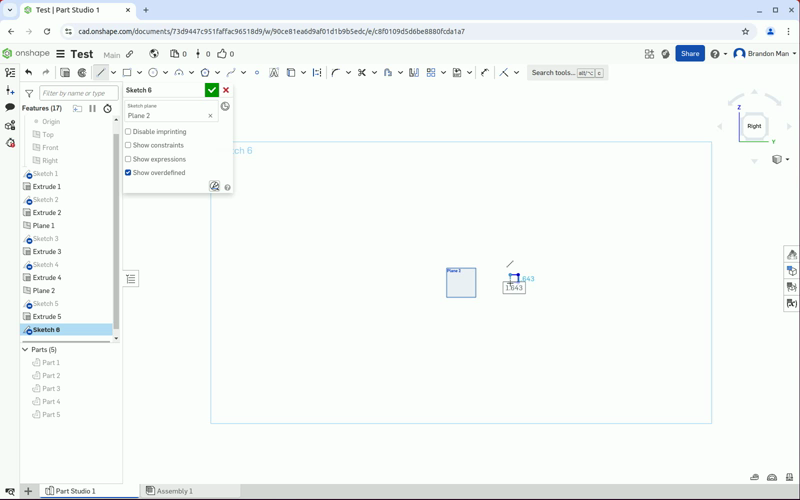
click(510, 282)
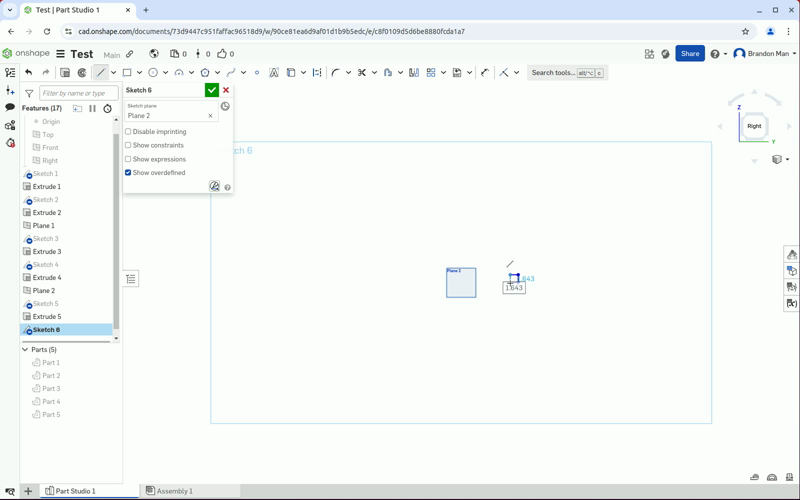
key(esc)
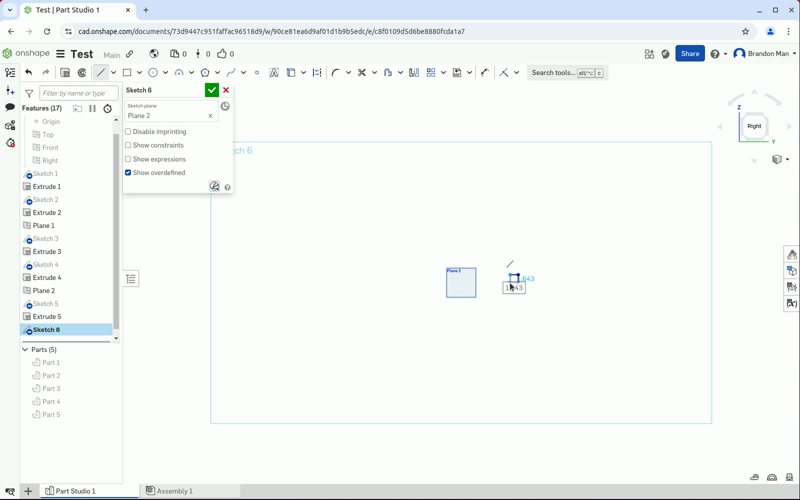
mouse_move(514, 281)
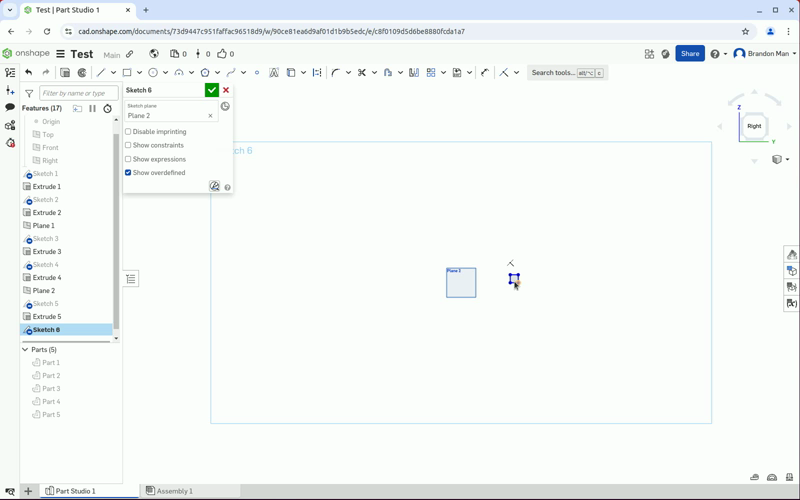
scroll(6)
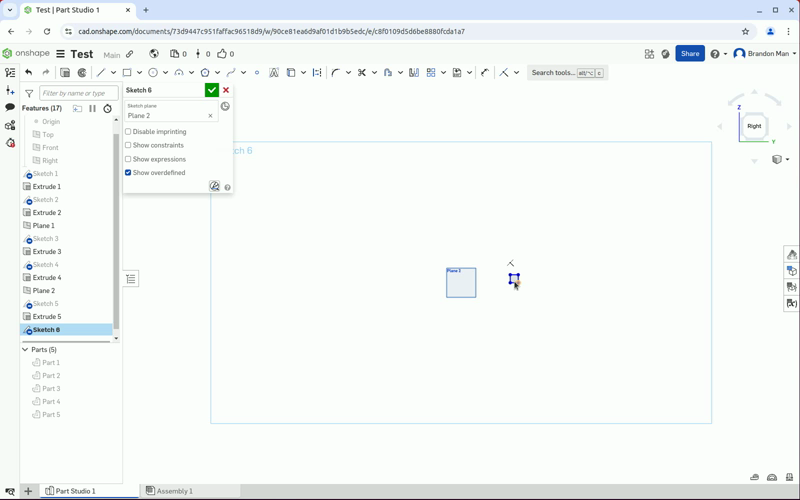
scroll(6)
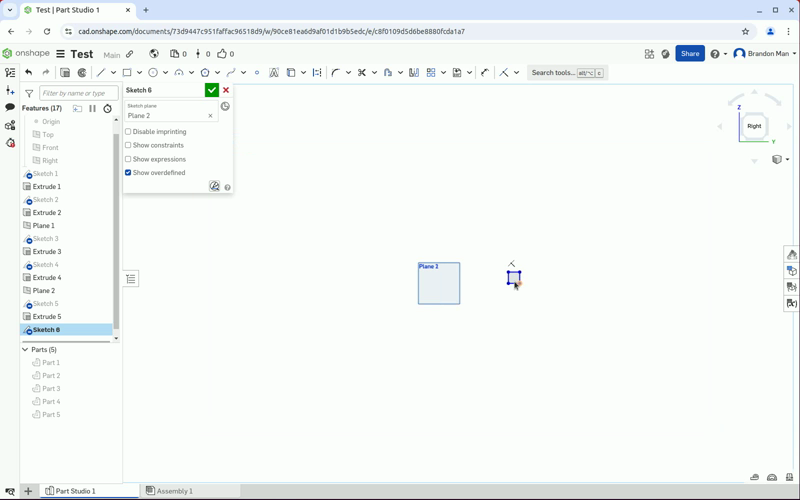
scroll(6)
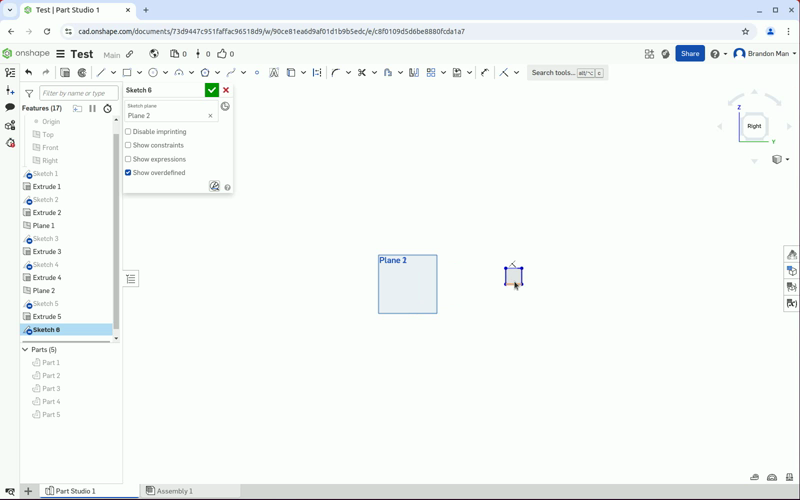
scroll(6)
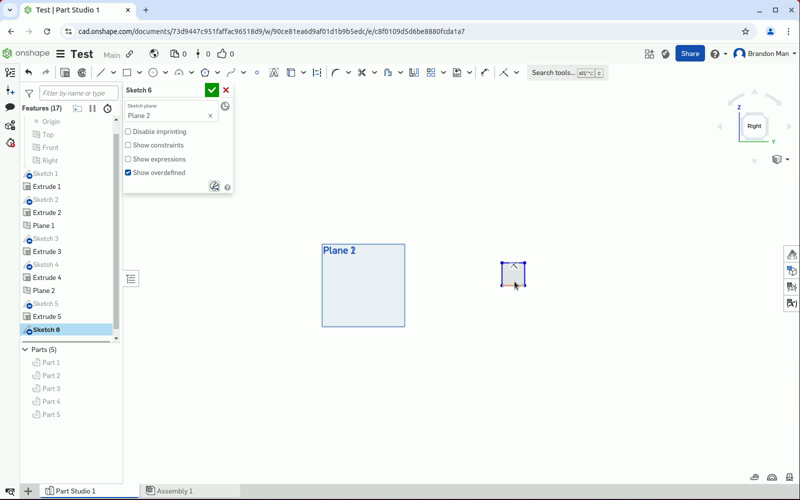
scroll(6)
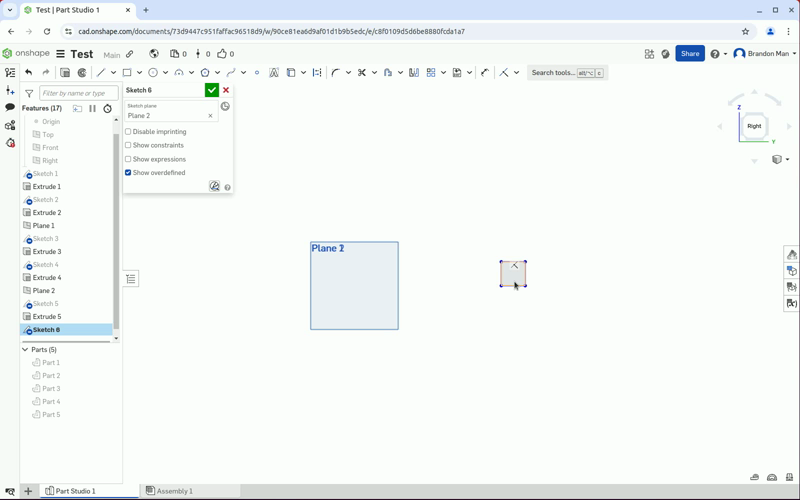
scroll(6)
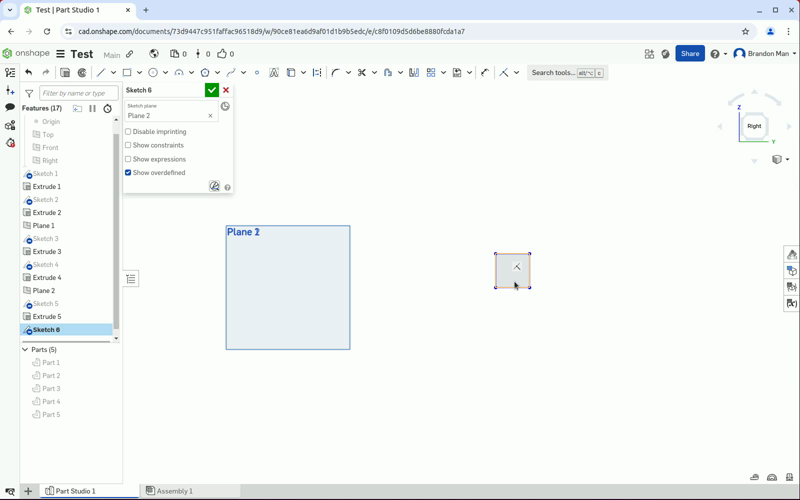
scroll(6)
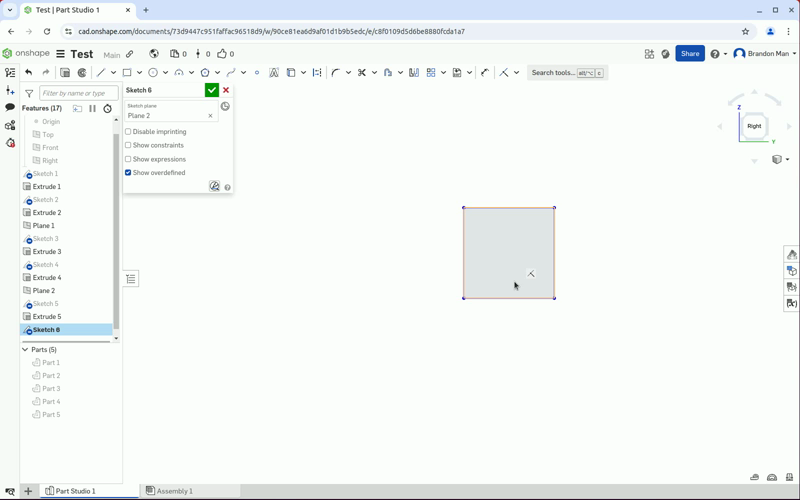
click(514, 281)
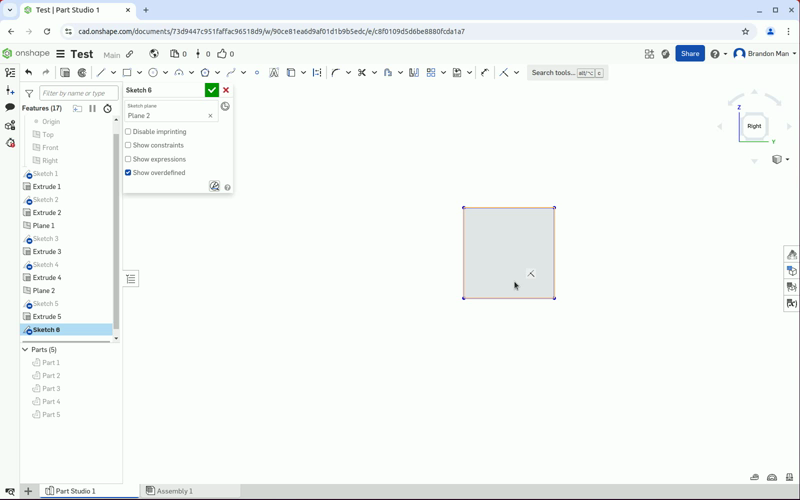
scroll(-6)
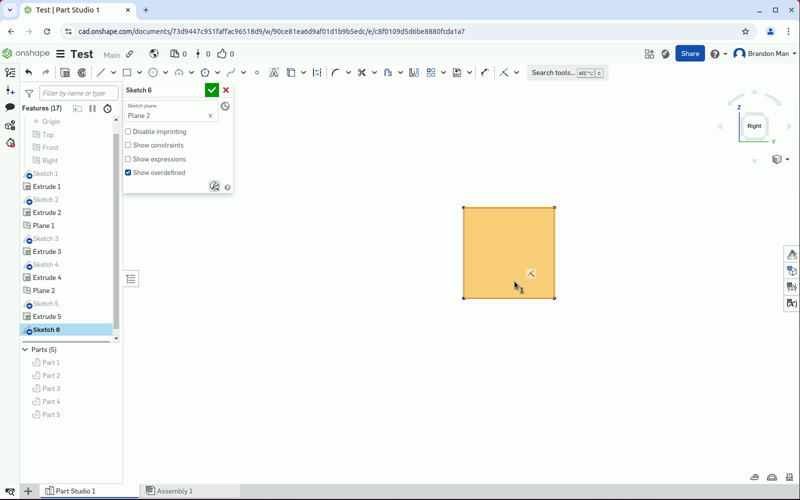
scroll(-6)
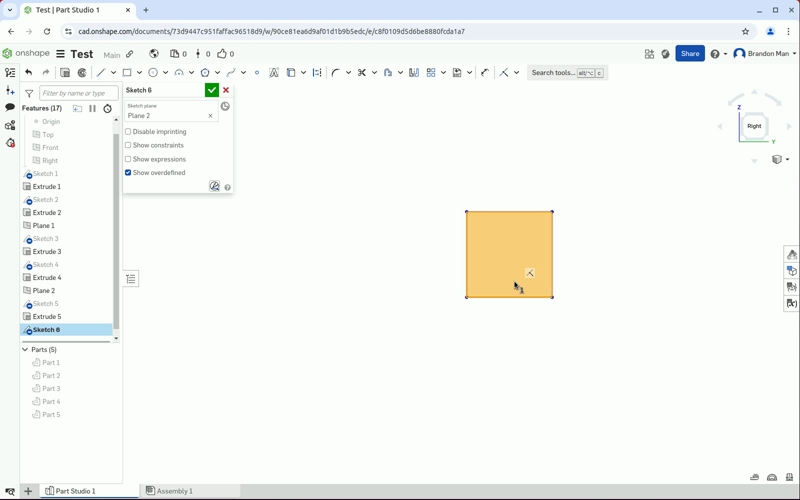
scroll(-6)
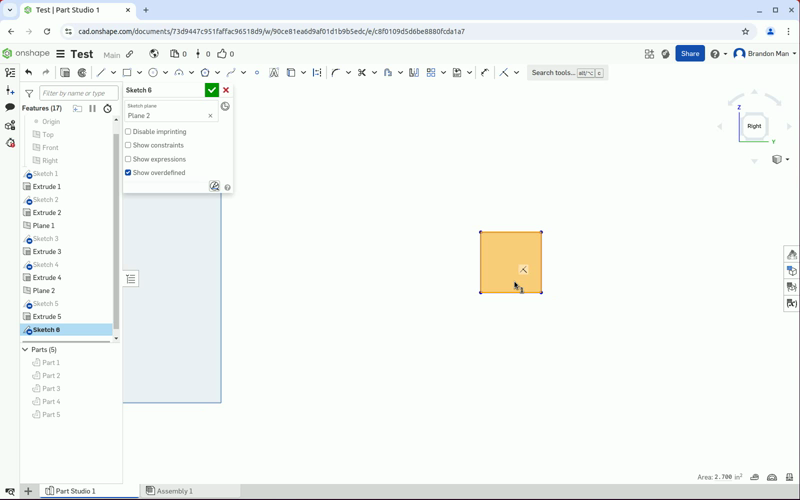
scroll(-6)
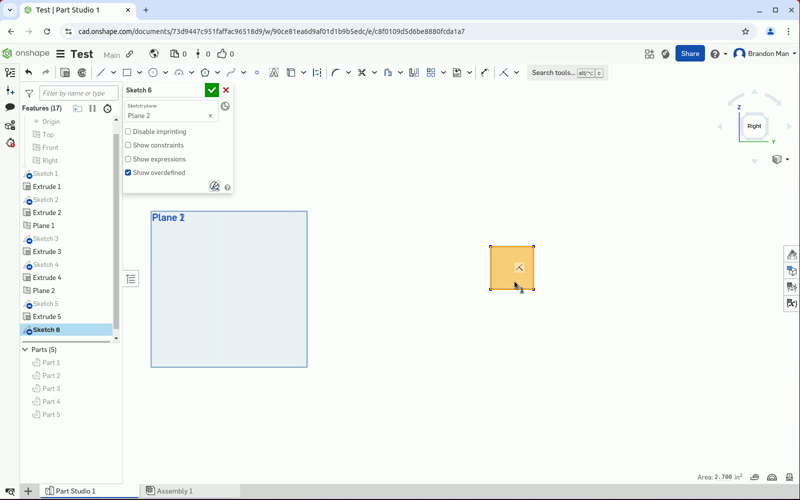
scroll(-6)
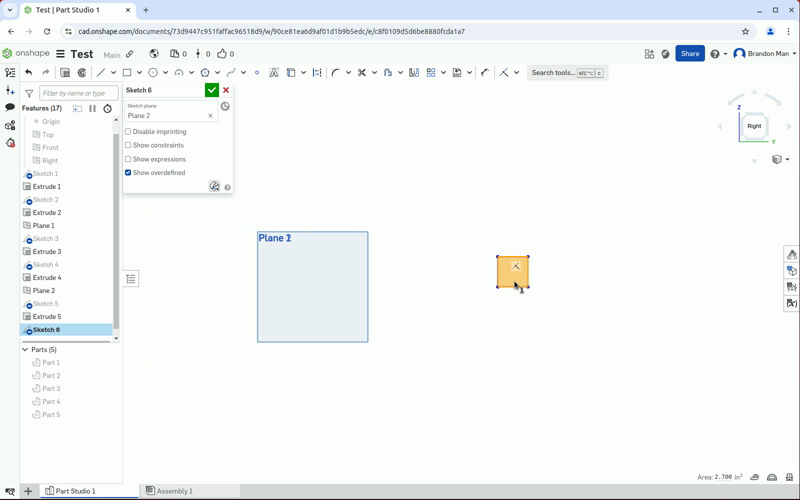
scroll(-6)
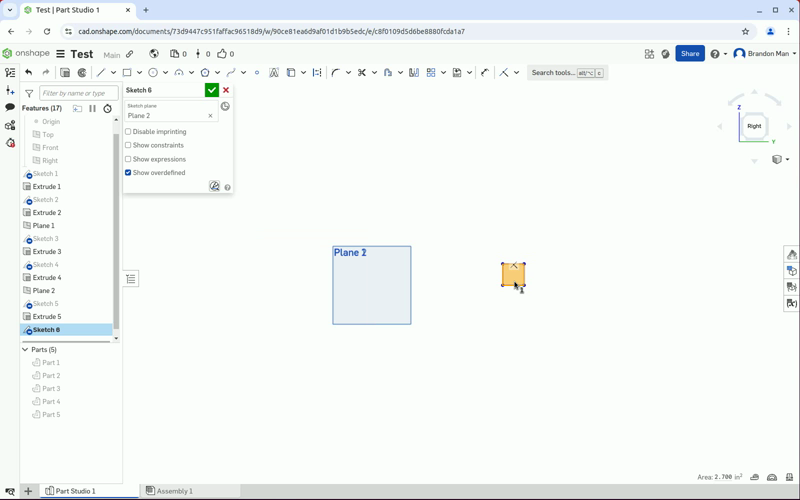
scroll(-6)
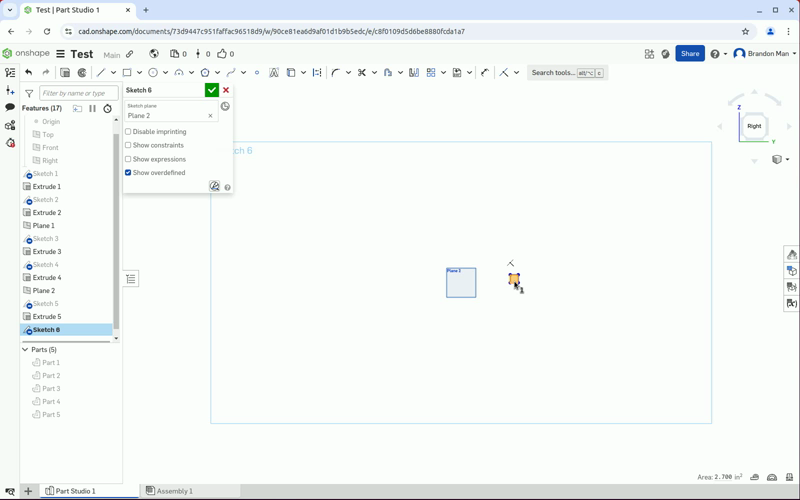
mouse_move(73, 352)
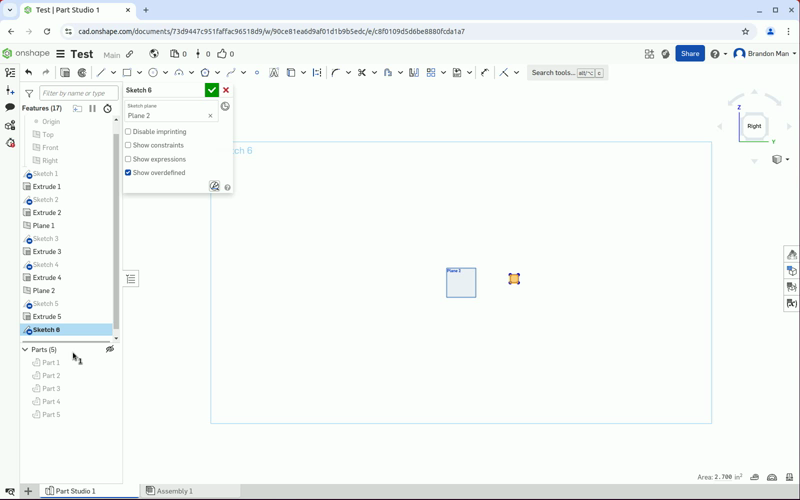
key(shift+y)
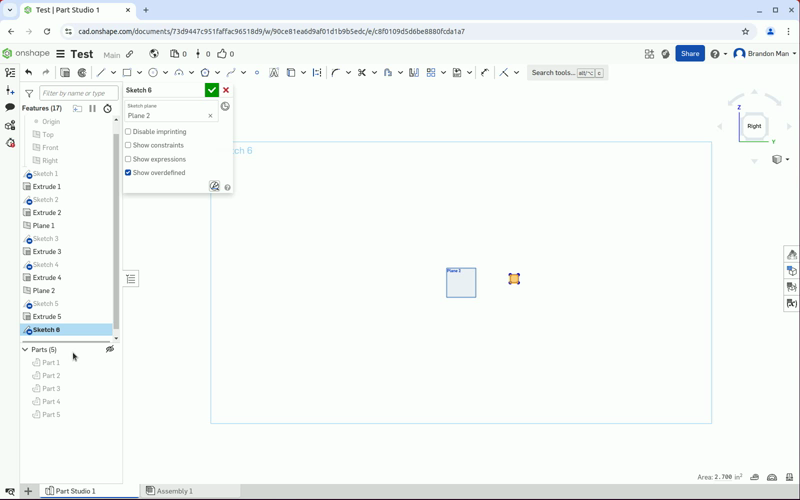
key(shift+e)
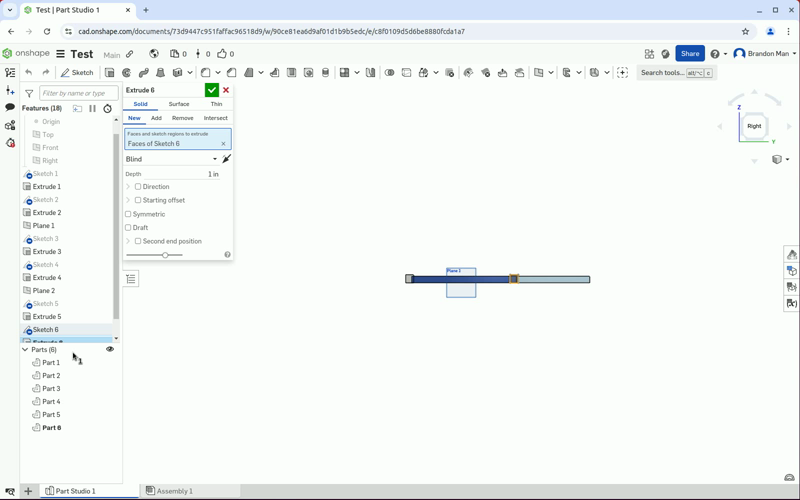
mouse_move(143, 106)
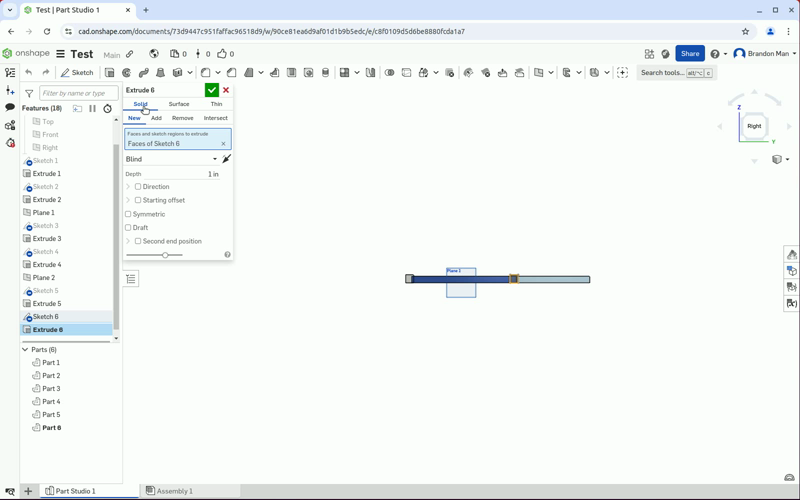
click(143, 106)
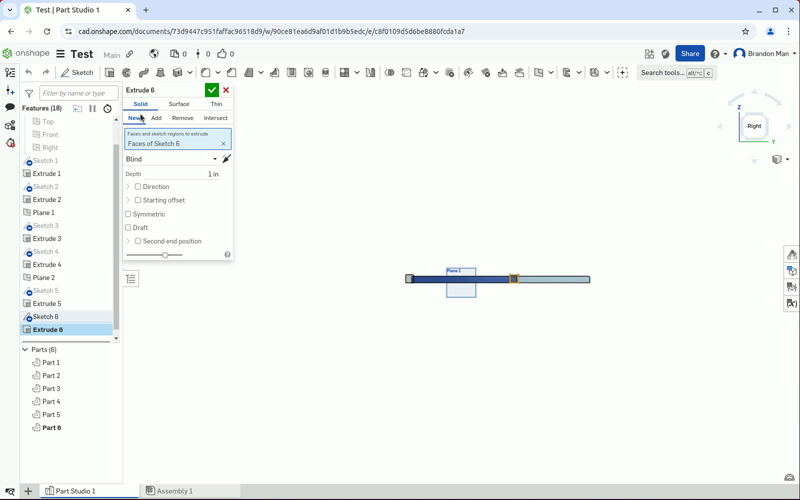
mouse_move(137, 120)
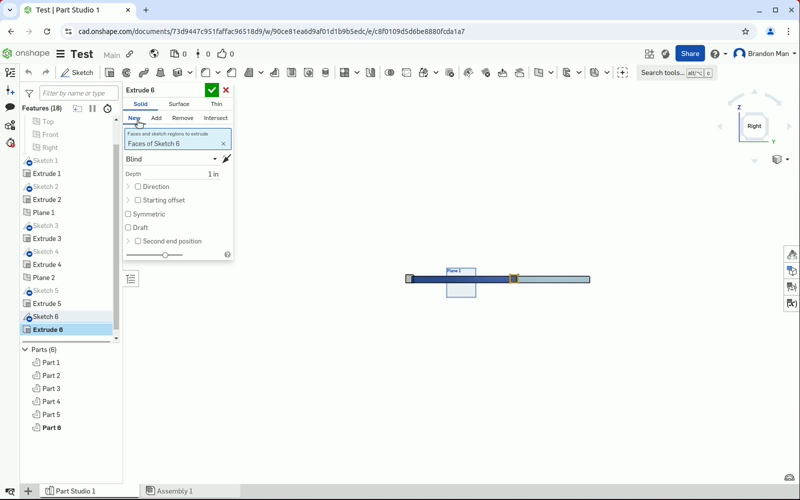
click(137, 120)
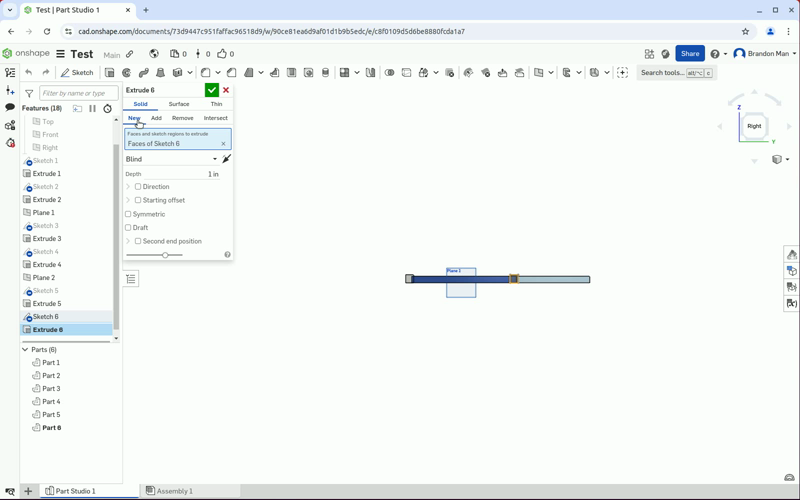
key(tab, 4)
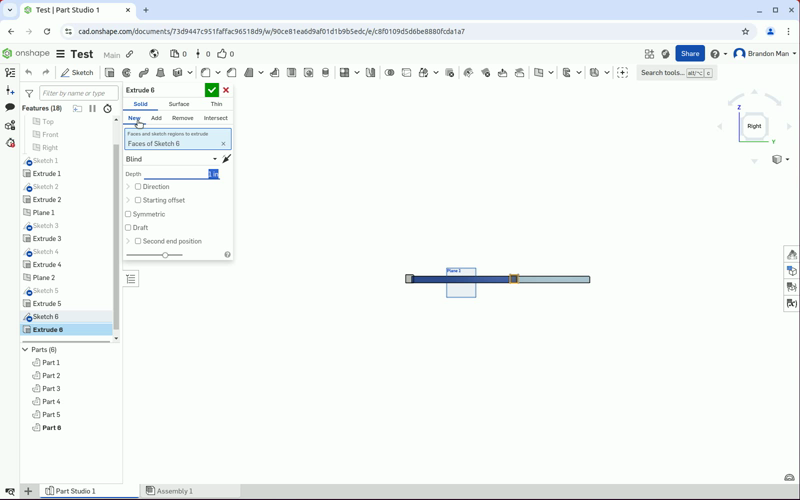
text(1.444)
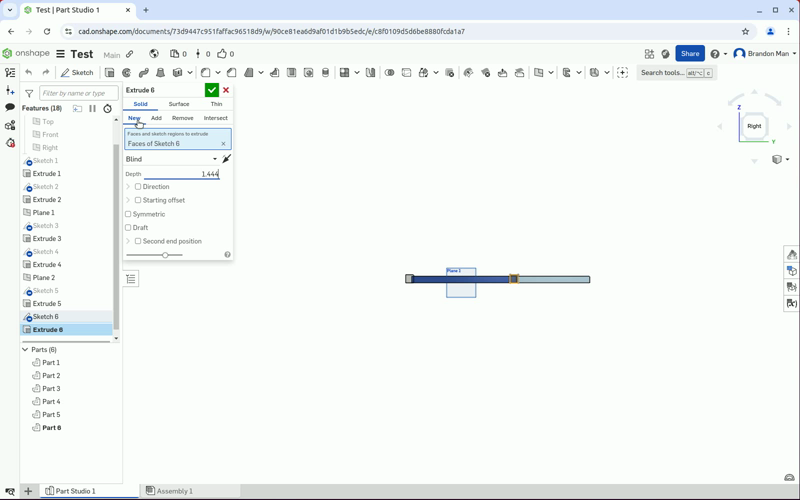
key(enter)
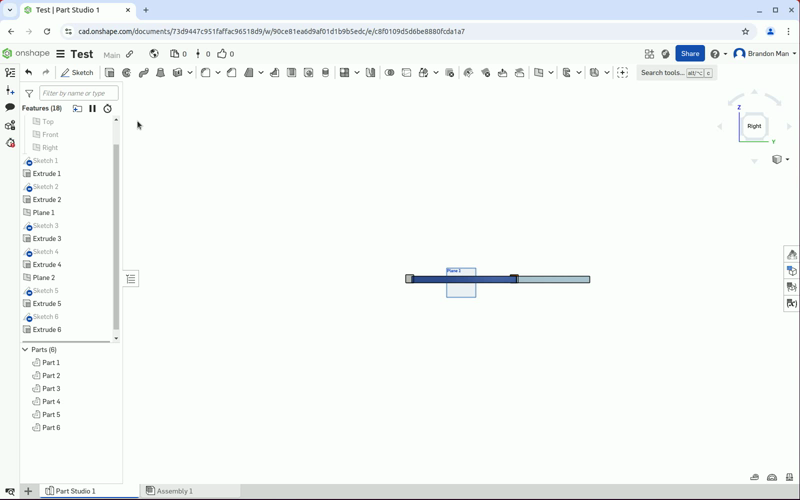
key(shift+h)
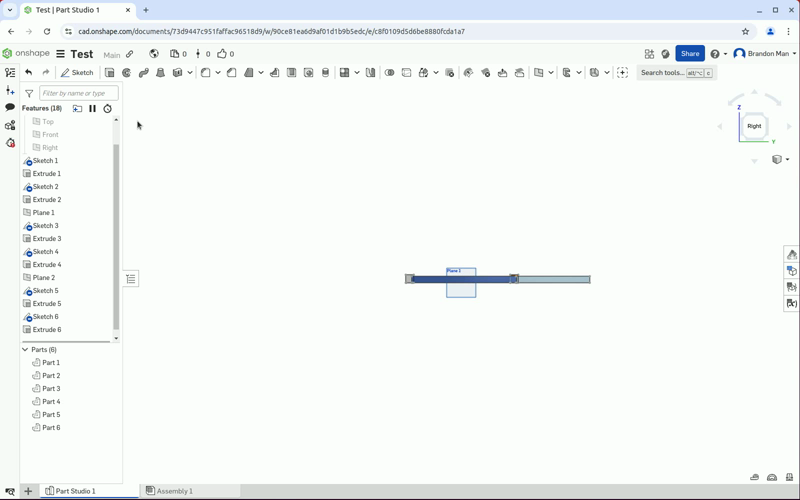
key(shift+h)
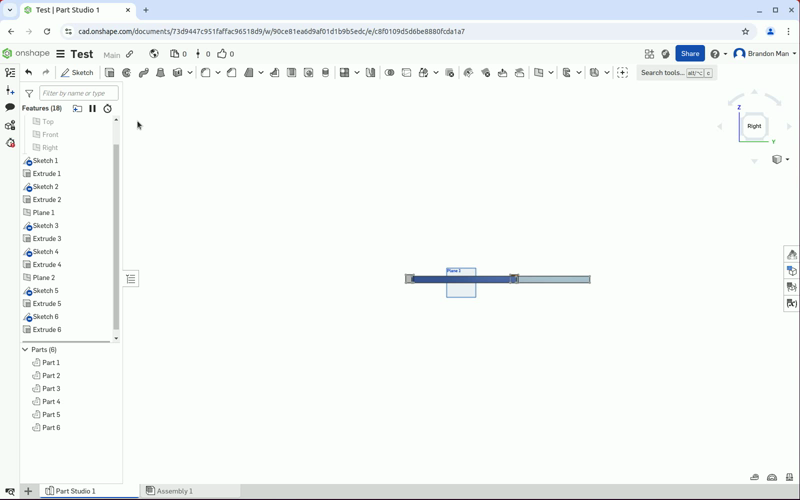
key(shift+7)
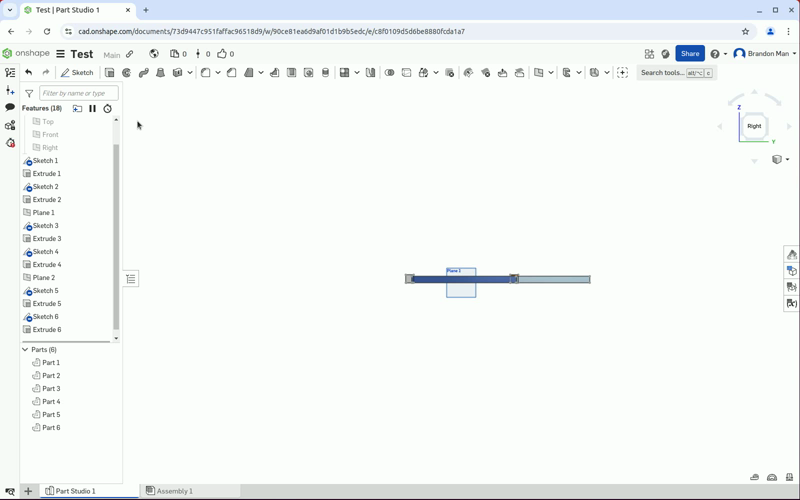
key(right, 2)
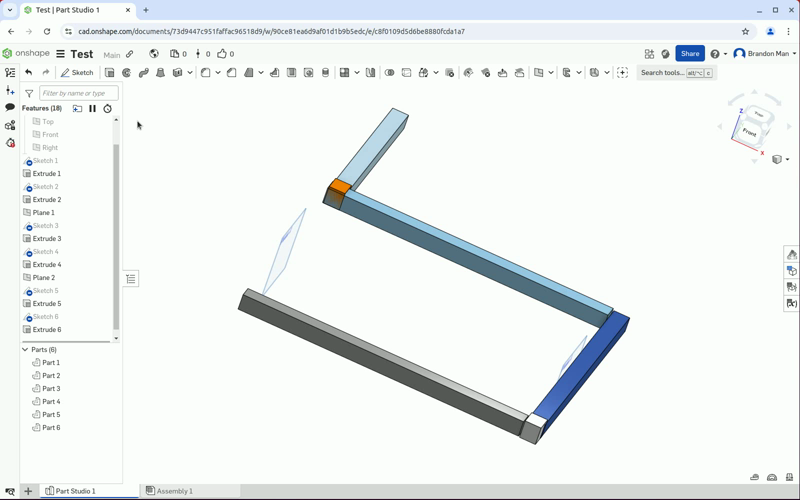
key(down, 2)
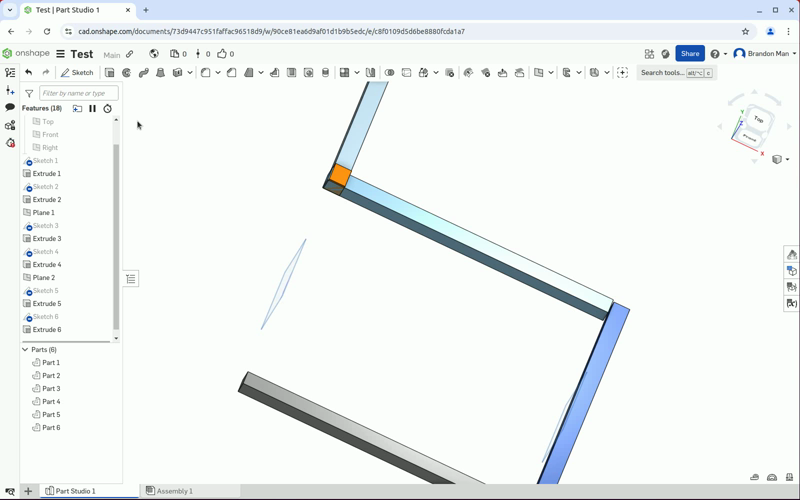
key(up, 2)
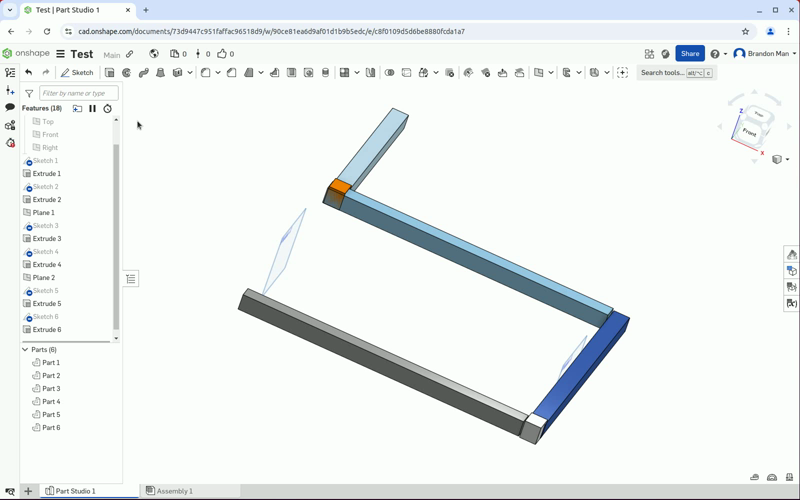
key(left, 2)
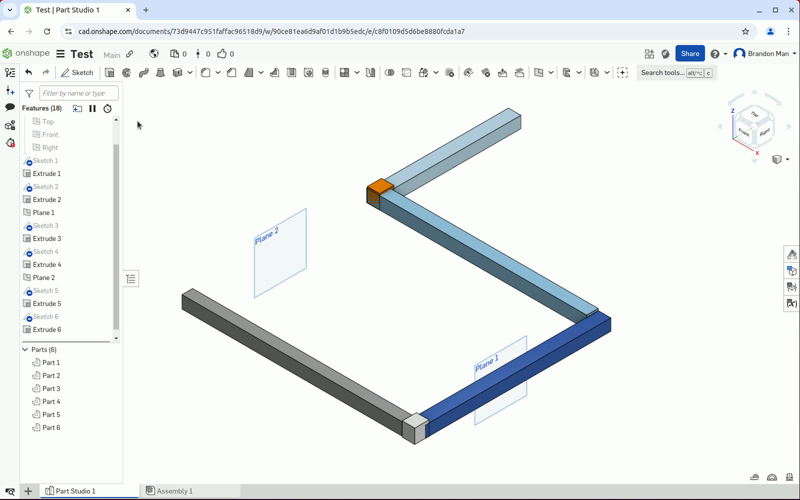
mouse_move(69, 163)
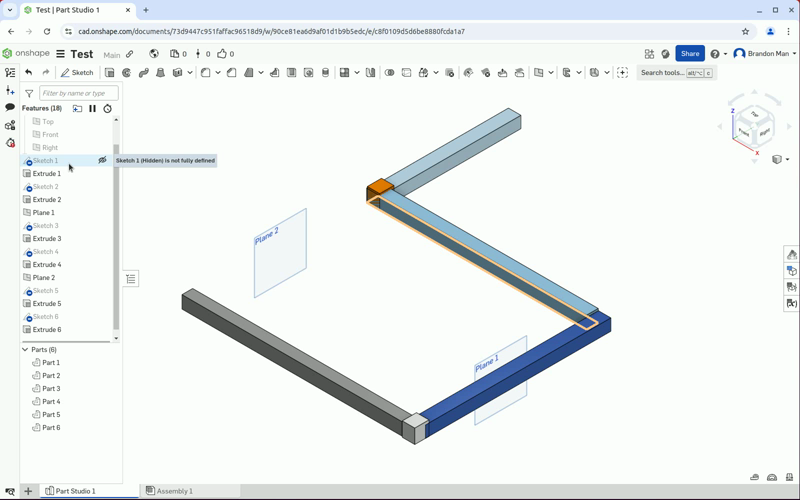
click(69, 163)